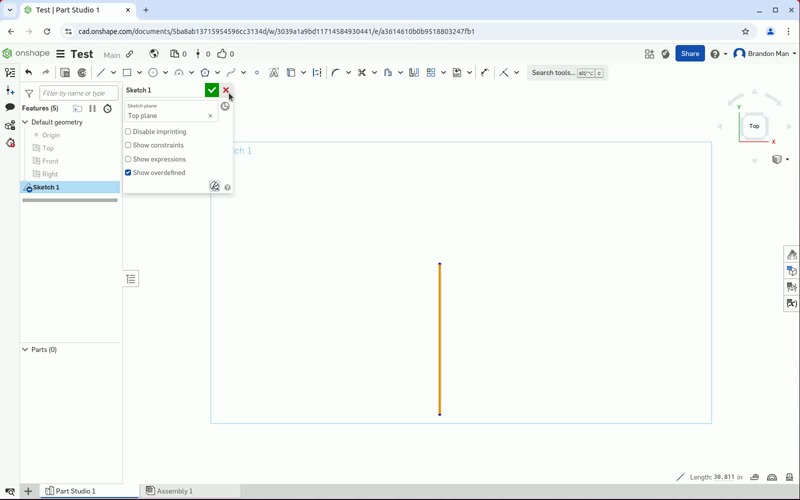
key(shift+h)
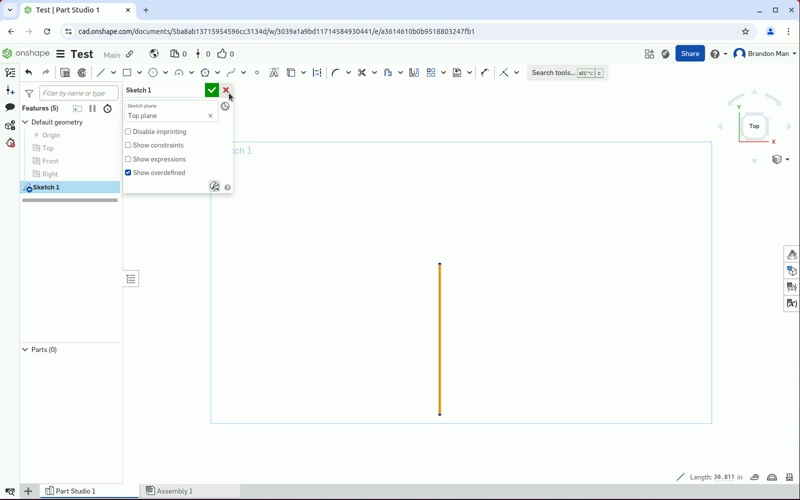
key(shift+s)
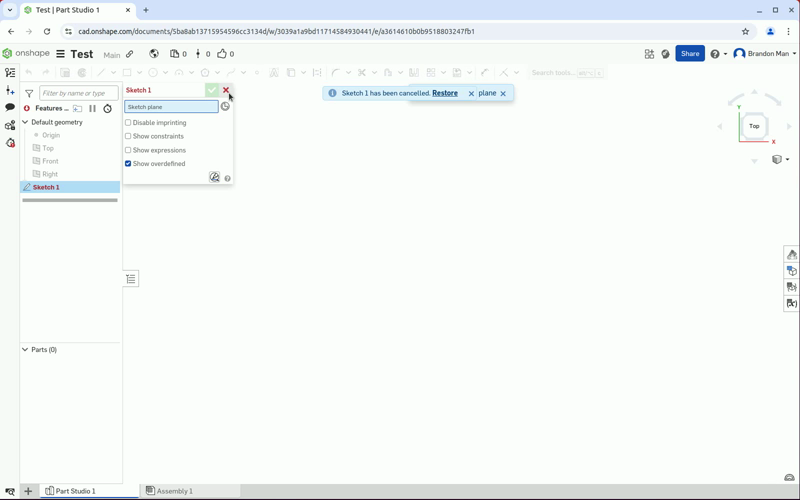
mouse_move(73, 150)
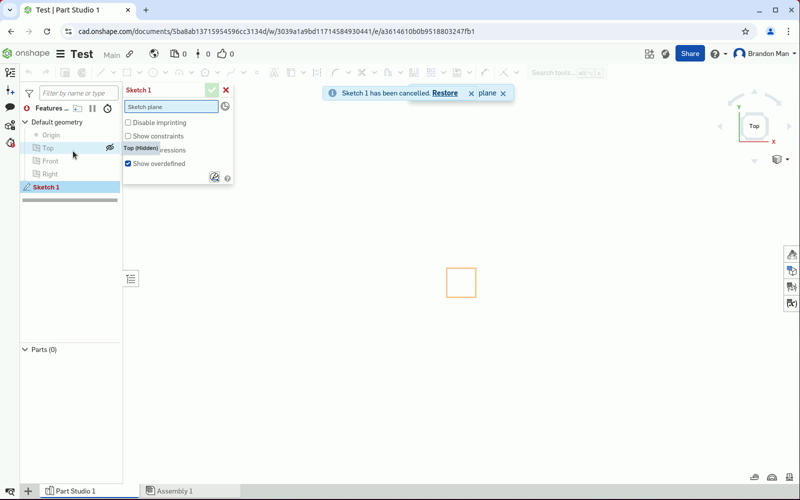
click(73, 150)
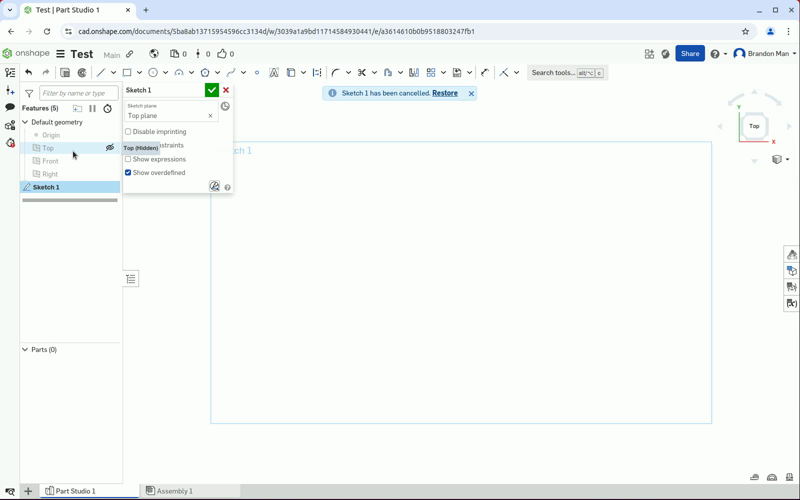
mouse_move(73, 352)
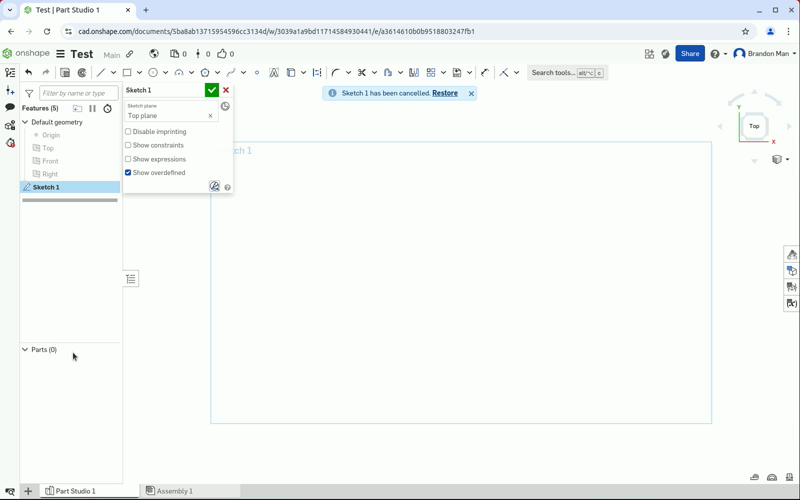
key(y)
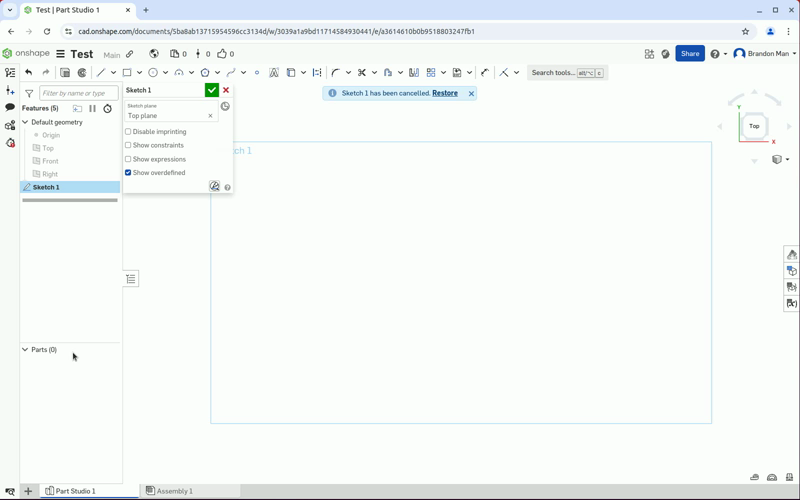
key(c)
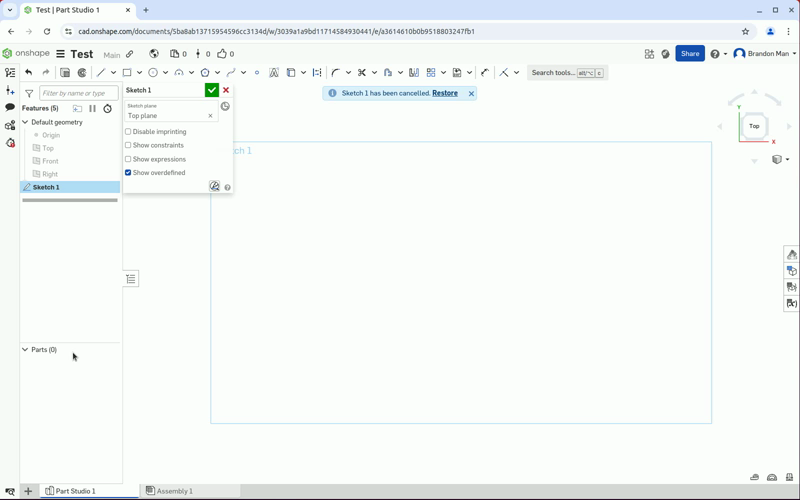
key_down(shift)
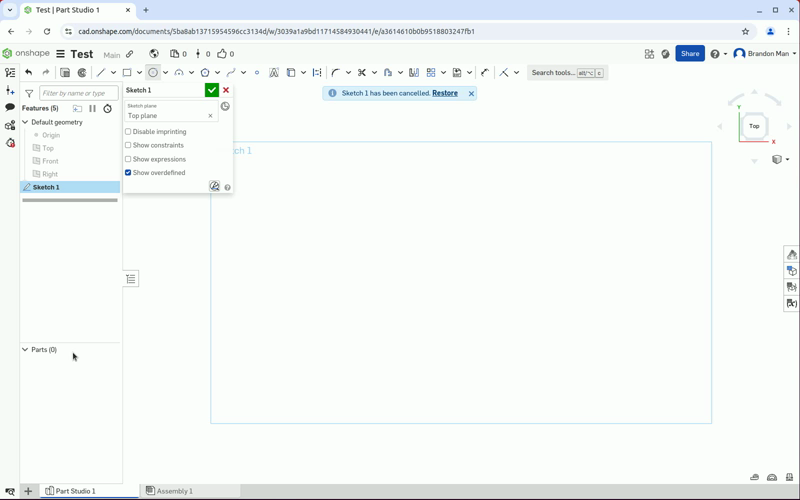
mouse_move(461, 282)
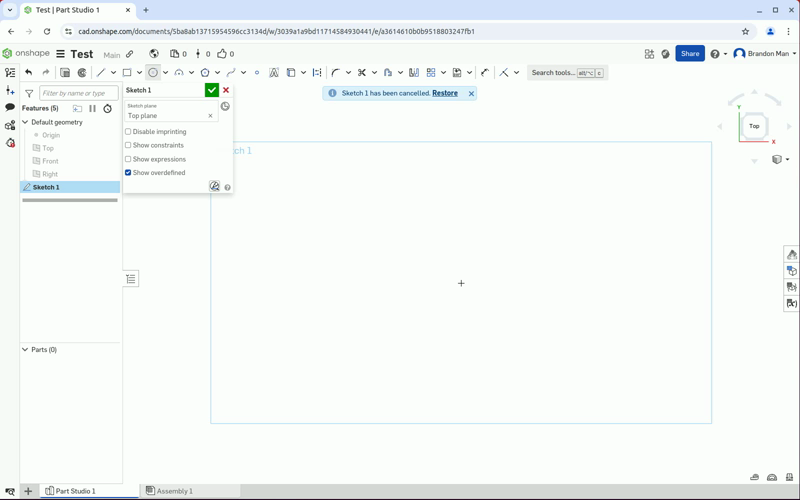
click(461, 282)
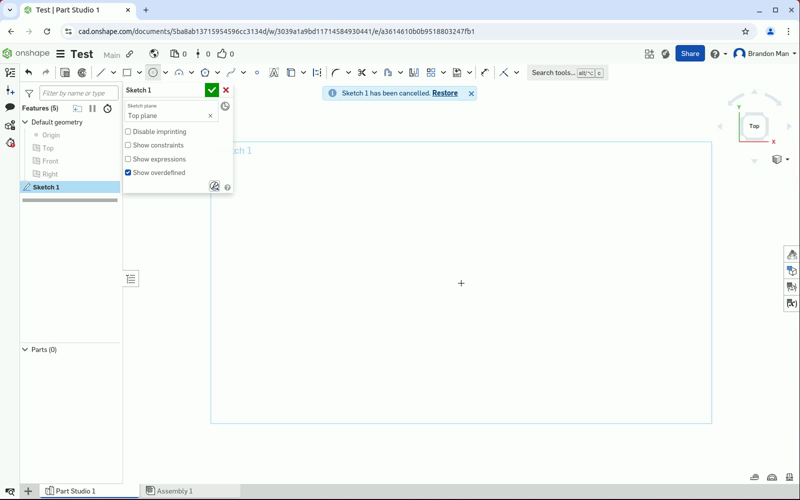
key_up(shift)
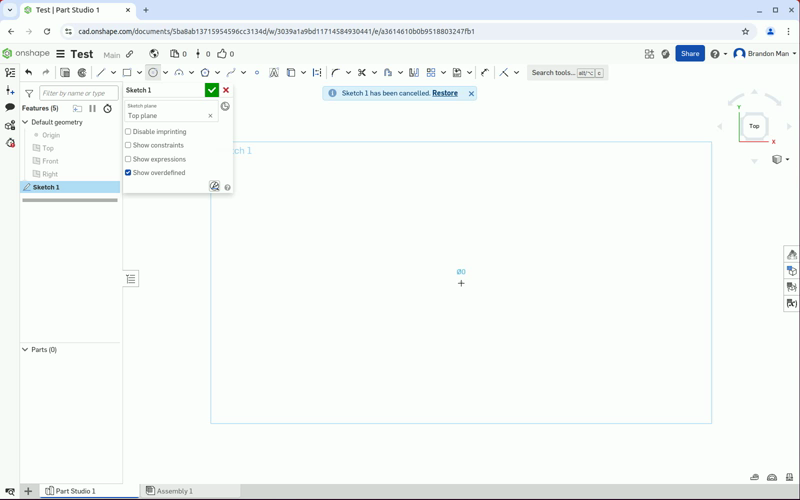
mouse_move(510, 282)
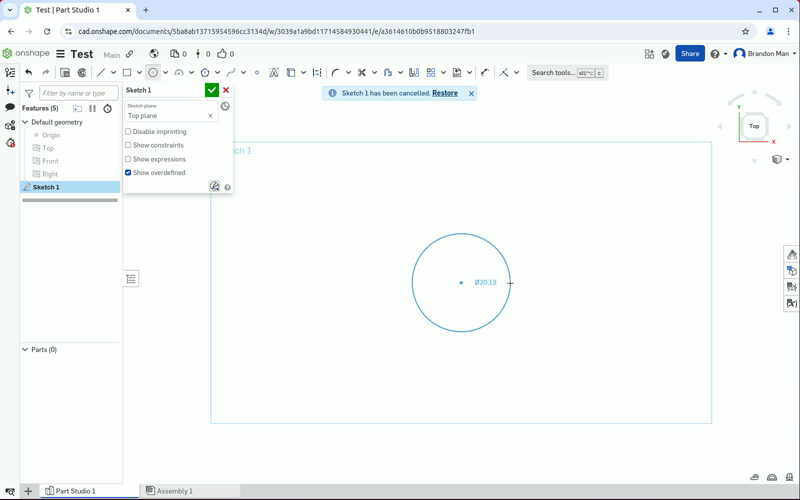
click(510, 282)
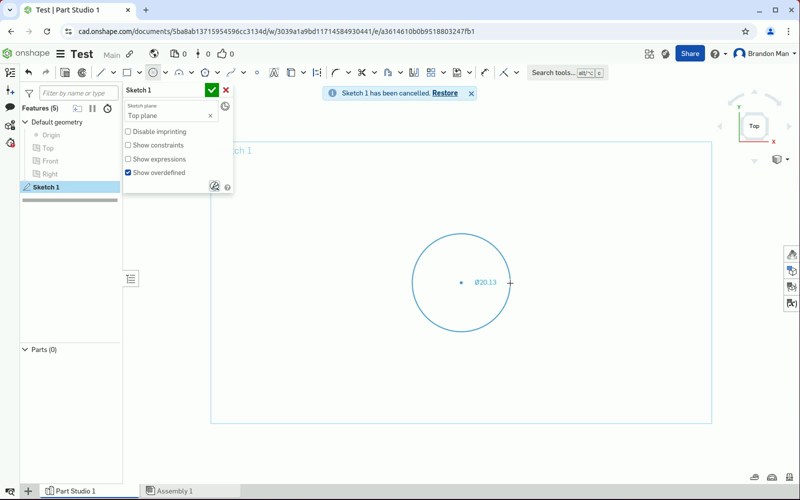
key(esc)
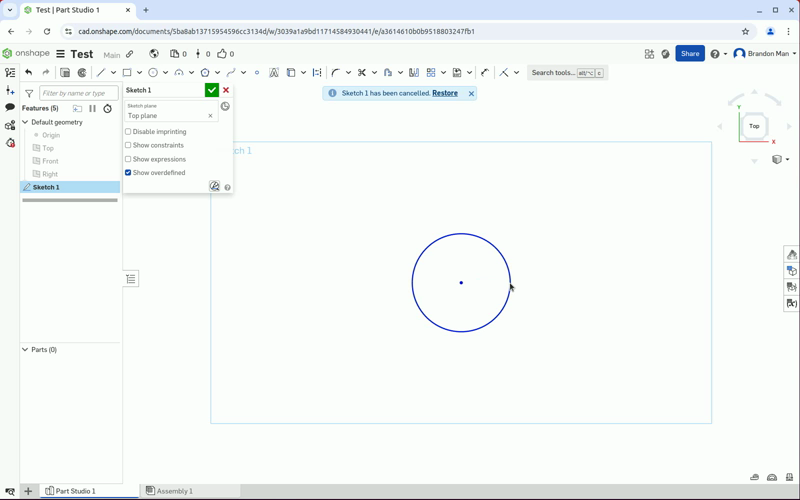
key(c)
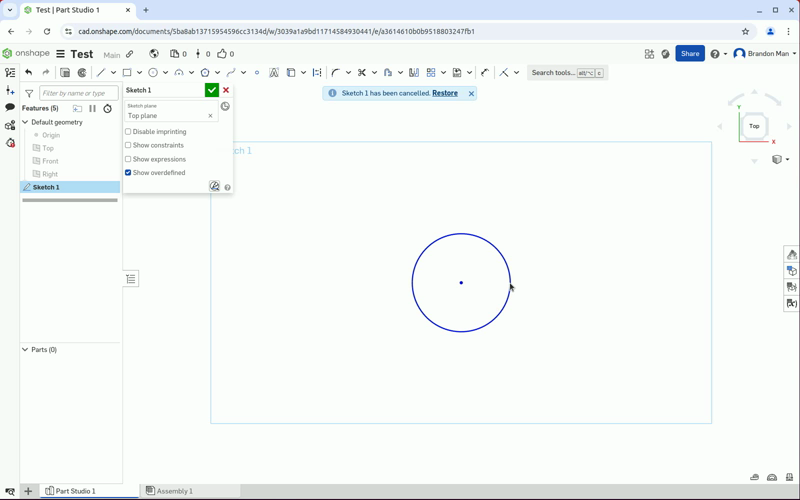
key_down(shift)
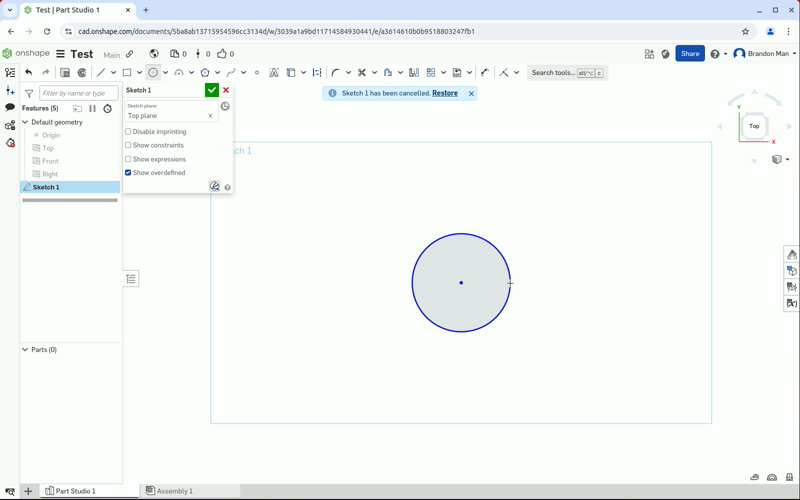
mouse_move(461, 282)
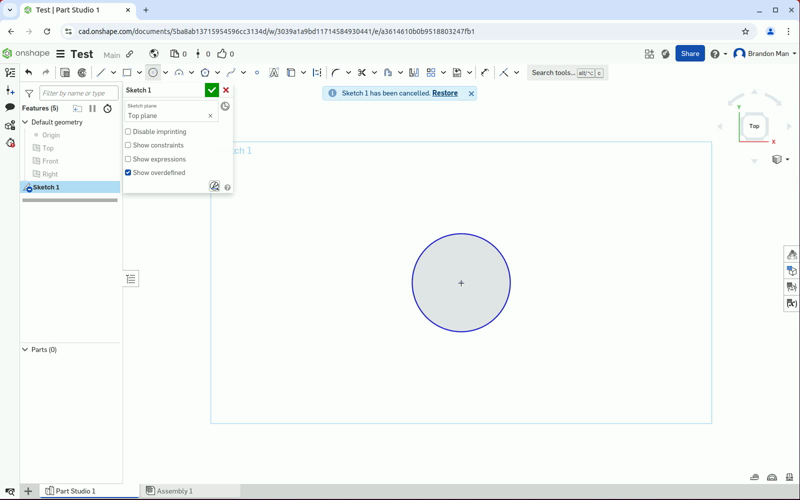
click(461, 282)
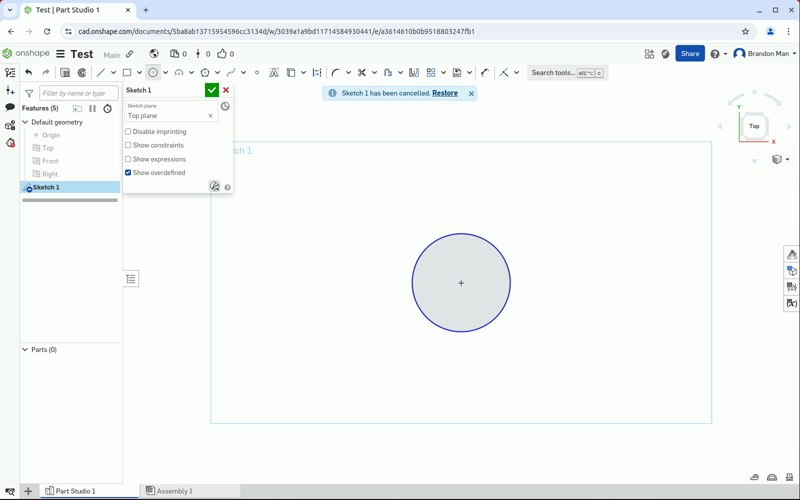
key_up(shift)
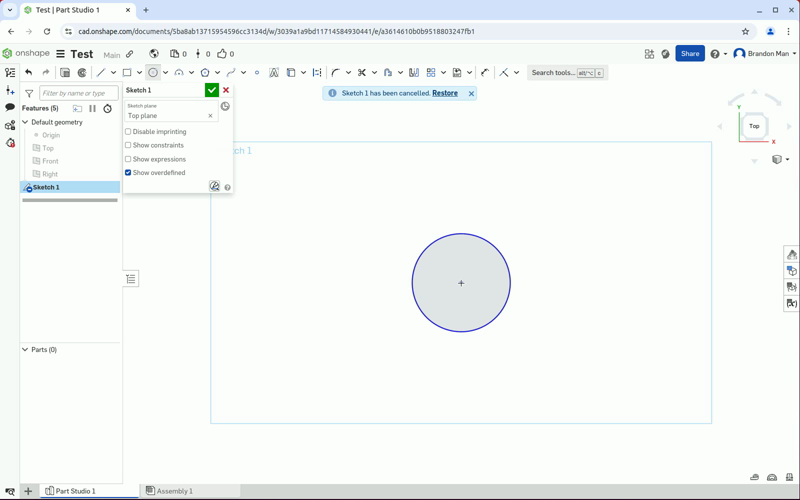
mouse_move(504, 282)
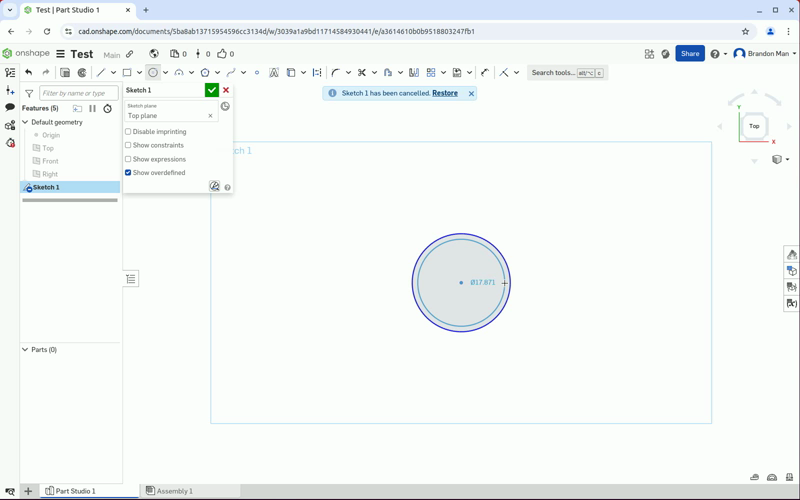
click(504, 282)
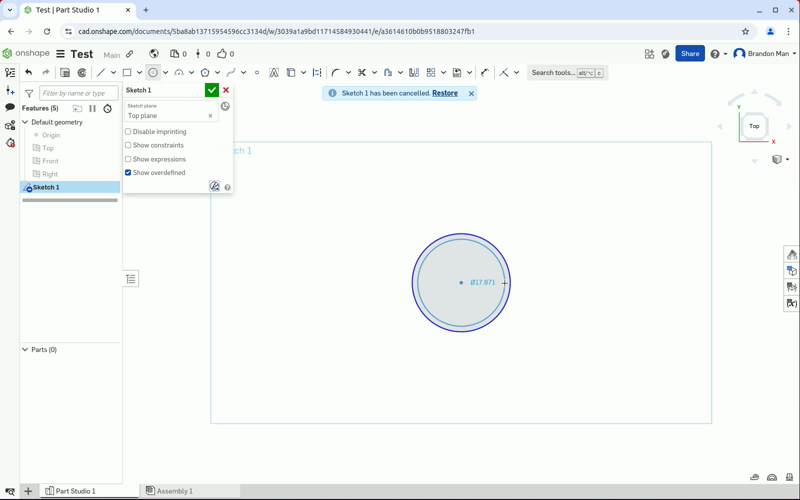
key(esc)
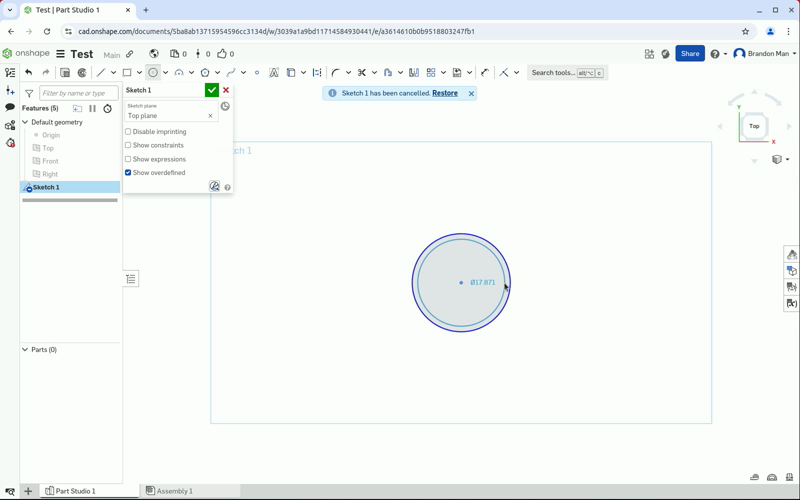
mouse_move(419, 267)
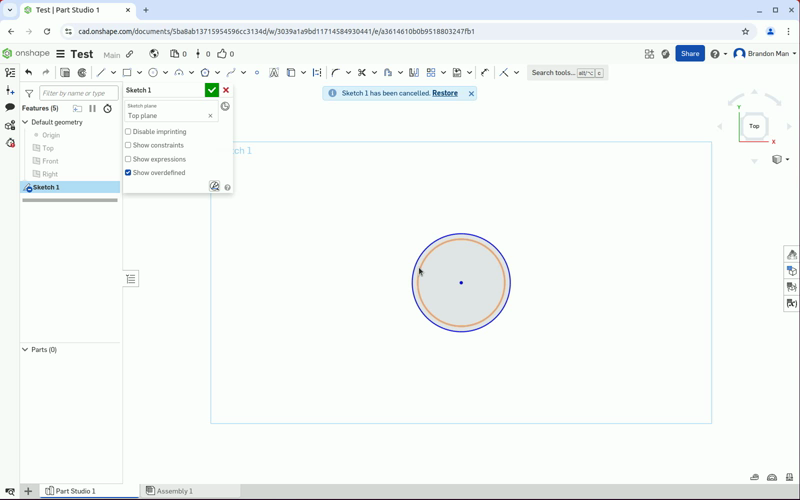
scroll(6)
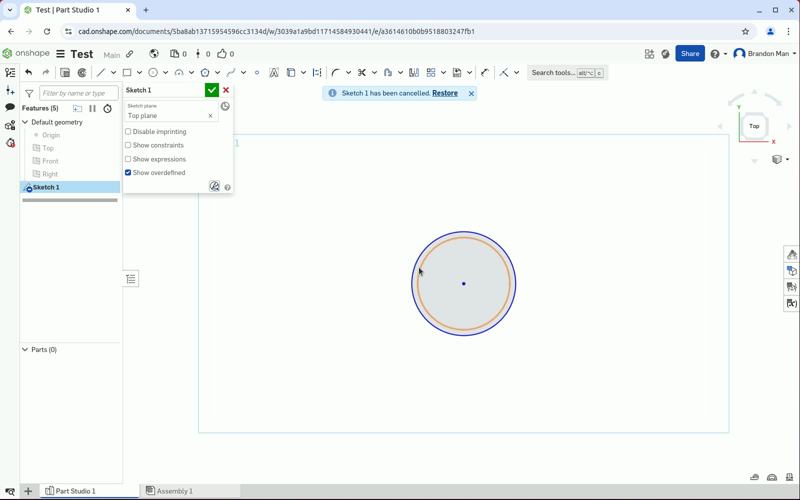
scroll(6)
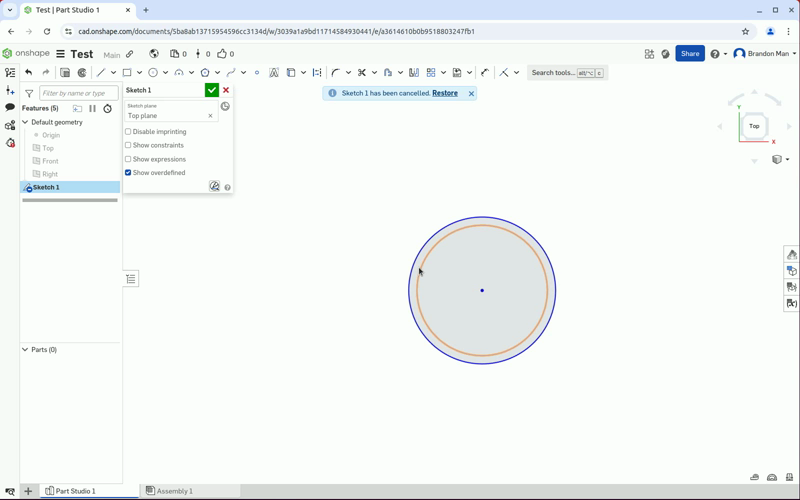
scroll(6)
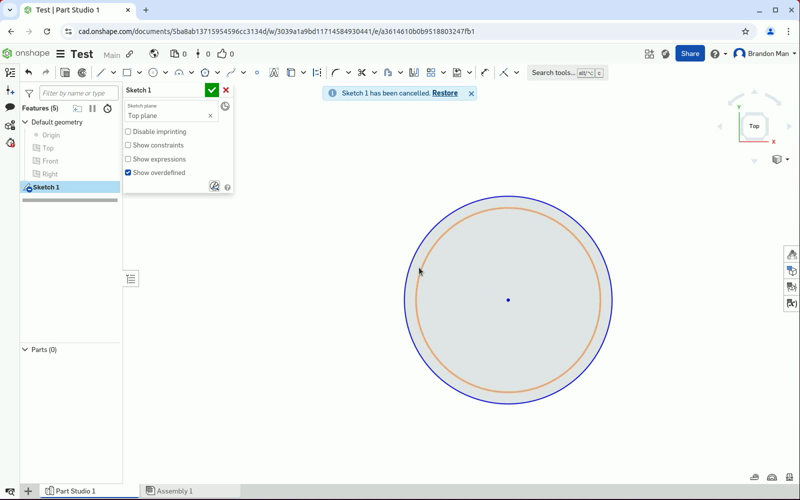
scroll(6)
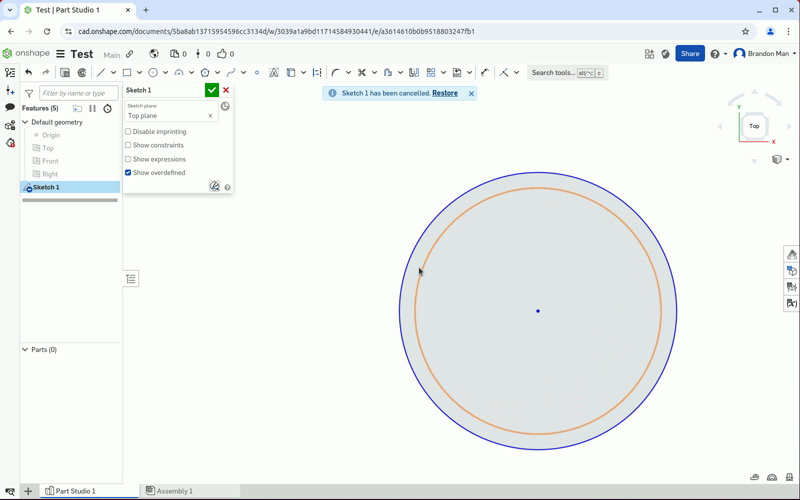
scroll(6)
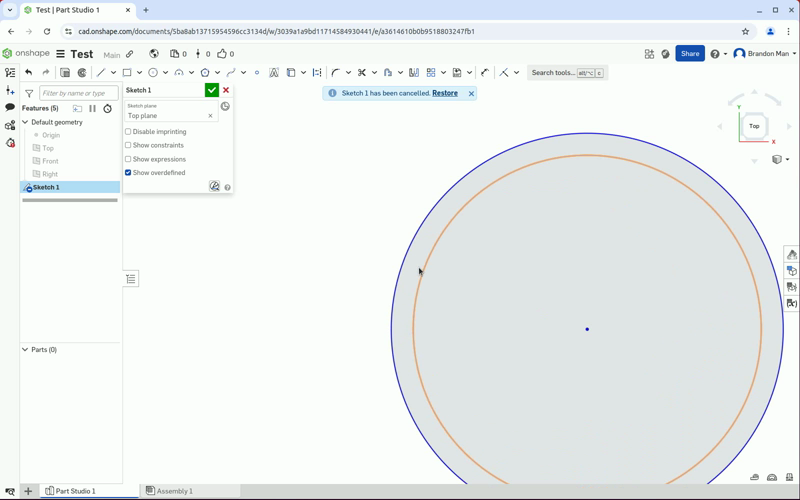
scroll(6)
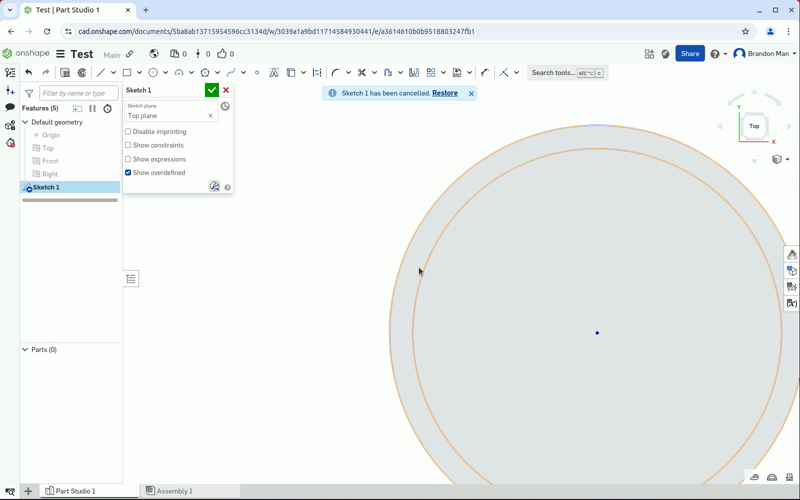
scroll(6)
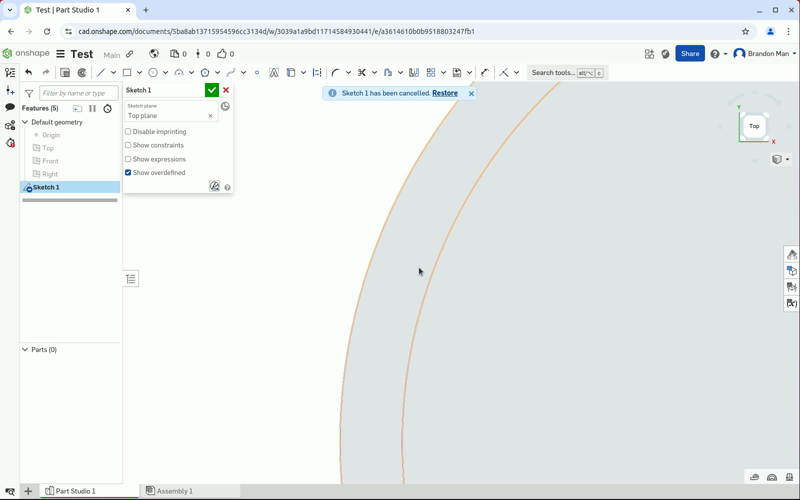
click(419, 267)
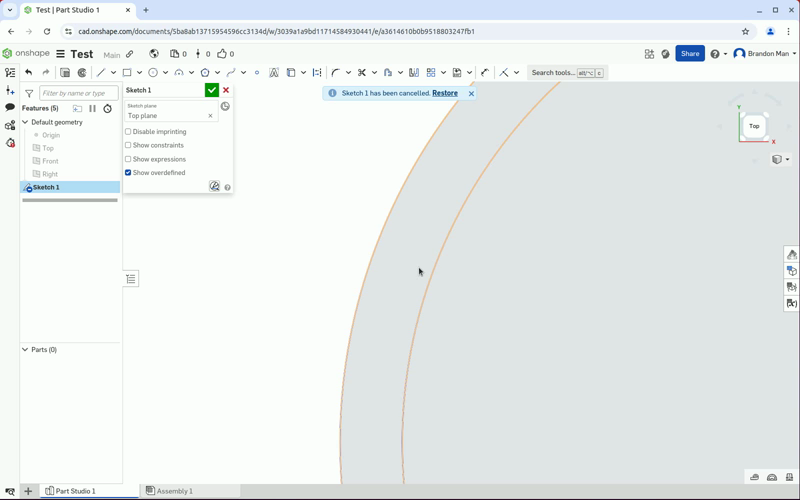
scroll(-6)
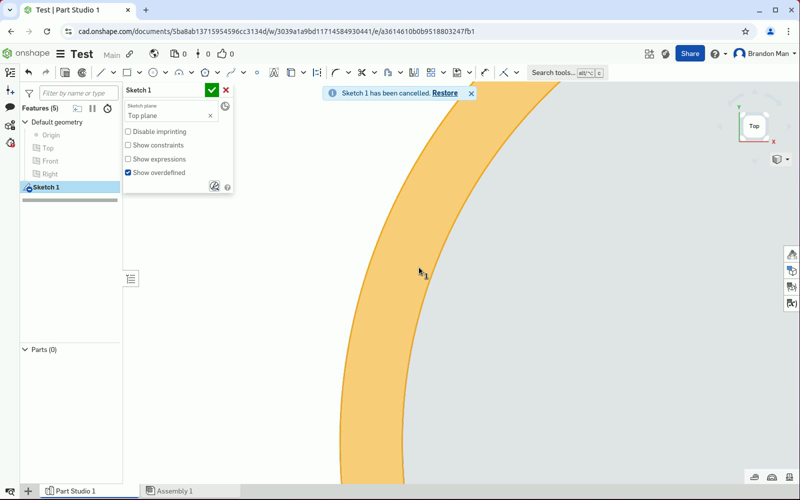
scroll(-6)
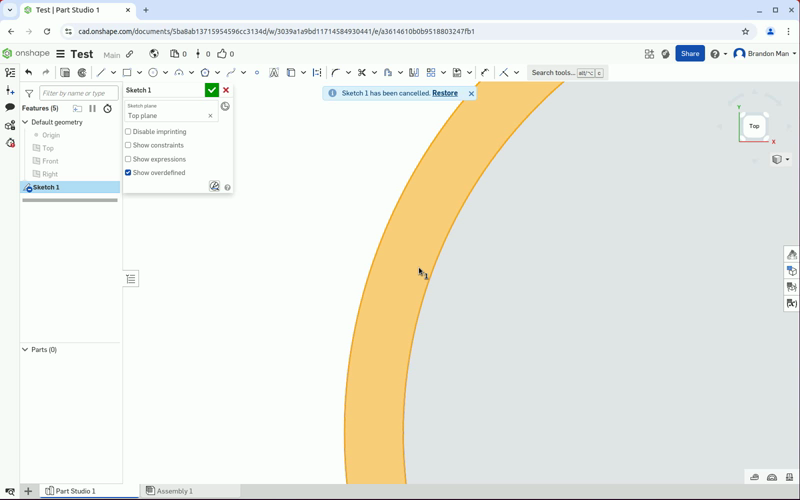
scroll(-6)
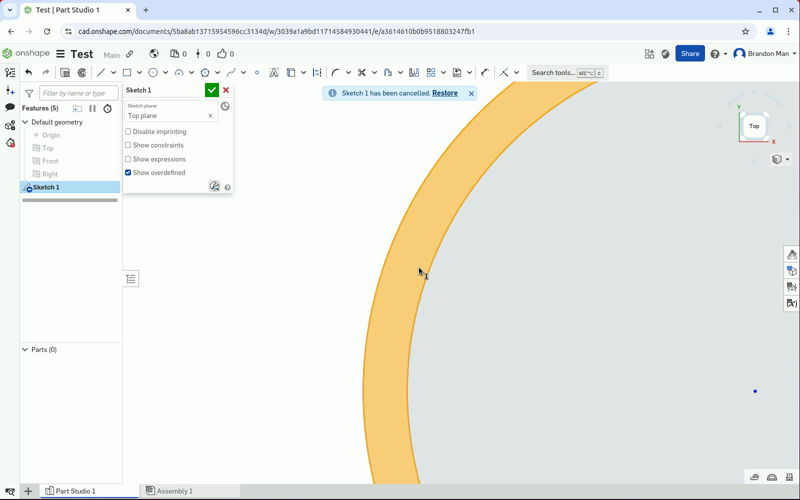
scroll(-6)
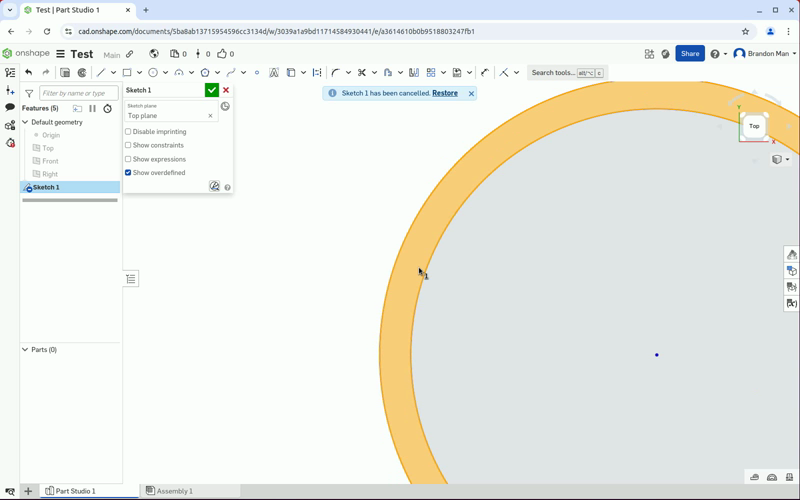
scroll(-6)
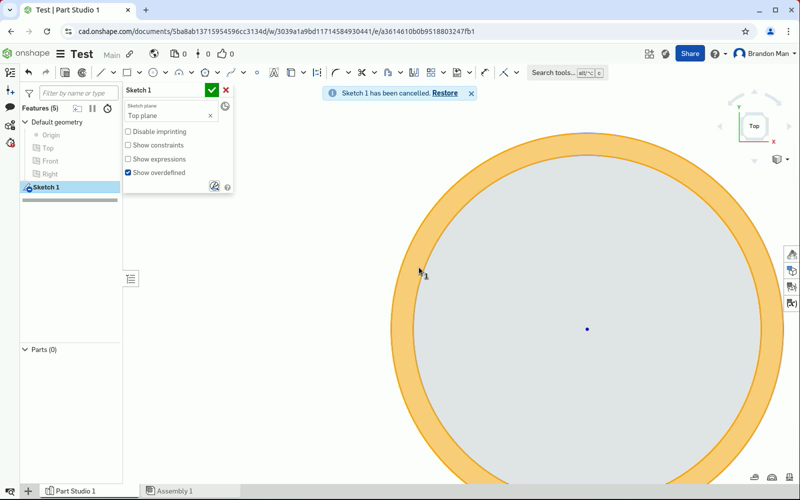
scroll(-6)
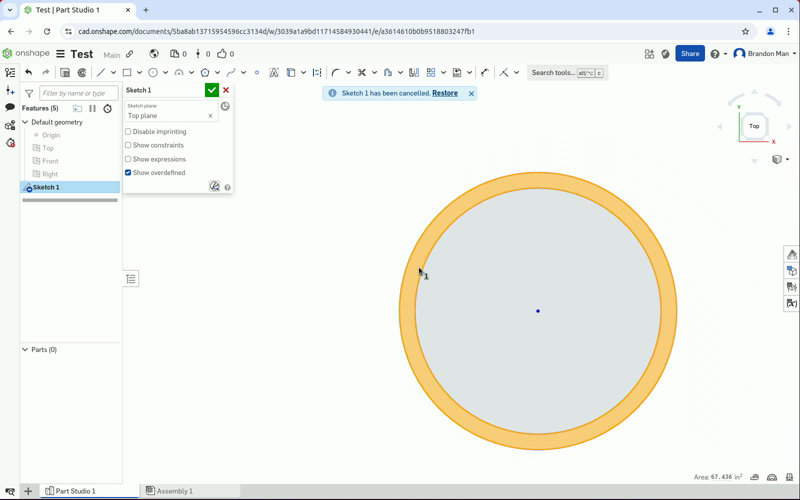
scroll(-6)
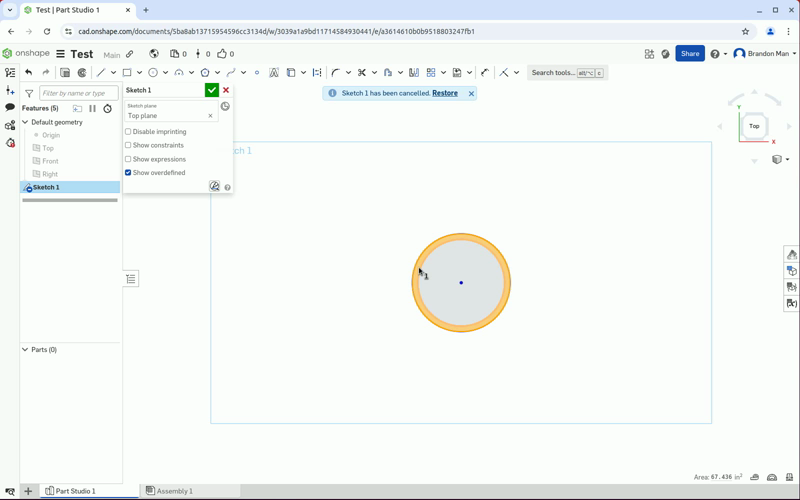
mouse_move(73, 352)
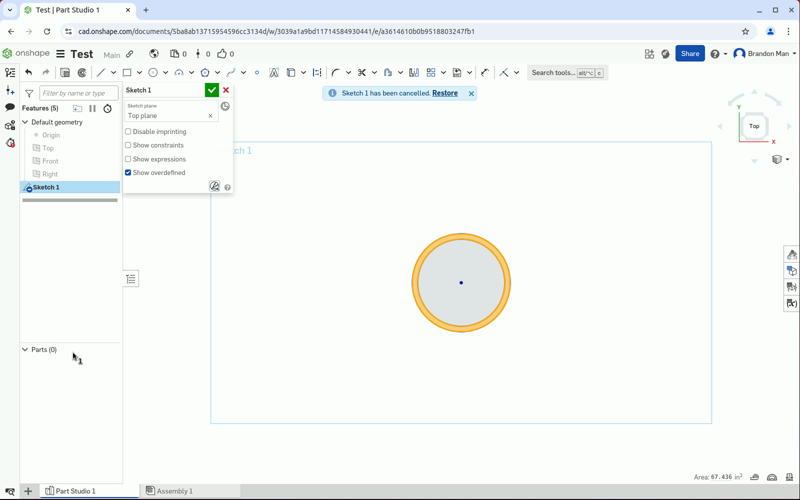
key(shift+y)
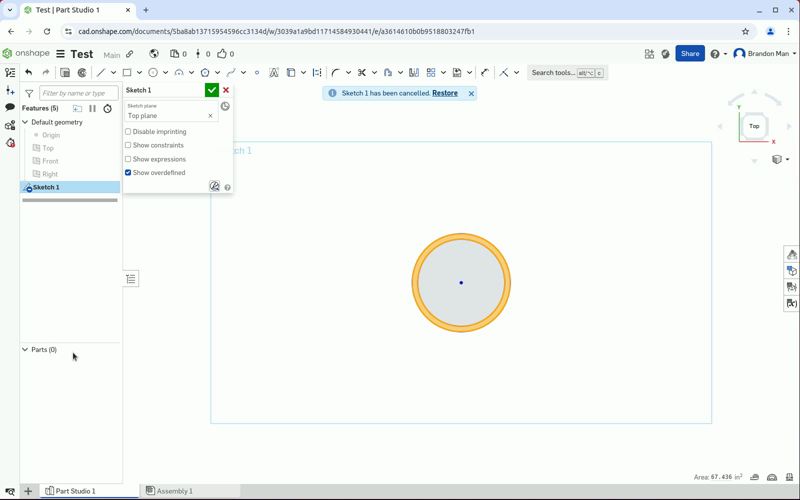
key(shift+e)
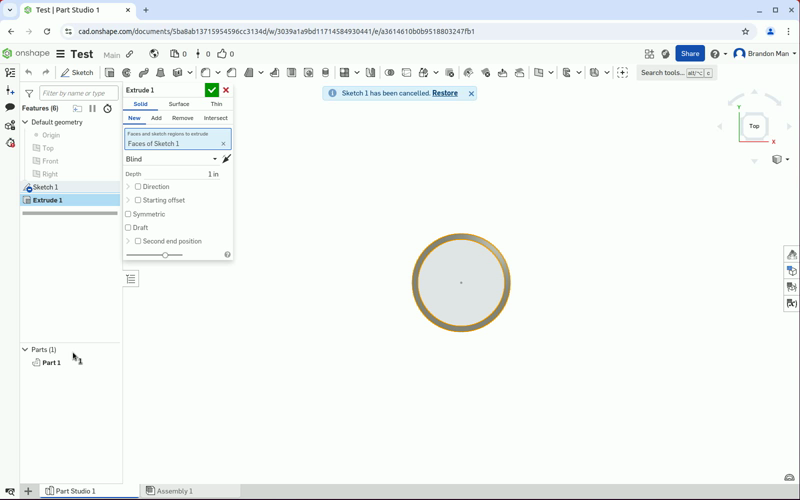
mouse_move(143, 106)
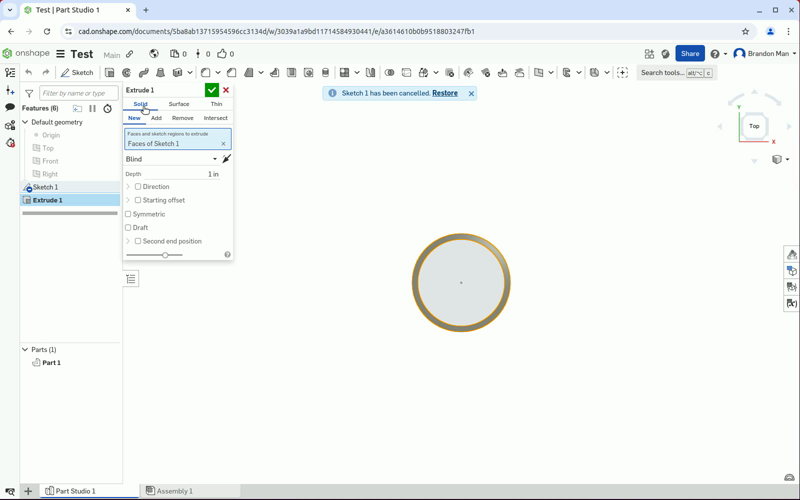
click(143, 106)
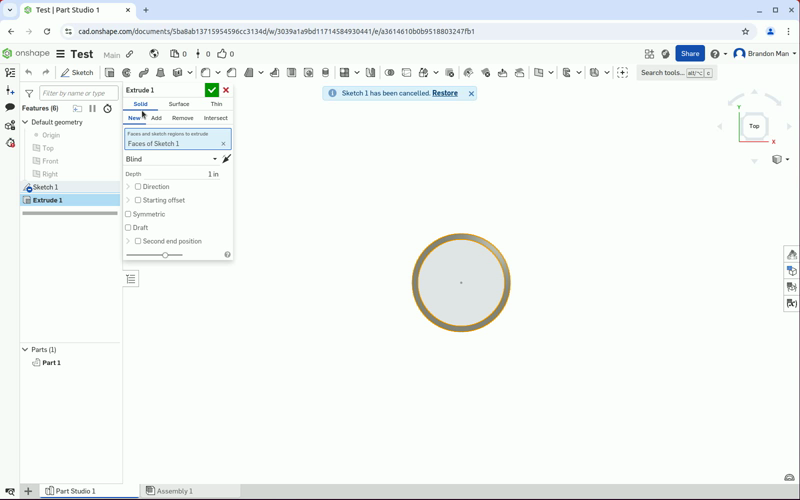
mouse_move(137, 120)
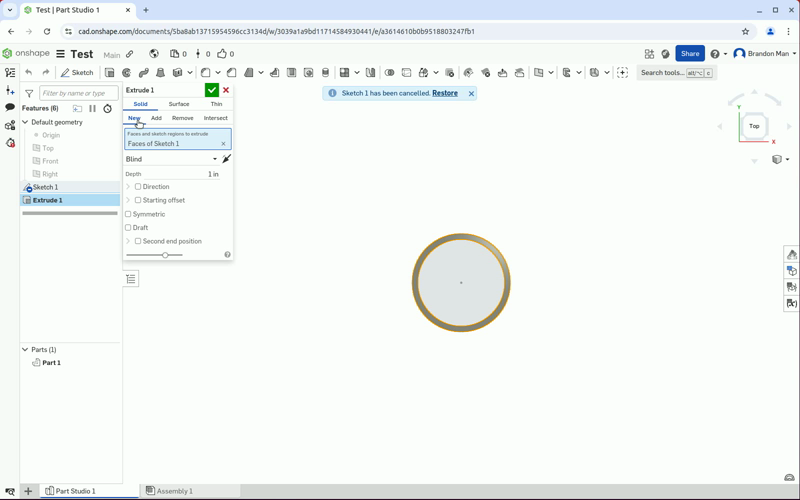
click(137, 120)
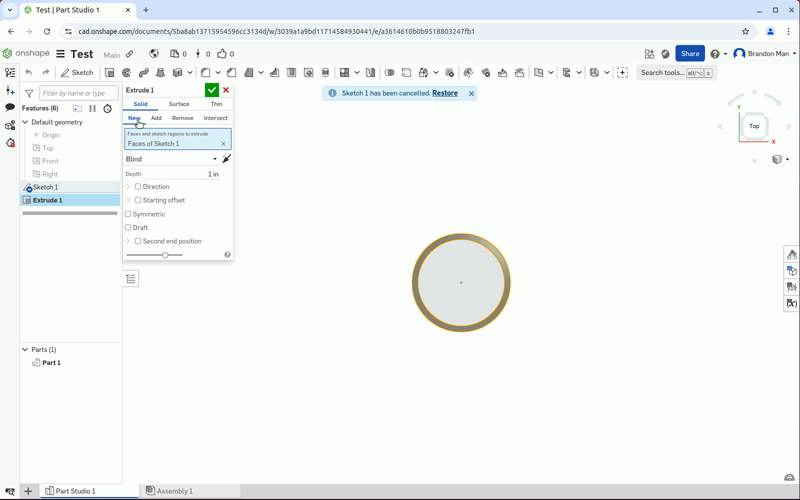
key(tab, 4)
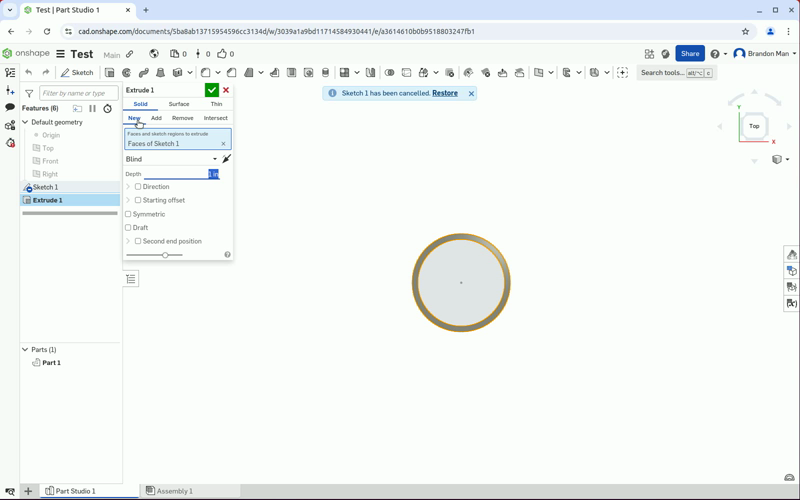
text(23.108)
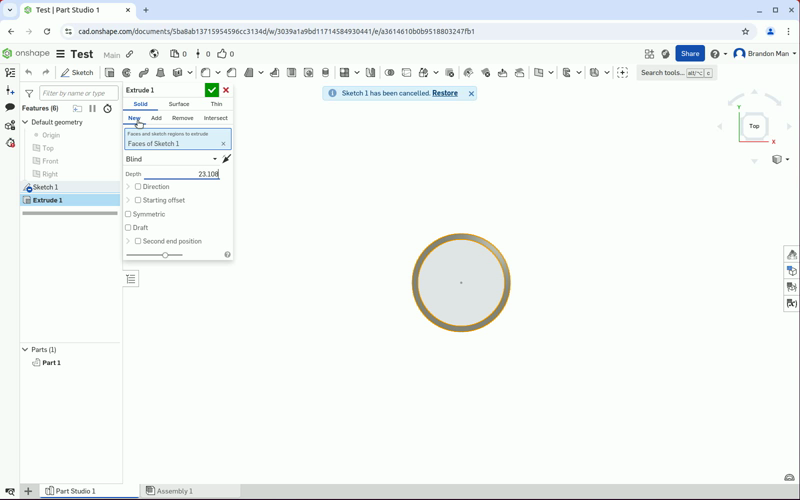
key(enter)
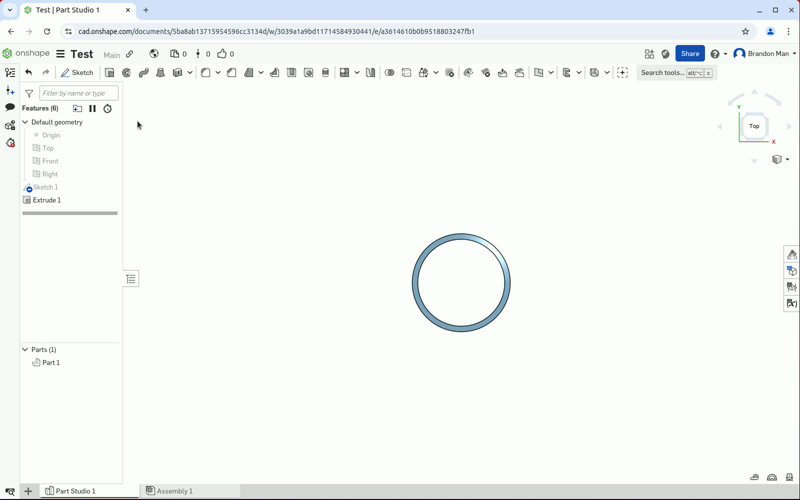
key(shift+h)
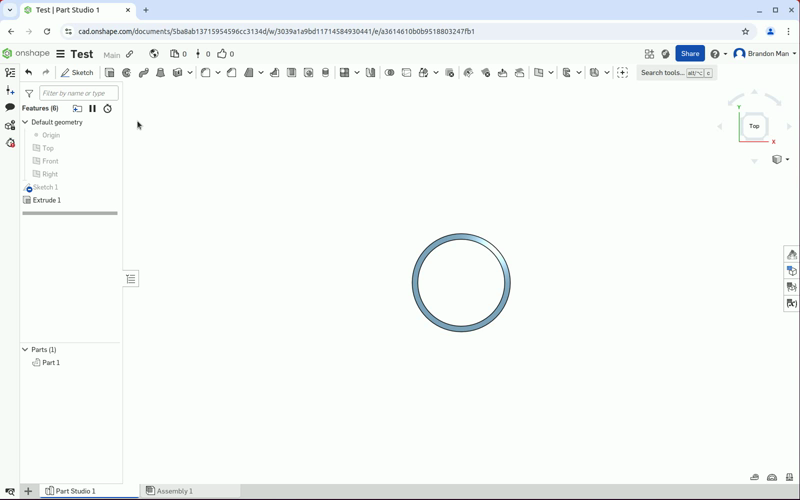
key(shift+h)
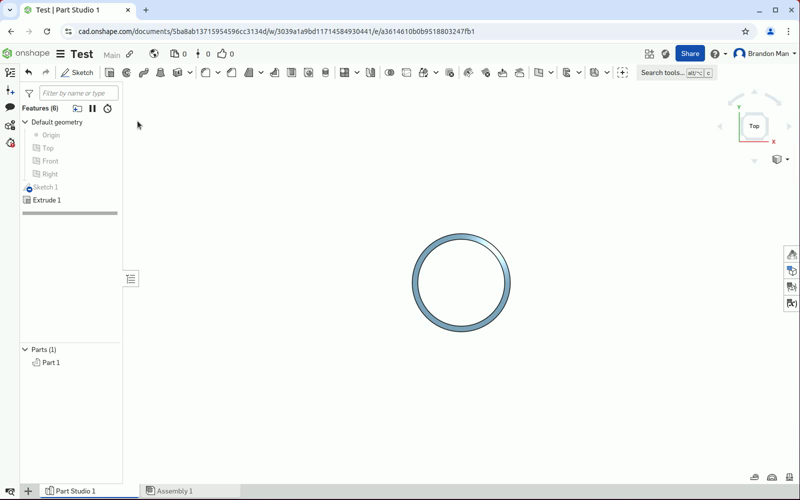
mouse_move(73, 189)
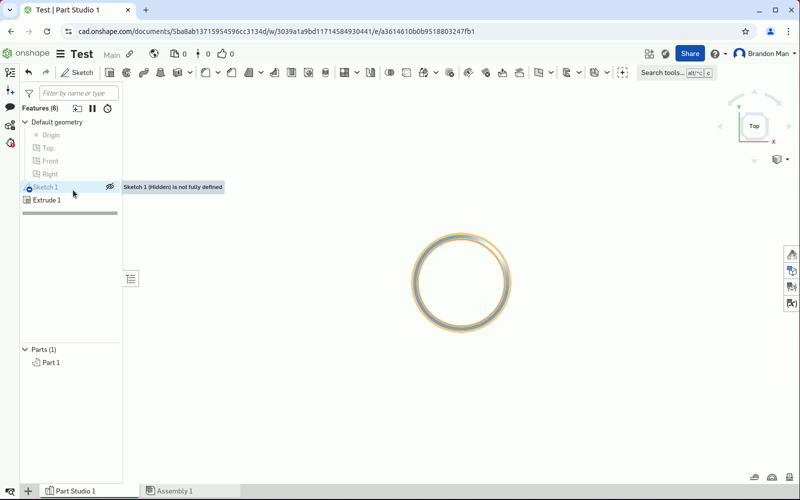
click(73, 189)
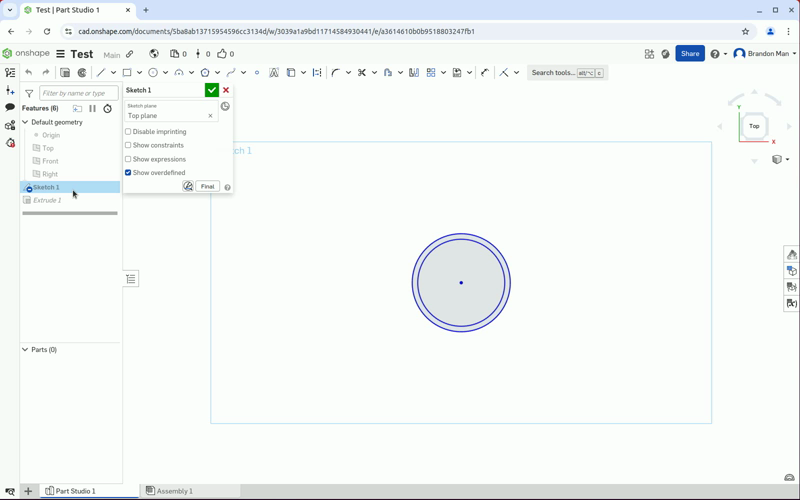
mouse_move(229, 92)
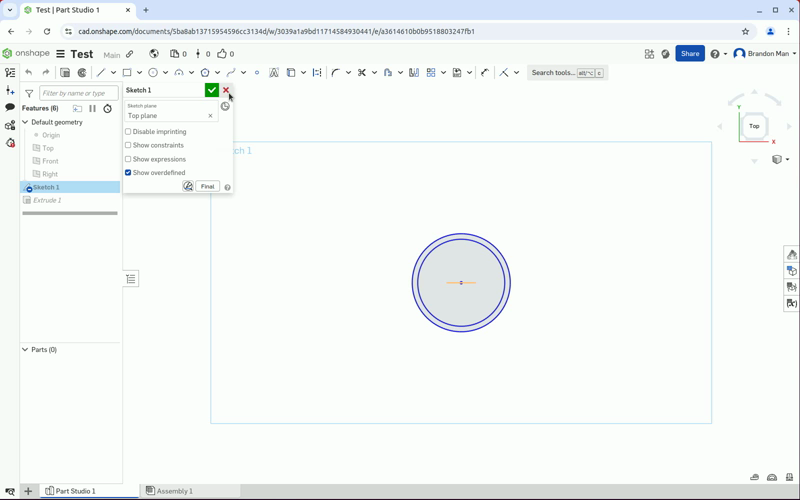
click(229, 92)
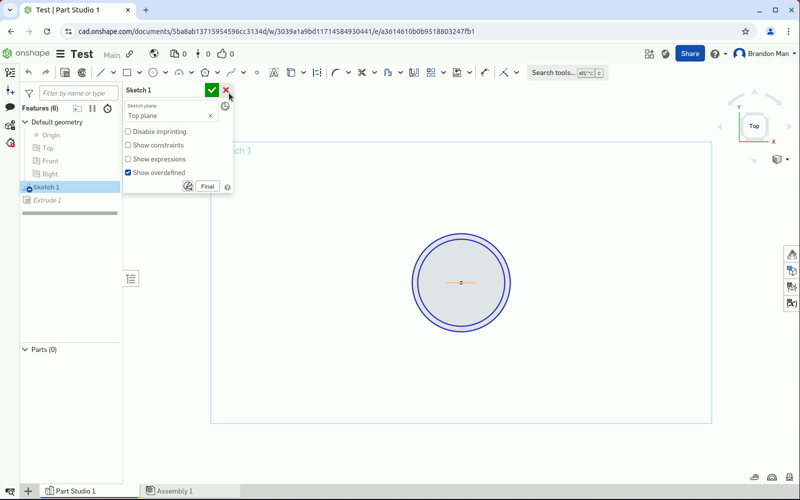
key(shift+s)
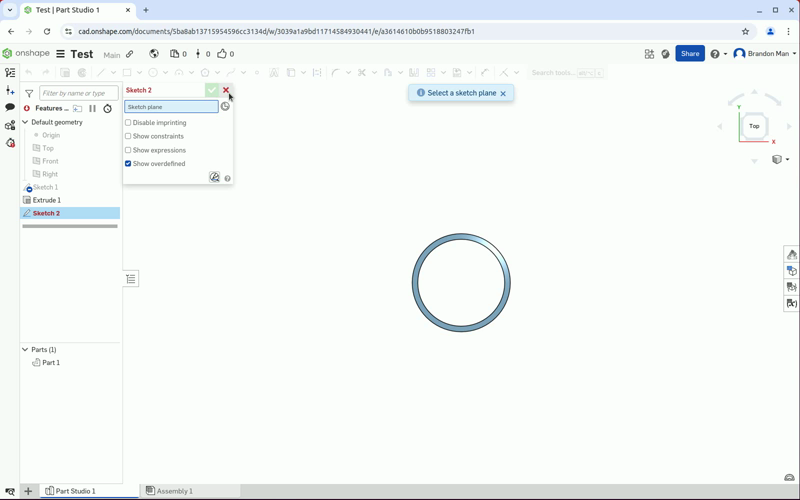
mouse_move(73, 150)
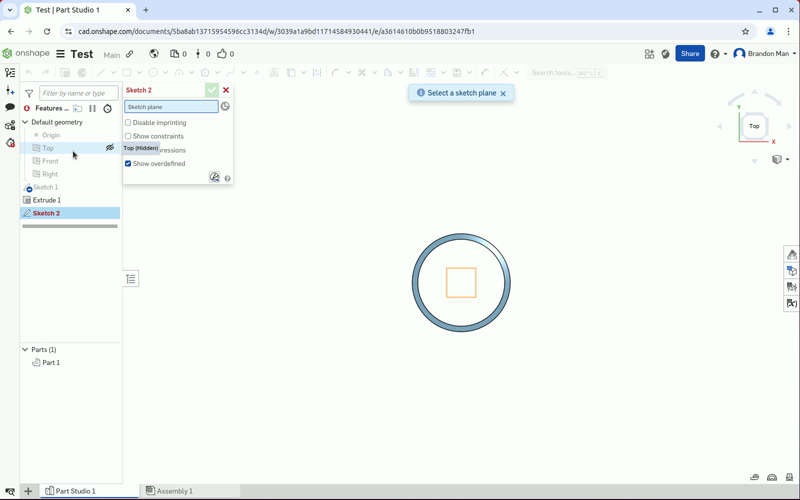
click(73, 150)
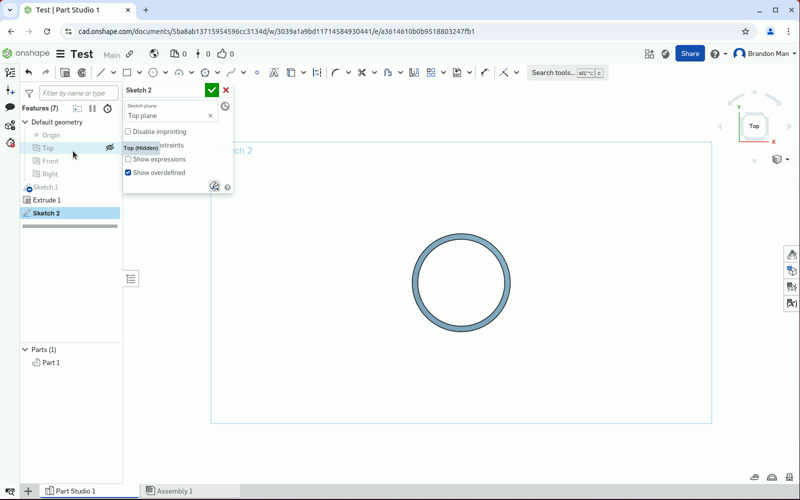
mouse_move(73, 352)
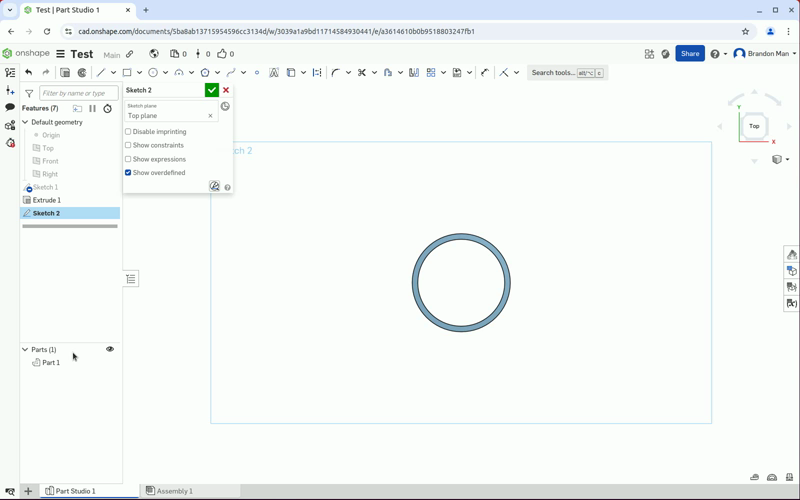
key(y)
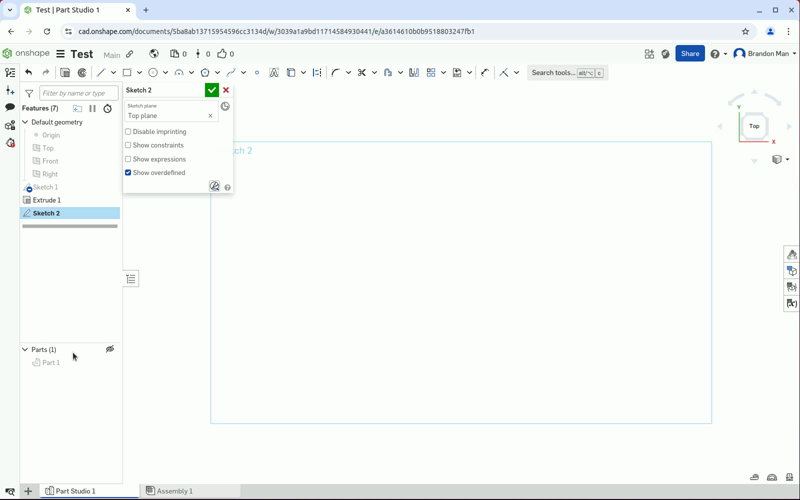
key(l)
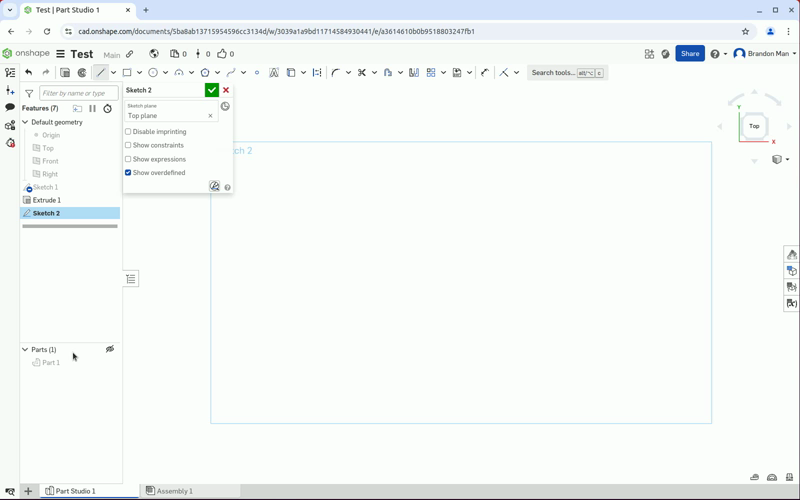
key_down(shift)
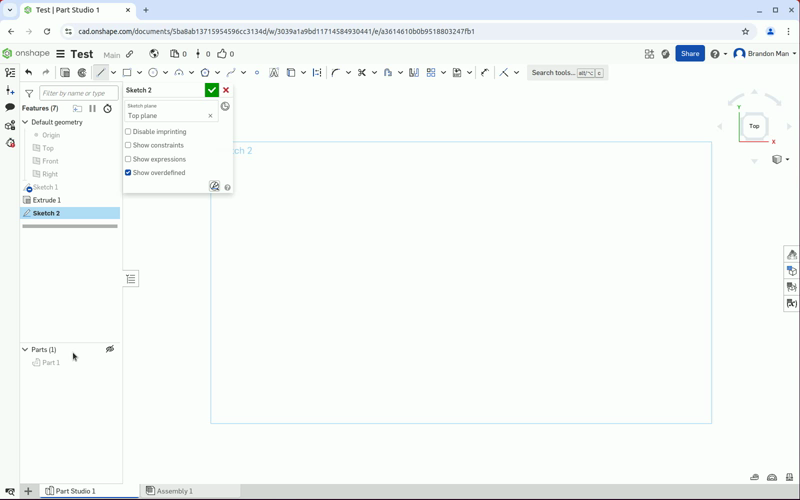
mouse_move(436, 334)
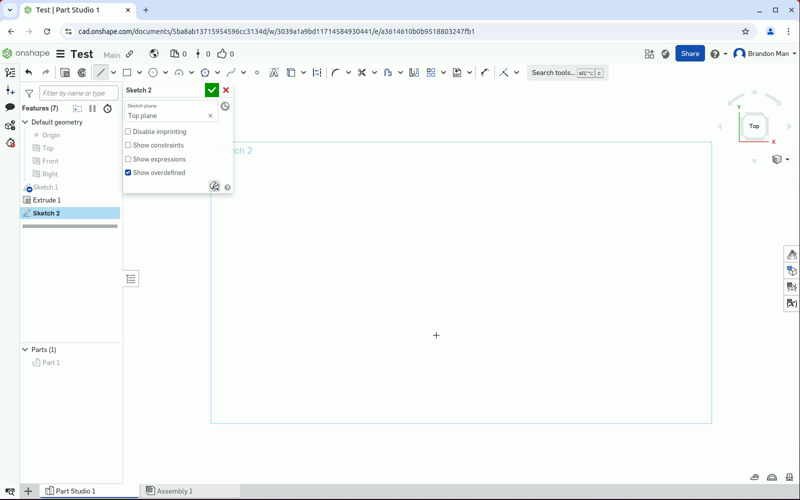
click(436, 334)
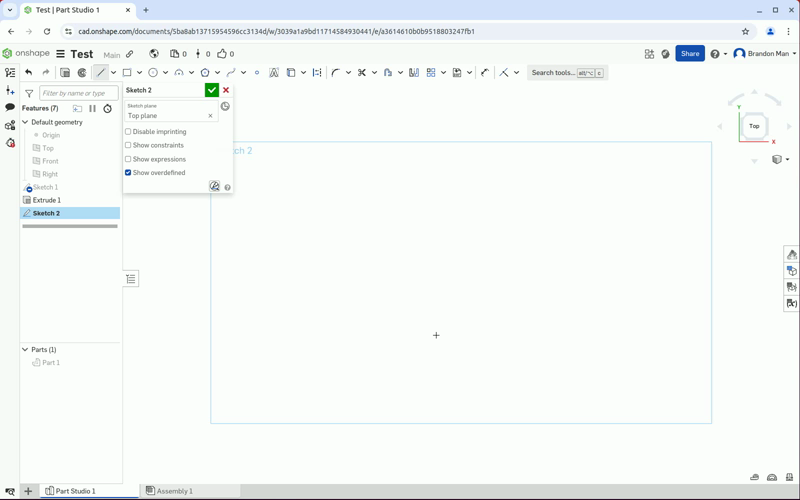
key_up(shift)
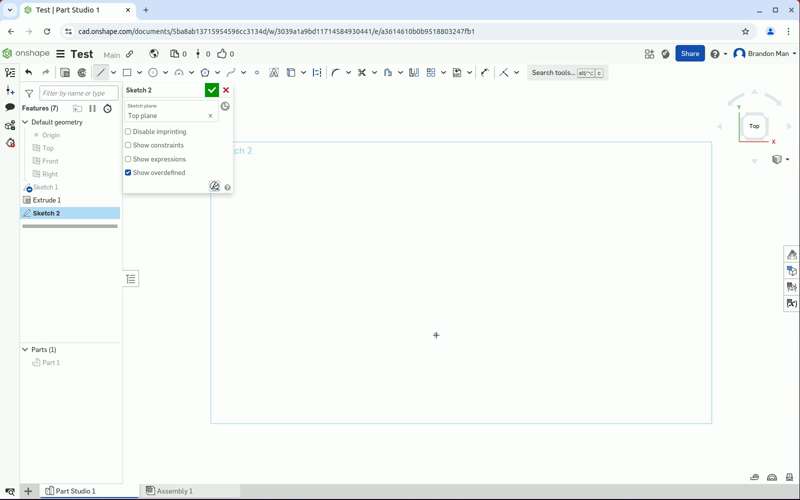
key_down(shift)
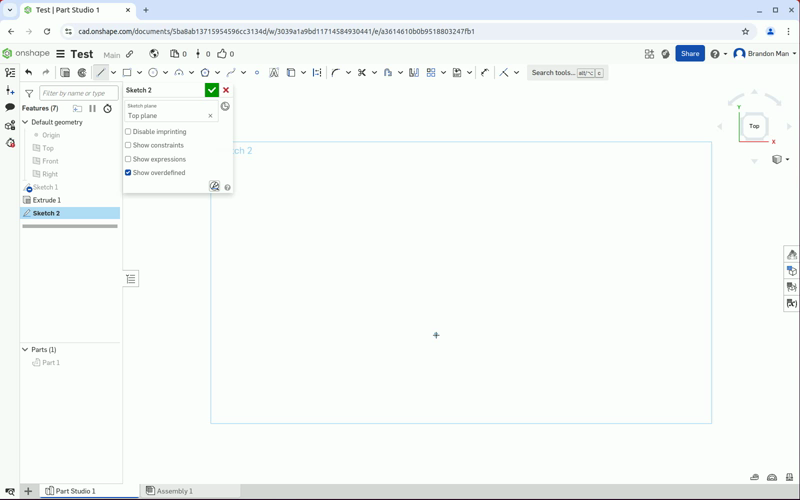
mouse_move(466, 334)
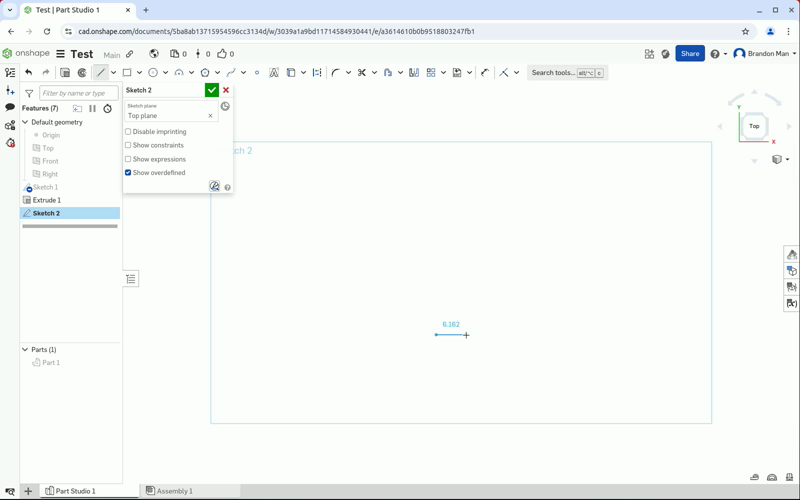
mouse_move(486, 334)
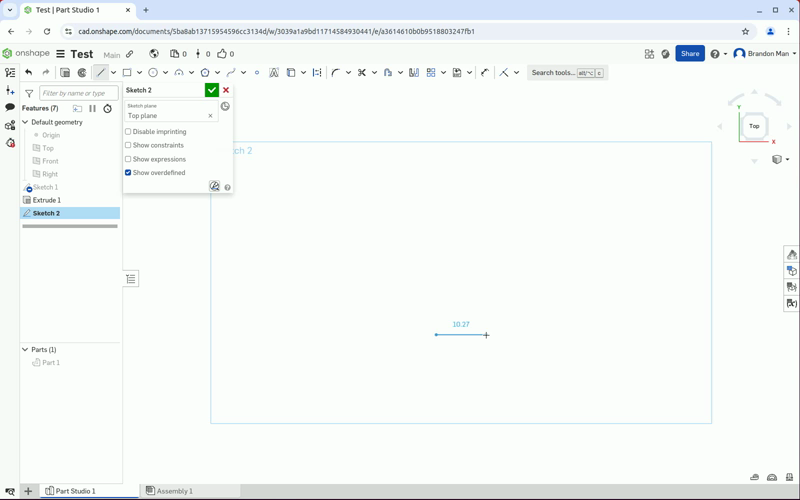
click(486, 334)
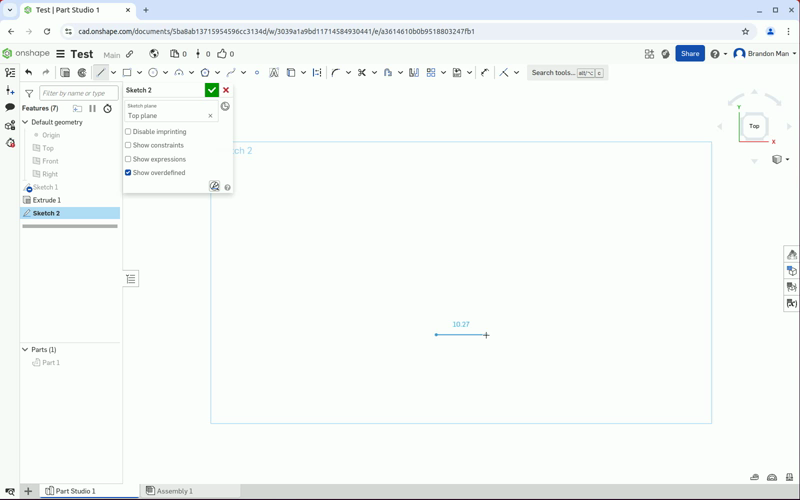
key_up(shift)
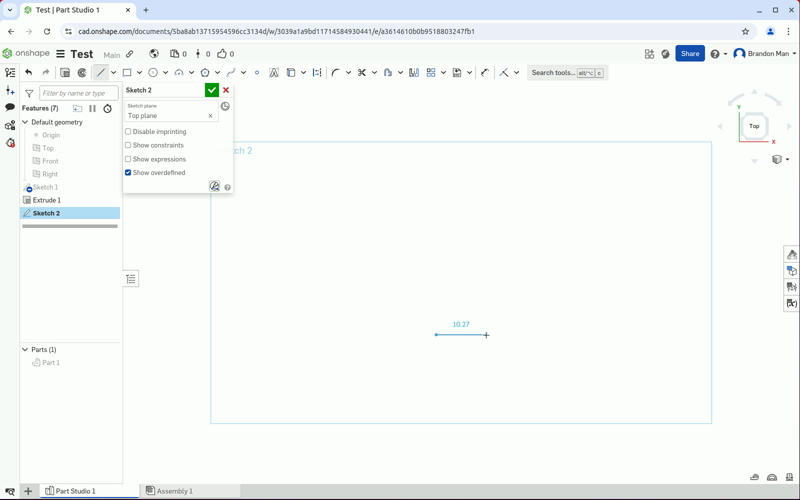
key_down(shift)
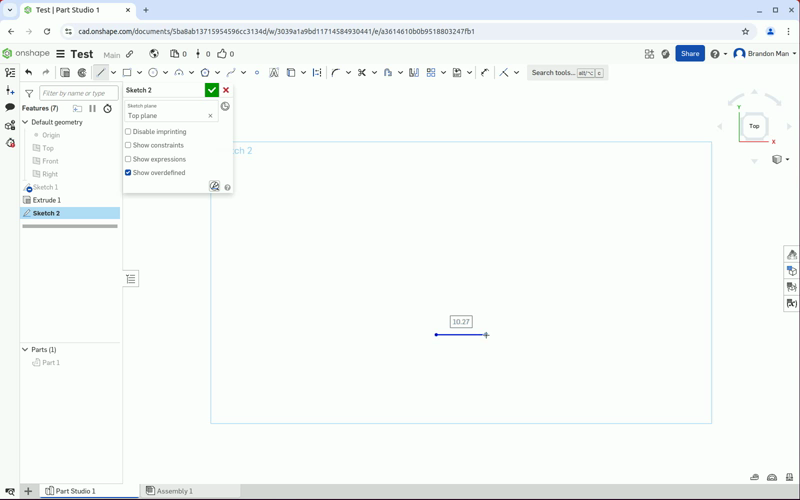
mouse_move(516, 334)
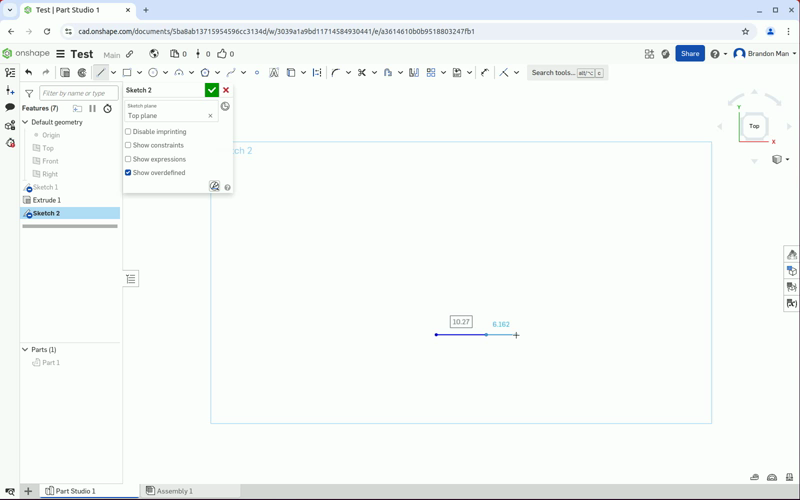
mouse_move(486, 322)
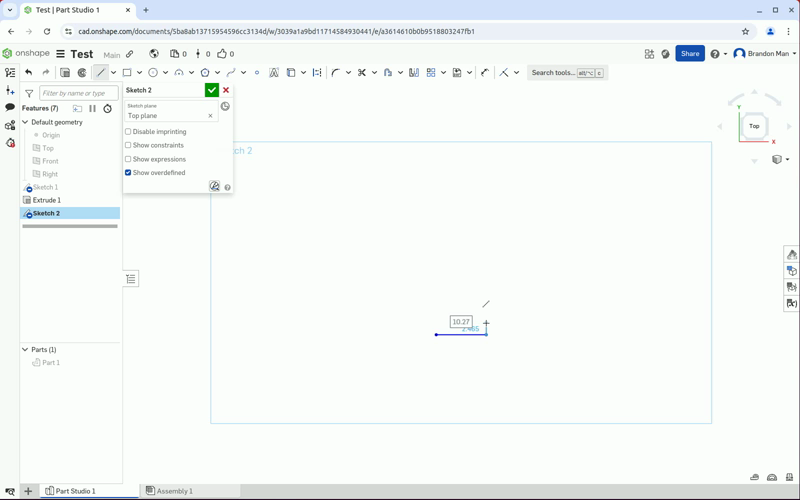
click(486, 322)
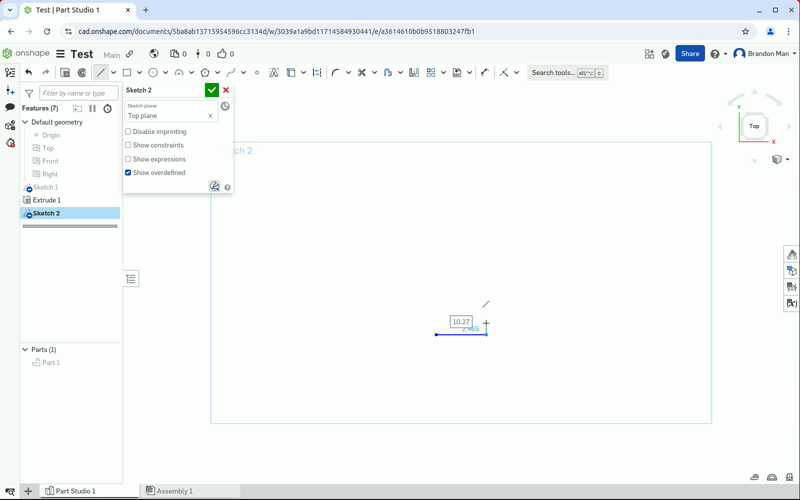
key_up(shift)
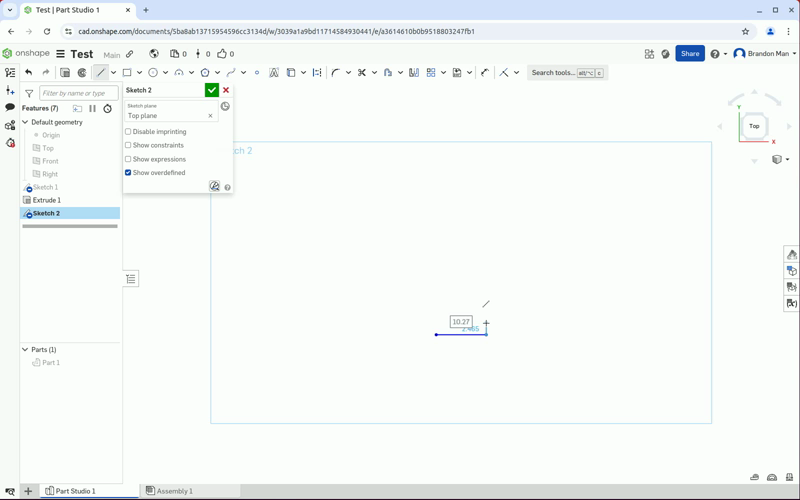
key_down(shift)
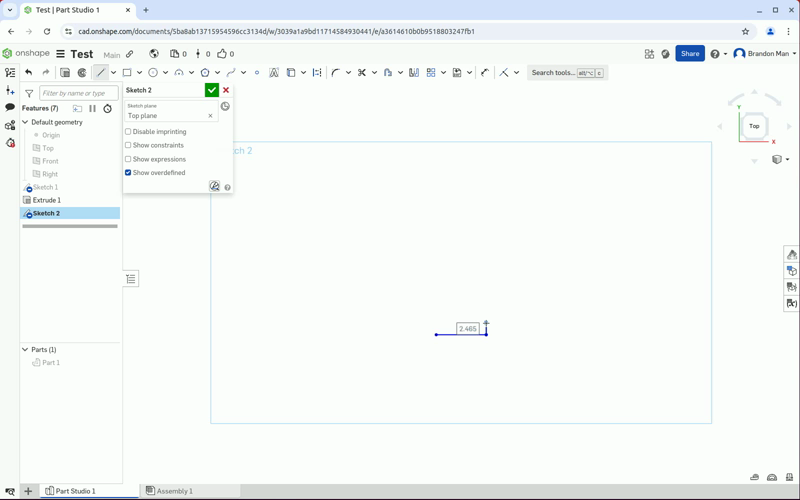
mouse_move(516, 322)
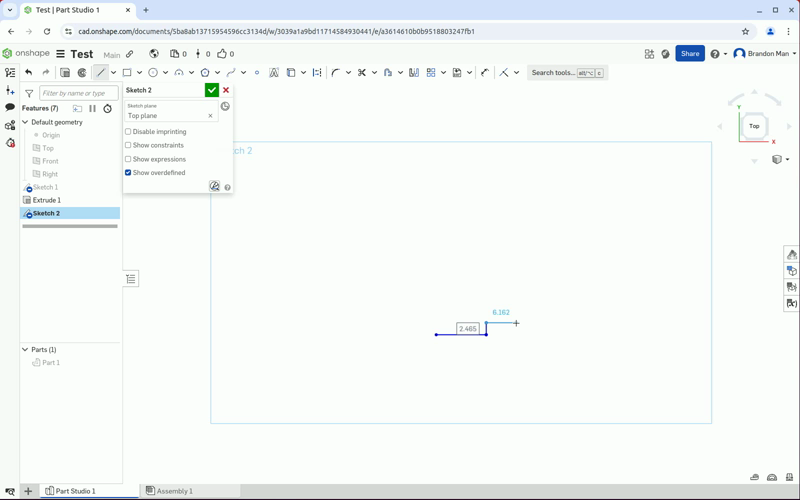
mouse_move(467, 328)
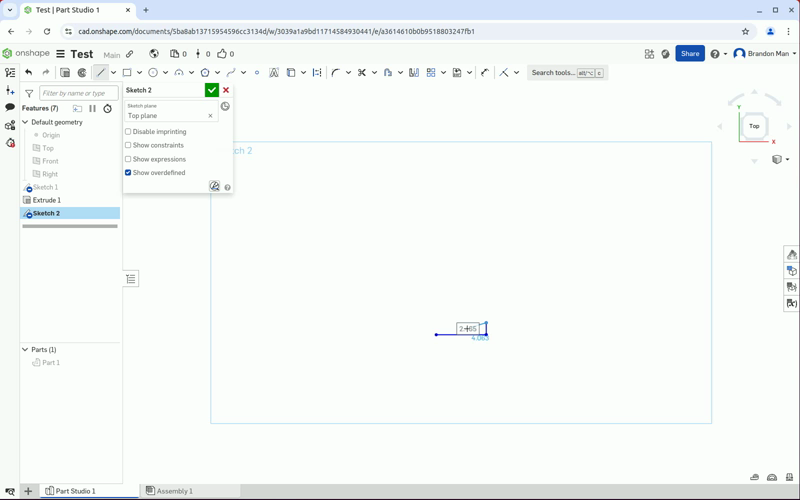
click(467, 328)
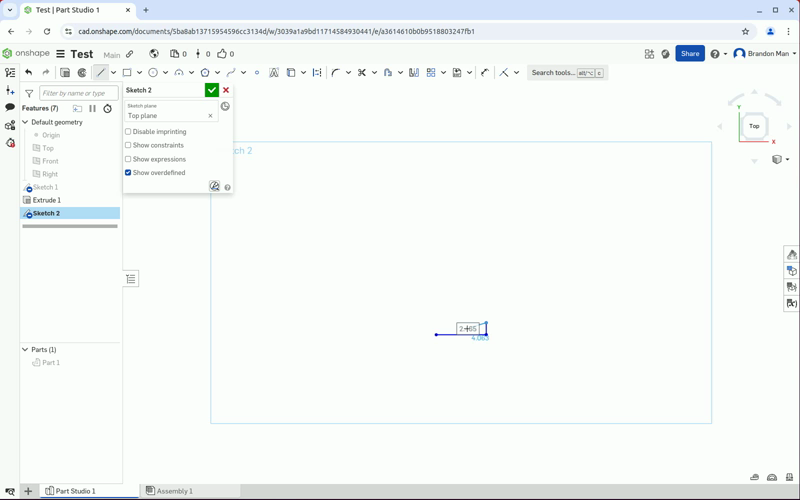
key_up(shift)
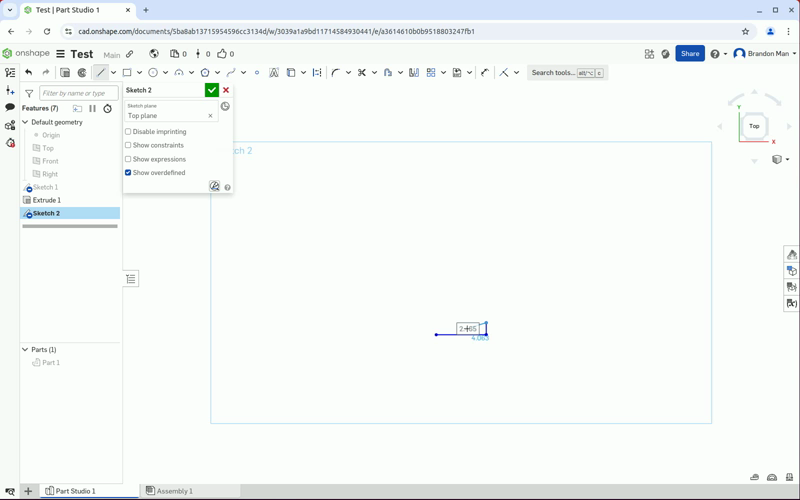
key_down(shift)
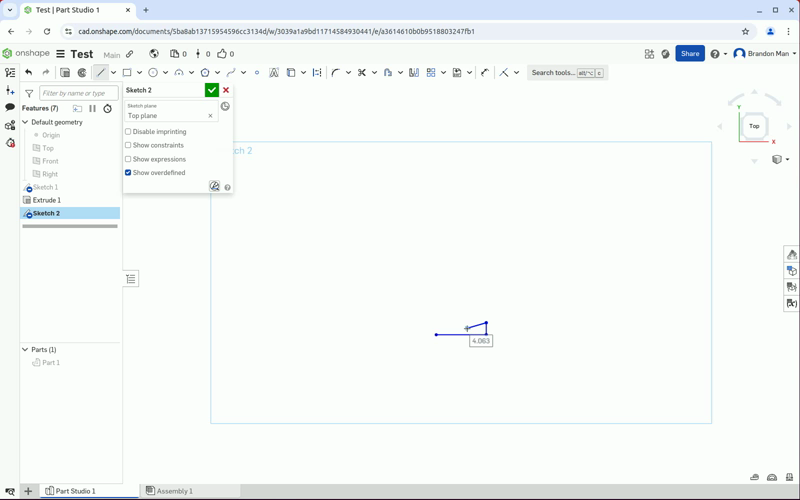
mouse_move(497, 328)
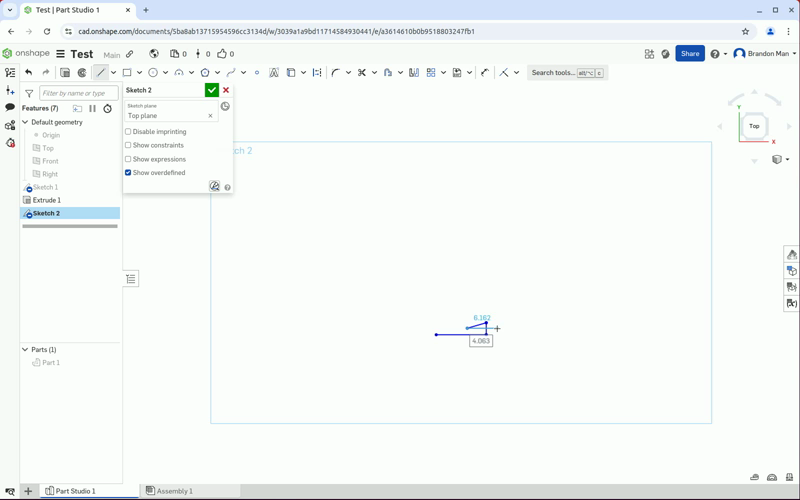
mouse_move(454, 328)
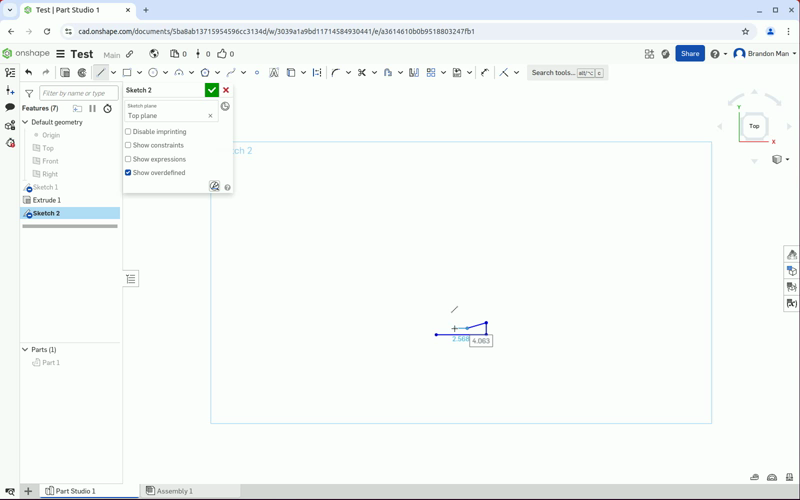
click(454, 328)
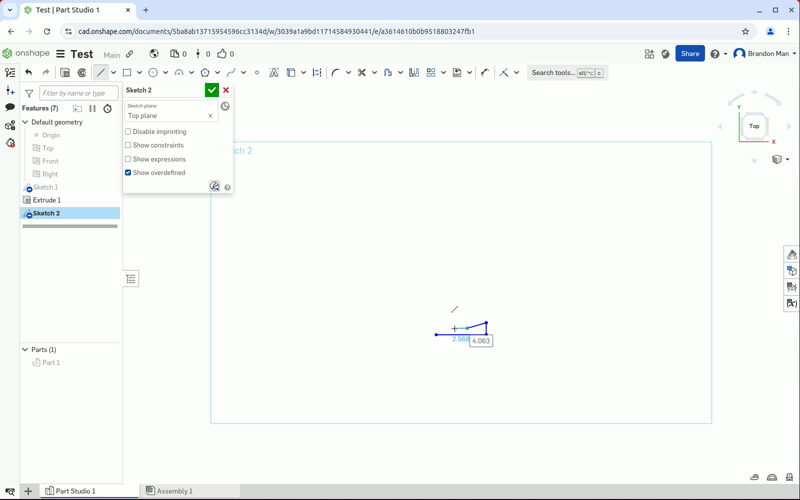
key_up(shift)
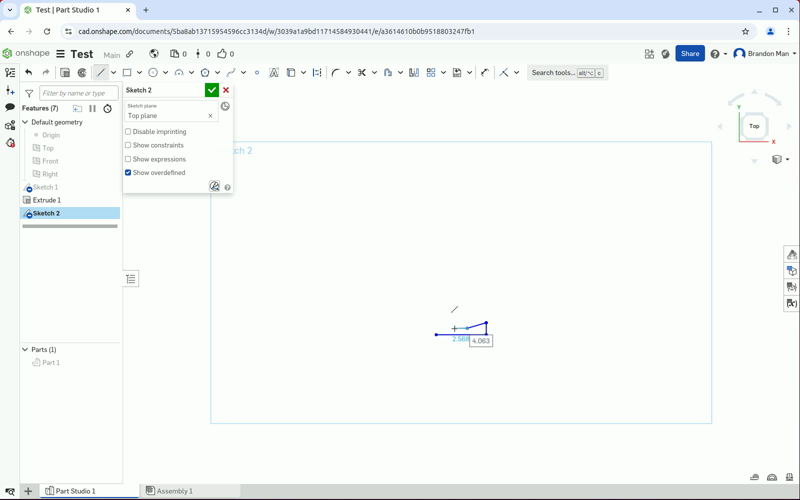
key_down(shift)
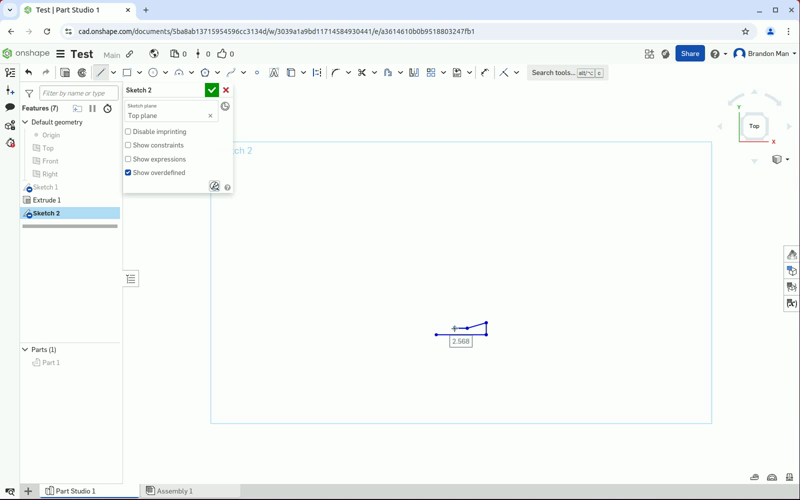
mouse_move(484, 328)
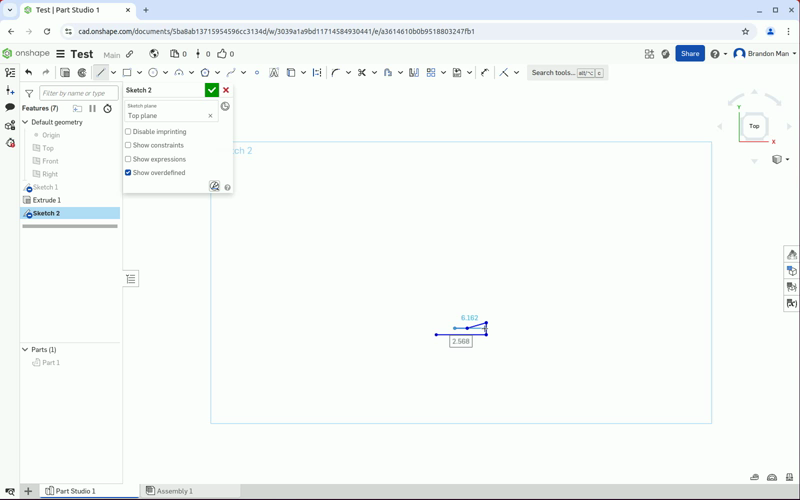
mouse_move(436, 321)
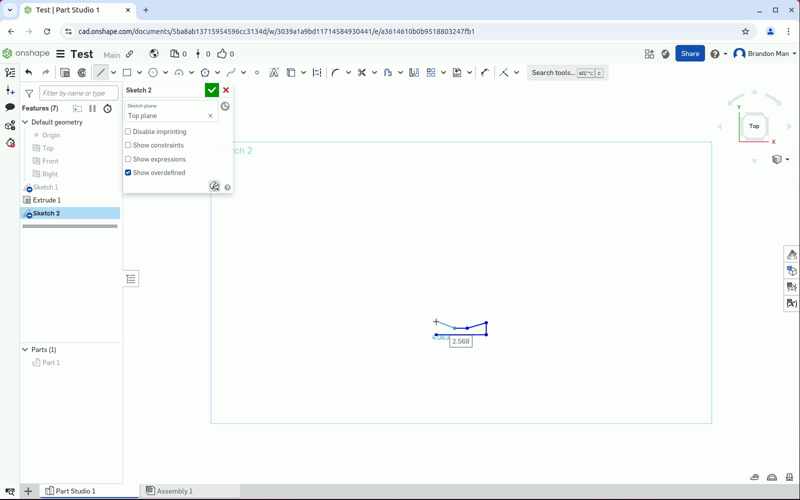
click(436, 321)
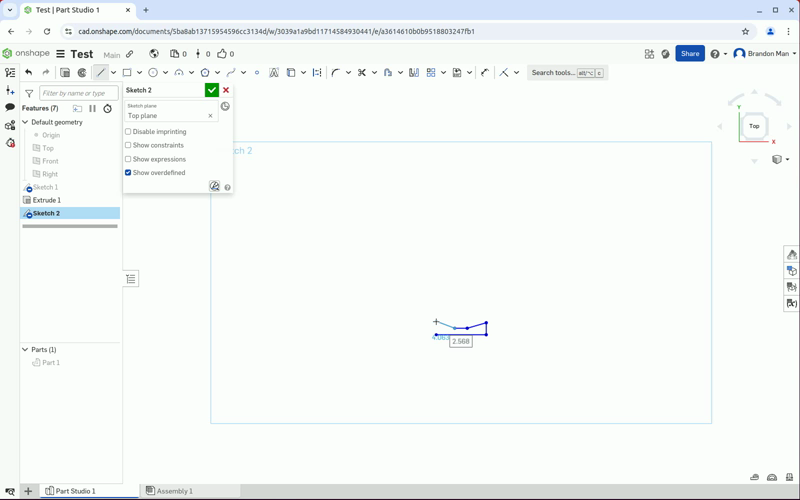
key_up(shift)
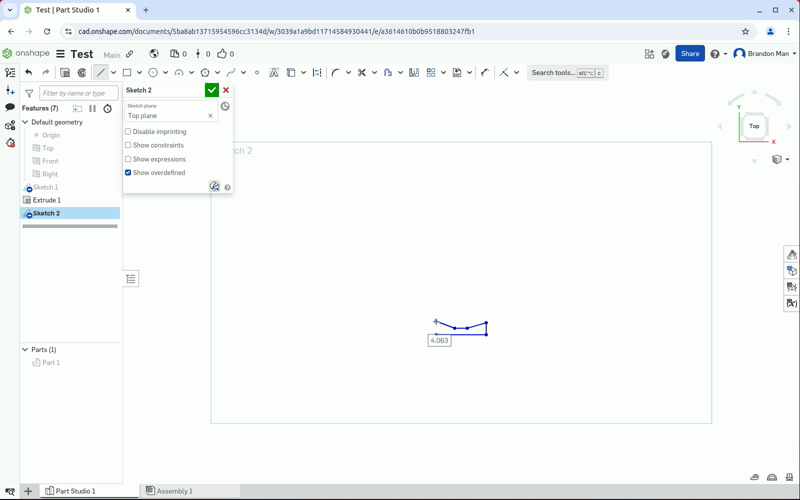
mouse_move(466, 321)
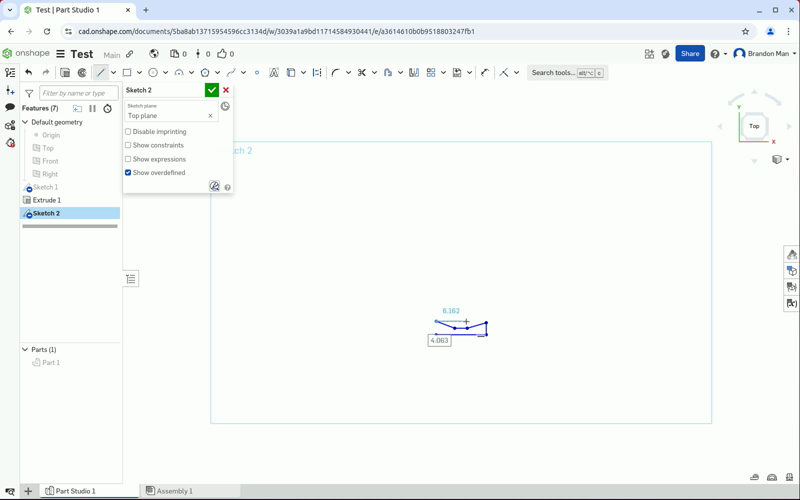
key_down(shift)
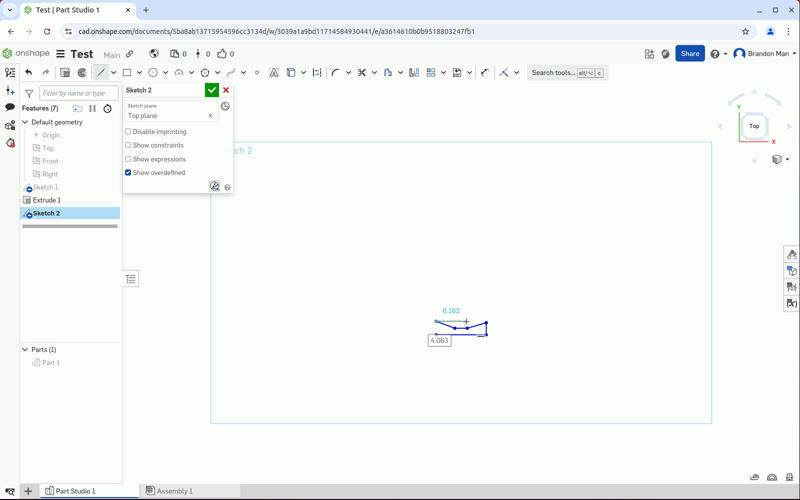
mouse_move(436, 334)
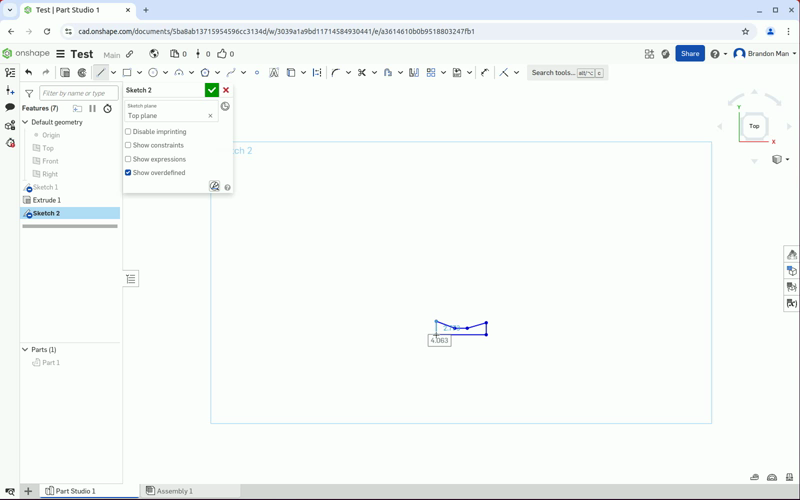
key_up(shift)
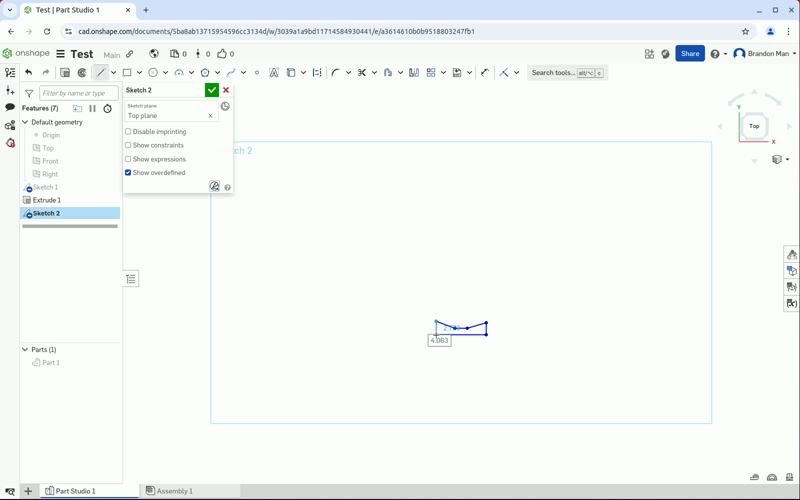
click(436, 334)
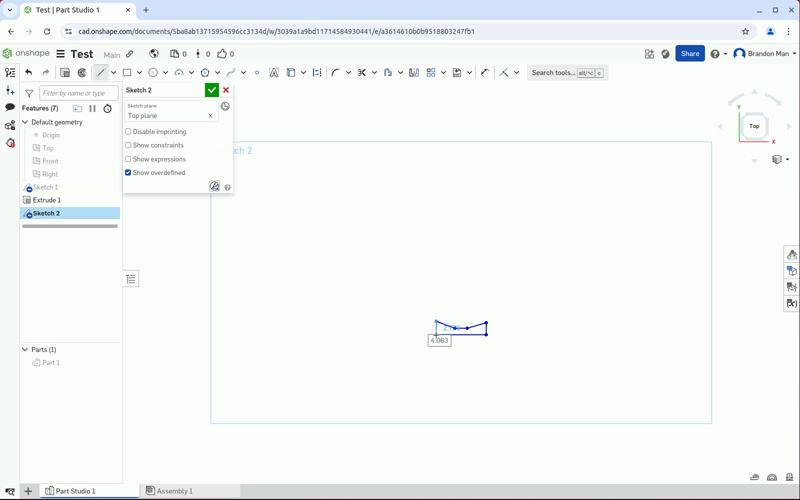
key(esc)
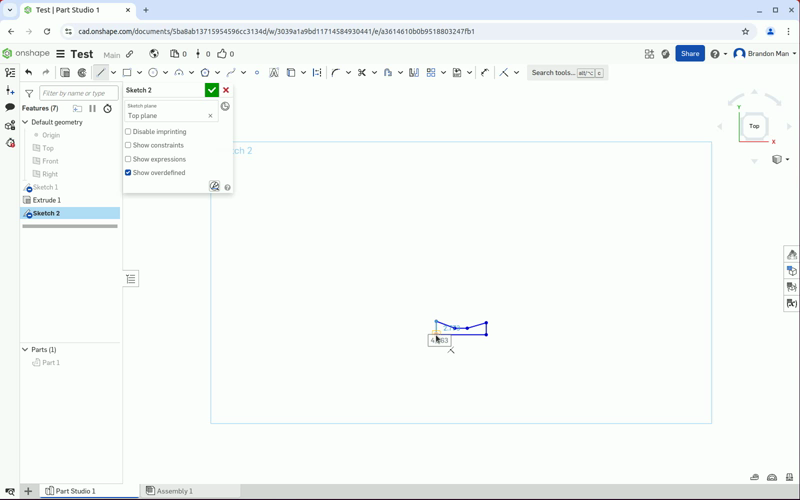
mouse_move(440, 323)
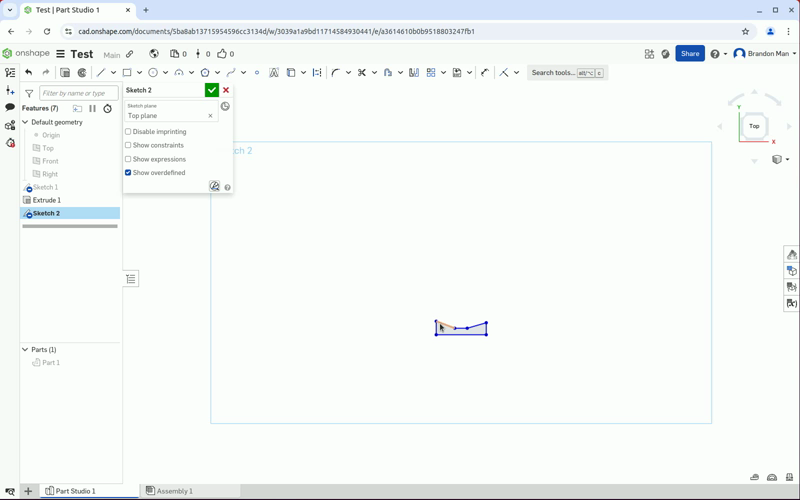
scroll(6)
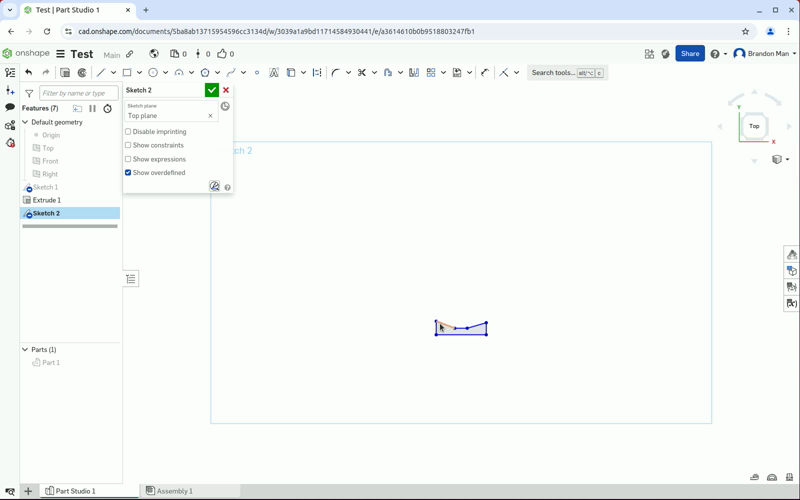
scroll(6)
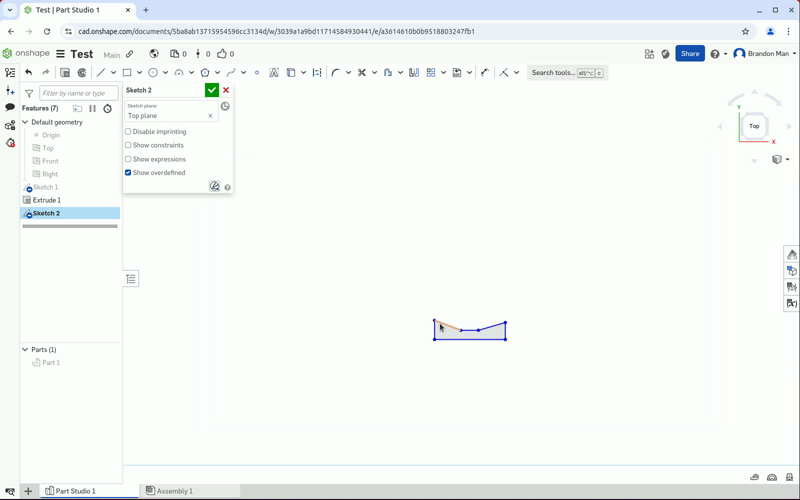
scroll(6)
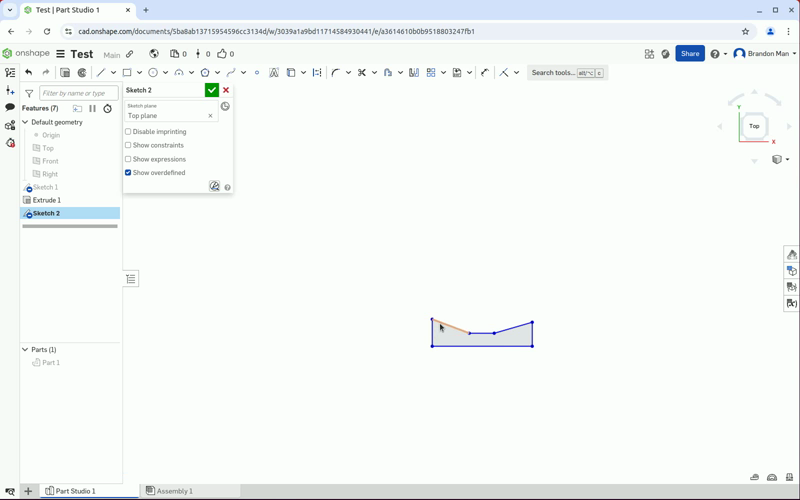
scroll(6)
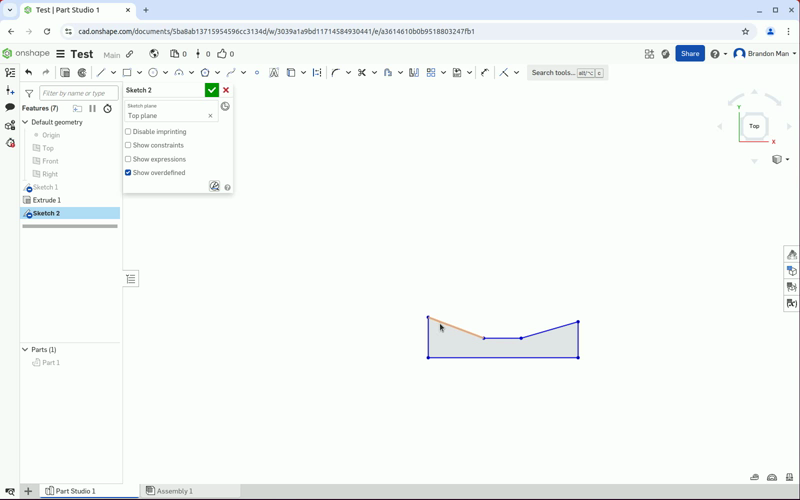
scroll(6)
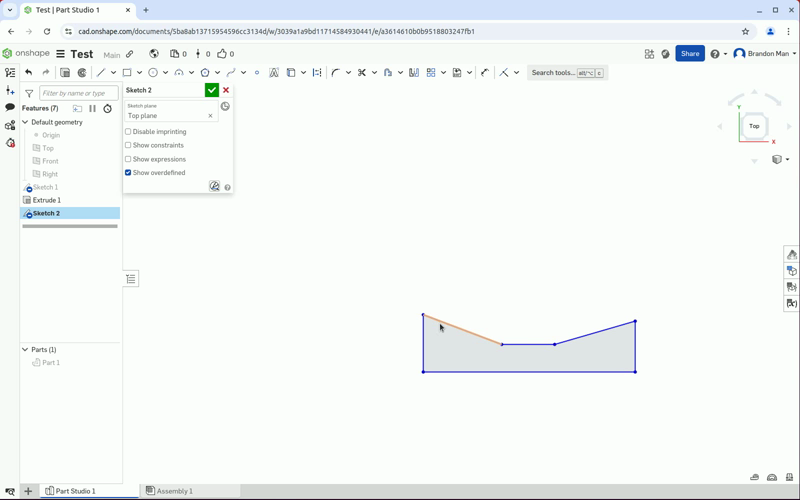
scroll(6)
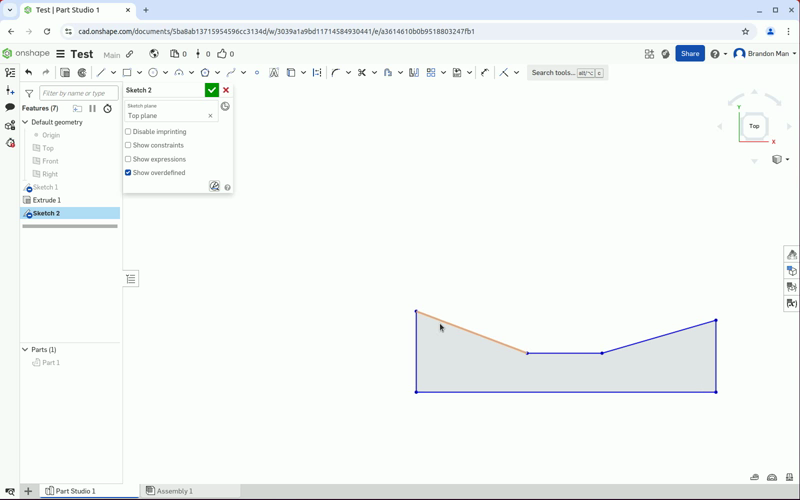
scroll(6)
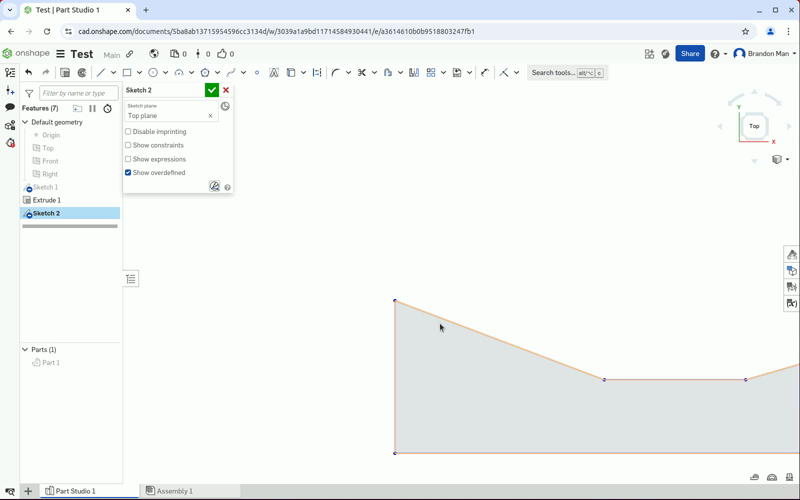
click(440, 323)
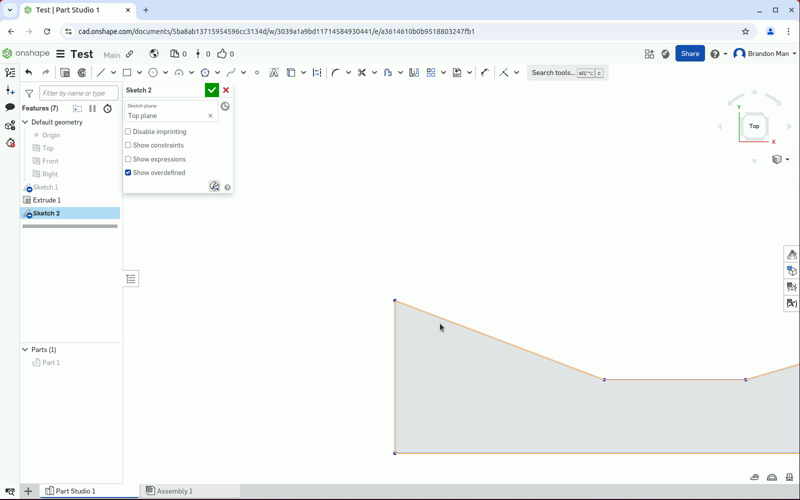
scroll(-6)
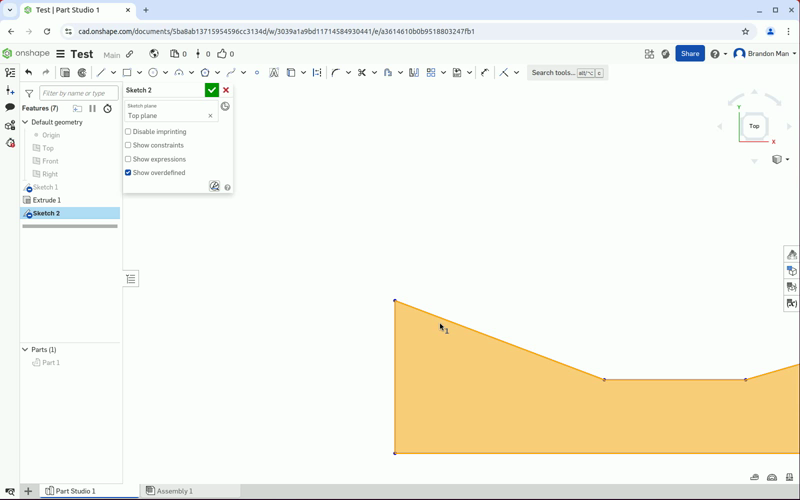
scroll(-6)
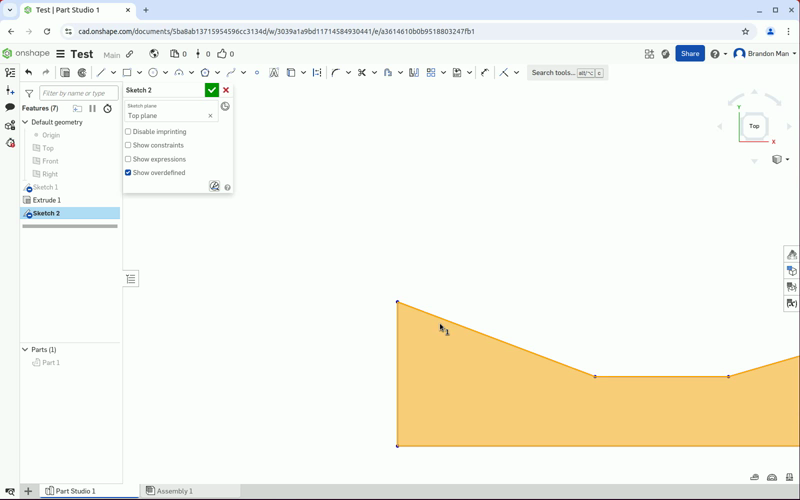
scroll(-6)
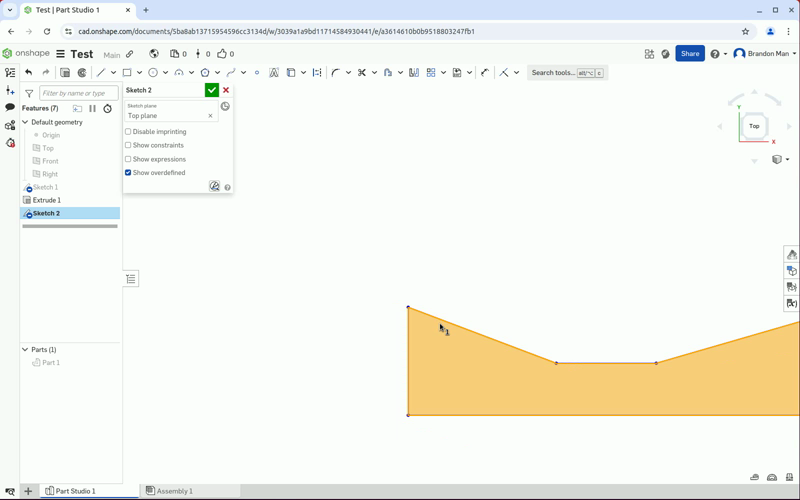
scroll(-6)
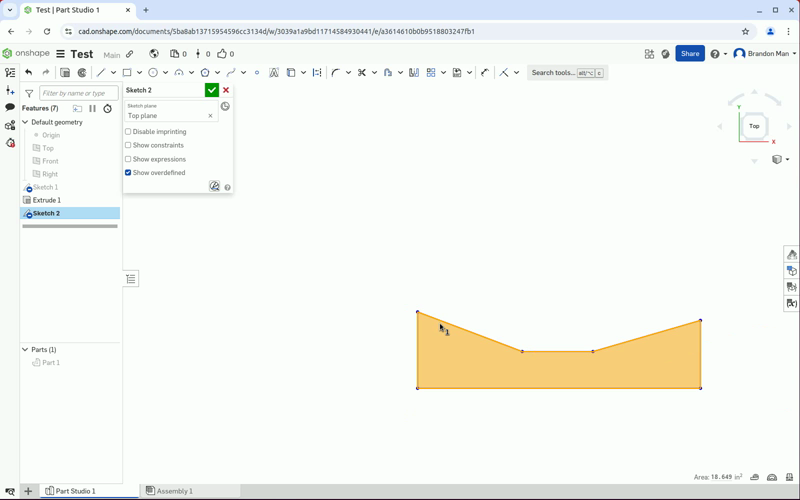
scroll(-6)
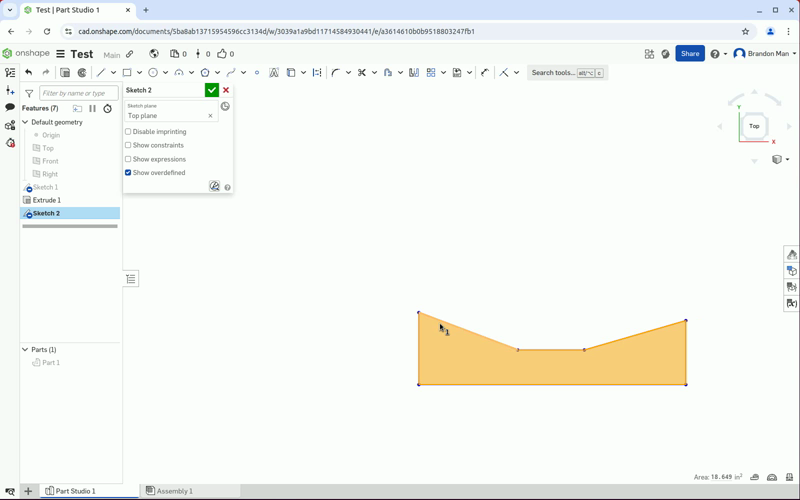
scroll(-6)
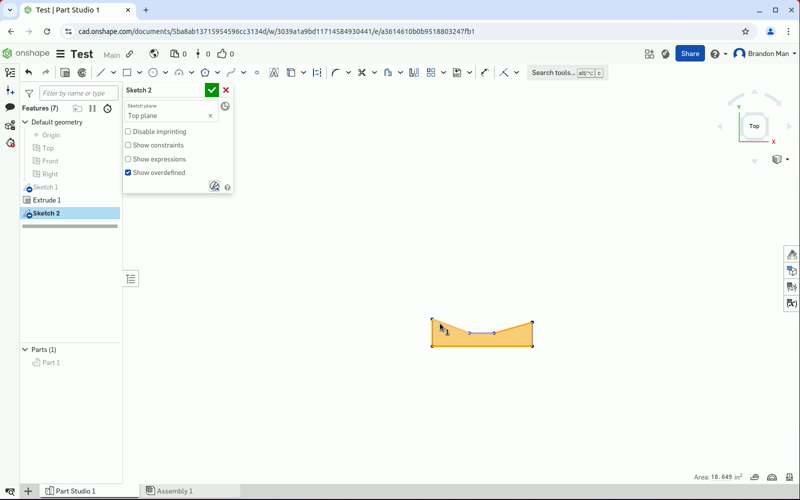
scroll(-6)
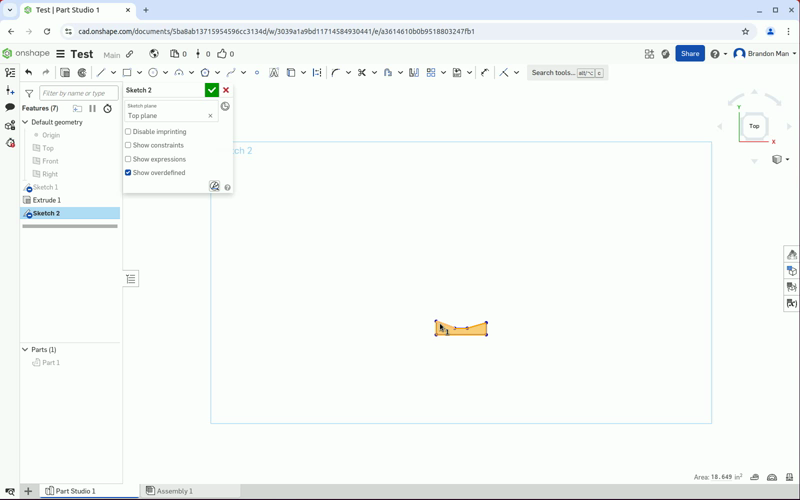
mouse_move(73, 352)
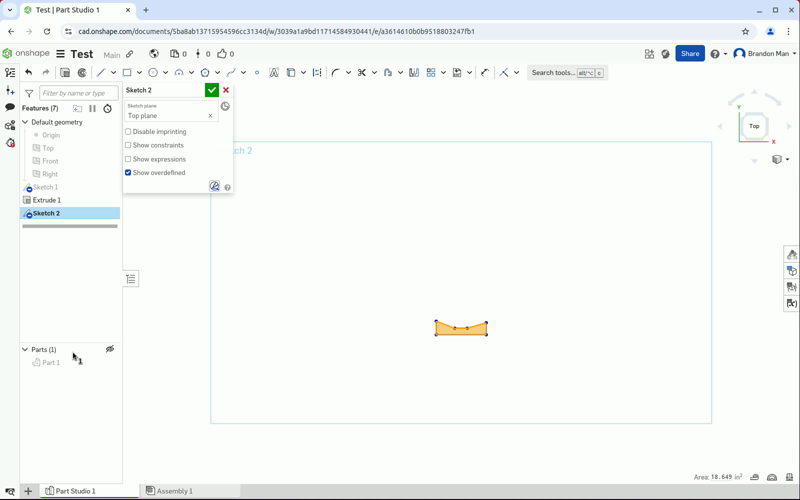
key(shift+y)
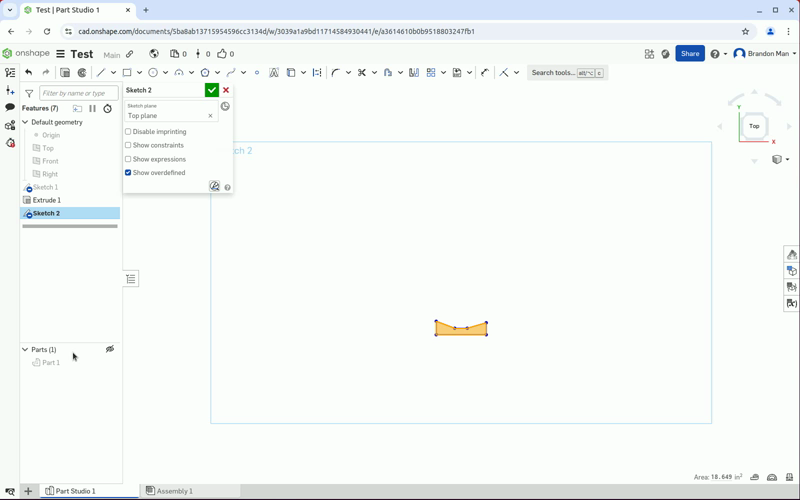
key(shift+e)
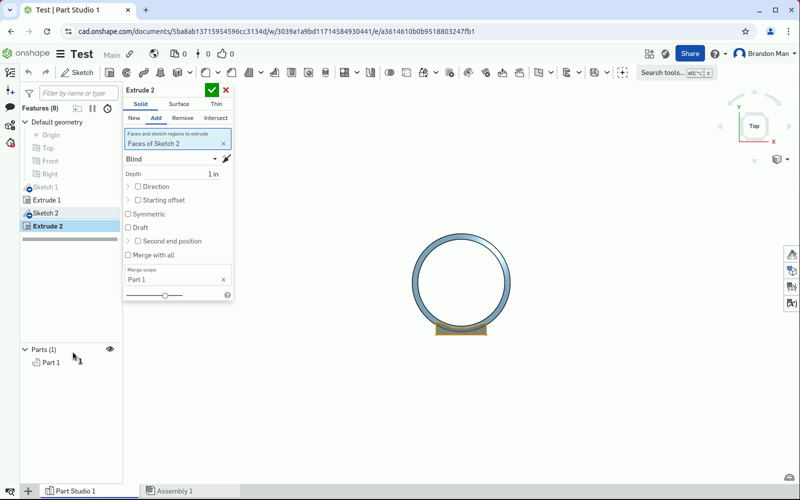
mouse_move(143, 106)
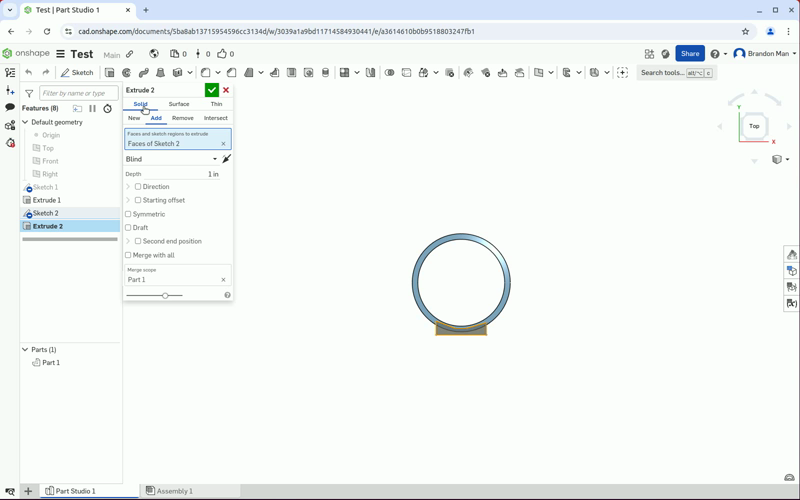
click(143, 106)
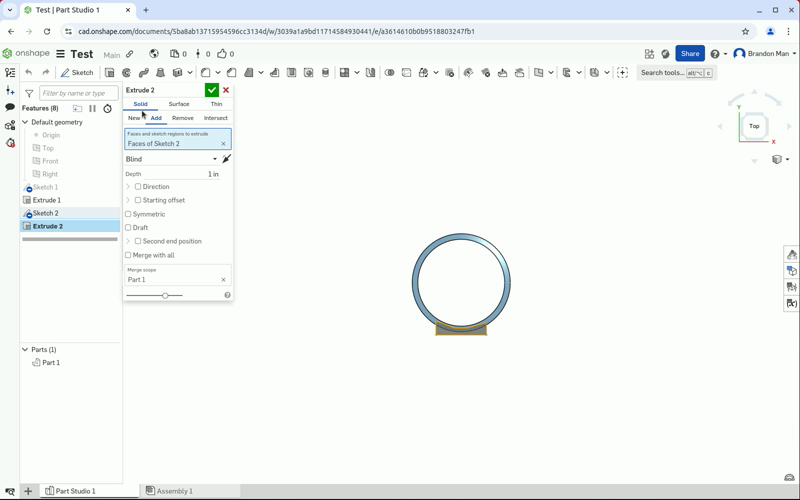
mouse_move(137, 120)
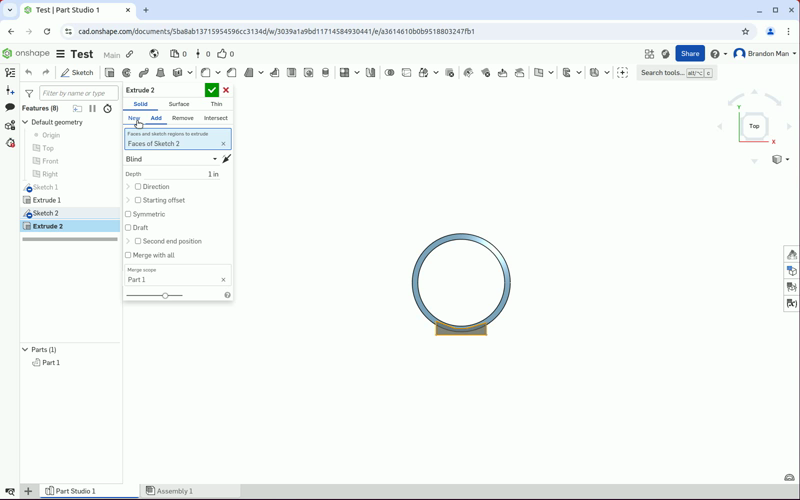
click(137, 120)
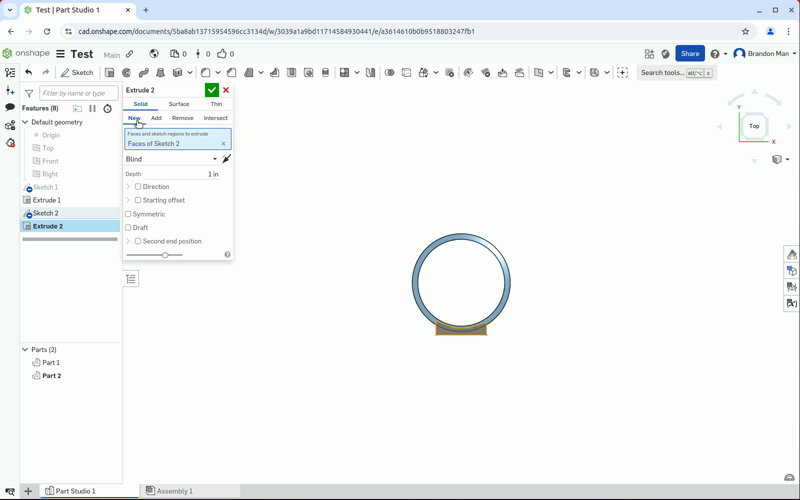
key(tab, 4)
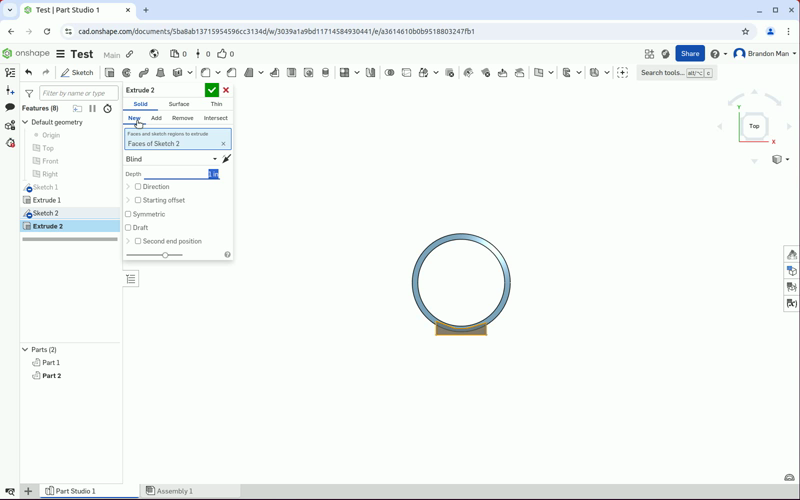
text(23.108)
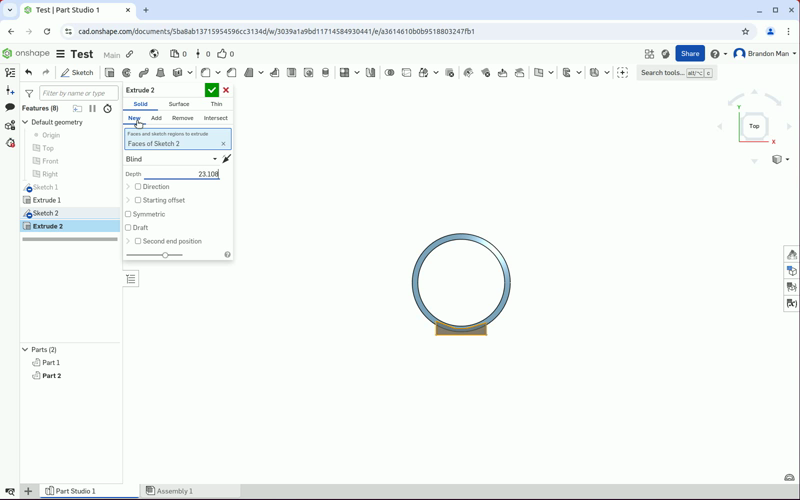
key(enter)
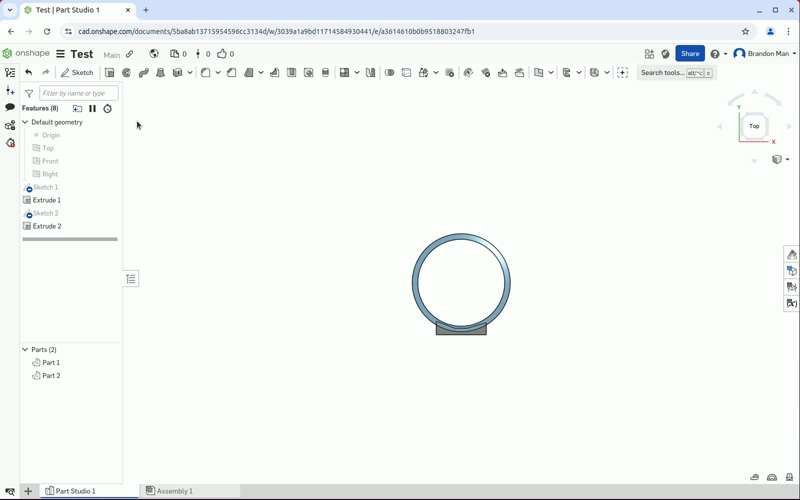
key(shift+h)
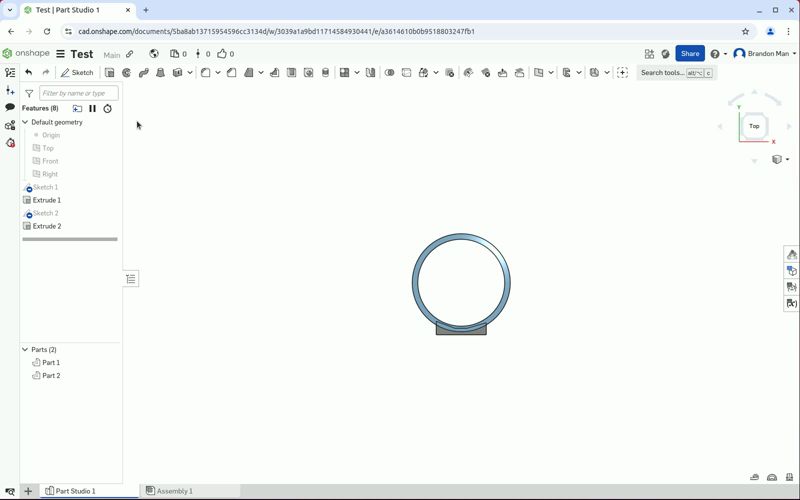
key(shift+h)
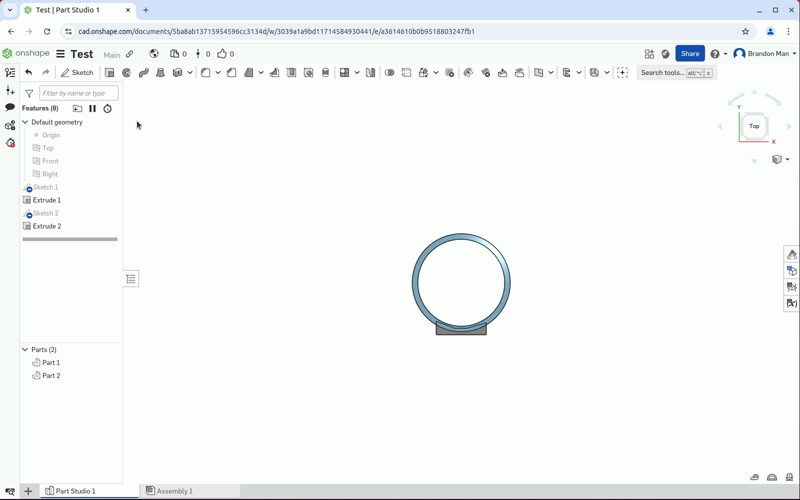
mouse_move(73, 189)
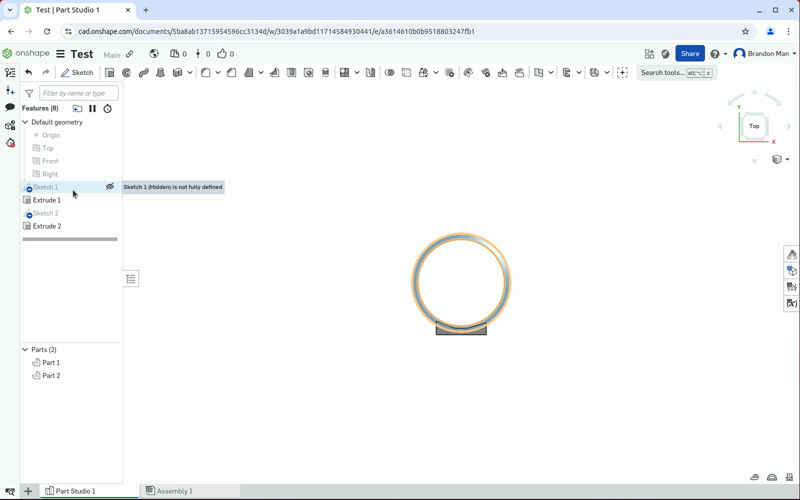
click(73, 189)
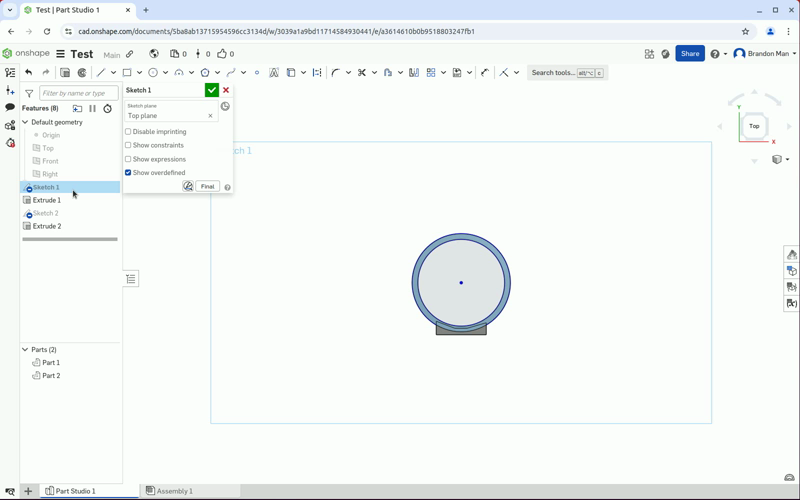
mouse_move(229, 92)
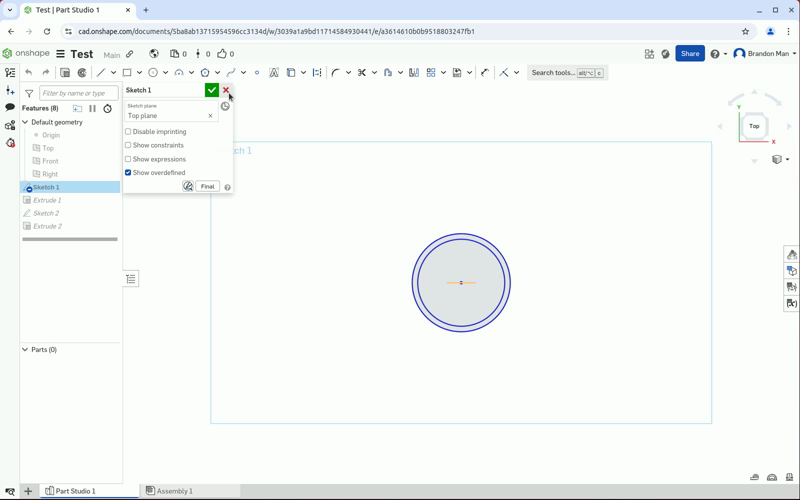
click(229, 92)
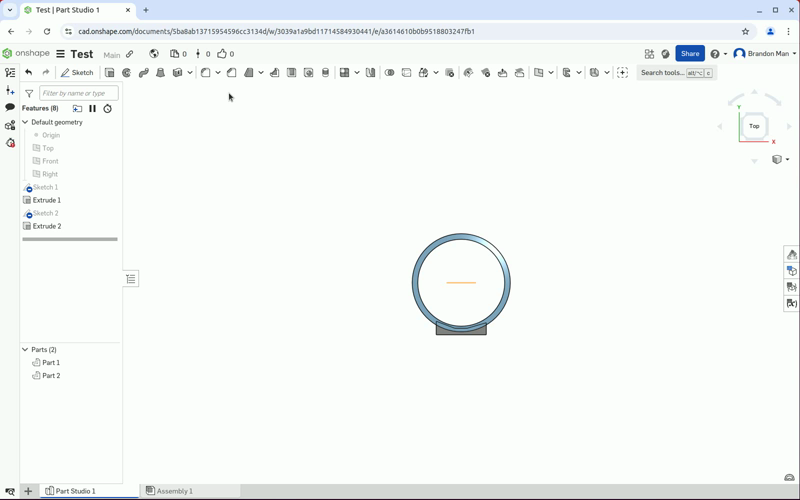
mouse_move(73, 352)
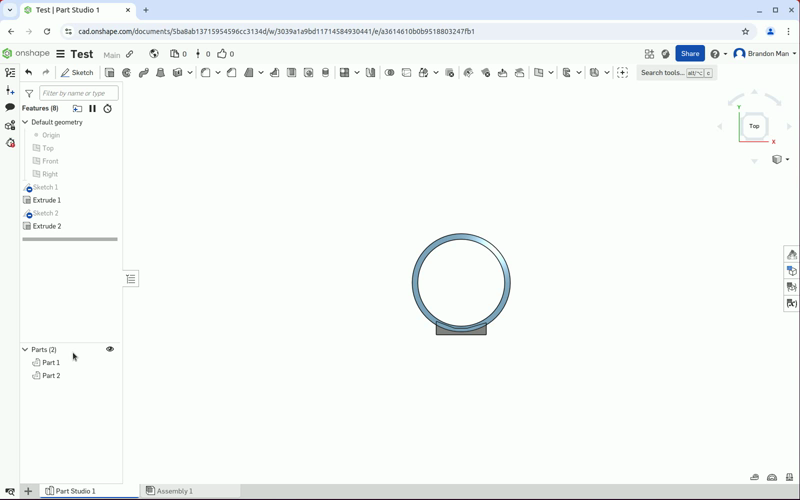
key(y)
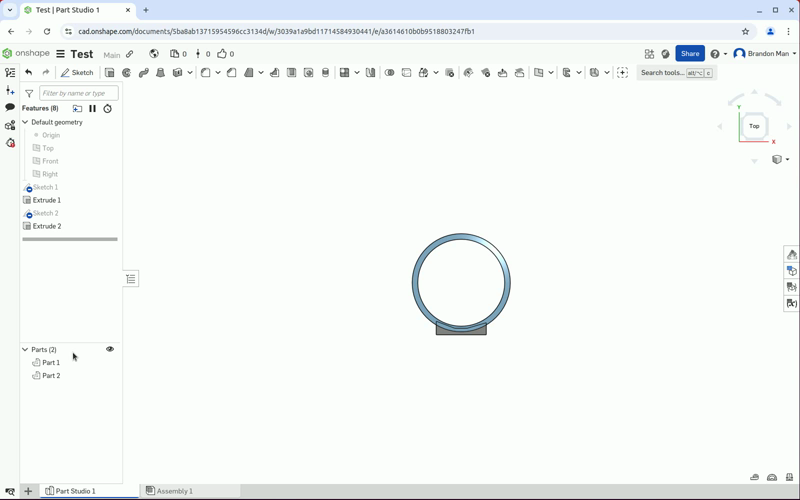
key(shift+p)
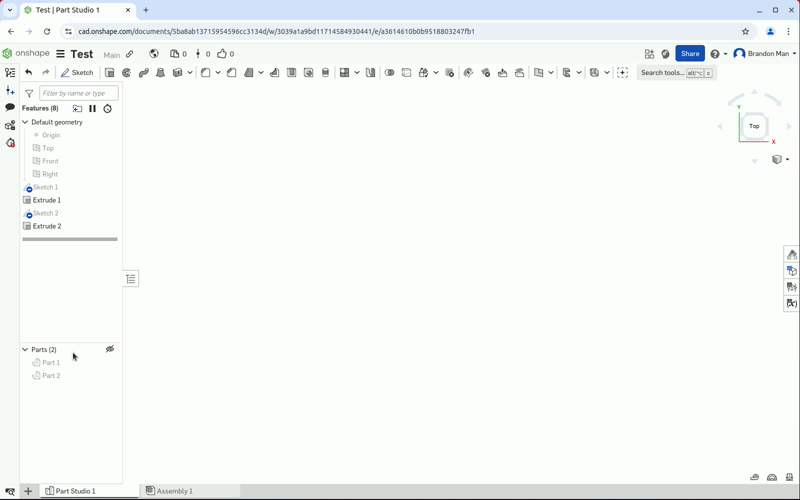
key(space)
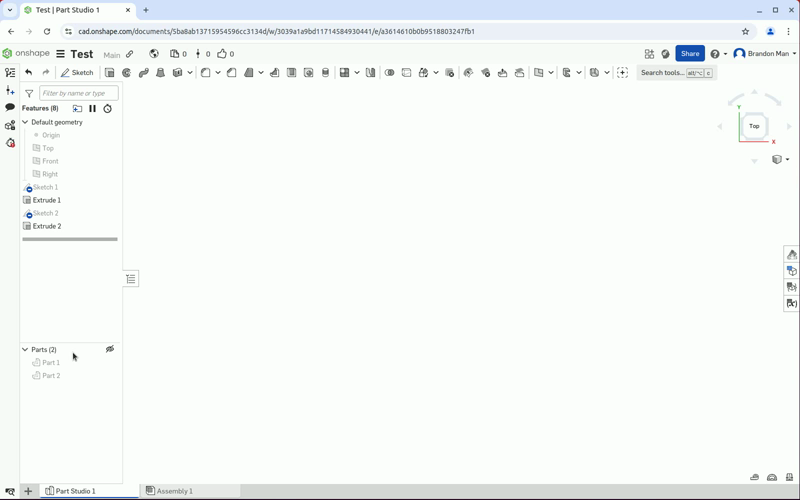
key_down(shift)
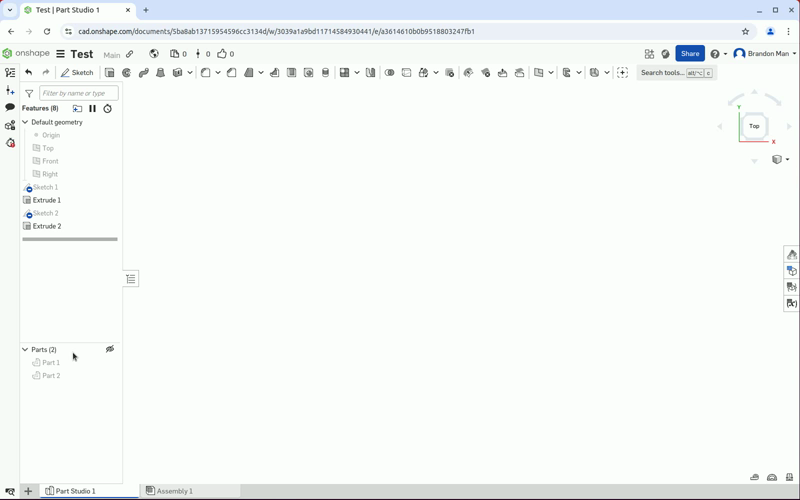
key(up)
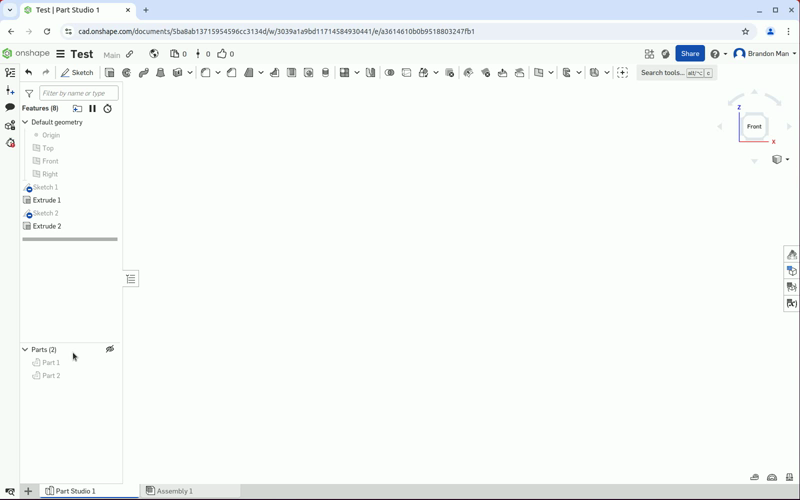
key_up(shift)
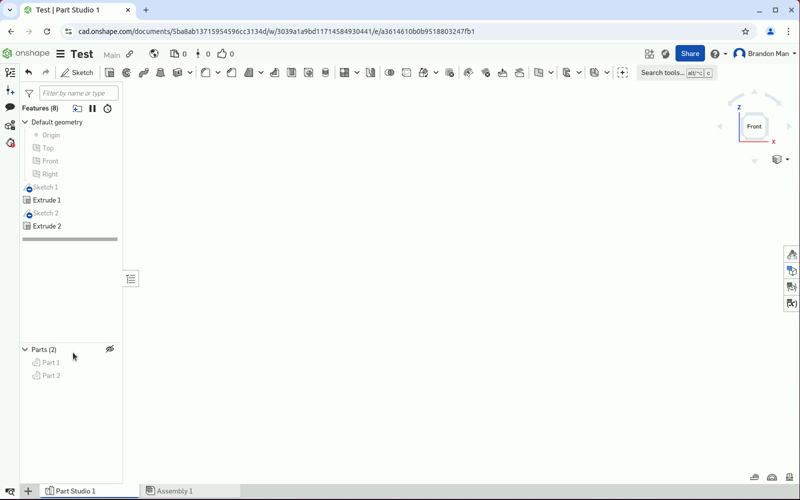
mouse_move(73, 352)
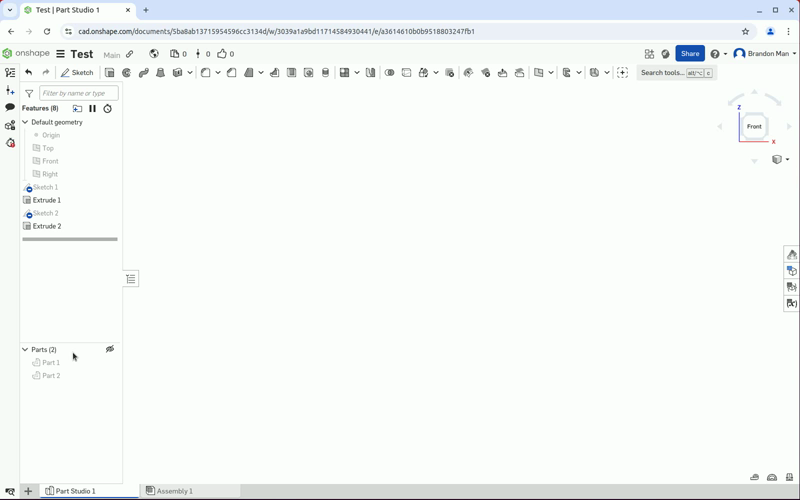
key(shift+y)
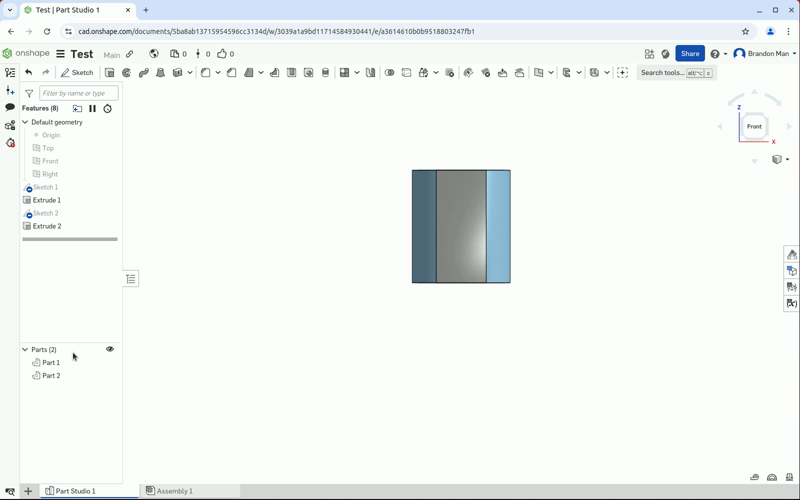
mouse_move(541, 75)
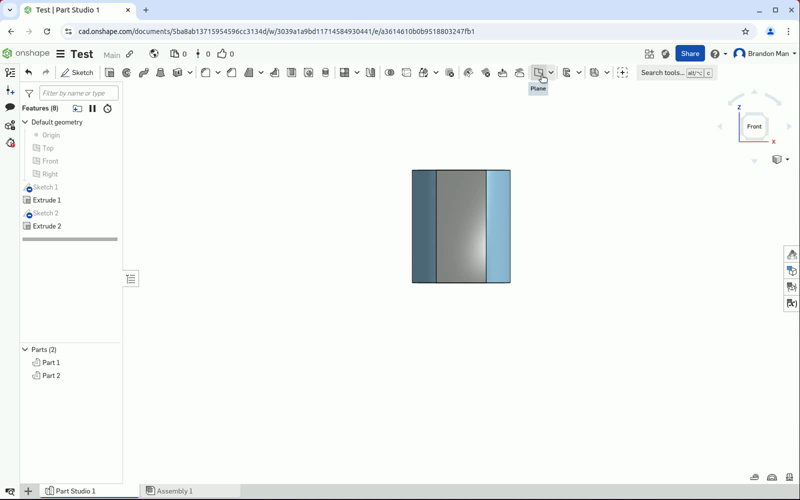
click(541, 75)
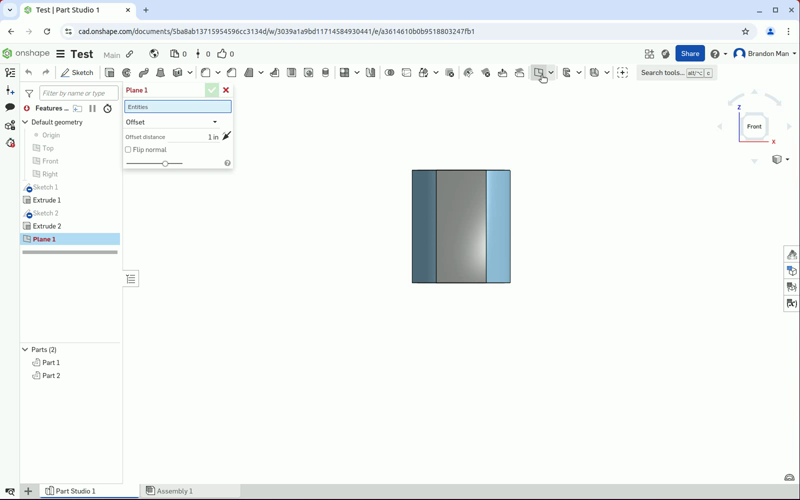
mouse_move(73, 163)
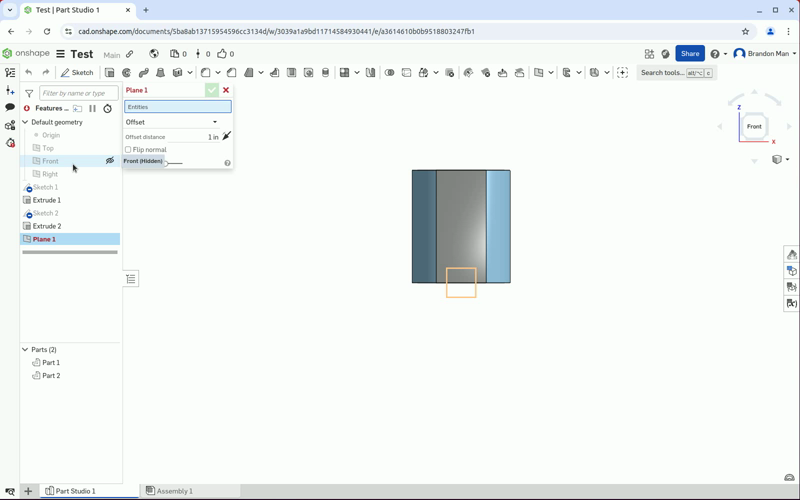
click(73, 163)
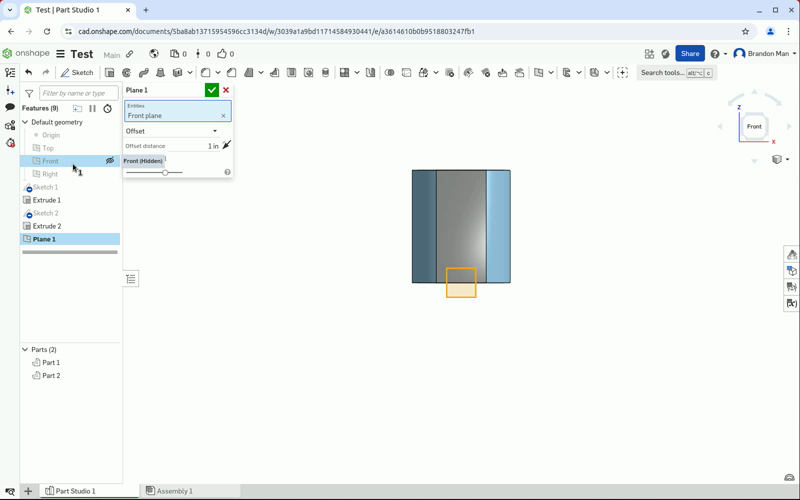
key(tab, 2)
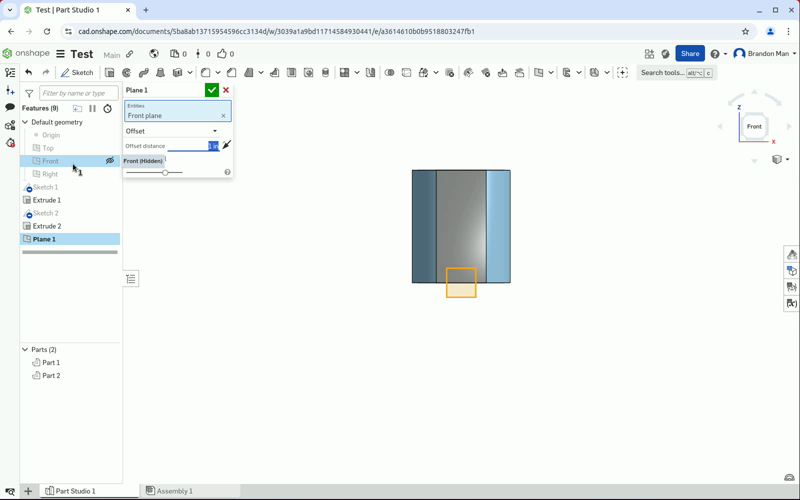
text(10.599)
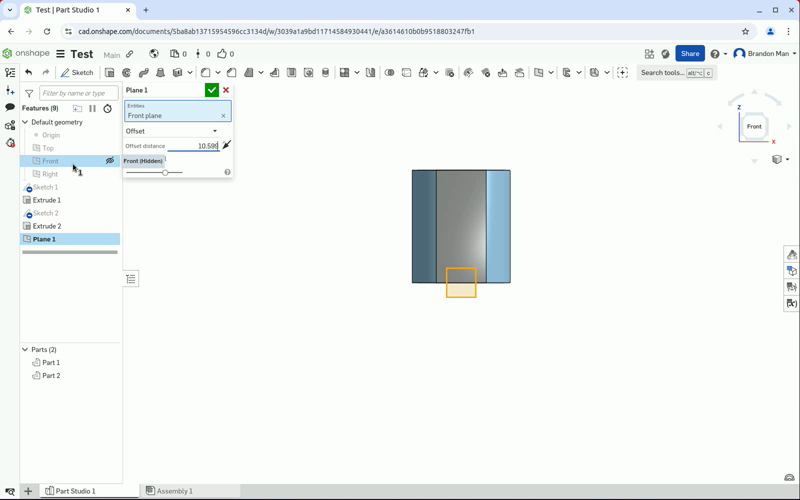
key(enter, 2)
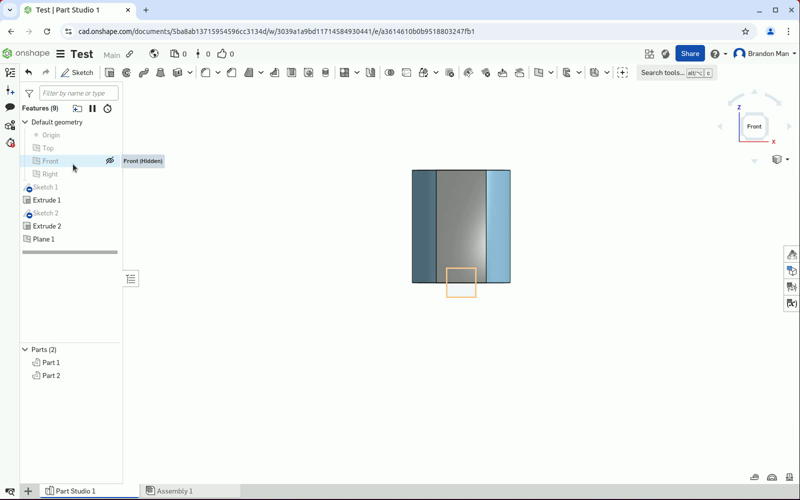
key(shift+s)
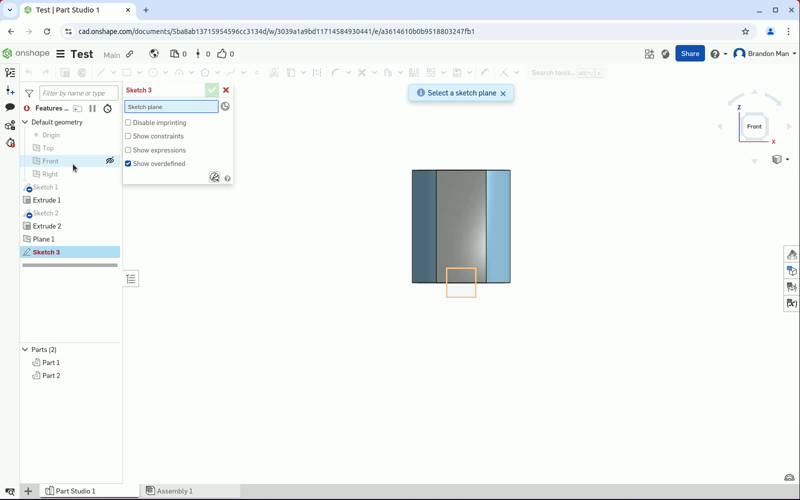
mouse_move(73, 241)
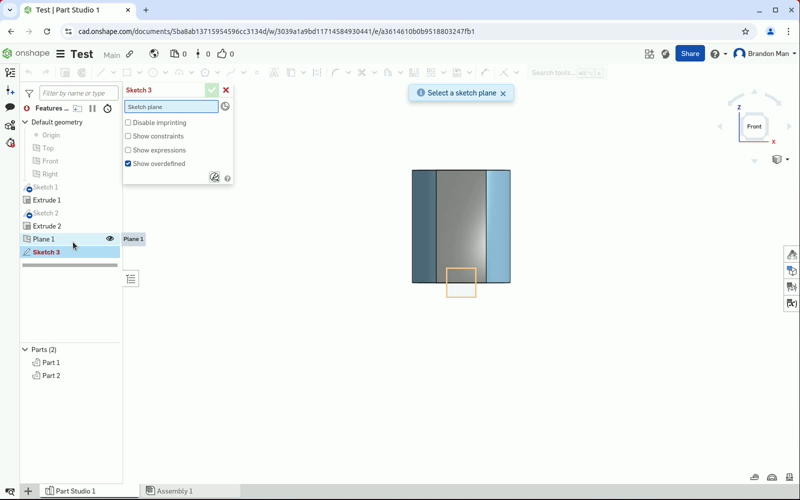
click(73, 241)
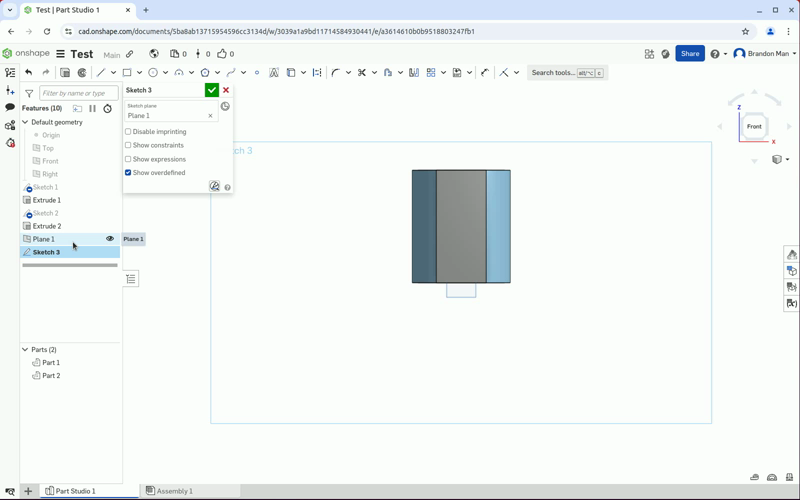
mouse_move(73, 352)
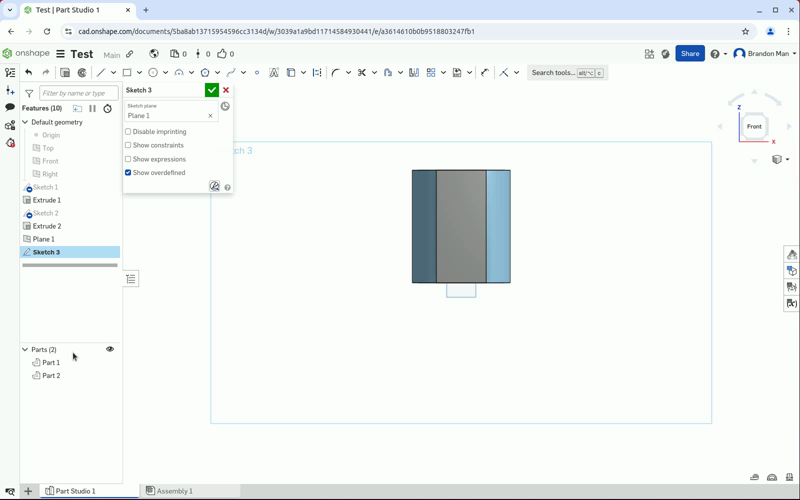
key(y)
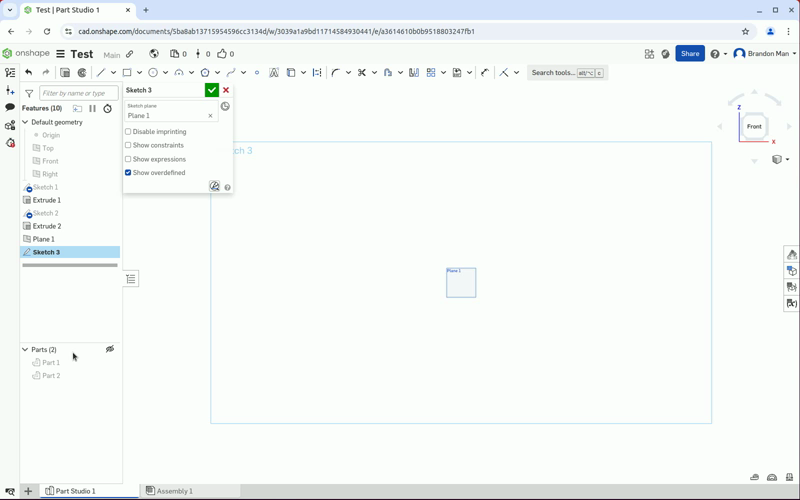
key(l)
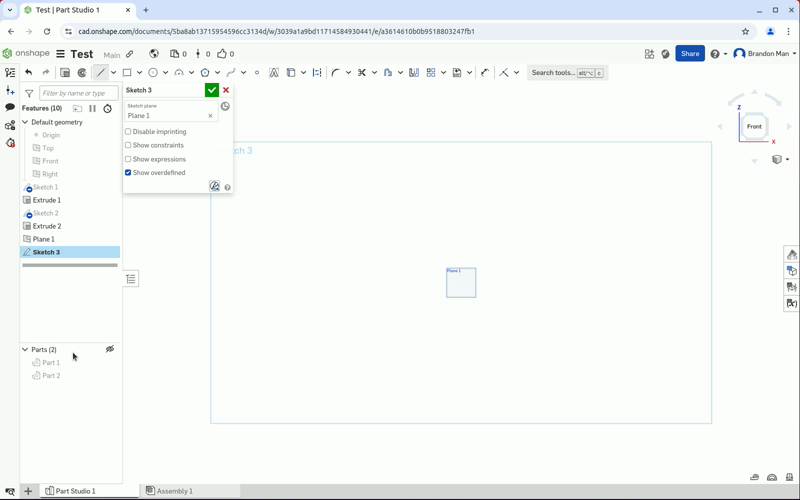
key_down(shift)
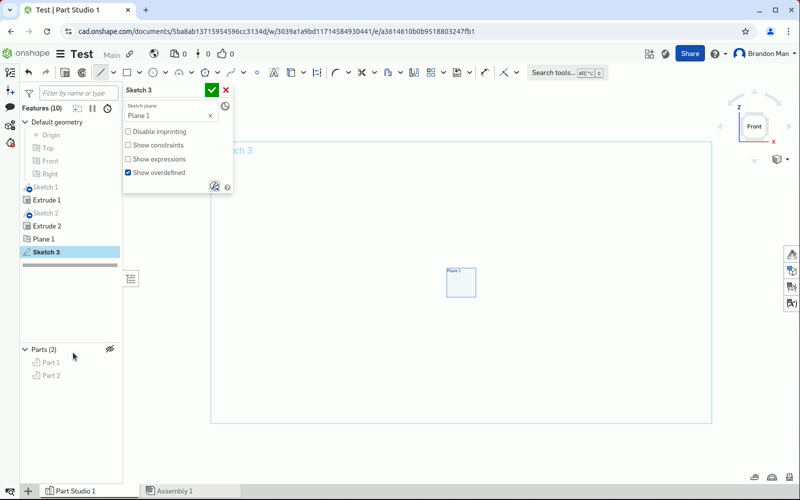
mouse_move(446, 227)
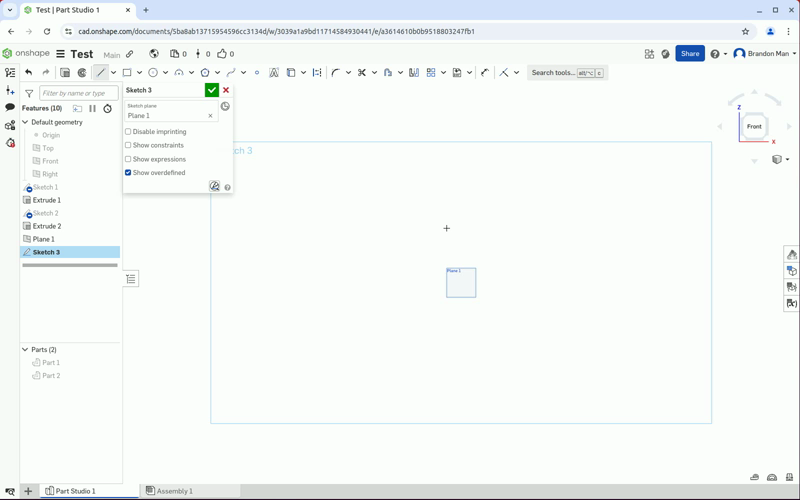
click(446, 227)
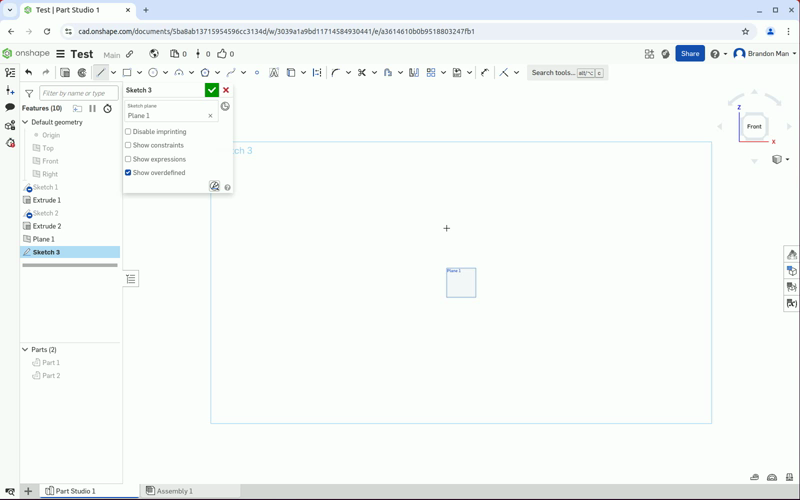
key_up(shift)
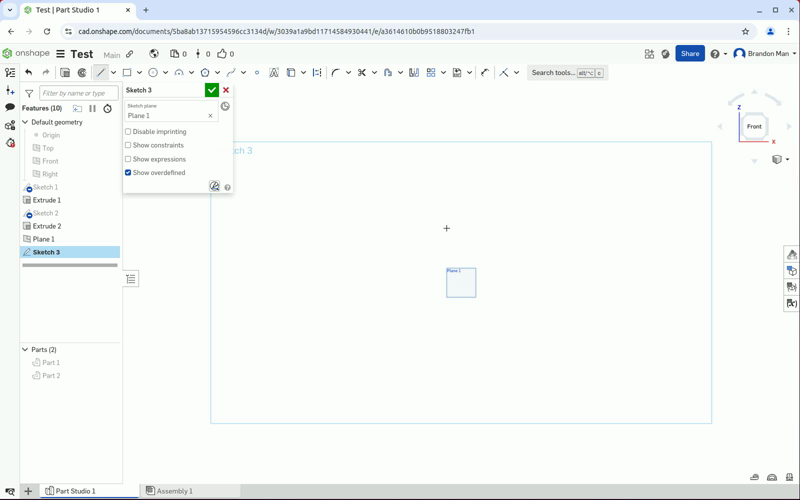
key_down(shift)
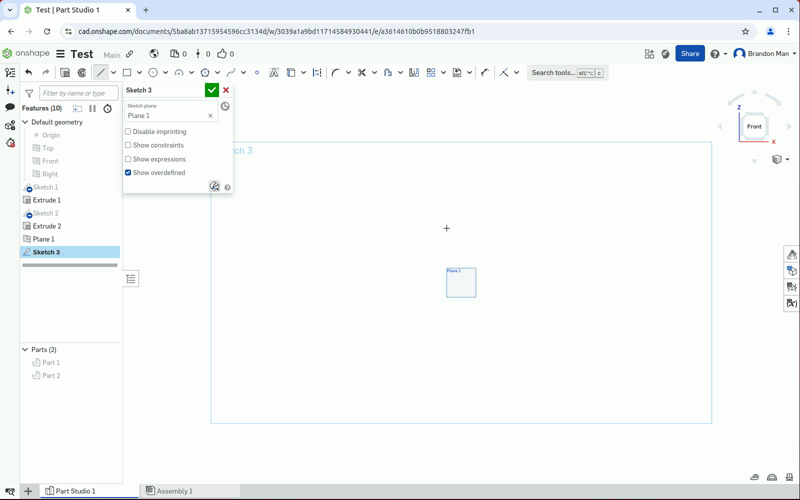
mouse_move(476, 227)
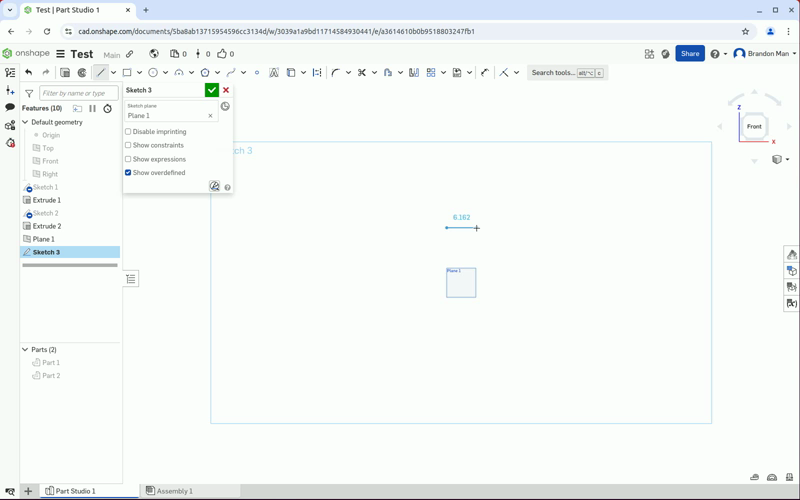
mouse_move(477, 227)
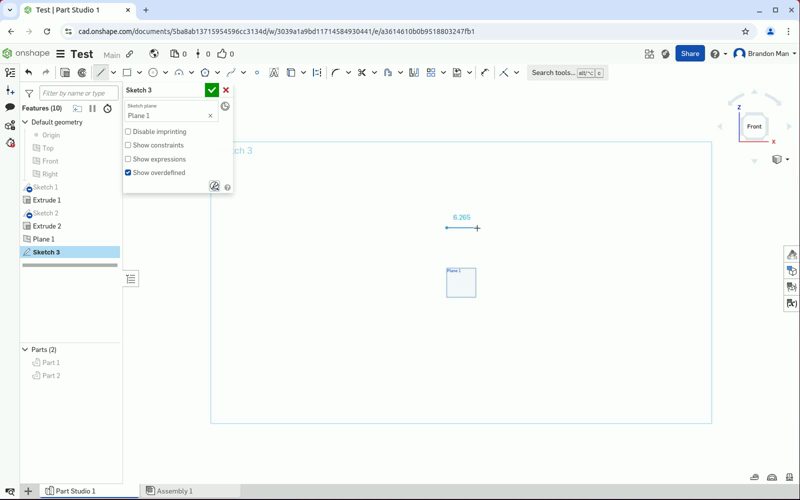
click(477, 227)
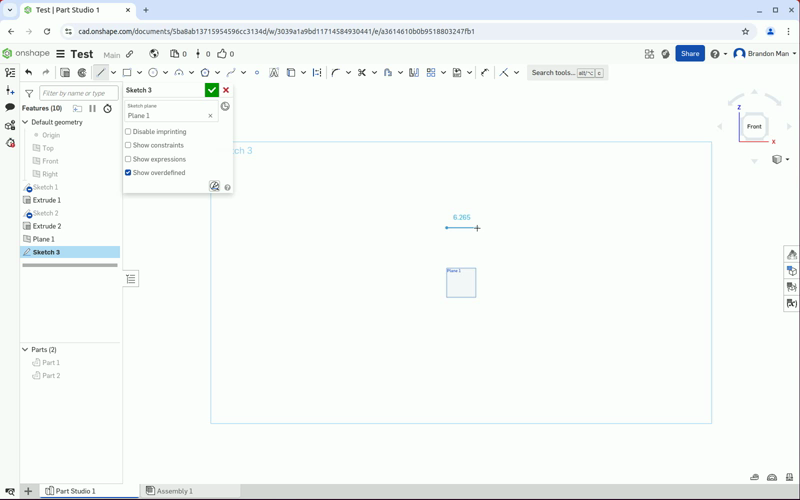
key_up(shift)
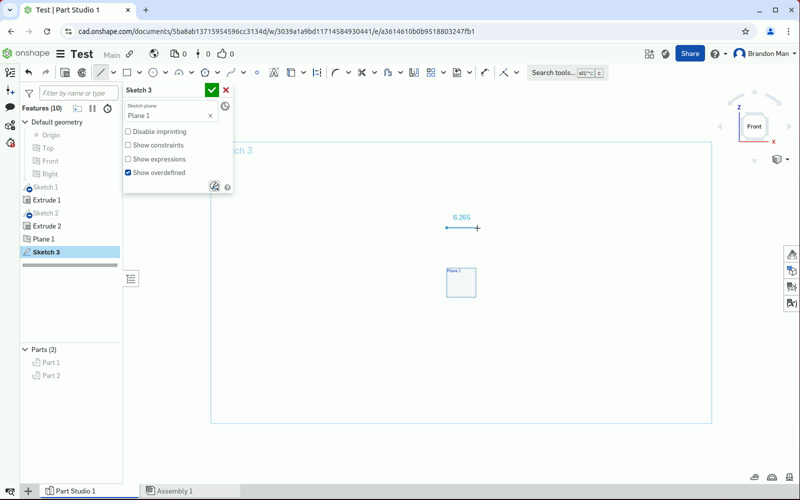
key(esc)
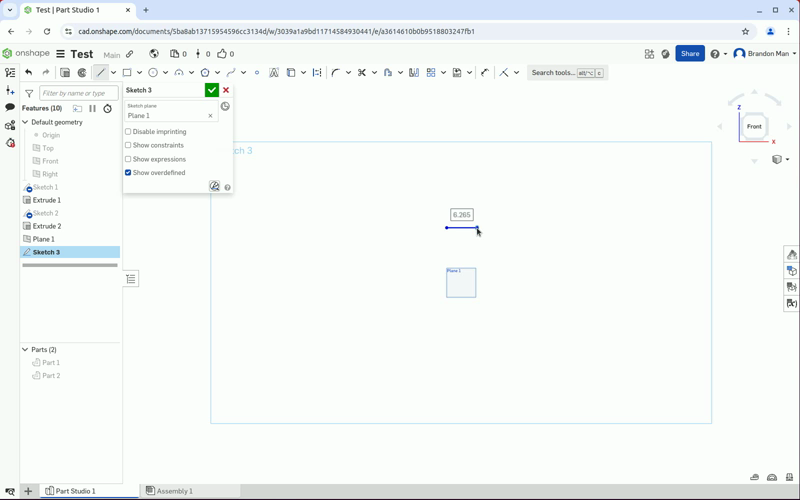
key(a)
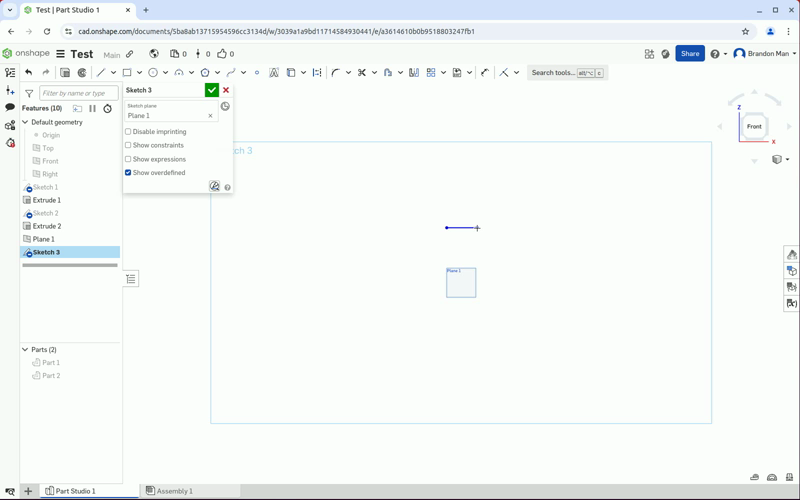
mouse_move(477, 227)
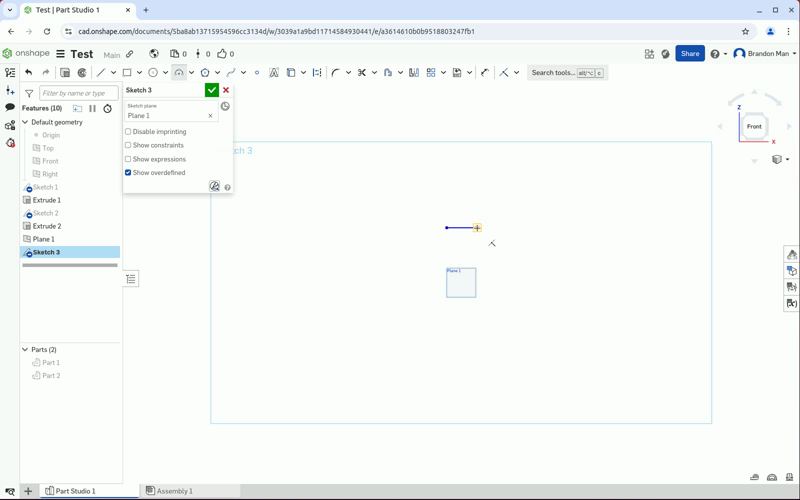
click(477, 227)
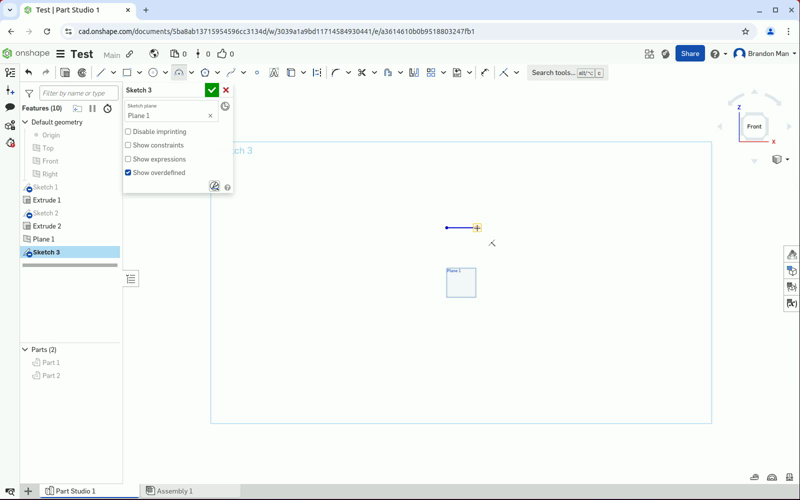
mouse_move(446, 227)
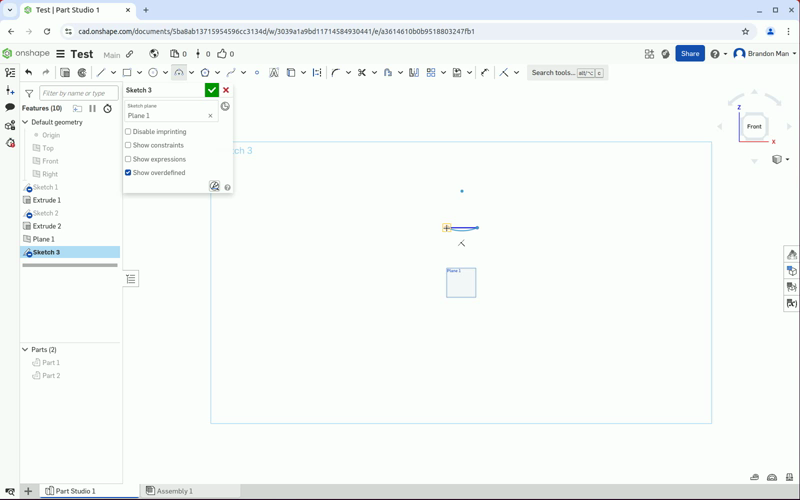
click(446, 227)
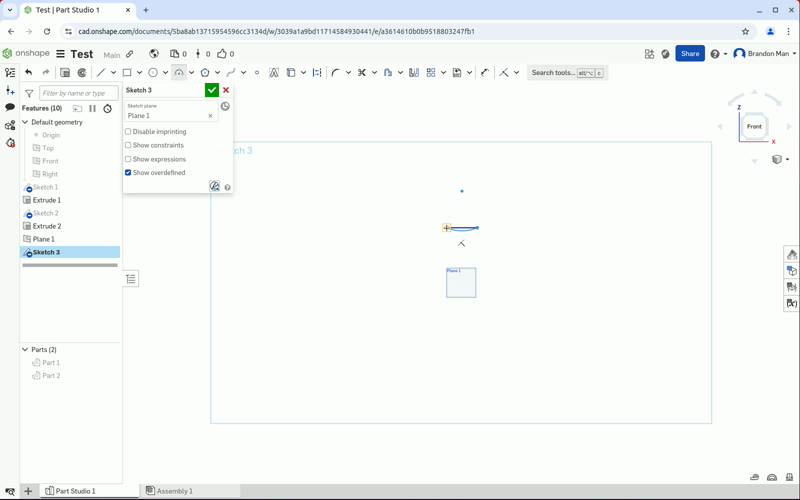
key_down(shift)
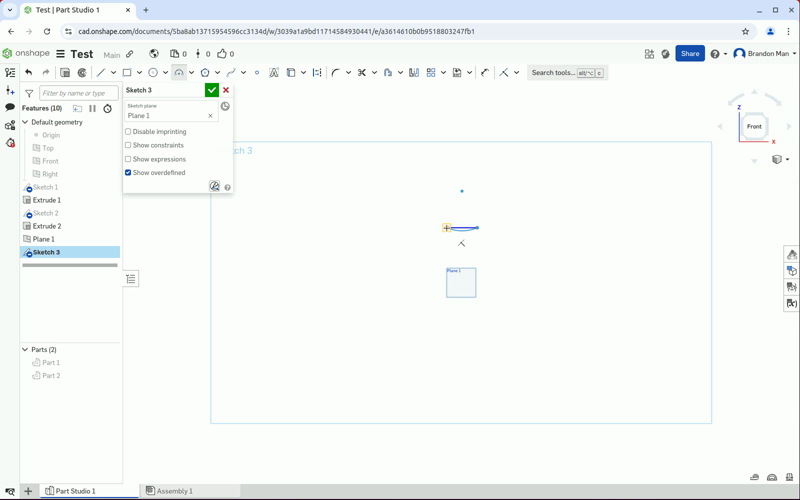
mouse_move(461, 212)
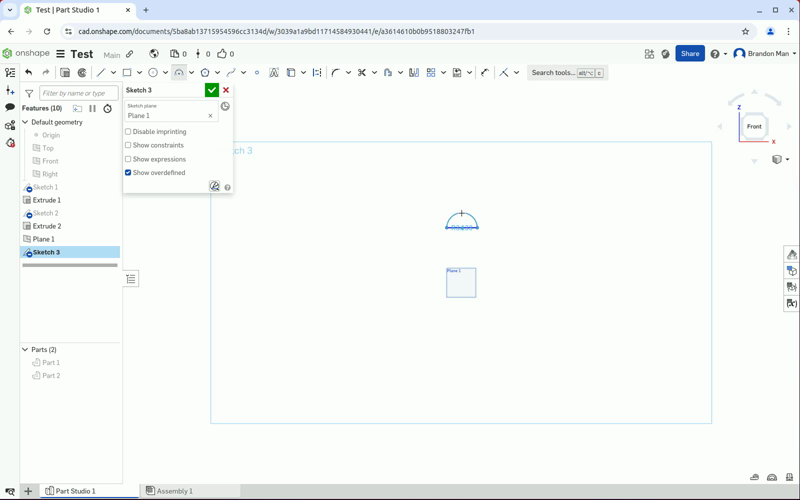
click(461, 212)
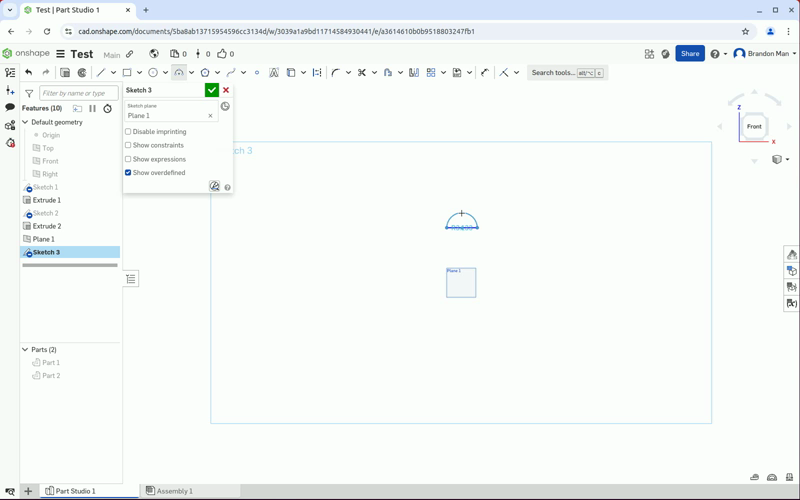
key_up(shift)
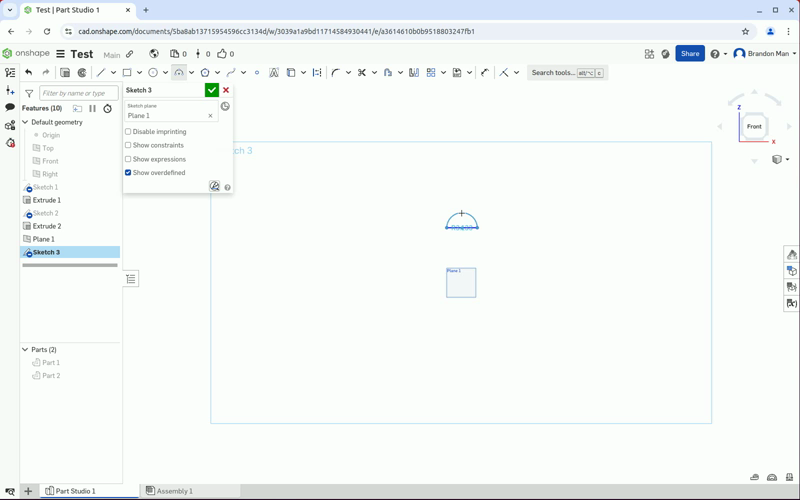
key(esc)
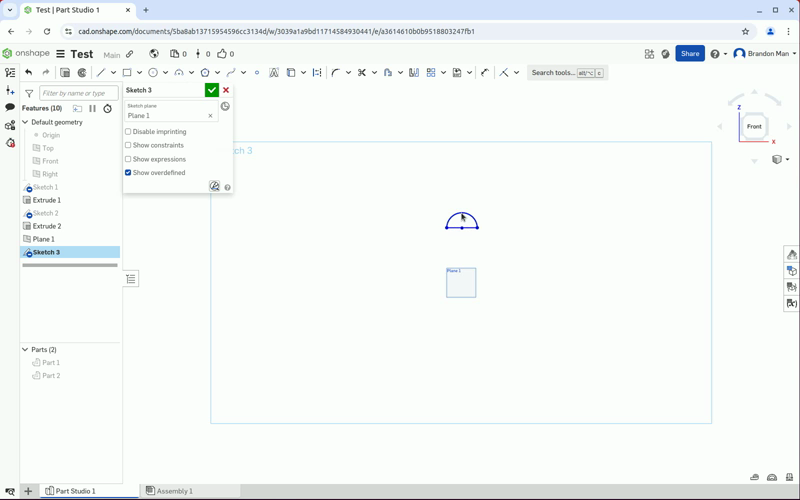
mouse_move(470, 218)
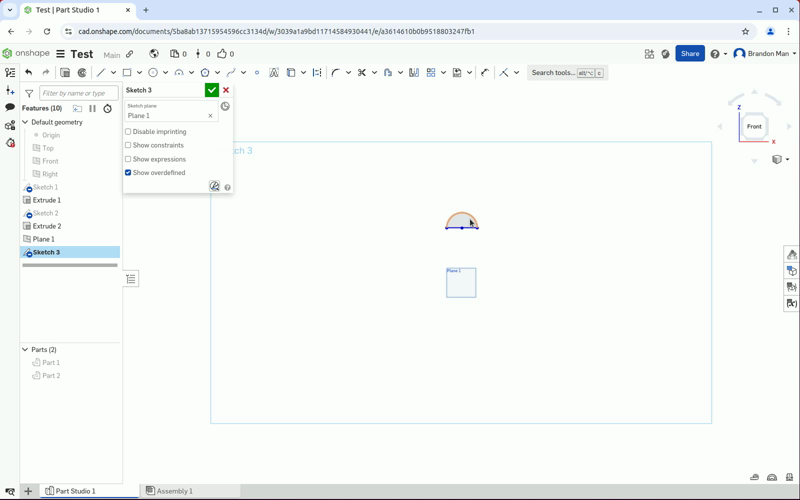
scroll(6)
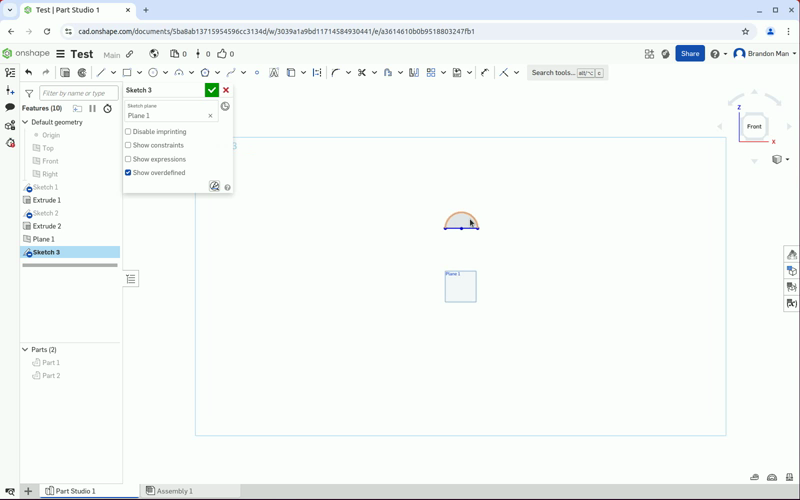
scroll(6)
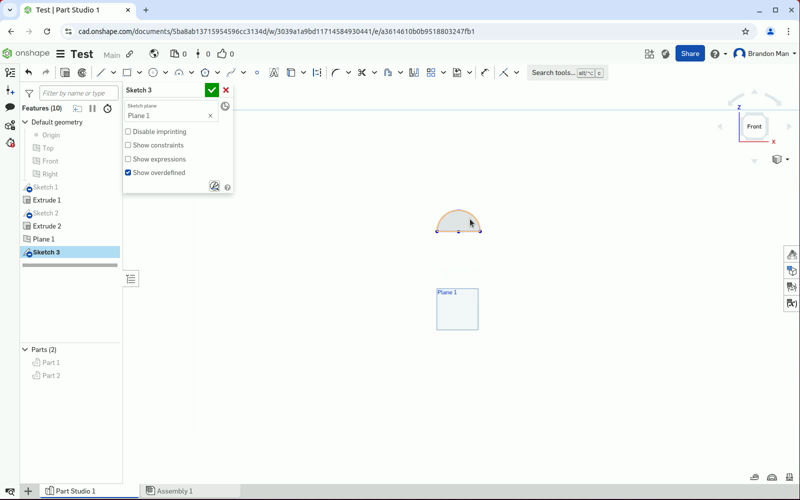
scroll(6)
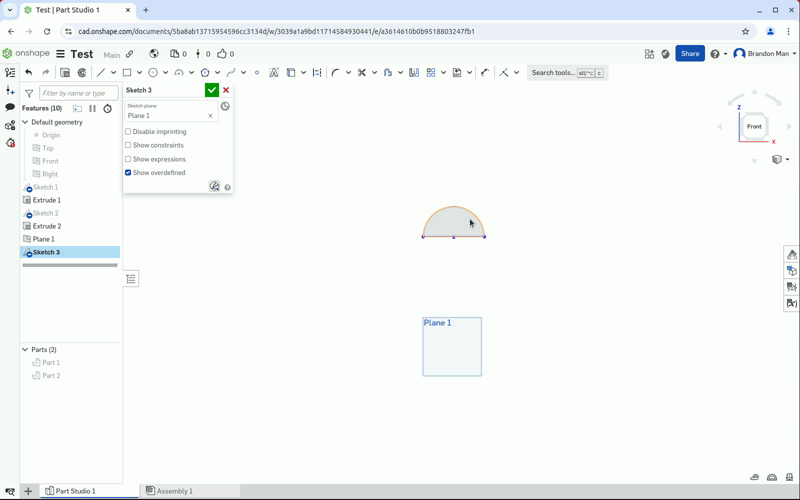
scroll(6)
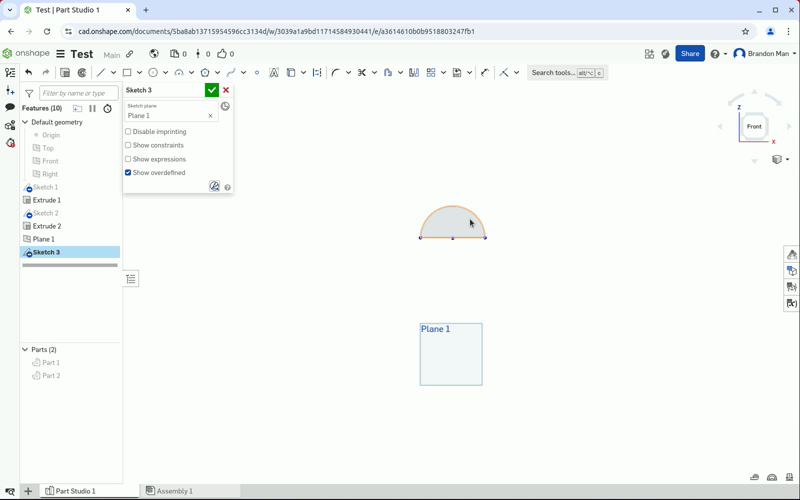
scroll(6)
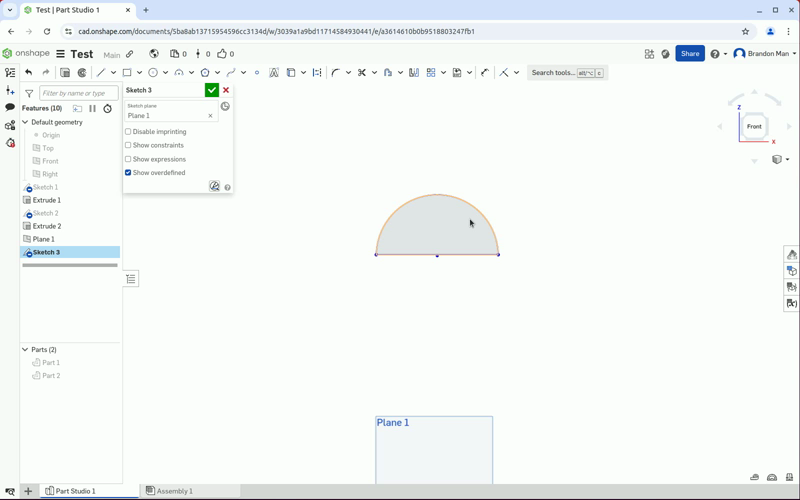
scroll(6)
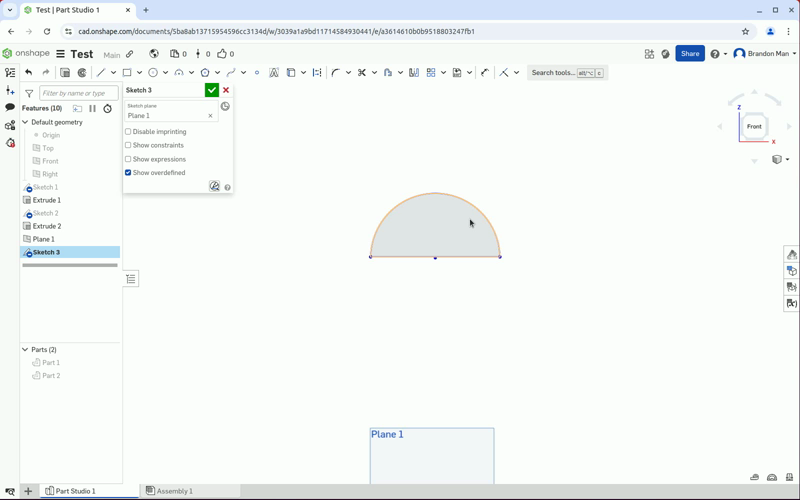
scroll(6)
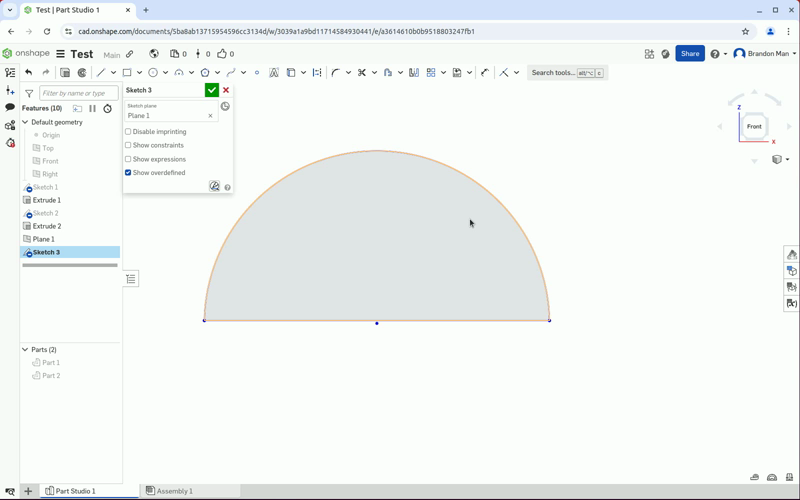
click(470, 218)
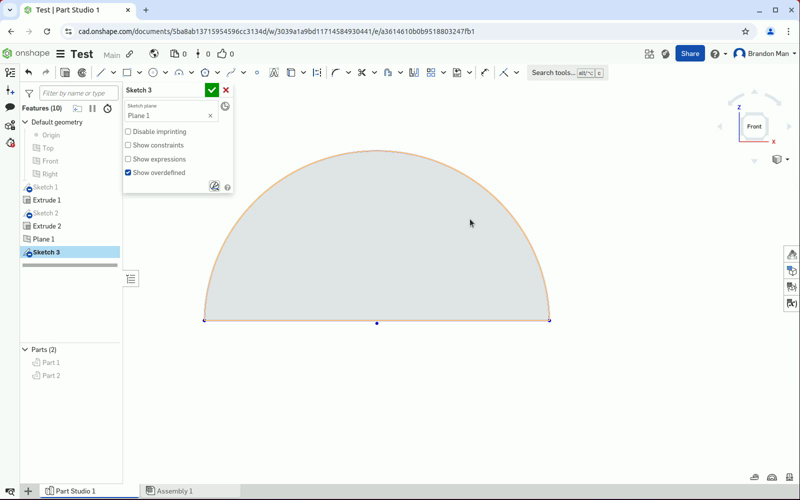
scroll(-6)
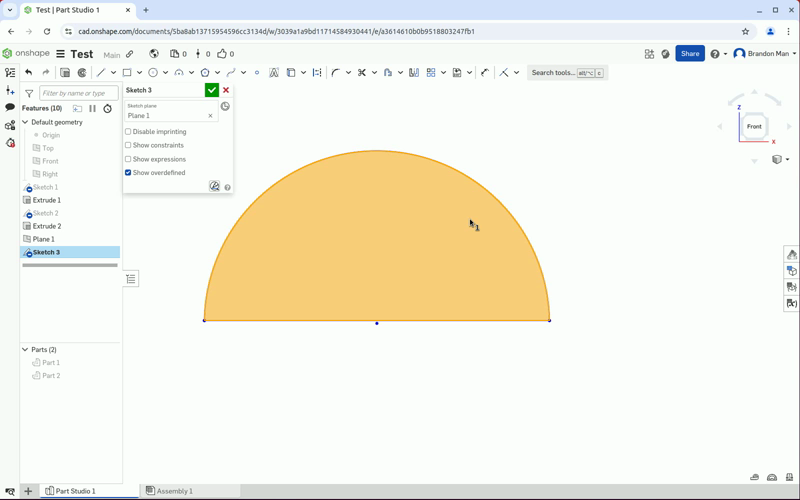
scroll(-6)
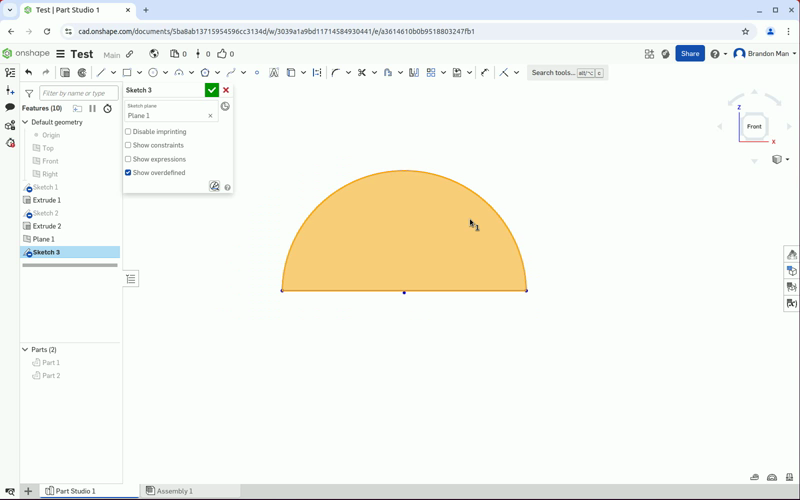
scroll(-6)
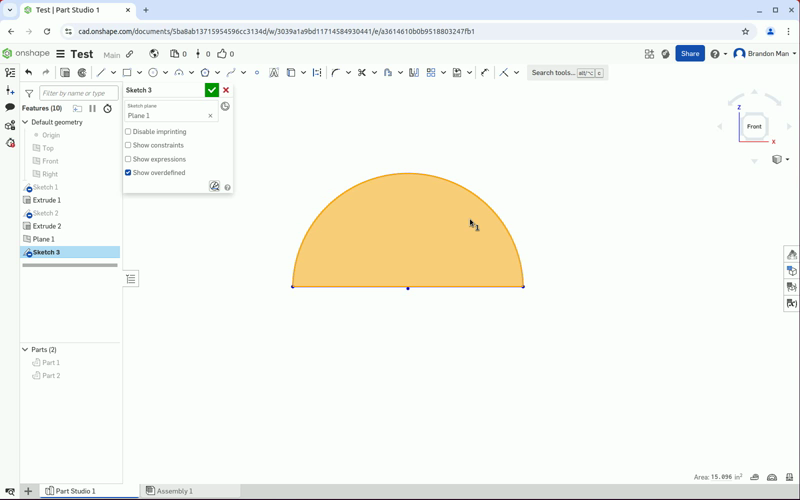
scroll(-6)
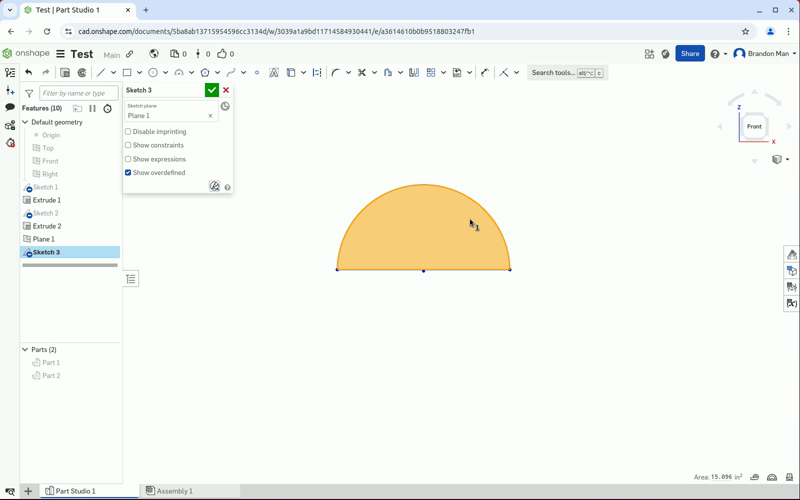
scroll(-6)
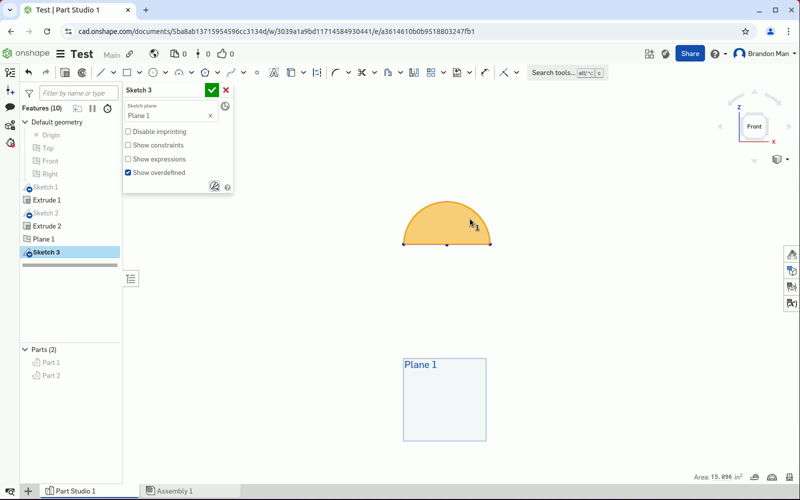
scroll(-6)
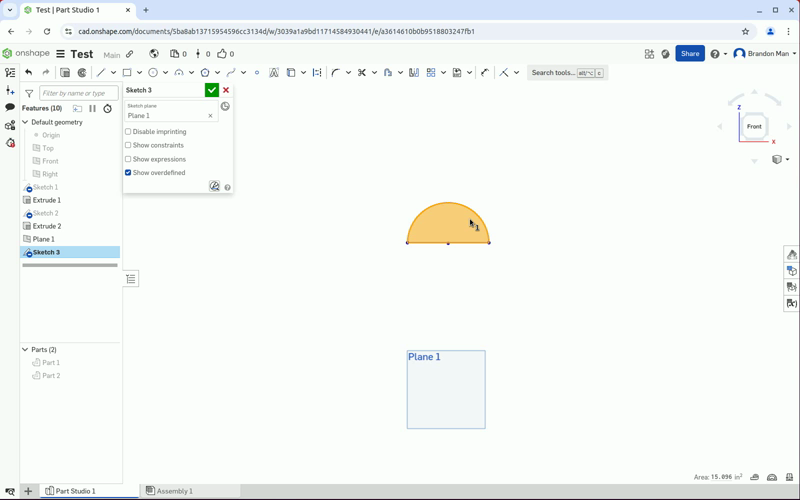
scroll(-6)
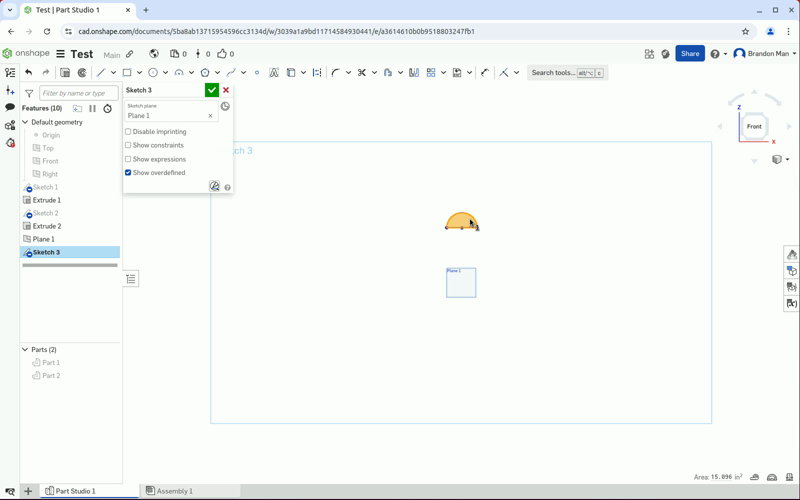
mouse_move(73, 352)
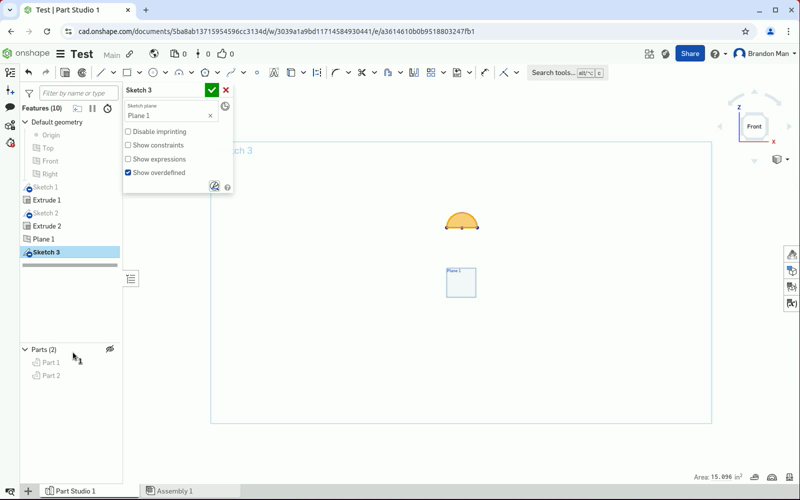
key(shift+y)
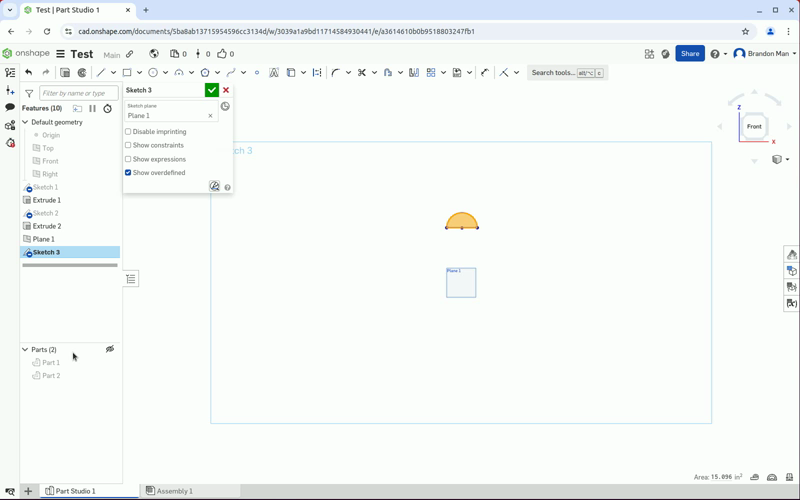
key(shift+e)
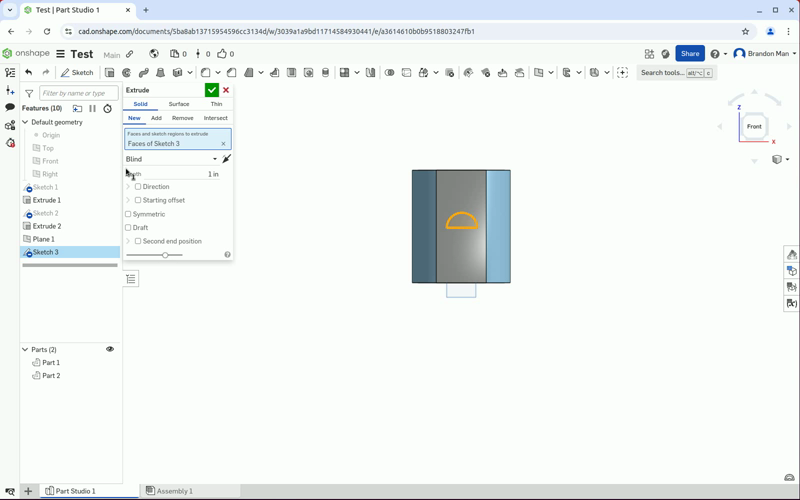
mouse_move(143, 106)
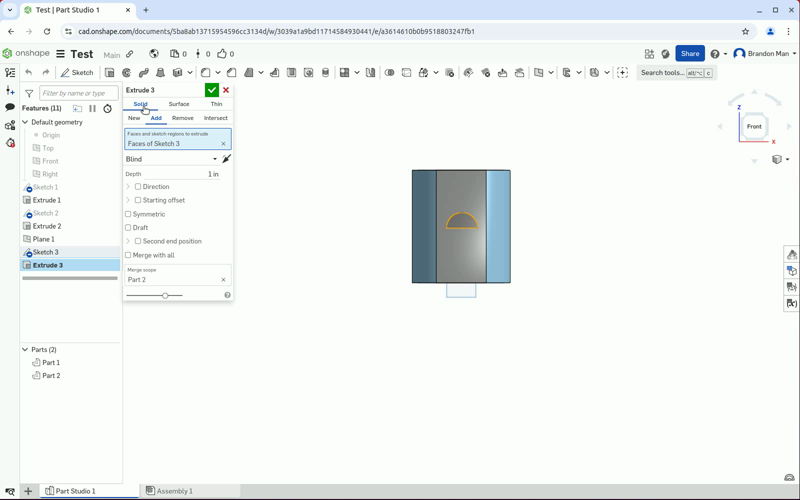
click(143, 106)
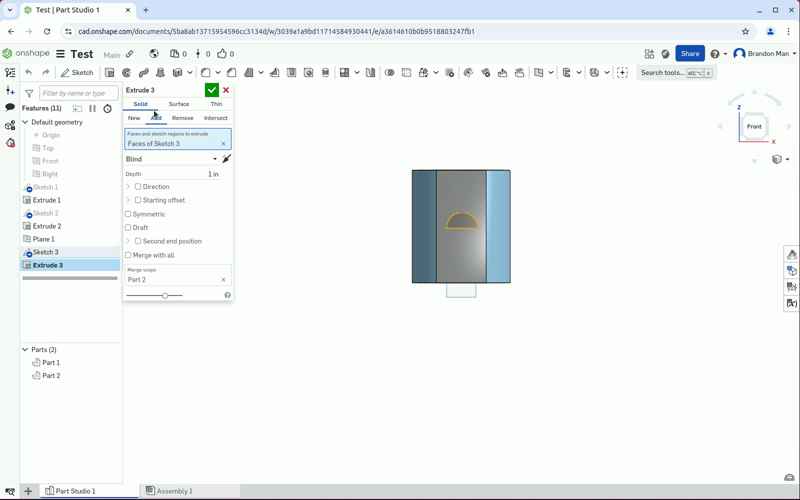
mouse_move(186, 120)
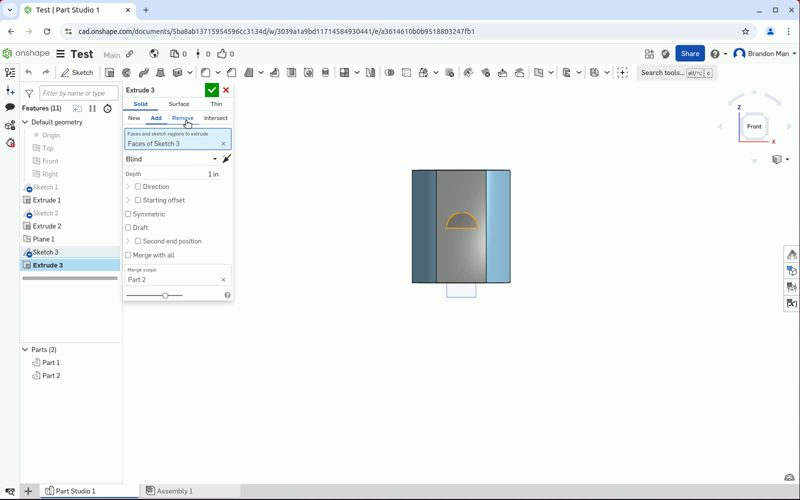
click(186, 120)
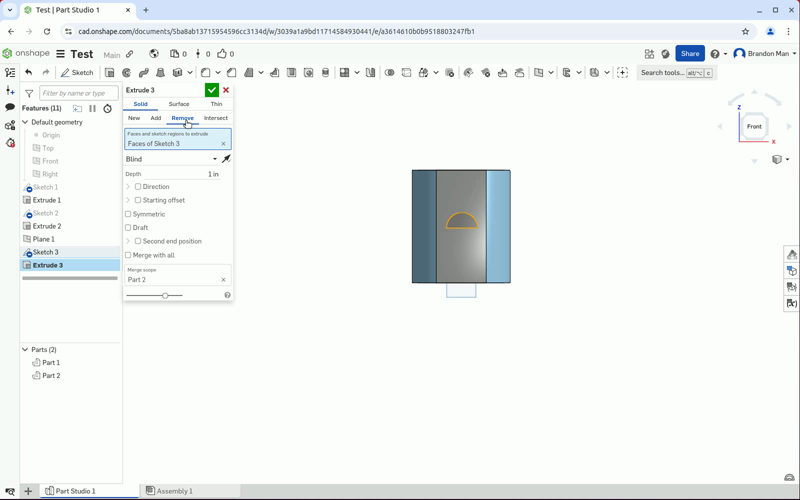
key(tab, 4)
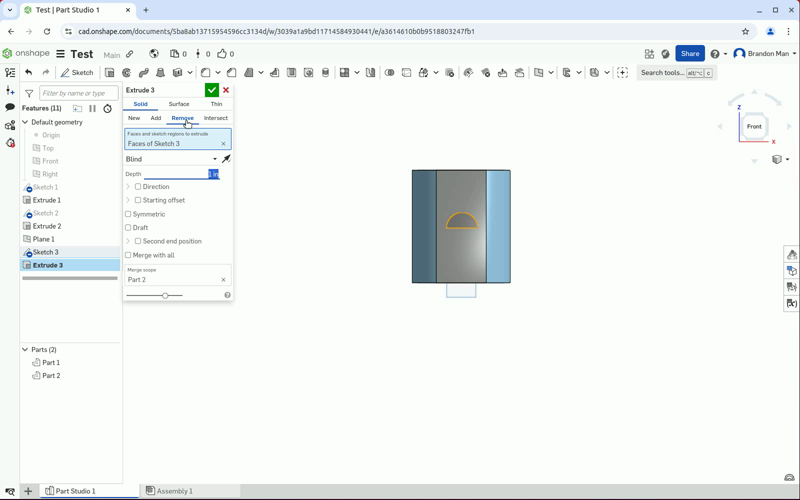
text(4.333)
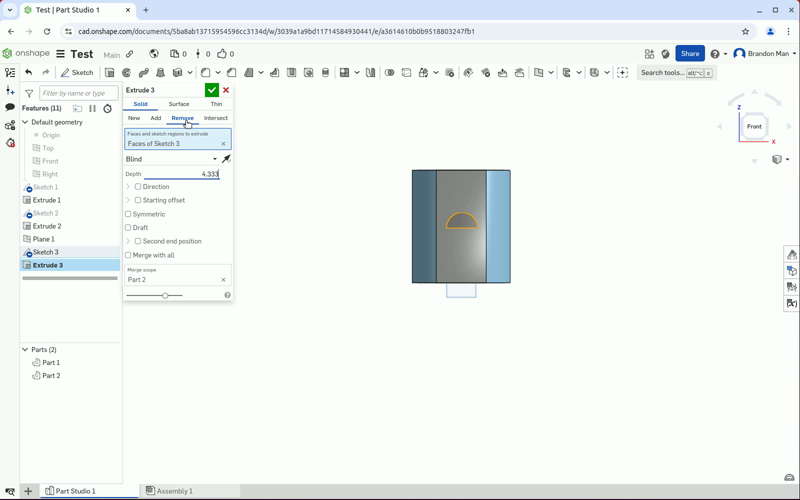
key(tab, 6)
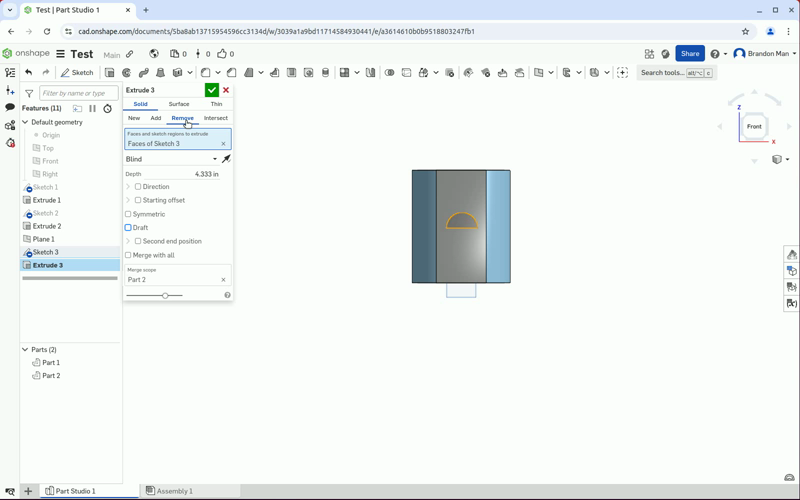
key(space)
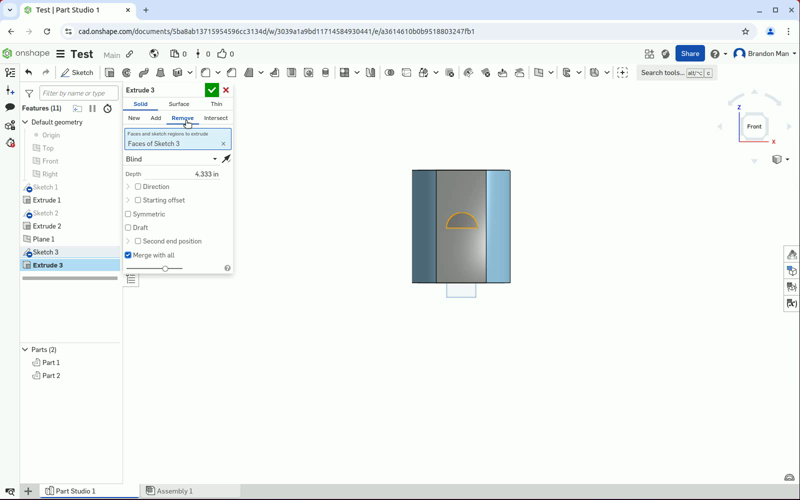
key(enter)
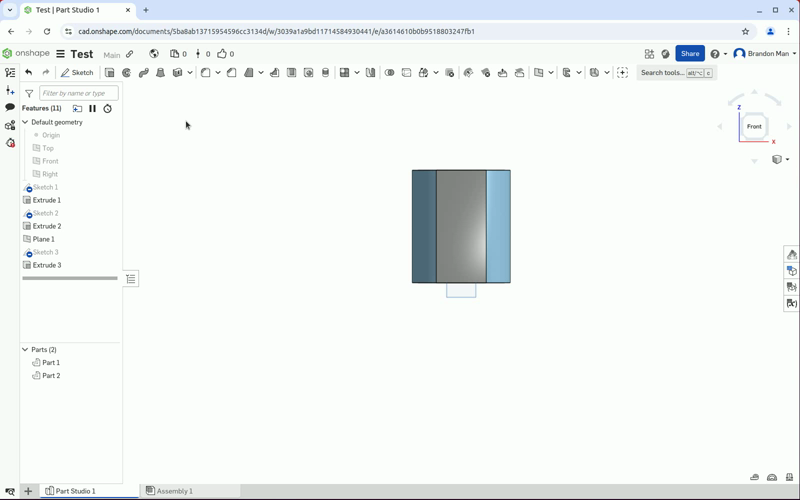
key(shift+h)
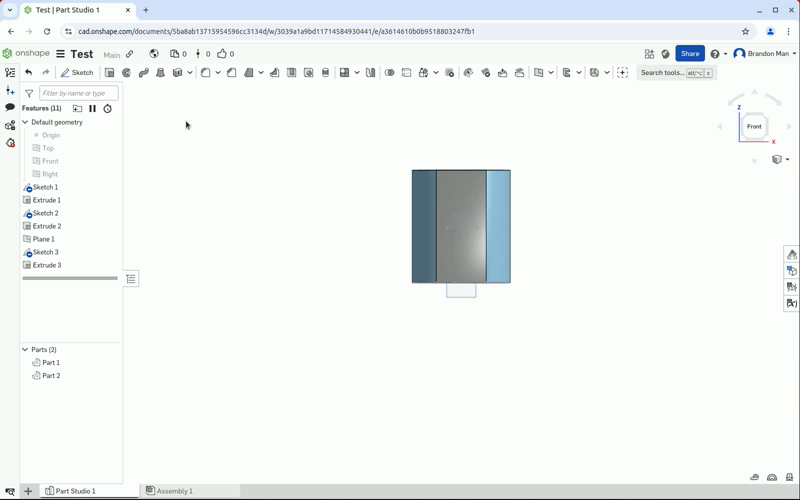
key(shift+h)
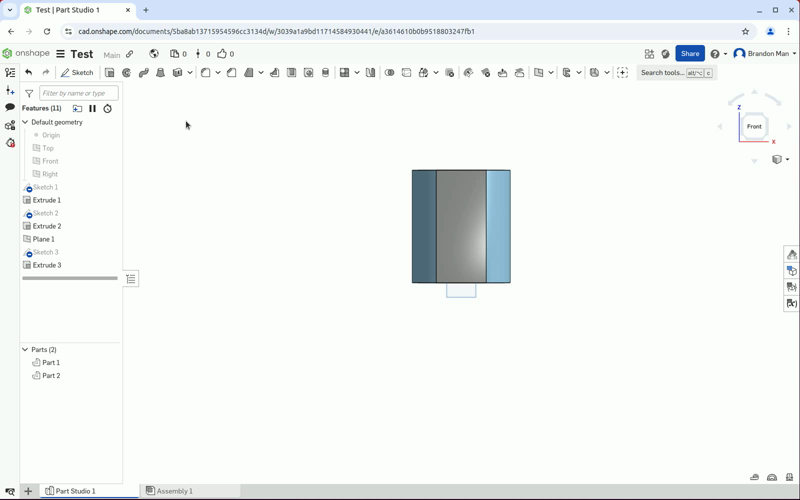
mouse_move(73, 189)
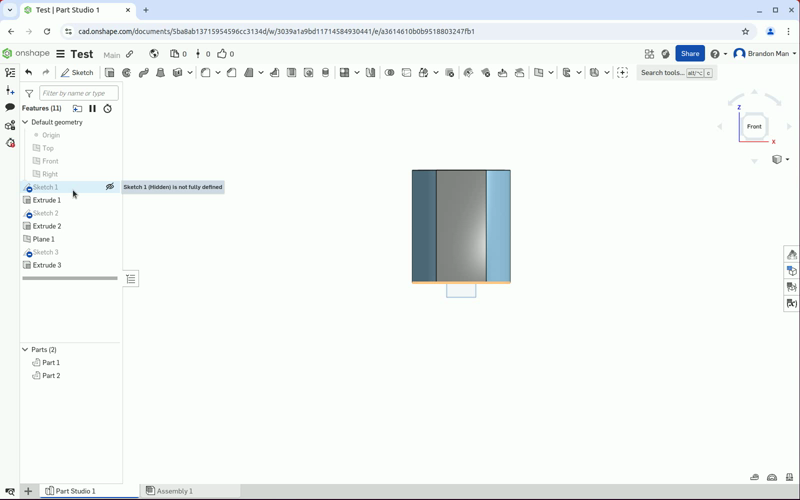
click(73, 189)
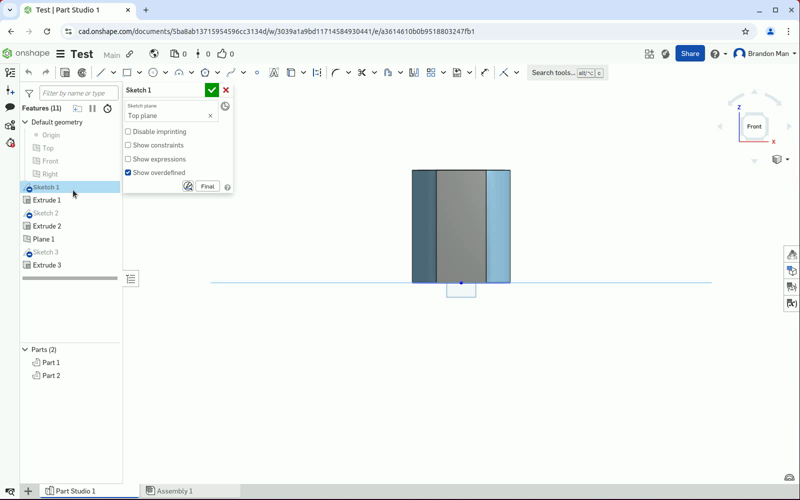
mouse_move(229, 92)
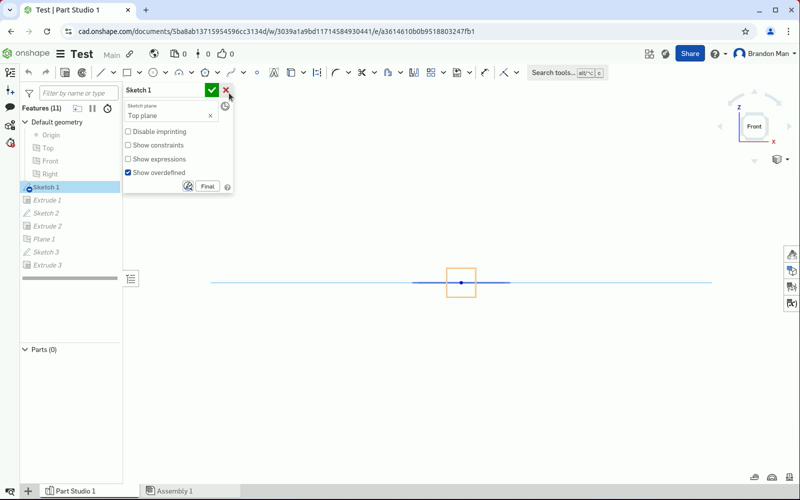
click(229, 92)
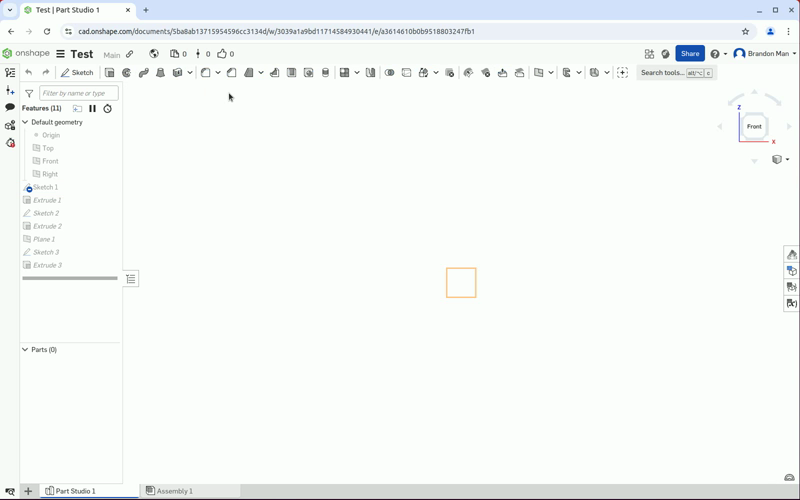
key(shift+s)
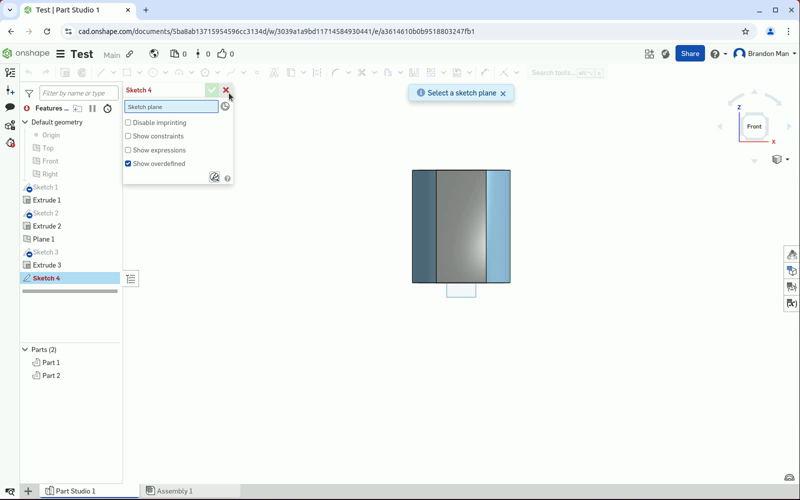
mouse_move(73, 241)
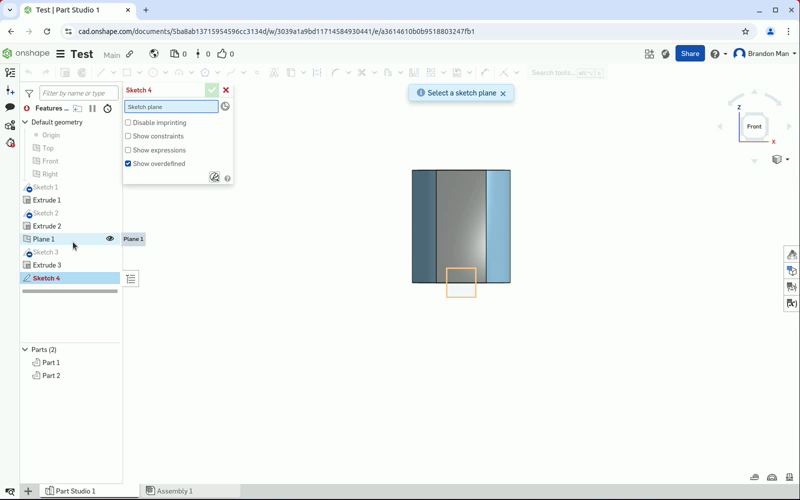
click(73, 241)
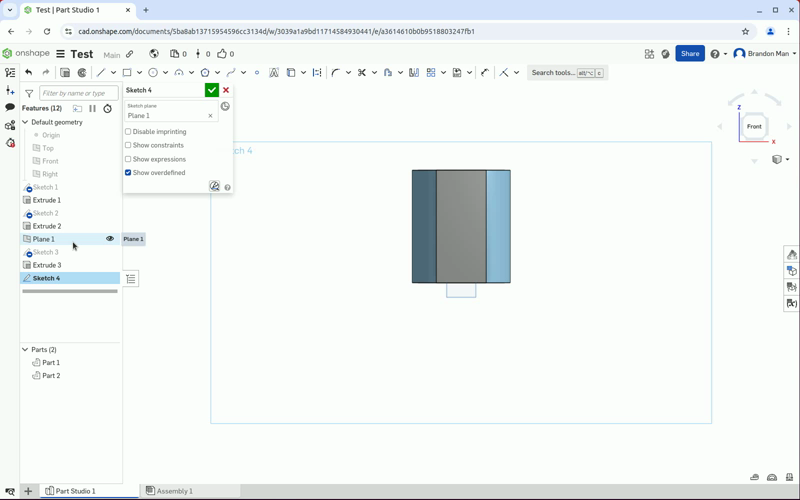
mouse_move(73, 352)
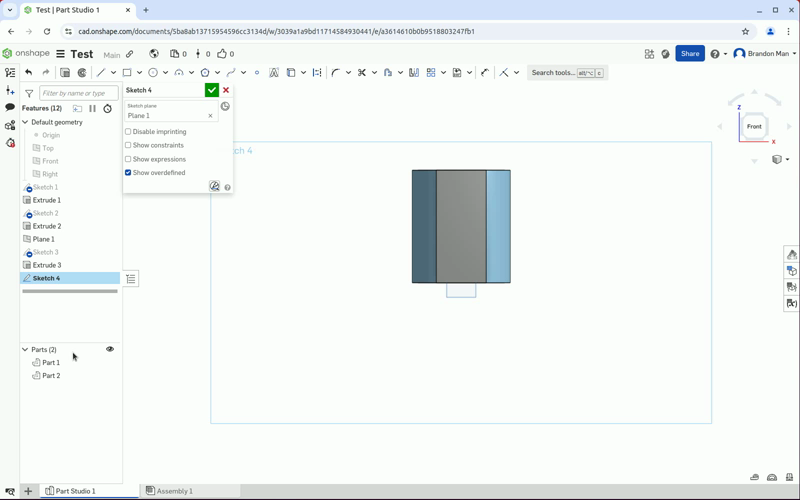
key(y)
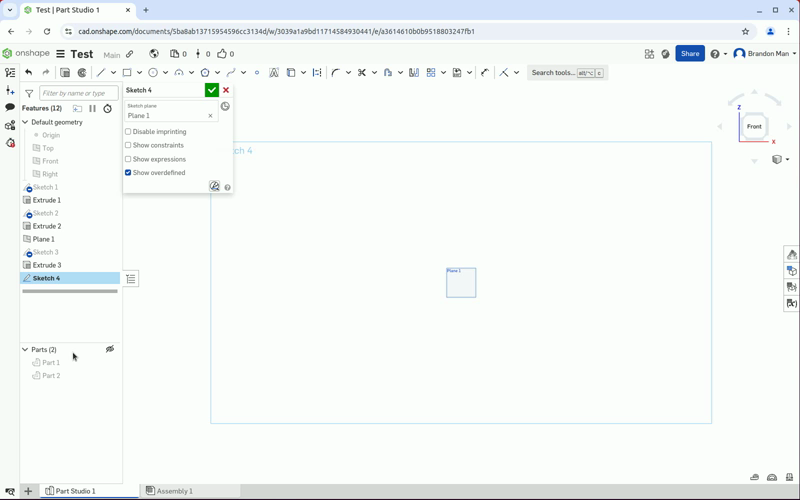
key(a)
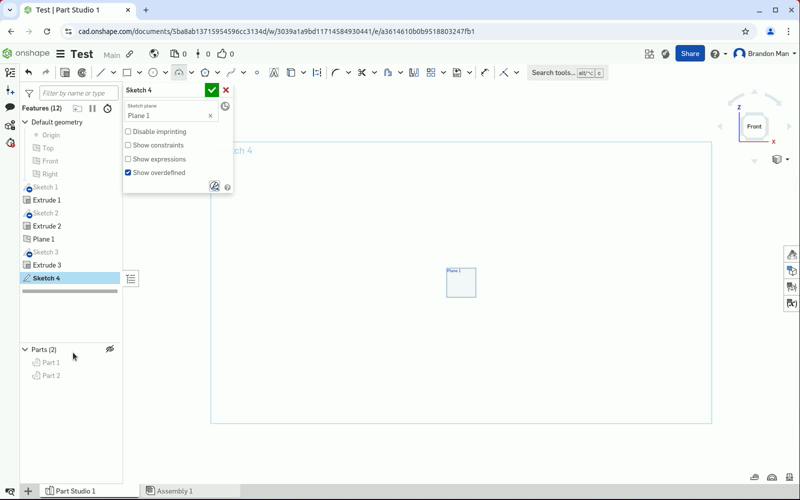
key_down(shift)
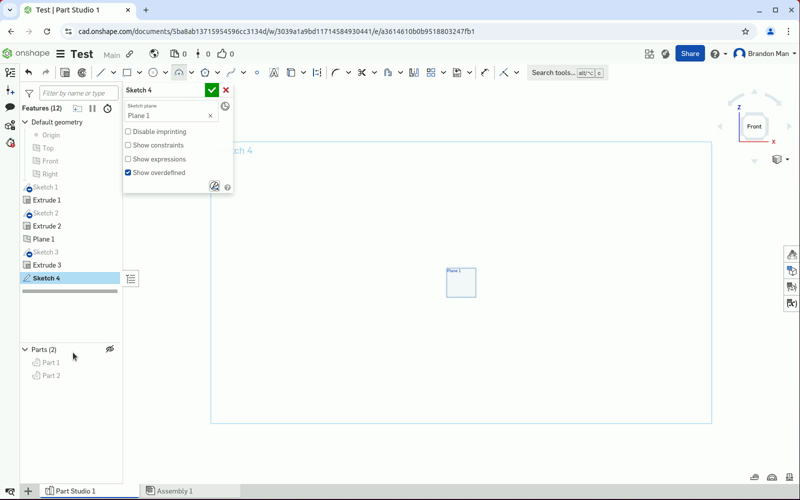
mouse_move(446, 255)
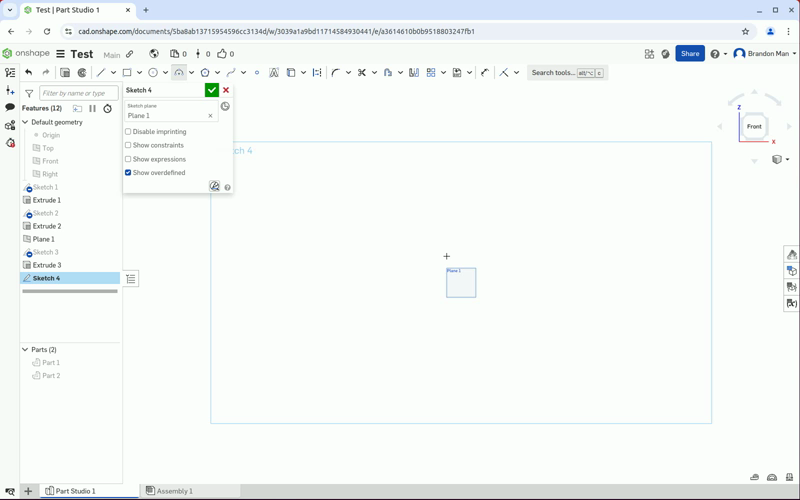
click(446, 255)
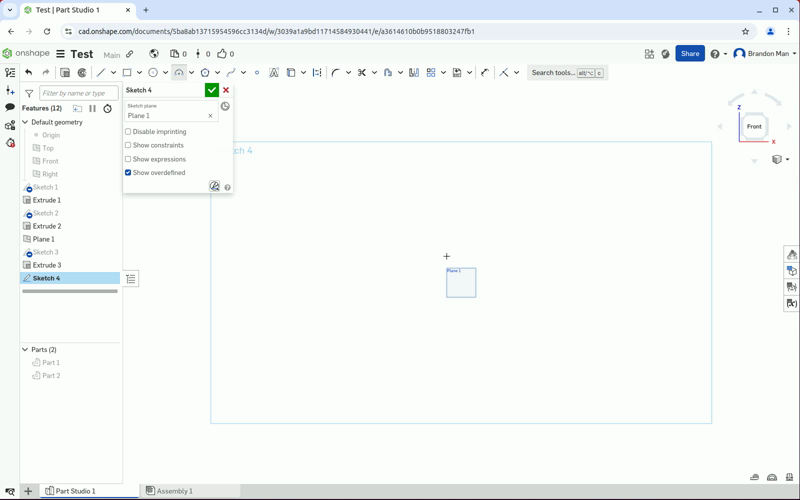
key_up(shift)
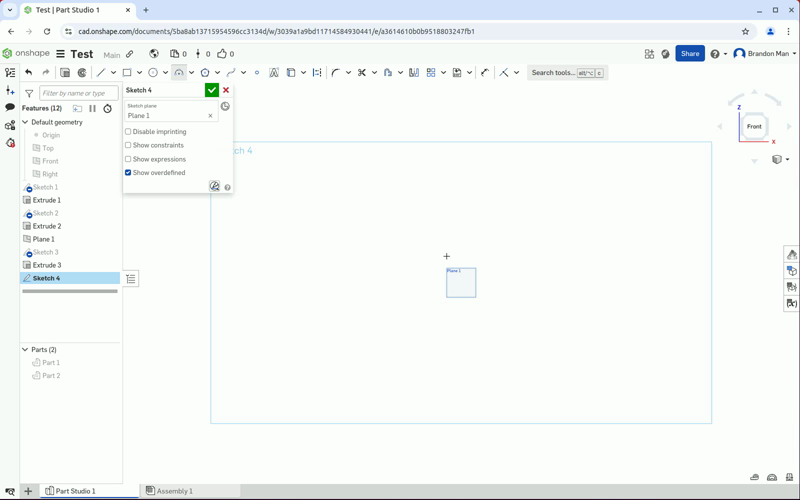
key_down(shift)
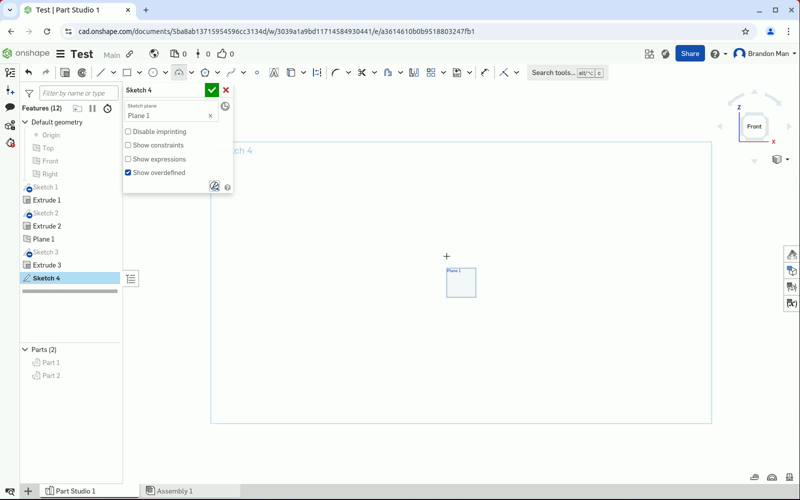
mouse_move(477, 255)
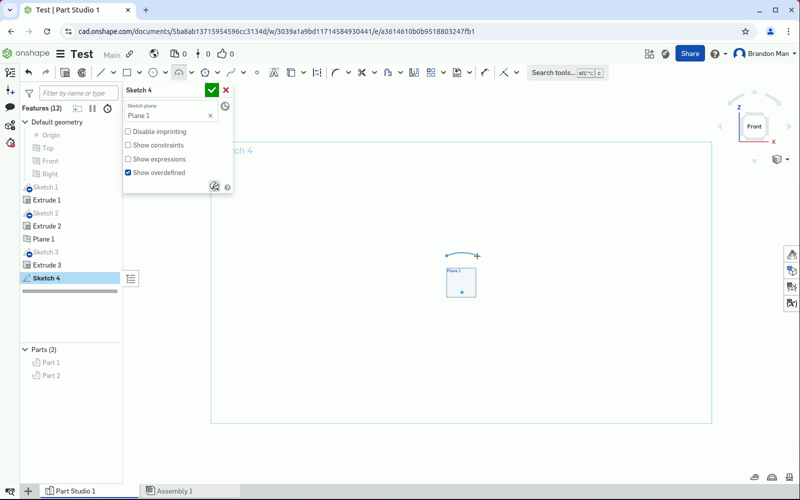
click(477, 255)
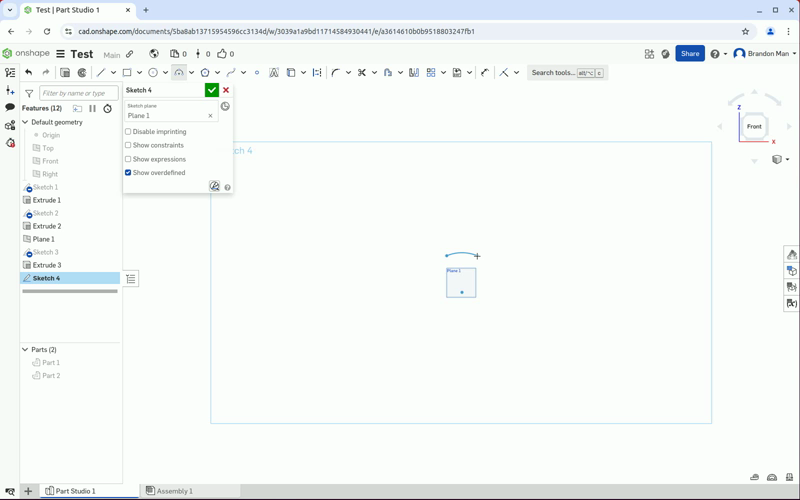
mouse_move(461, 270)
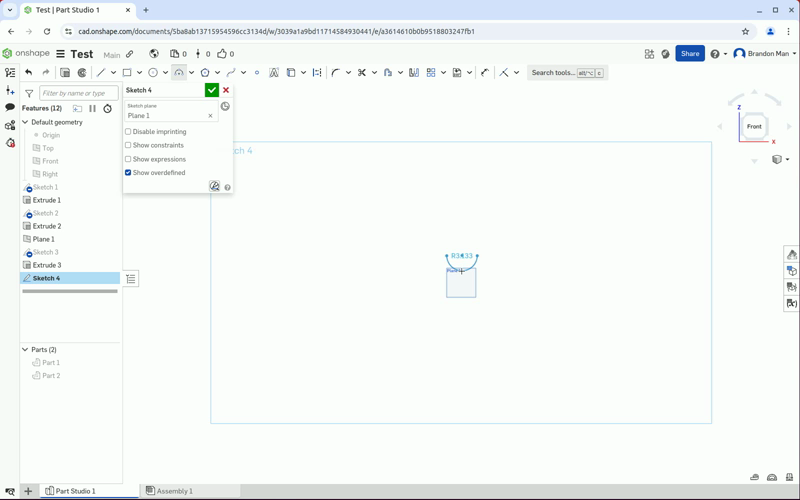
click(461, 270)
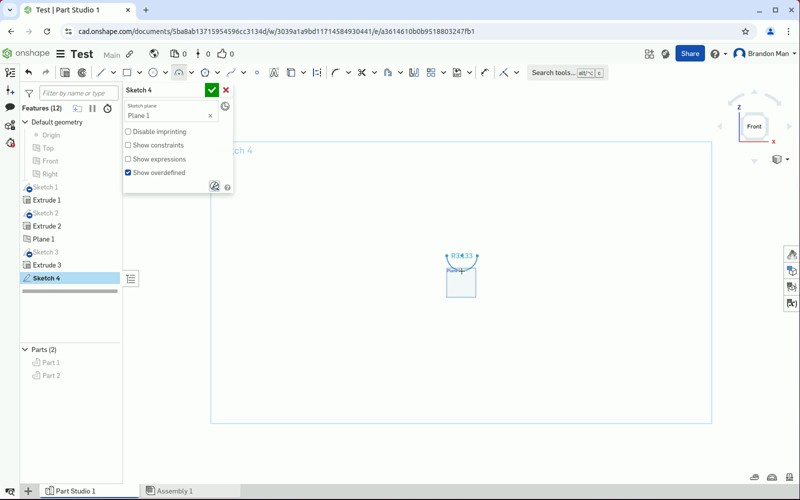
key_up(shift)
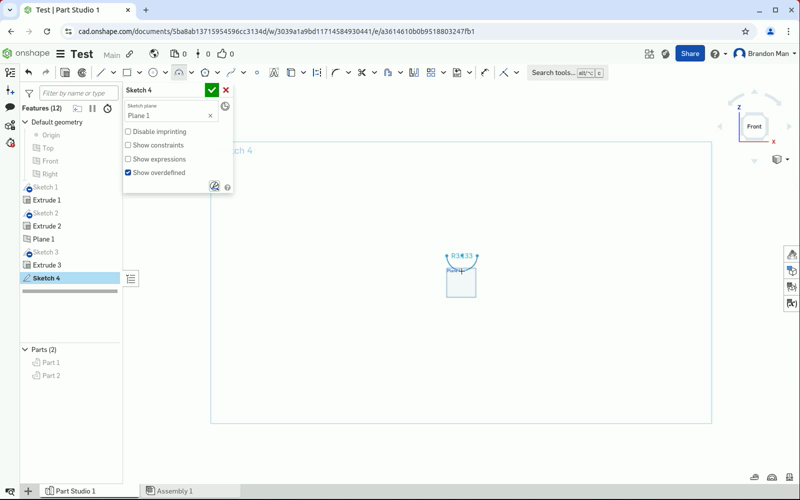
key(esc)
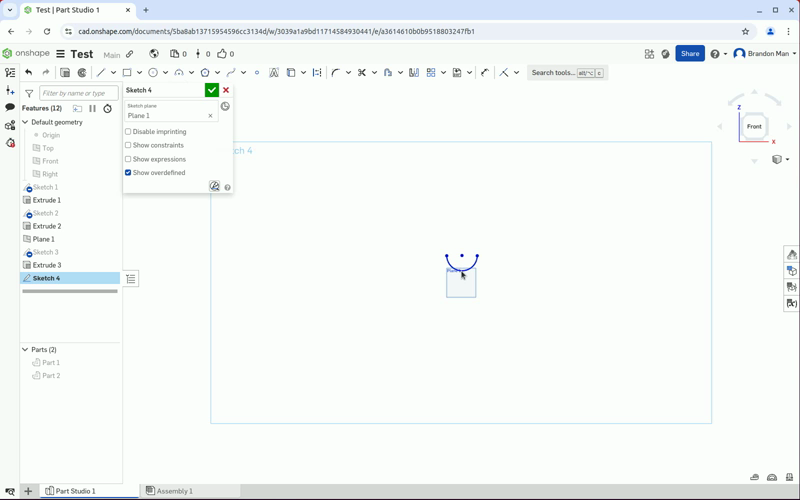
key(l)
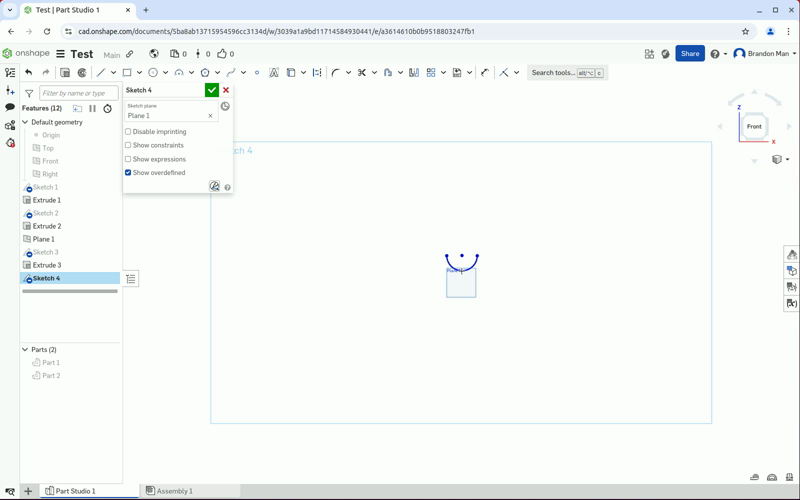
mouse_move(477, 255)
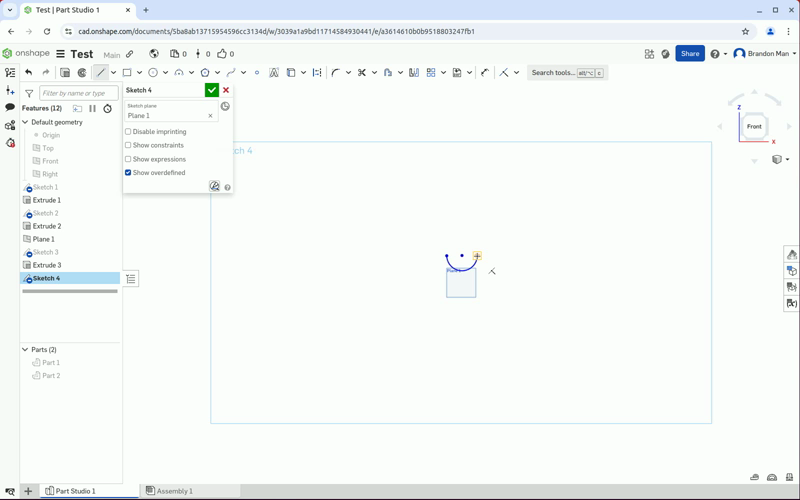
click(477, 255)
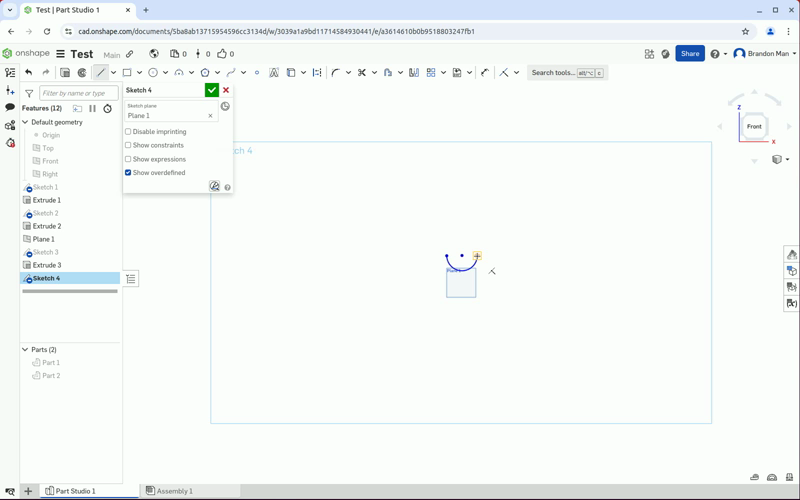
mouse_move(507, 255)
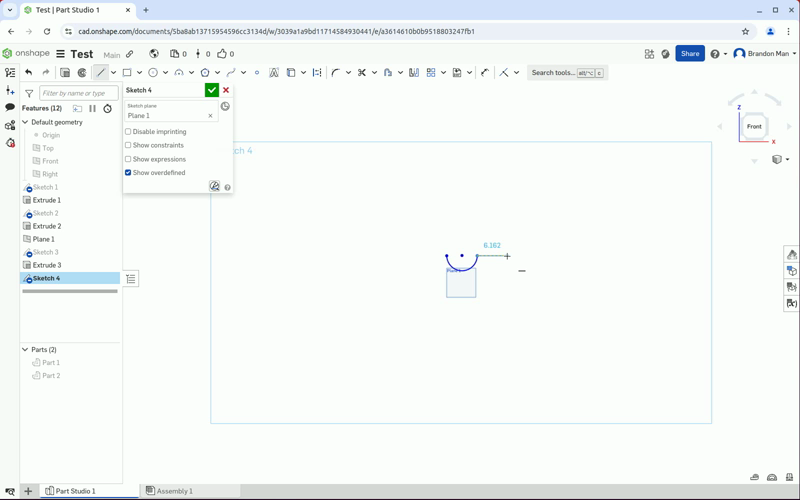
key_down(shift)
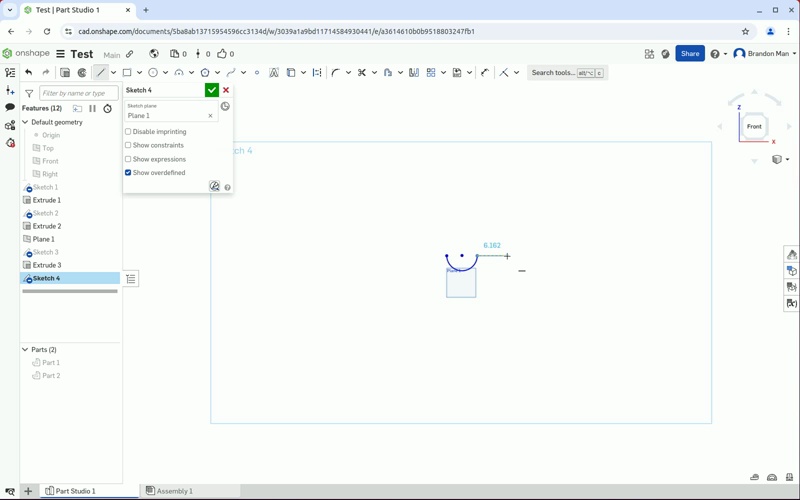
mouse_move(446, 255)
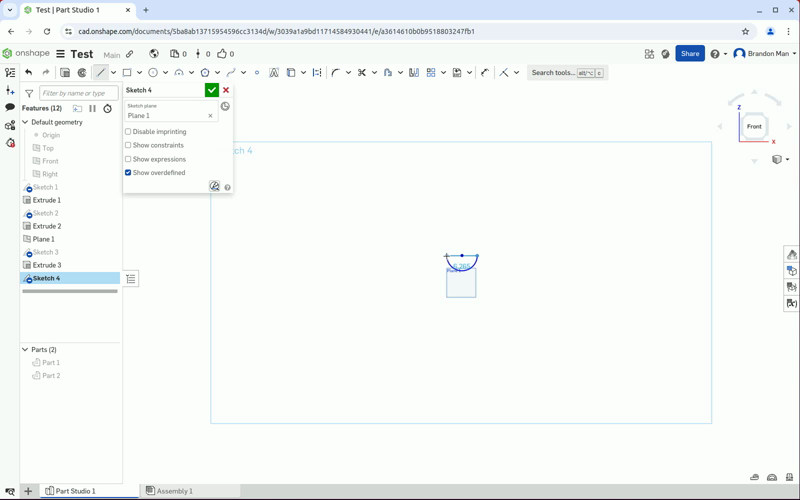
key_up(shift)
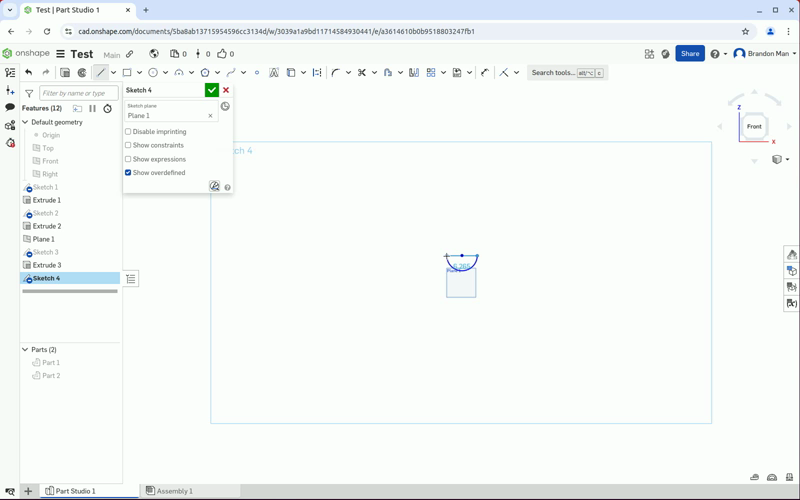
click(446, 255)
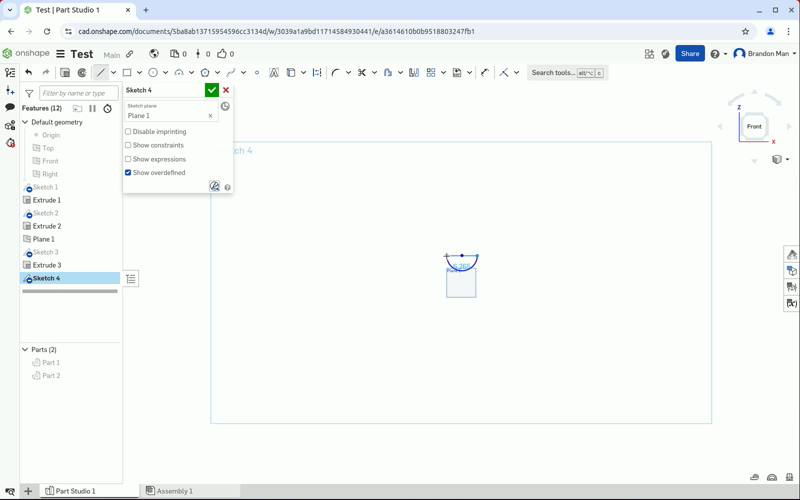
key(esc)
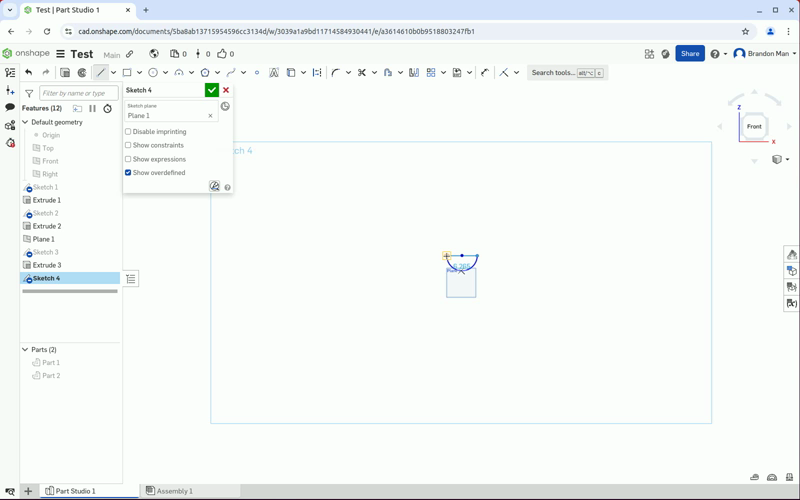
mouse_move(456, 263)
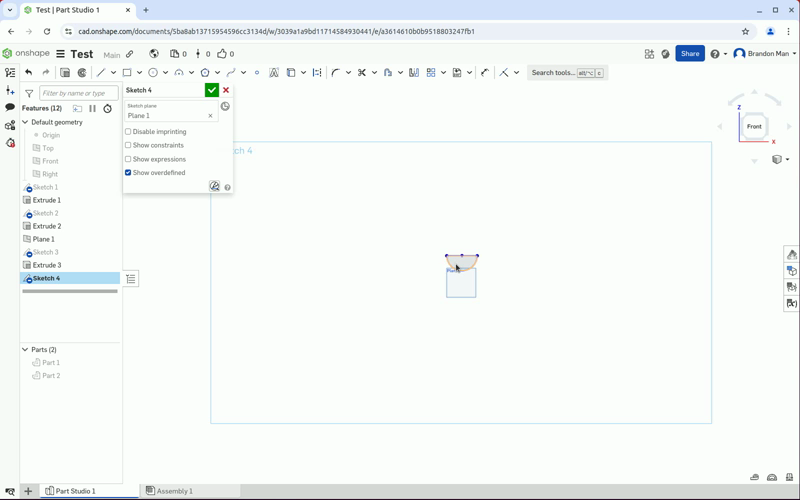
scroll(6)
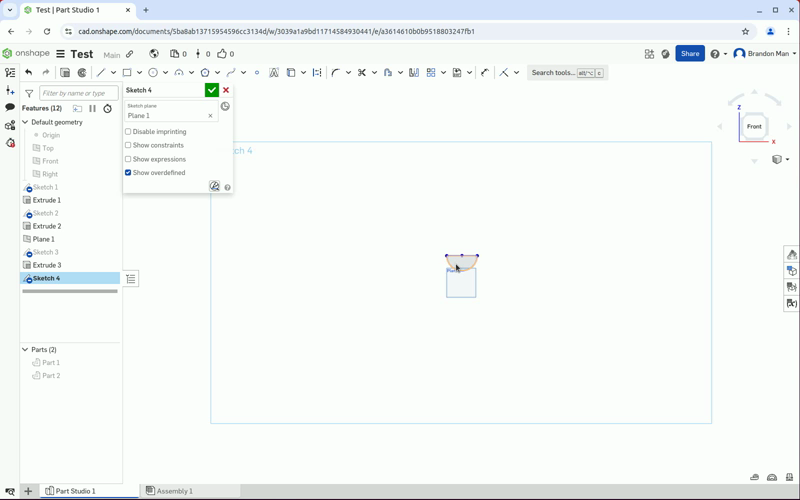
scroll(6)
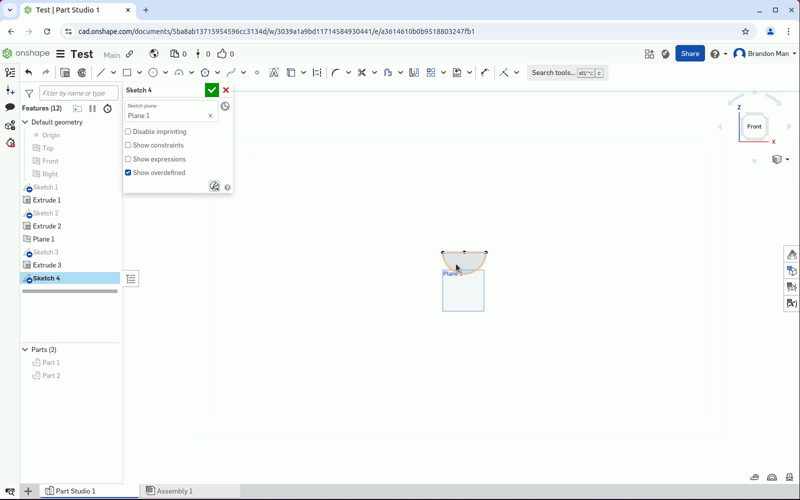
scroll(6)
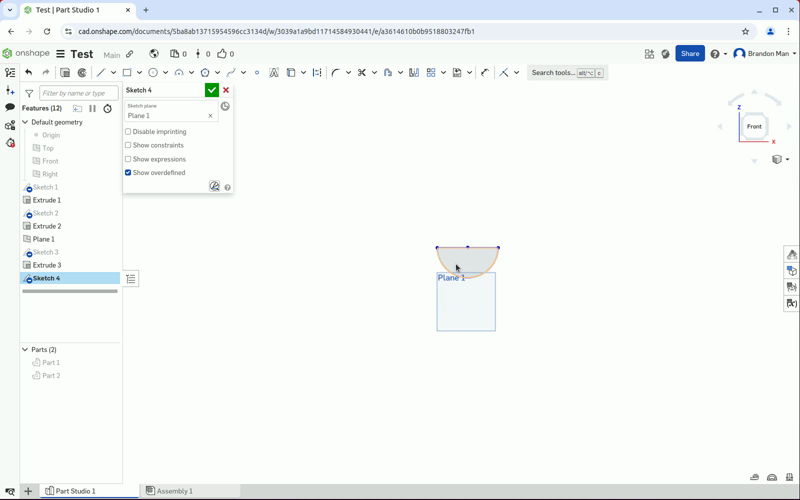
scroll(6)
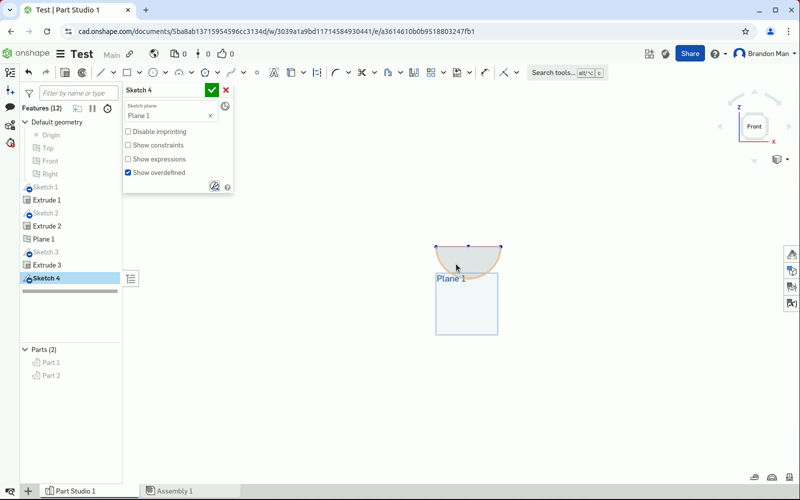
scroll(6)
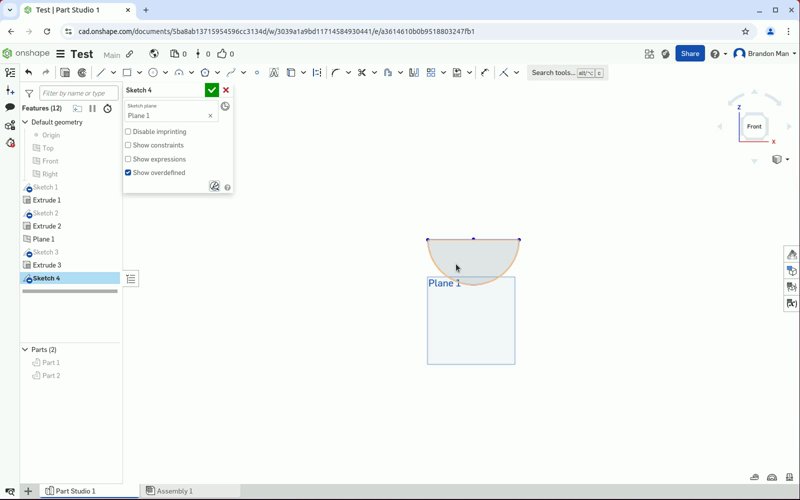
scroll(6)
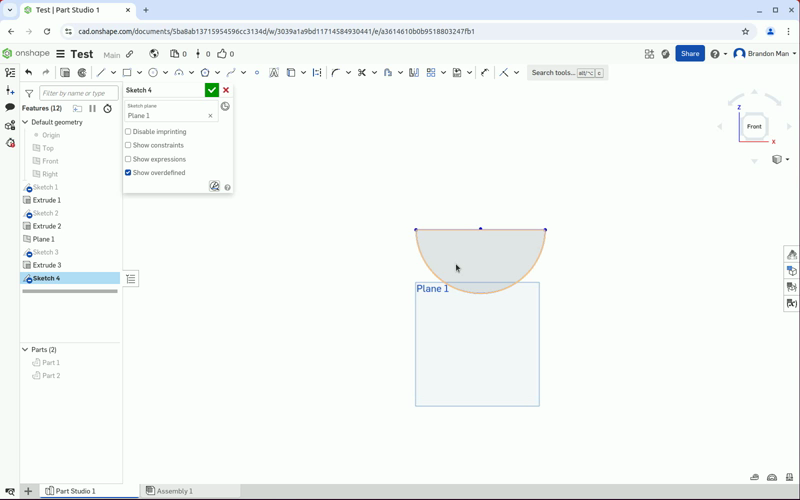
scroll(6)
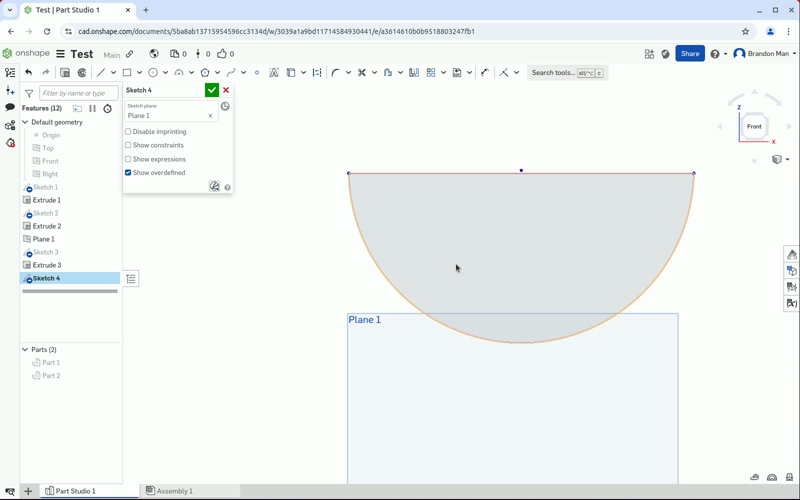
click(456, 263)
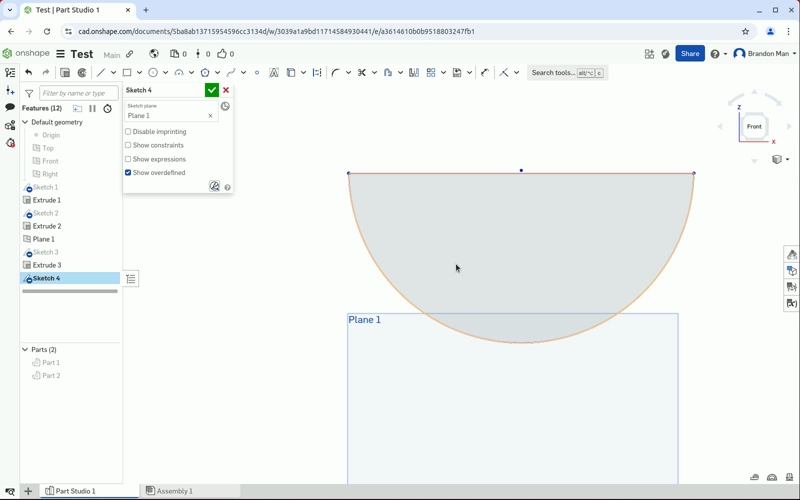
scroll(-6)
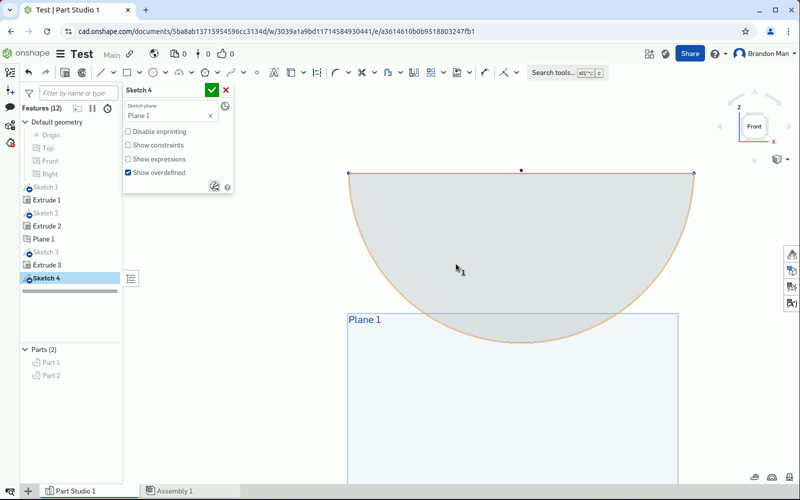
scroll(-6)
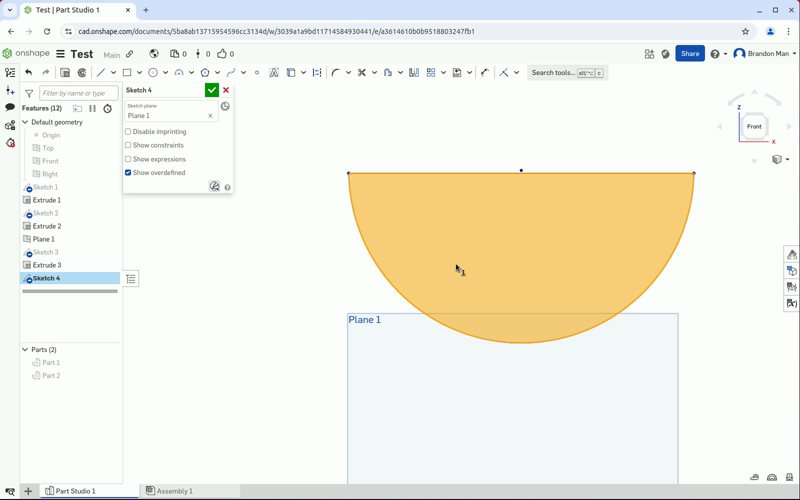
scroll(-6)
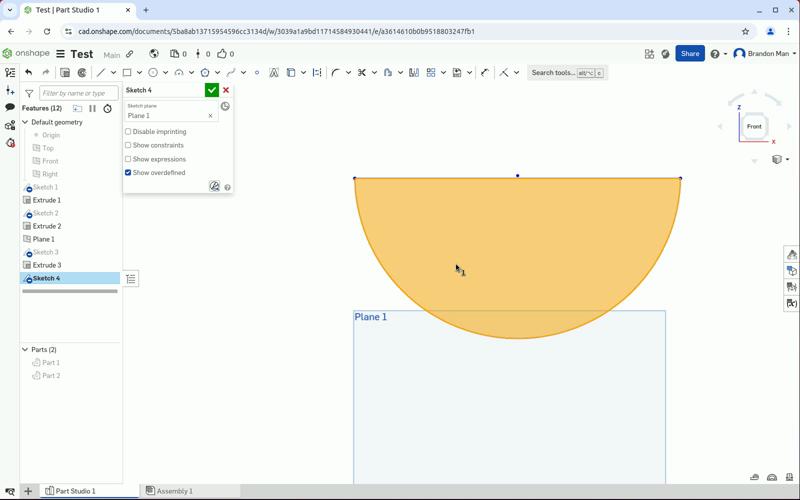
scroll(-6)
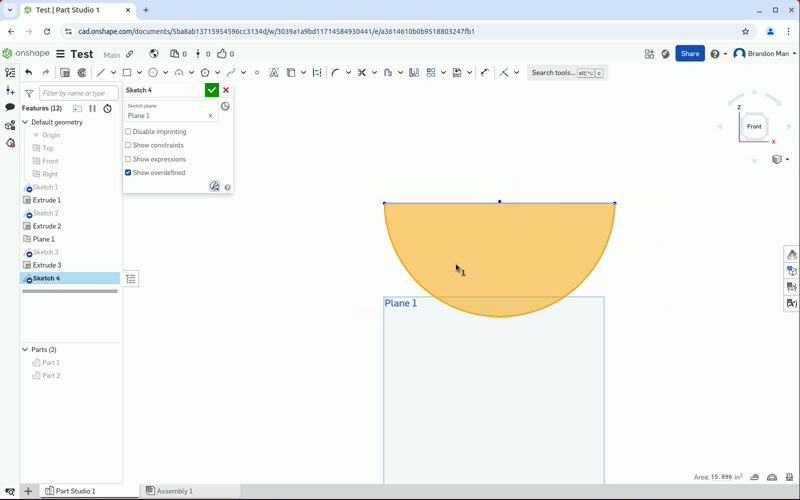
scroll(-6)
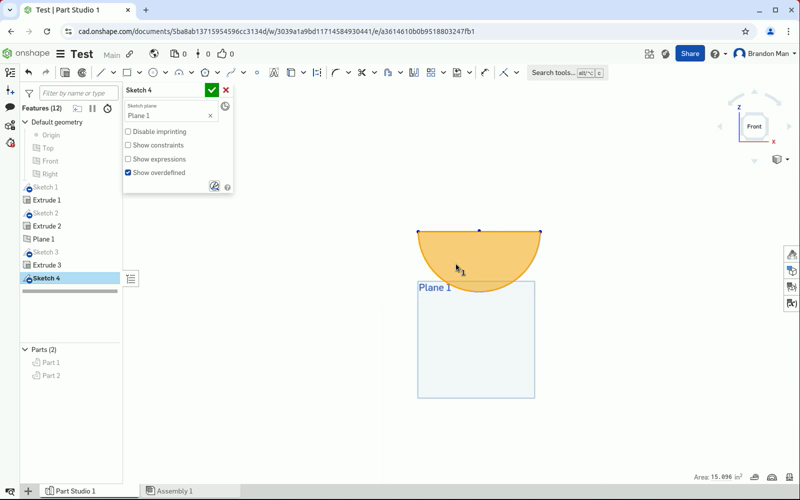
scroll(-6)
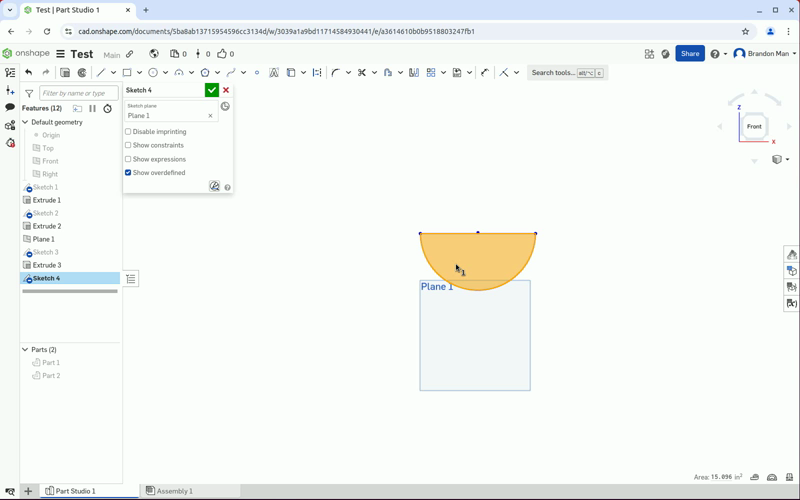
scroll(-6)
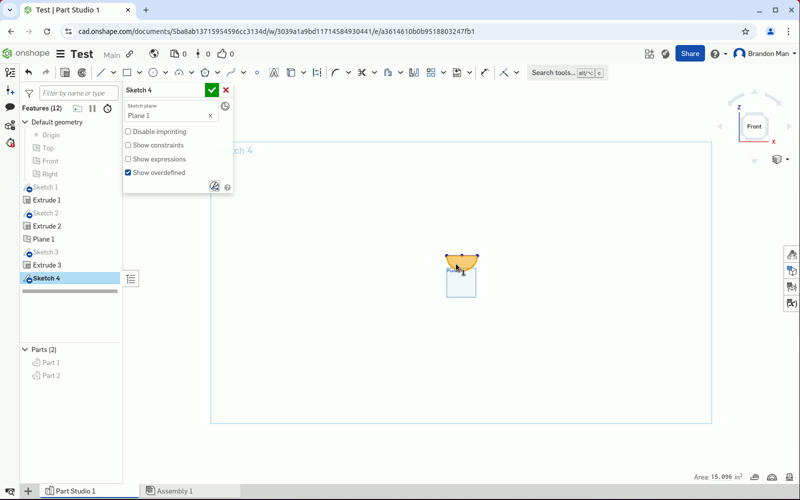
mouse_move(73, 352)
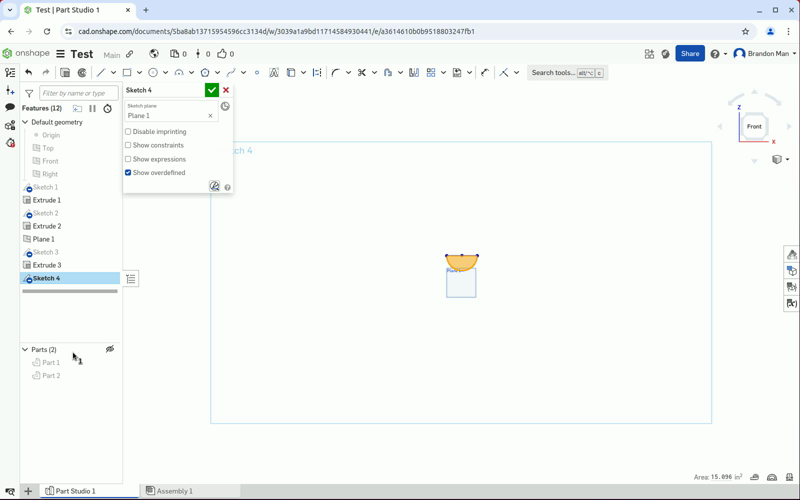
key(shift+y)
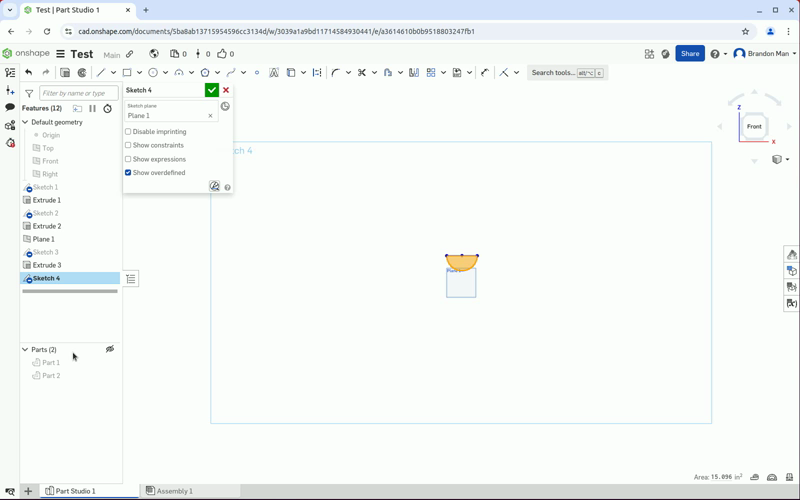
key(shift+e)
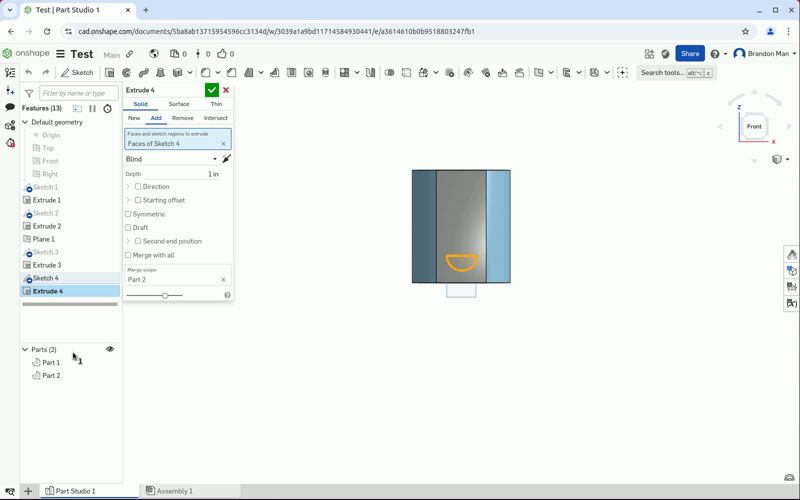
mouse_move(143, 106)
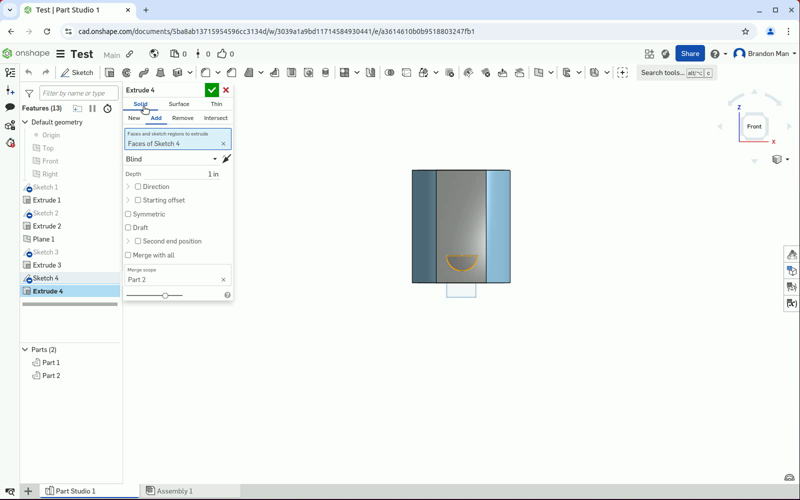
click(143, 106)
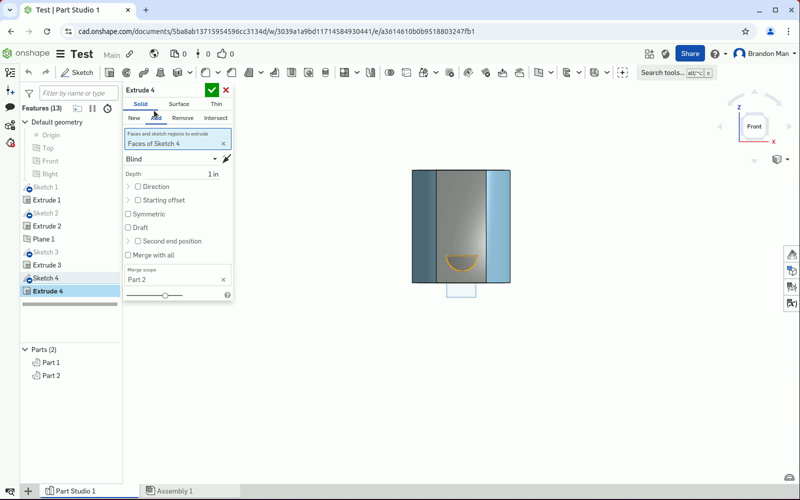
mouse_move(186, 120)
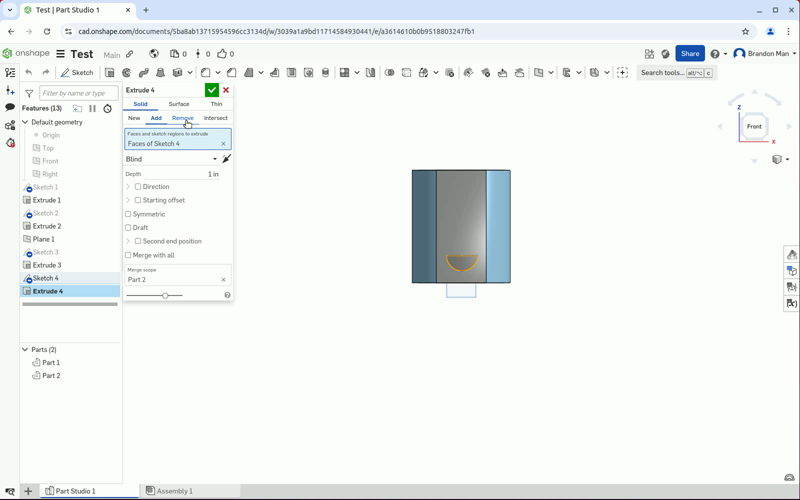
click(186, 120)
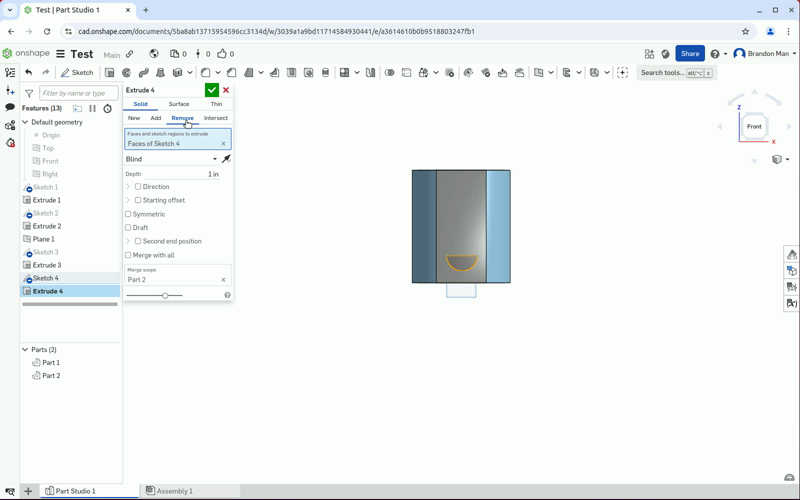
key(tab, 4)
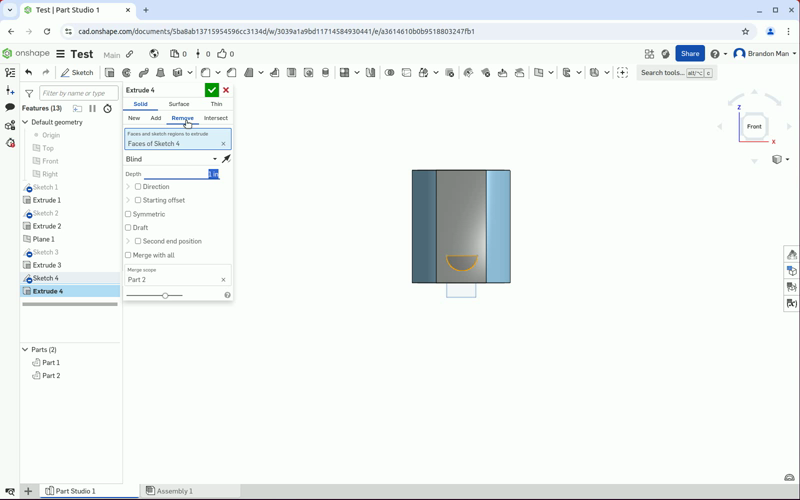
text(4.333)
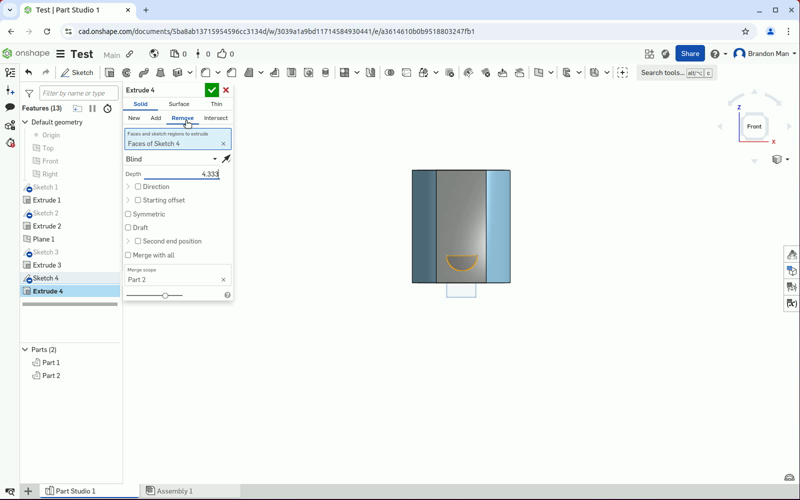
key(tab, 6)
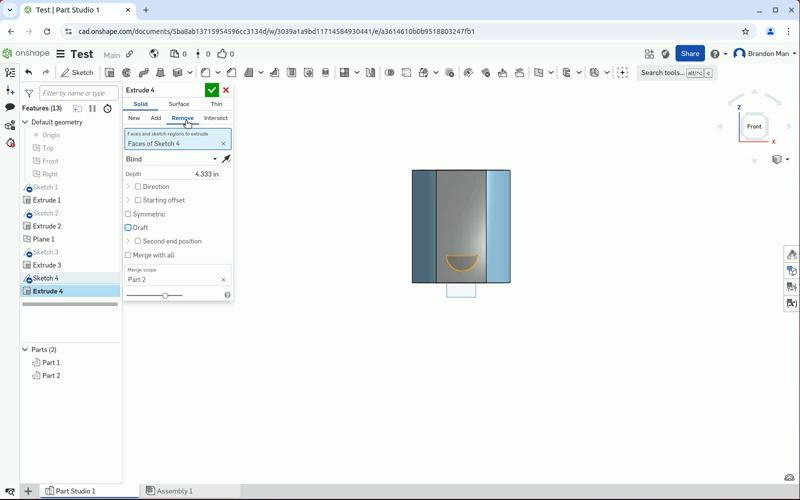
key(space)
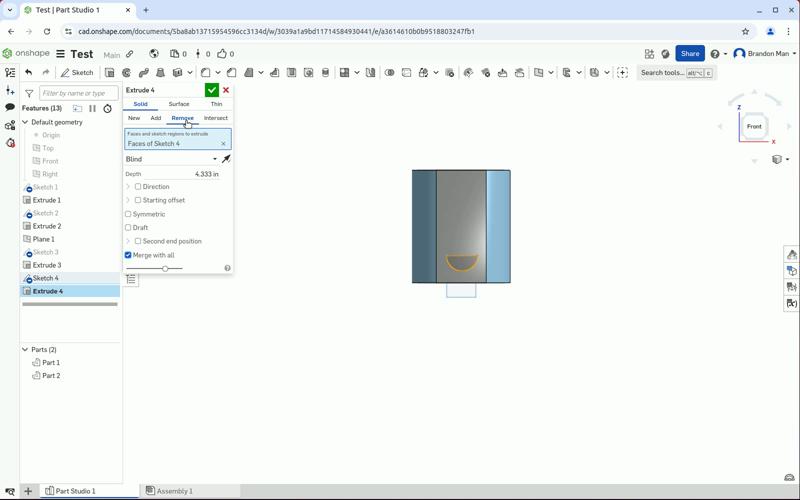
key(enter)
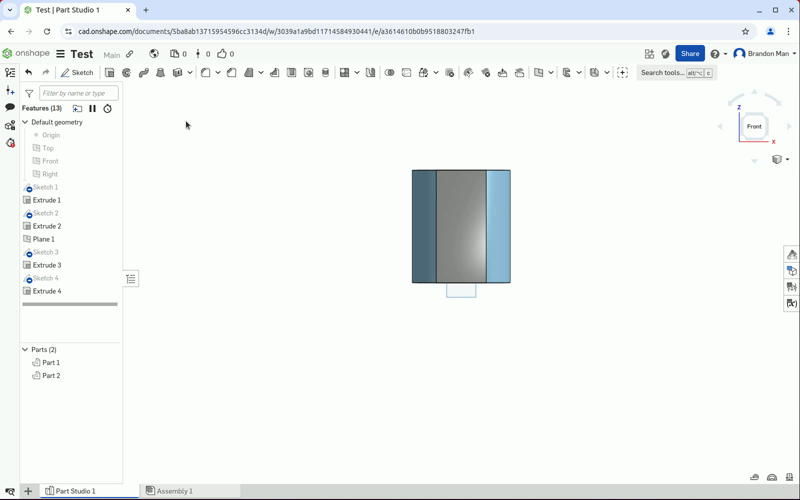
key(shift+h)
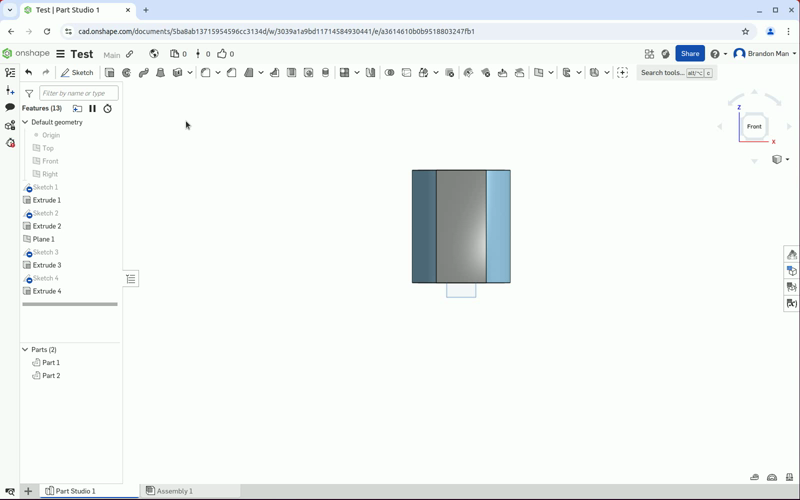
key(shift+h)
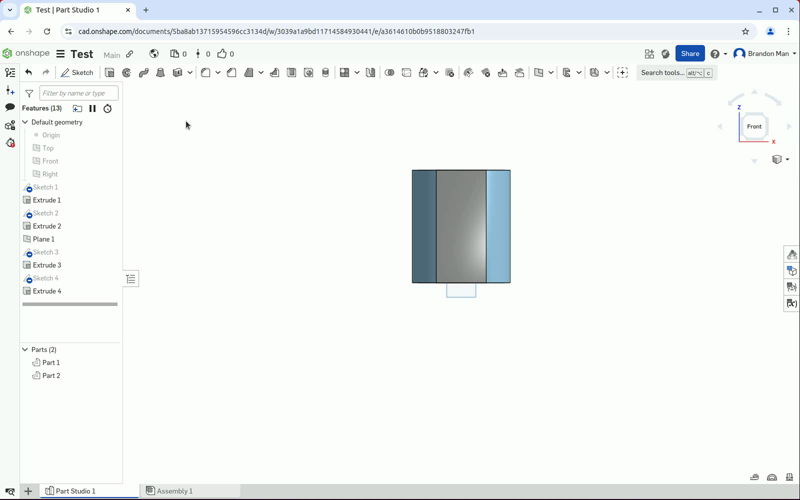
mouse_move(73, 189)
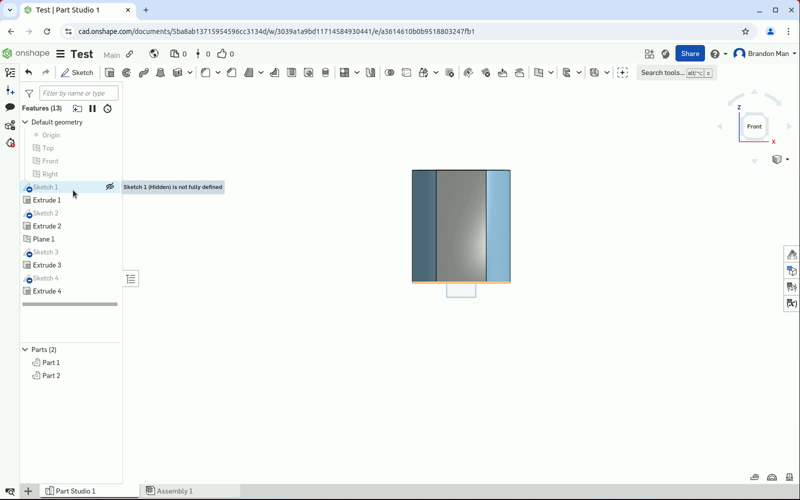
click(73, 189)
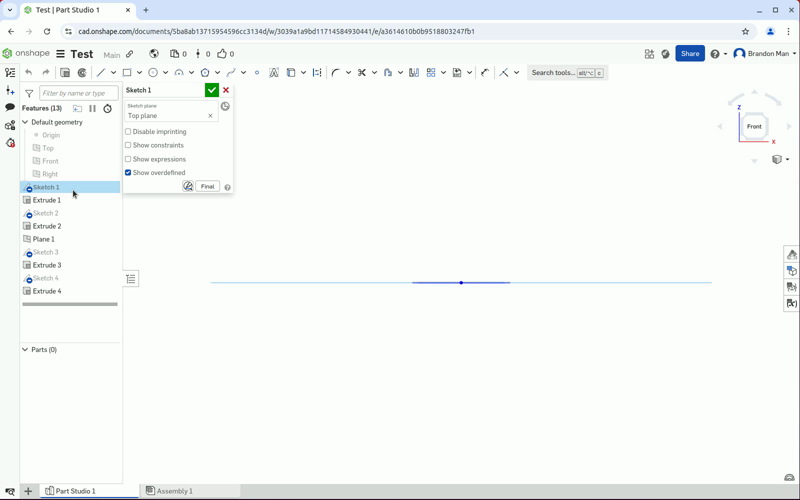
mouse_move(229, 92)
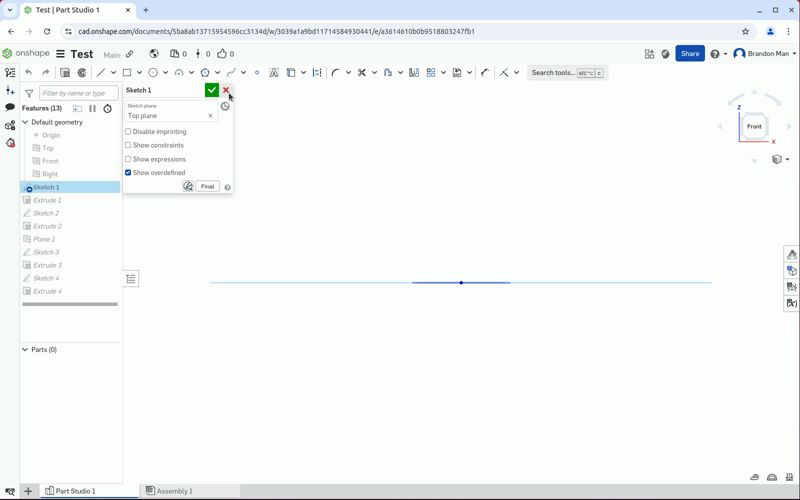
click(229, 92)
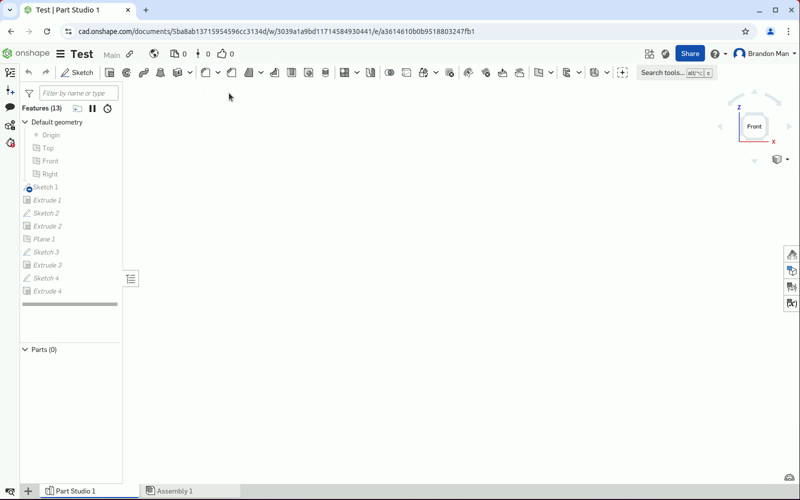
key(shift+s)
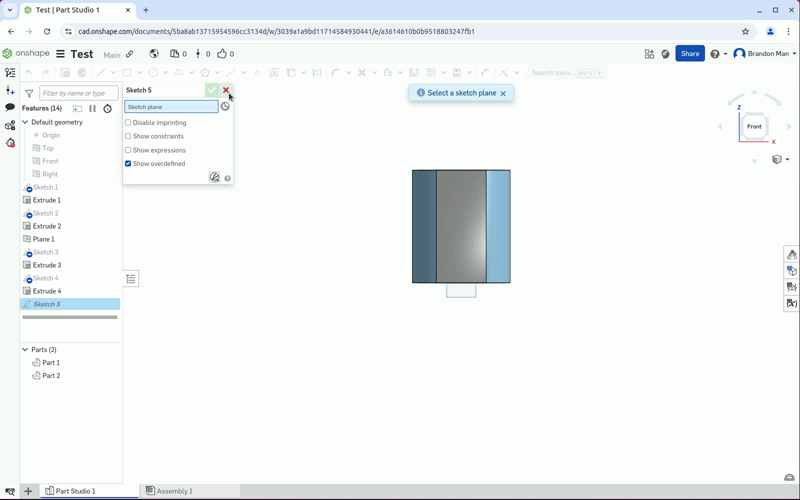
mouse_move(73, 241)
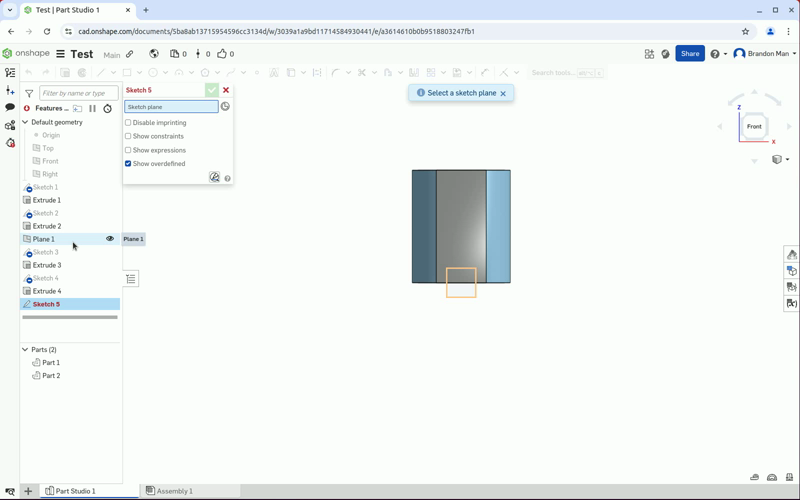
click(73, 241)
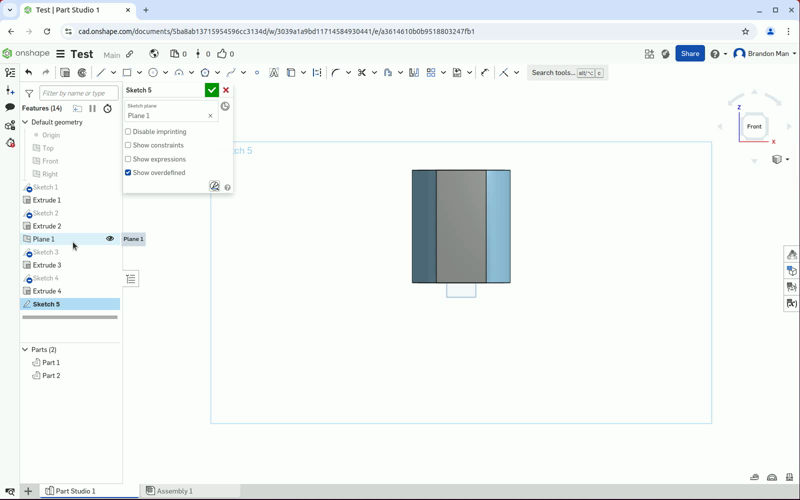
mouse_move(73, 352)
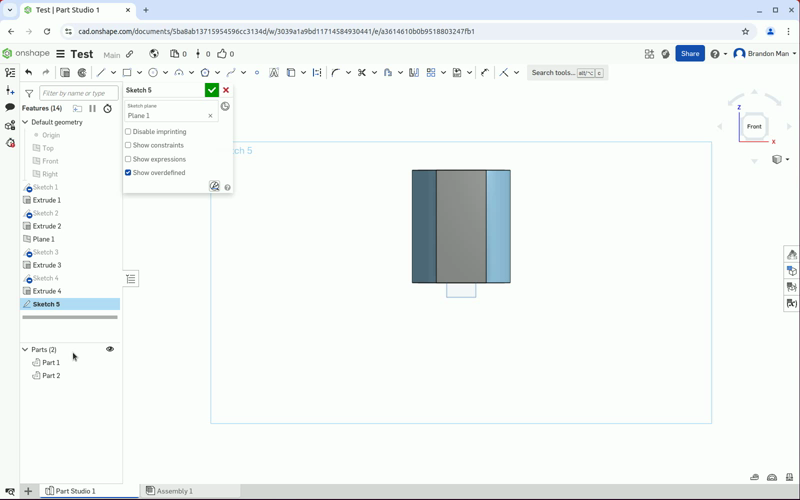
key(y)
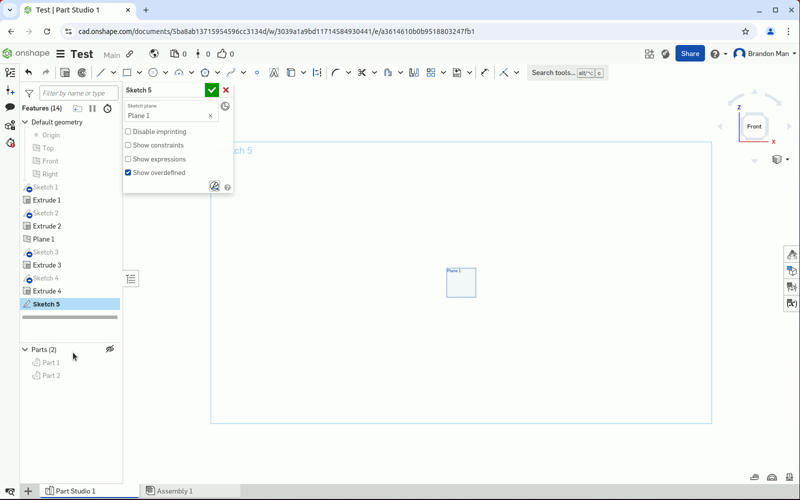
key(l)
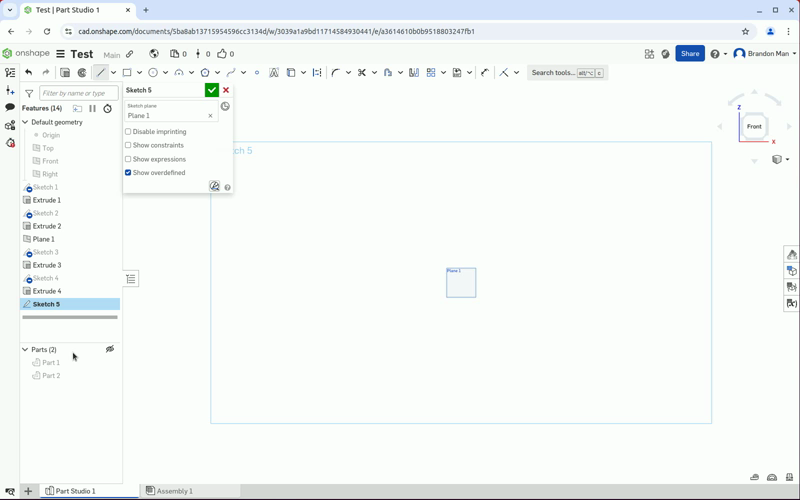
key_down(shift)
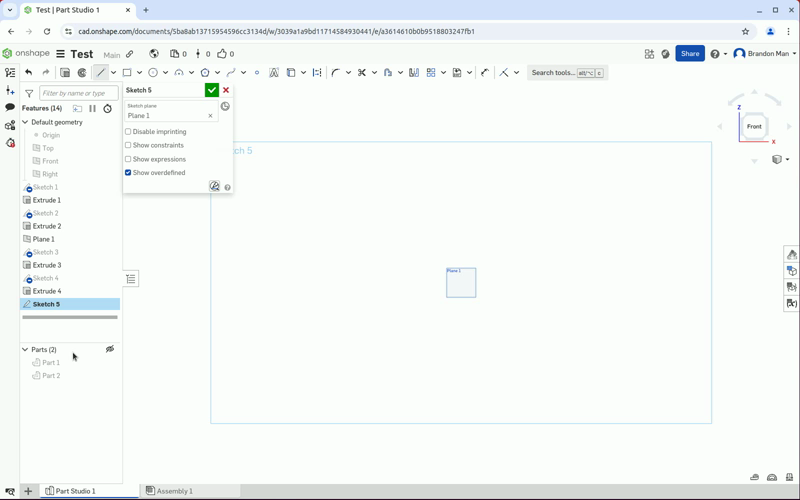
mouse_move(446, 255)
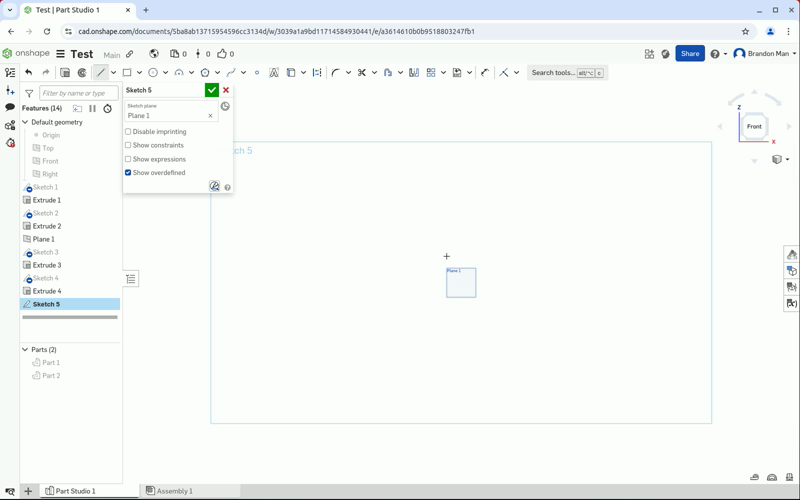
click(446, 255)
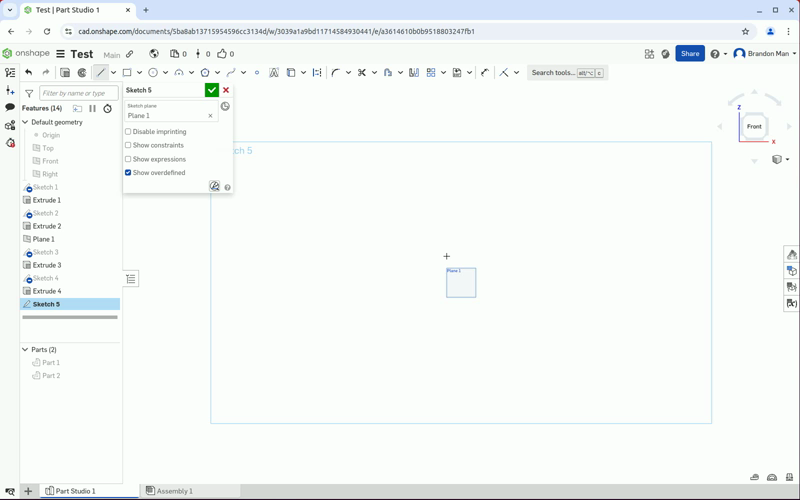
key_up(shift)
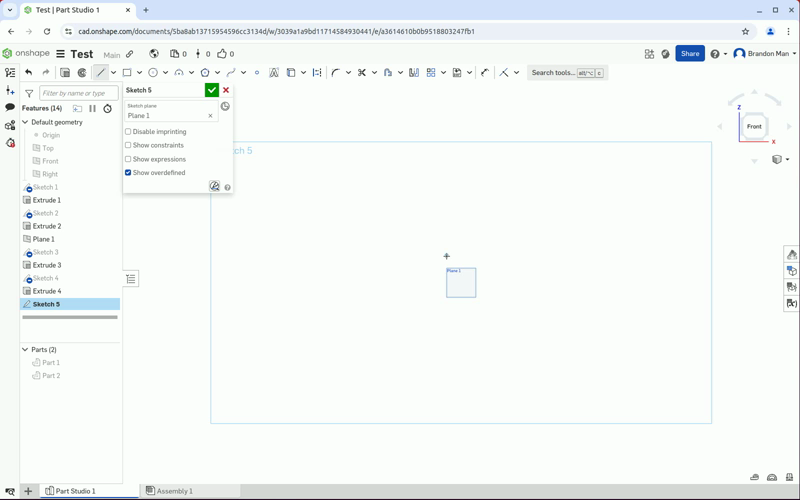
key_down(shift)
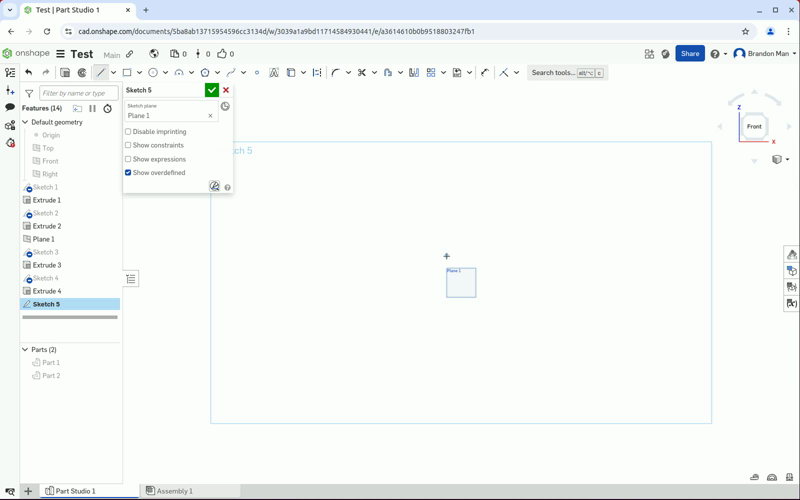
mouse_move(476, 255)
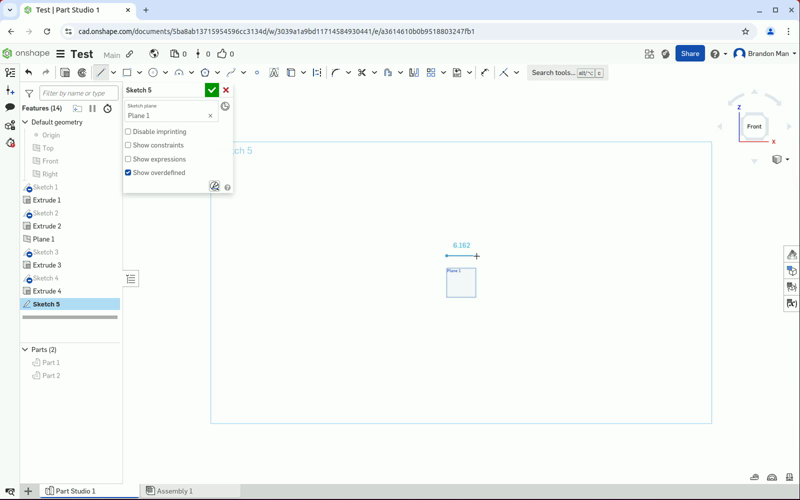
mouse_move(477, 255)
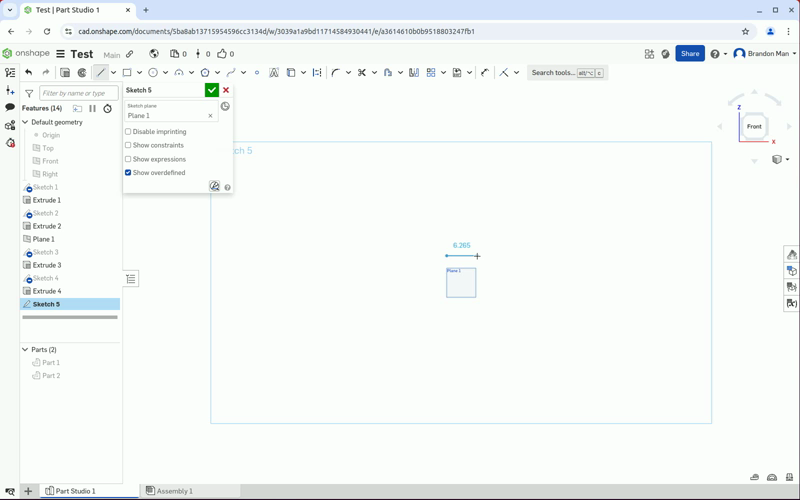
click(477, 255)
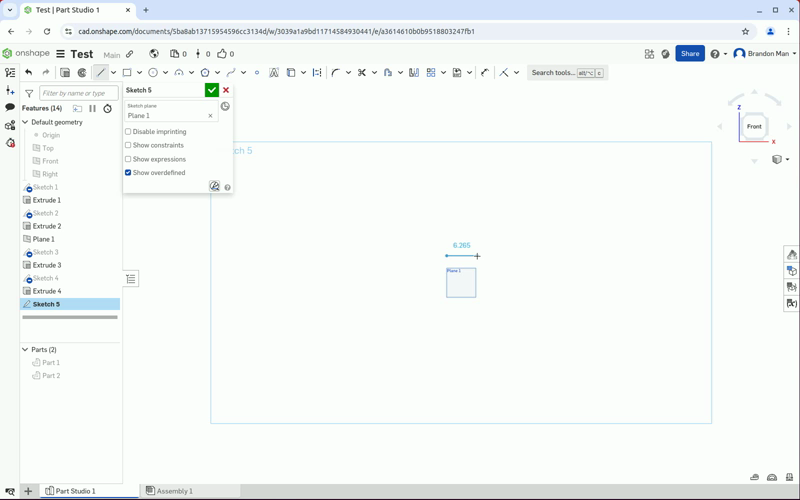
key_up(shift)
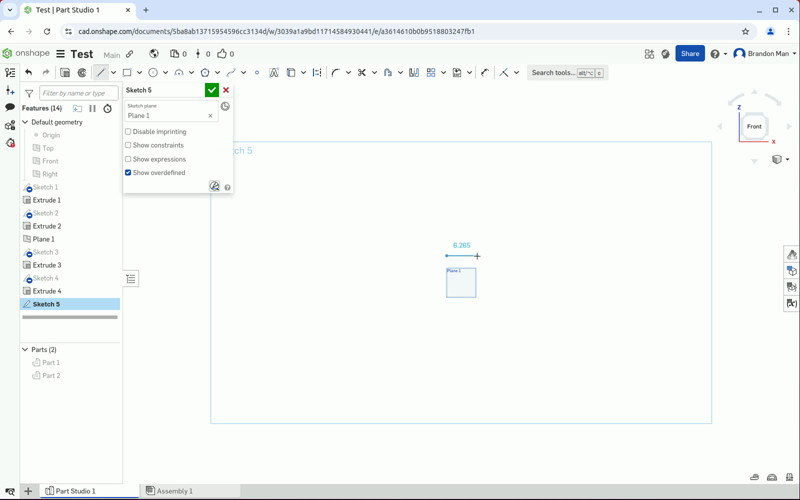
key_down(shift)
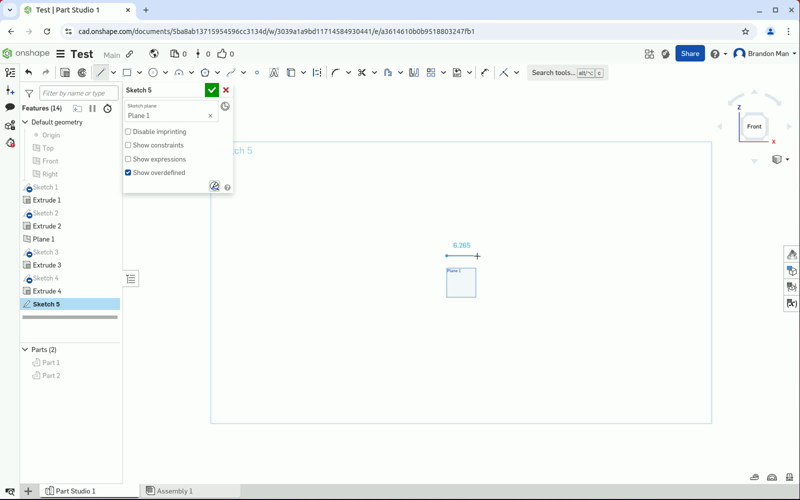
mouse_move(507, 255)
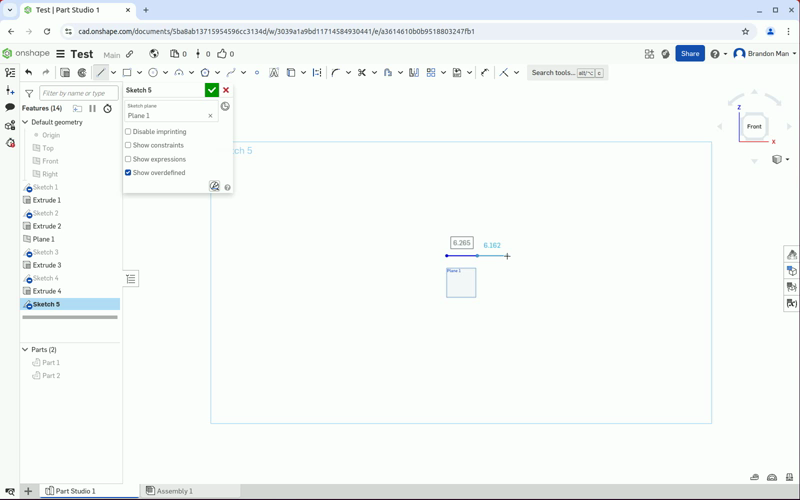
mouse_move(477, 226)
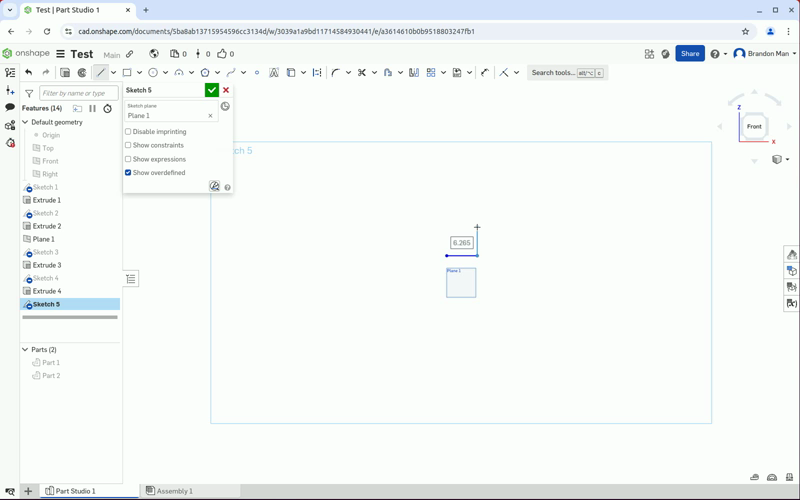
click(477, 226)
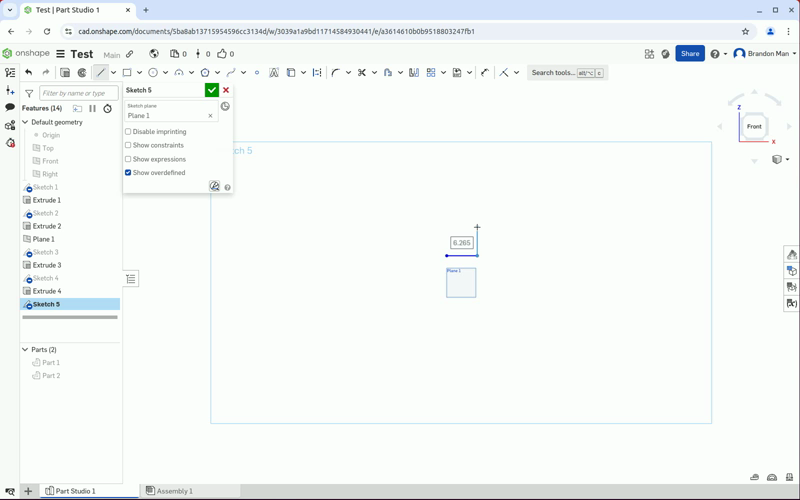
key_up(shift)
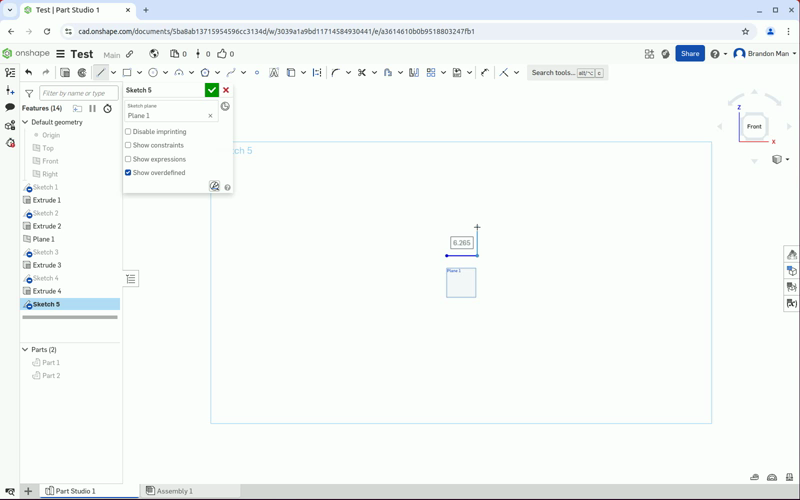
key_down(shift)
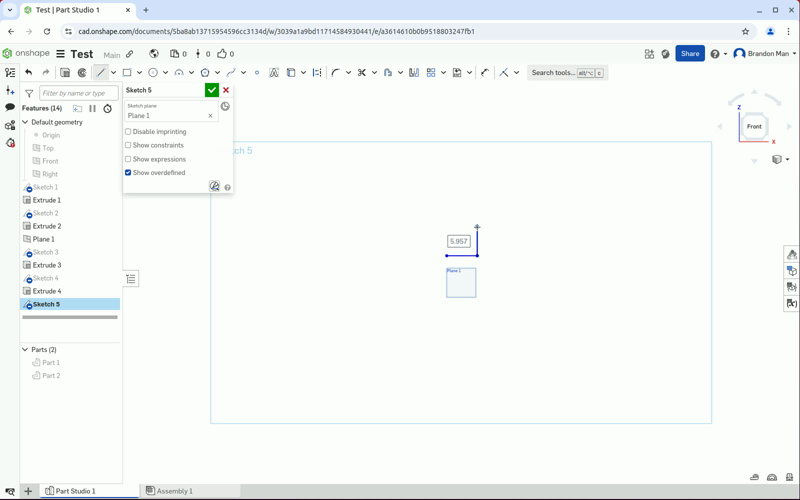
mouse_move(507, 226)
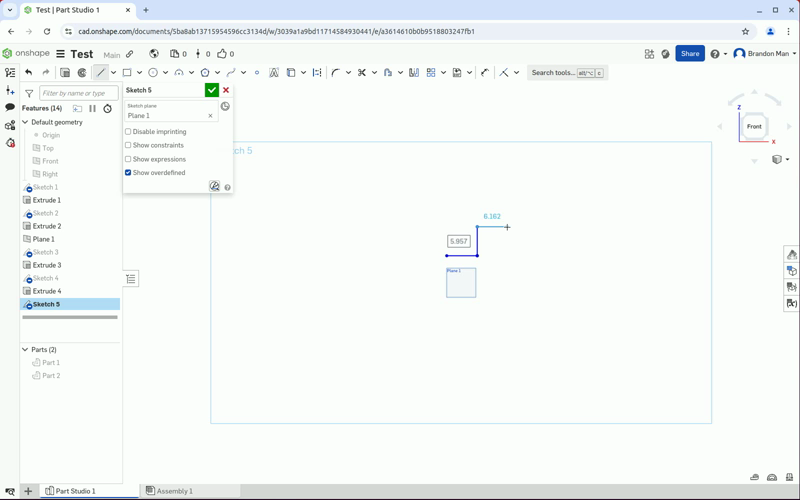
mouse_move(446, 226)
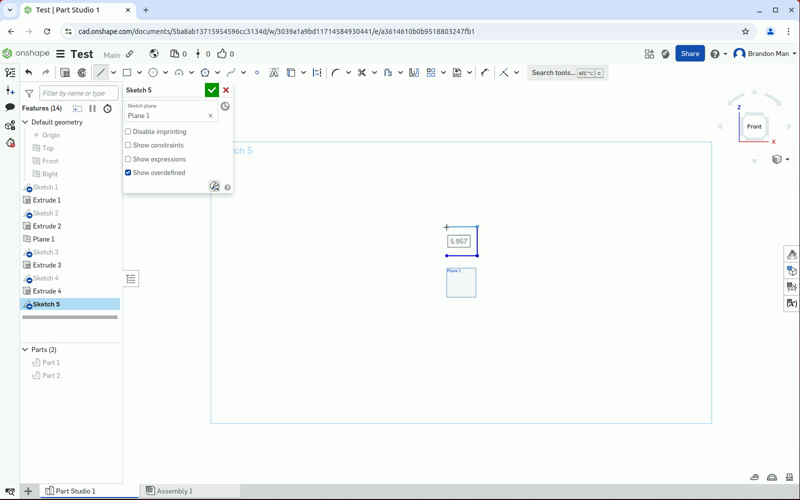
click(446, 226)
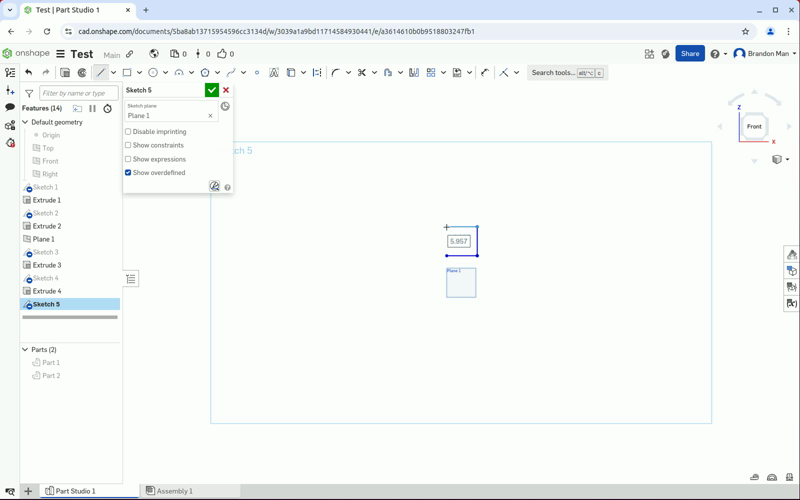
key_up(shift)
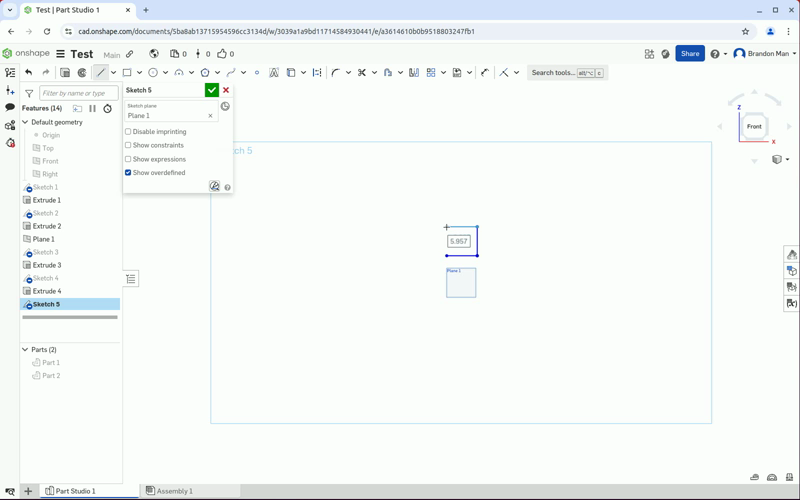
mouse_move(476, 226)
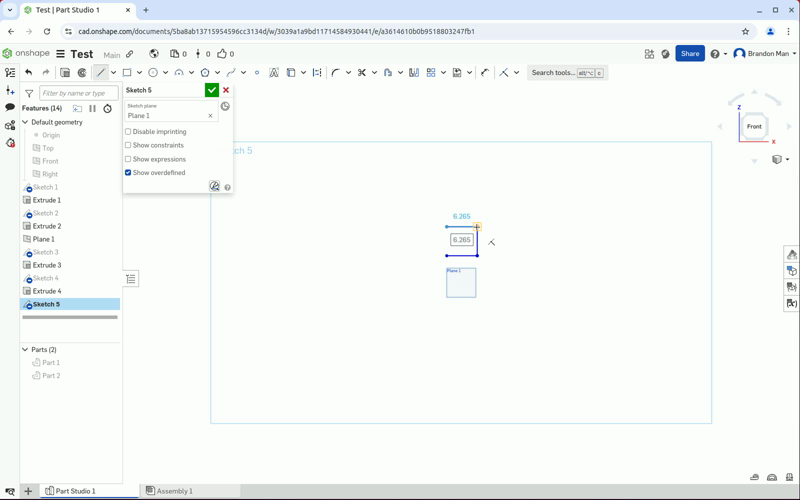
key_down(shift)
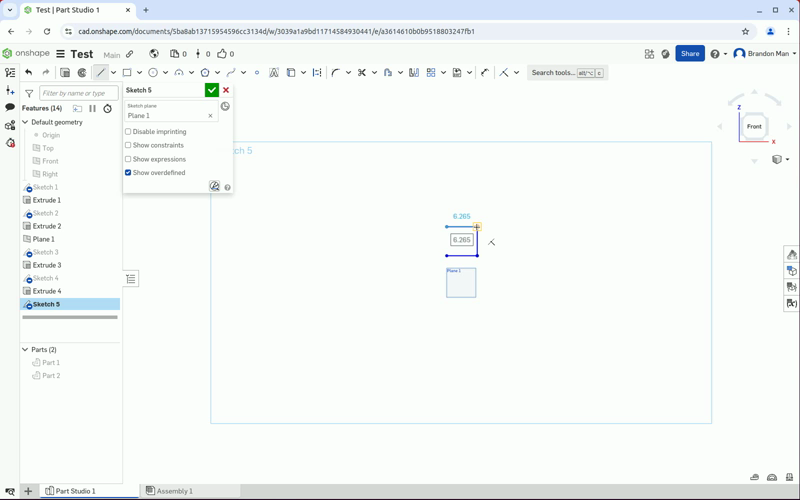
mouse_move(446, 255)
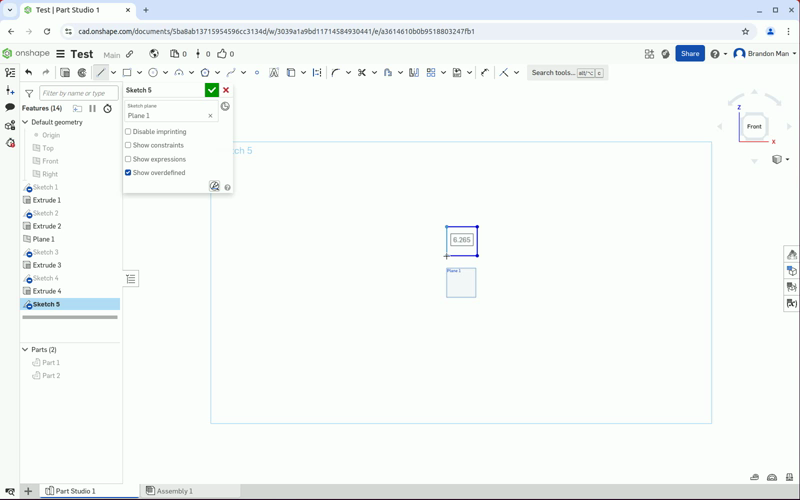
key_up(shift)
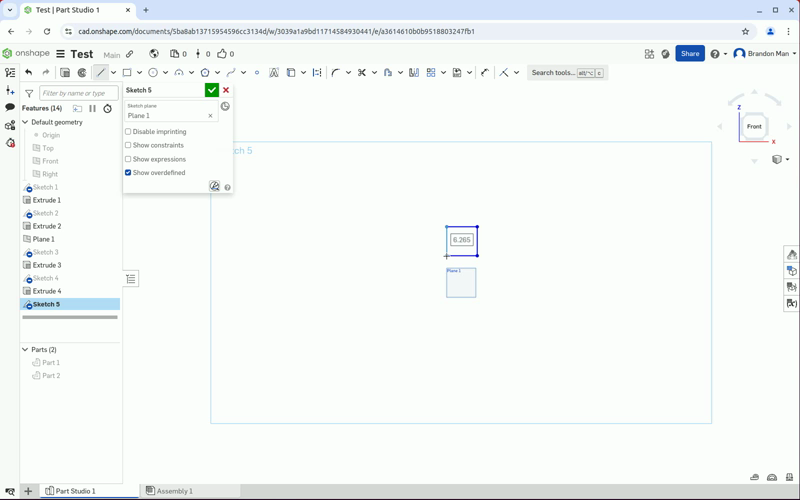
click(446, 255)
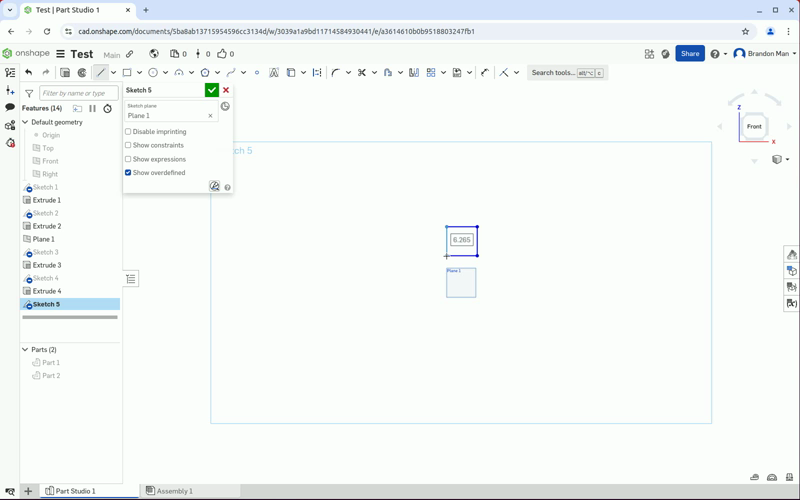
key(esc)
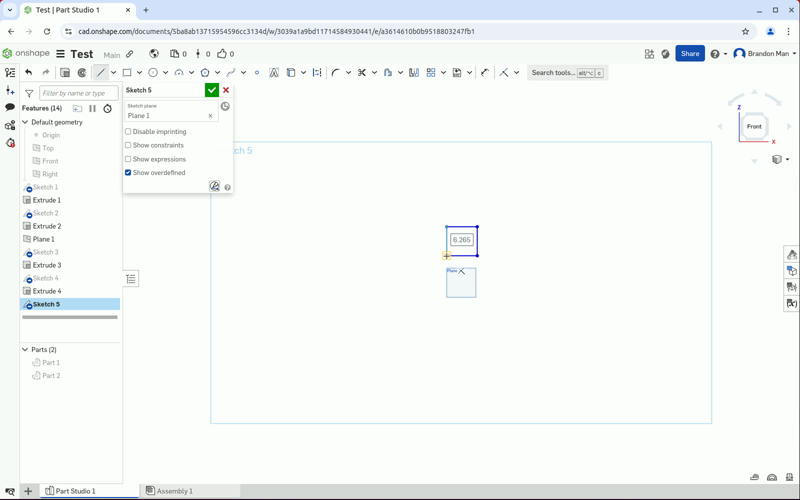
mouse_move(476, 251)
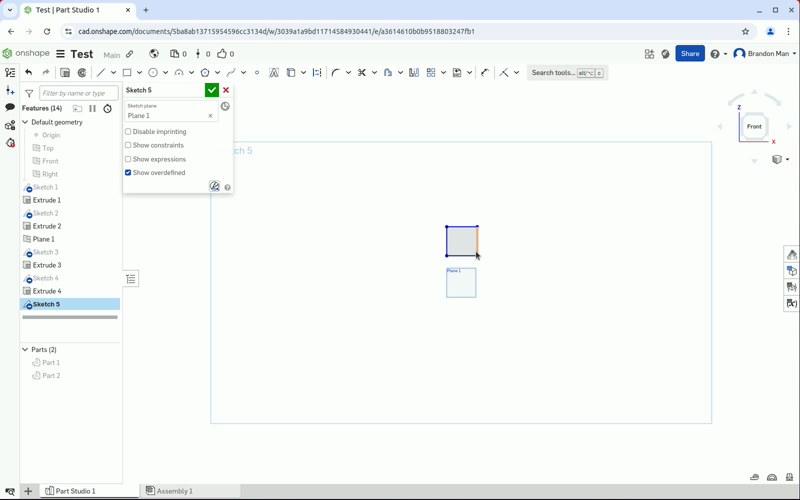
scroll(6)
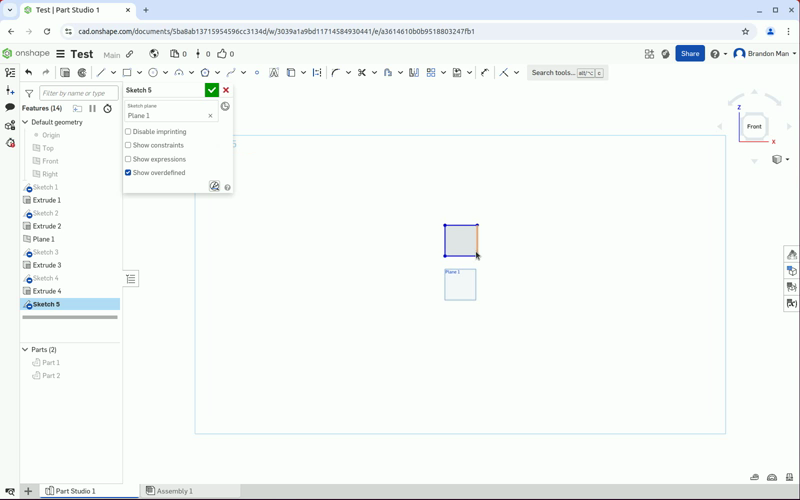
scroll(6)
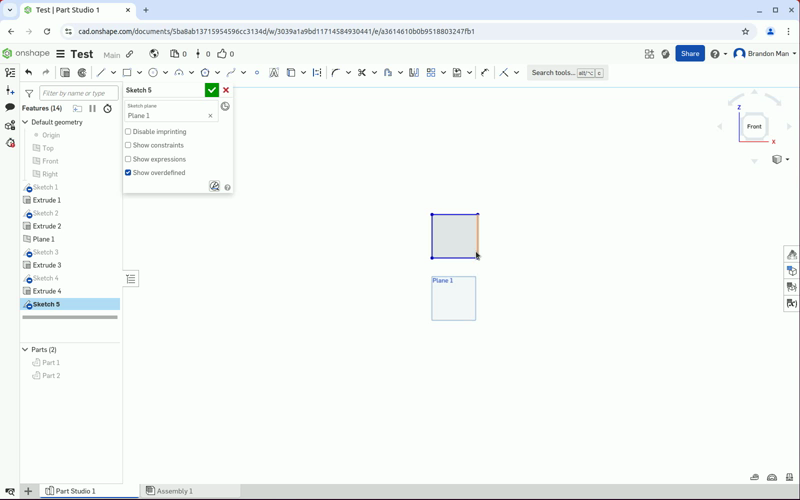
scroll(6)
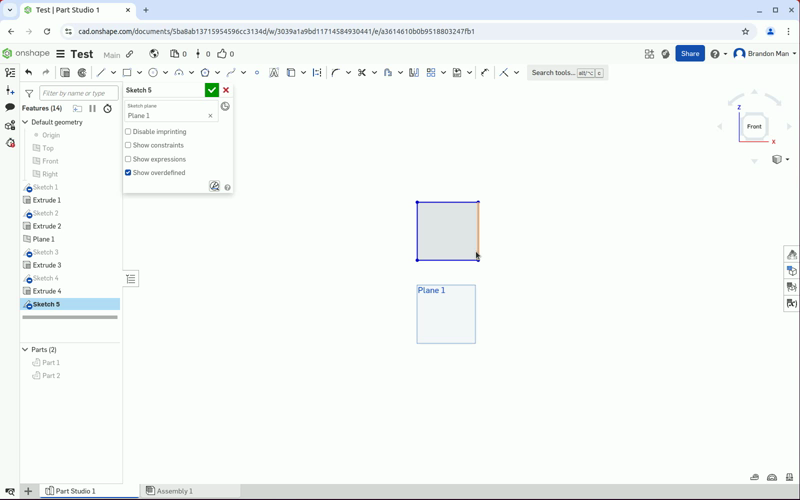
scroll(6)
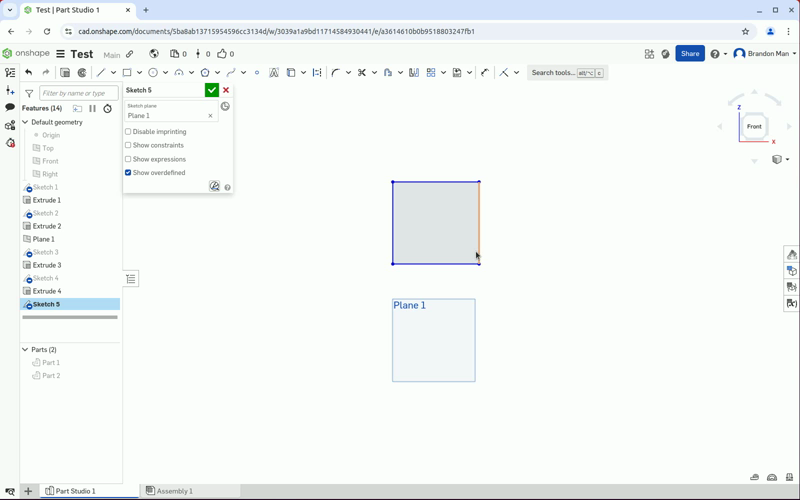
scroll(6)
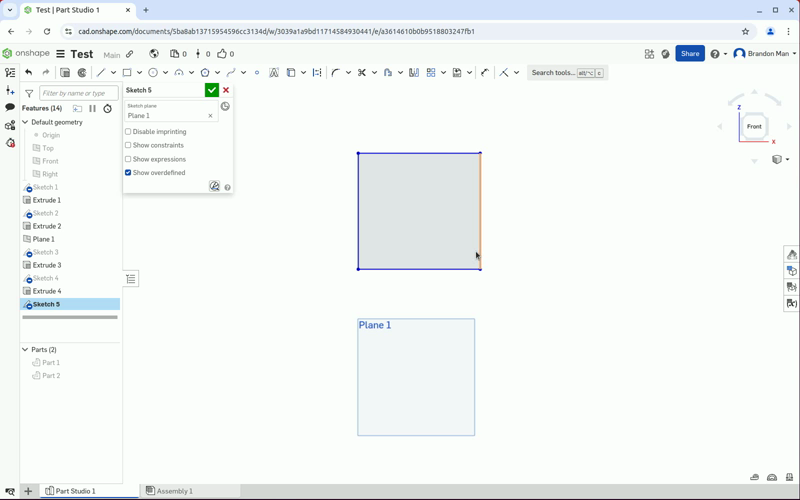
scroll(6)
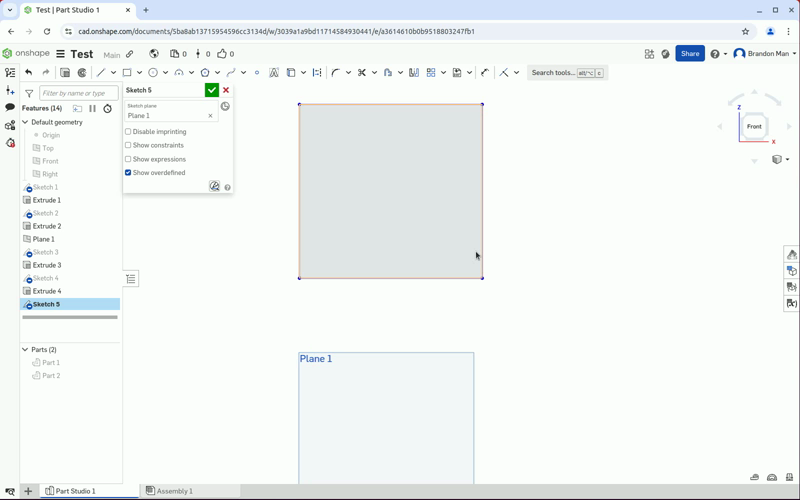
scroll(6)
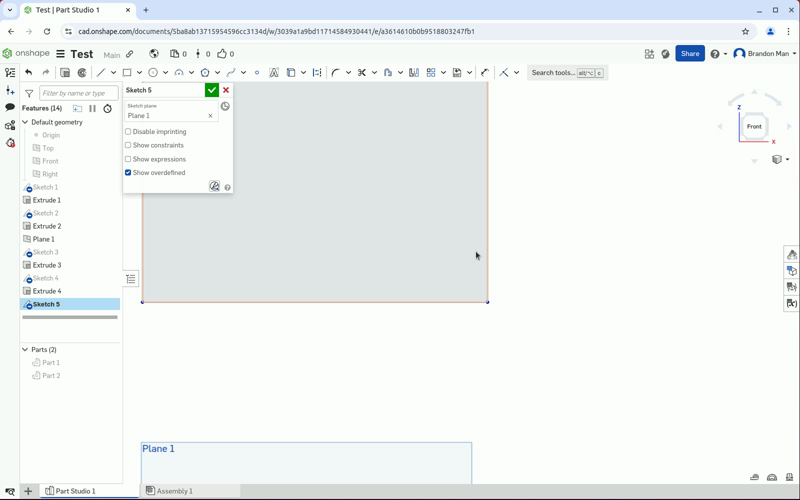
click(476, 251)
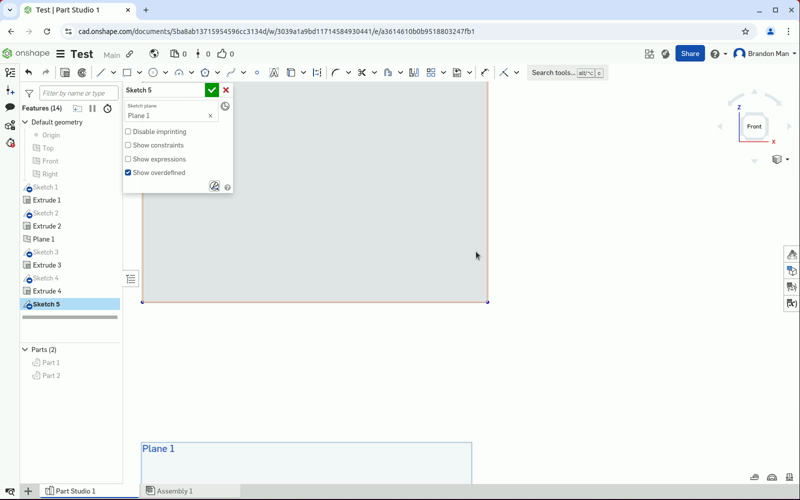
scroll(-6)
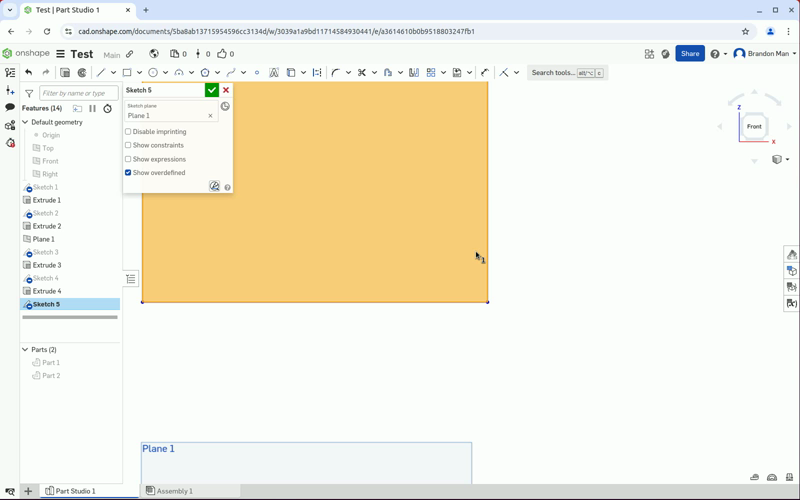
scroll(-6)
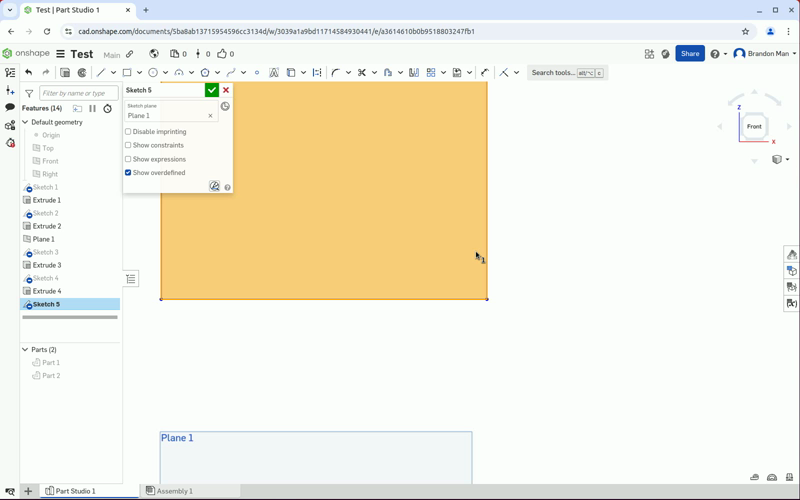
scroll(-6)
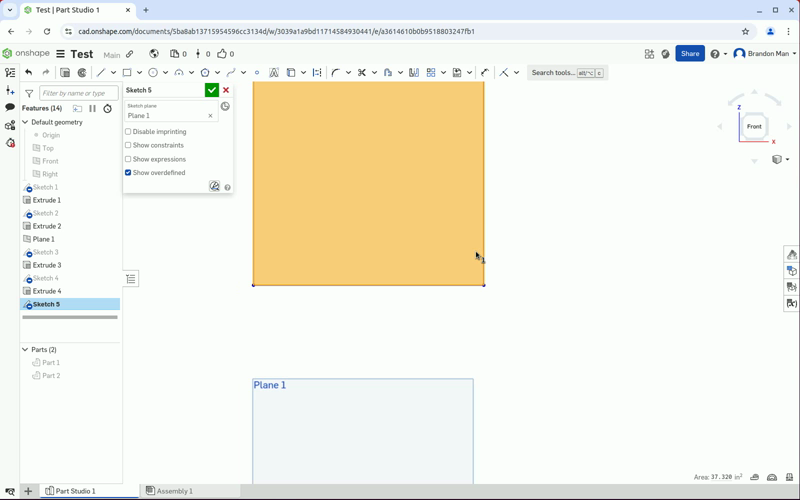
scroll(-6)
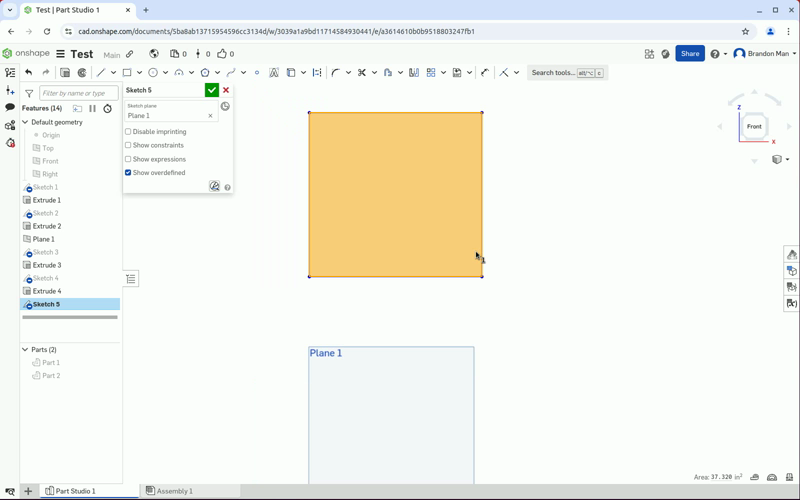
scroll(-6)
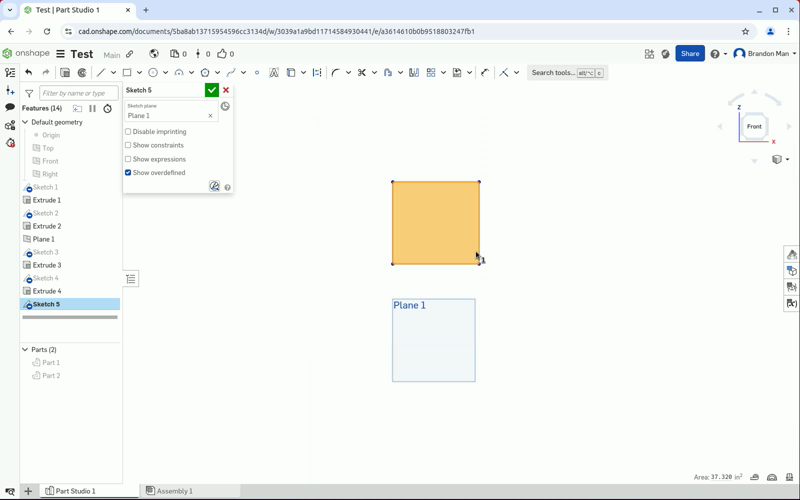
scroll(-6)
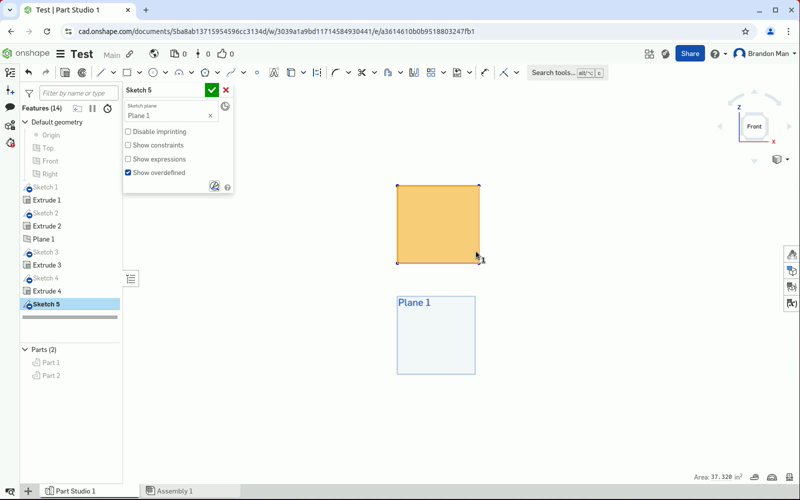
scroll(-6)
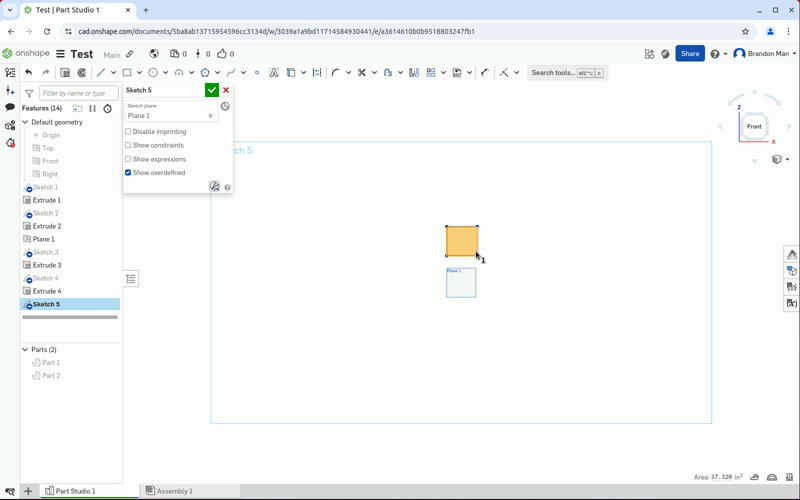
mouse_move(73, 352)
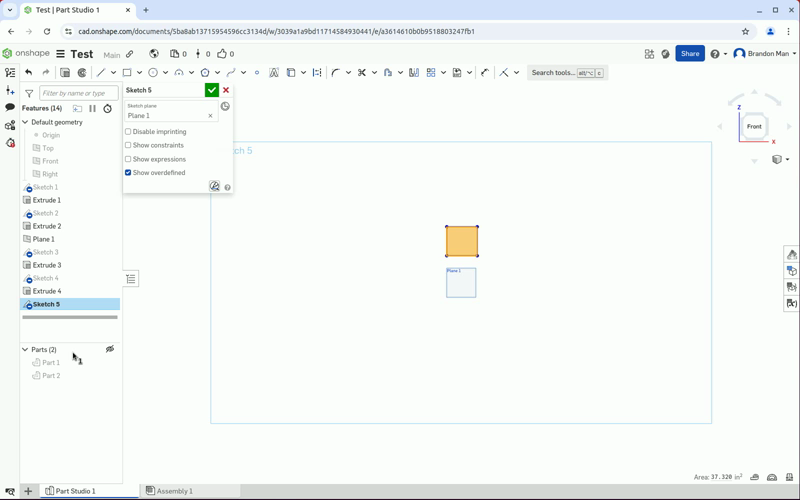
key(shift+y)
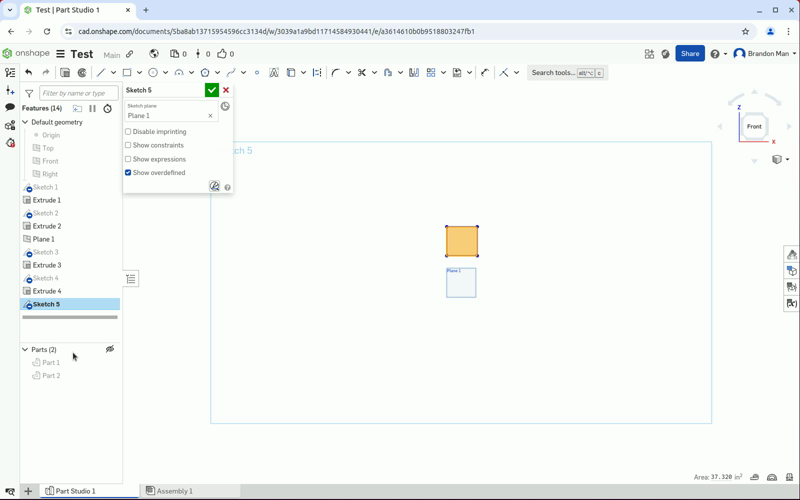
key(shift+e)
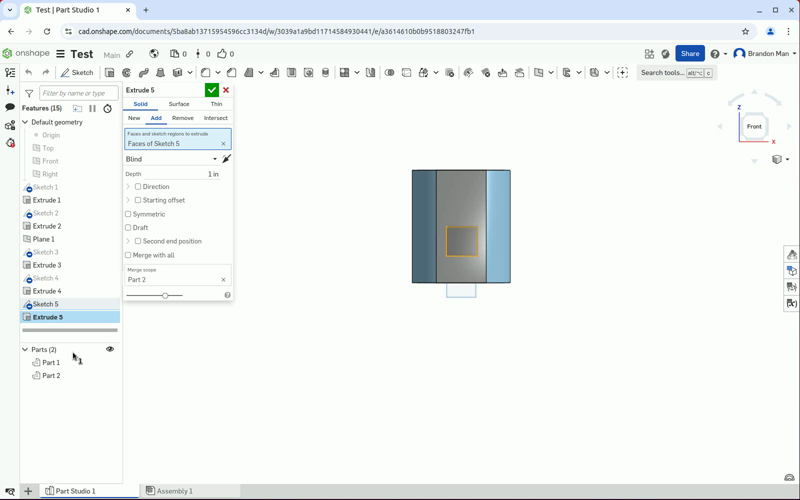
mouse_move(143, 106)
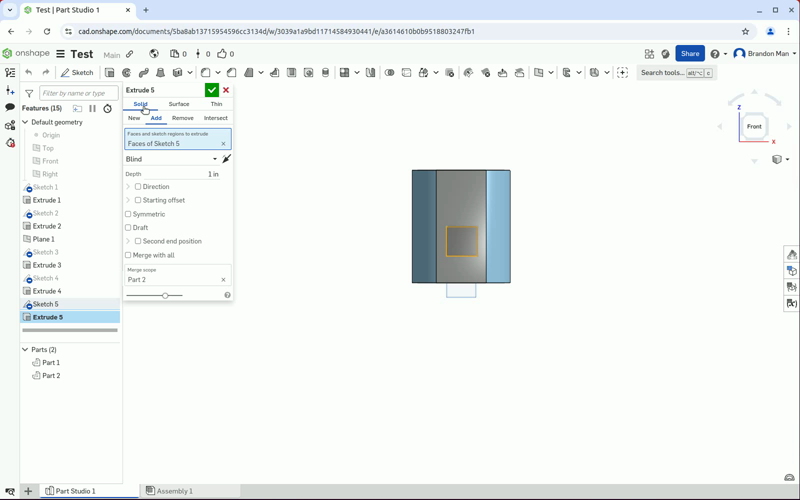
click(143, 106)
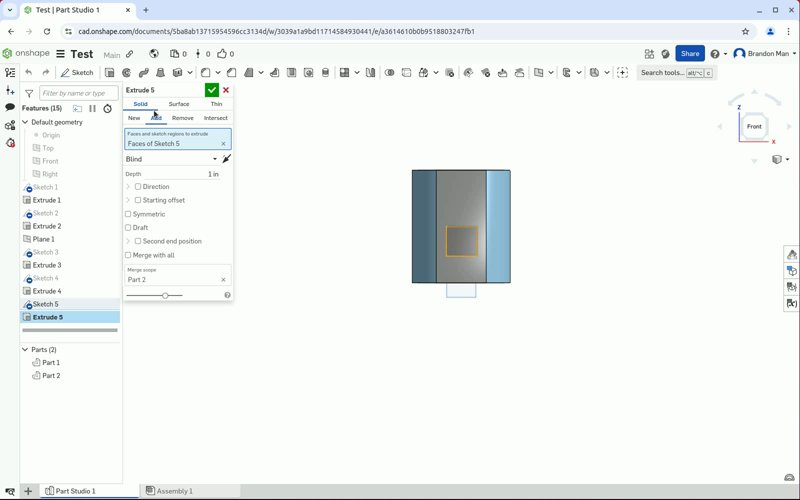
mouse_move(186, 120)
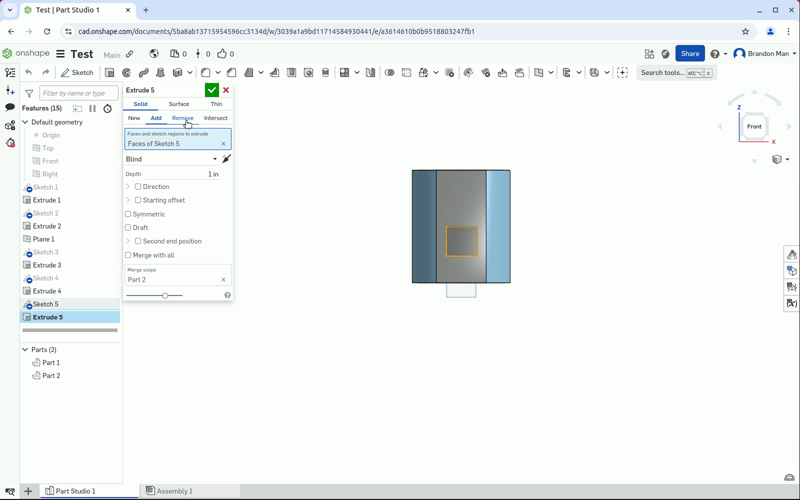
click(186, 120)
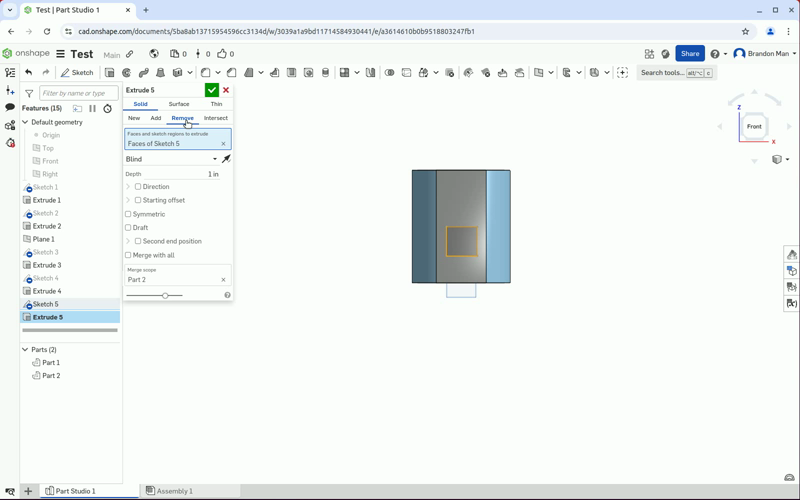
key(tab, 4)
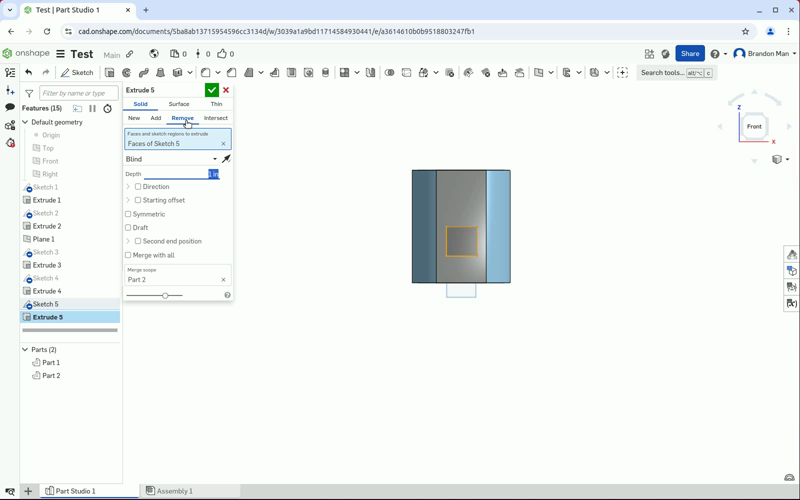
text(4.333)
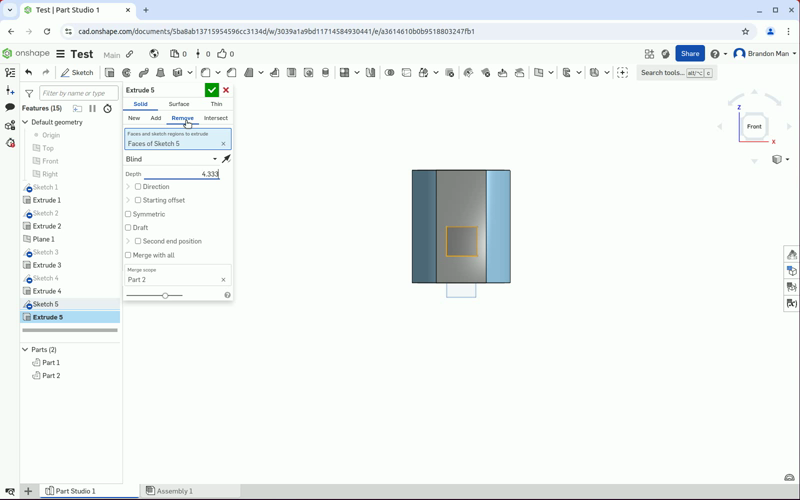
key(tab, 6)
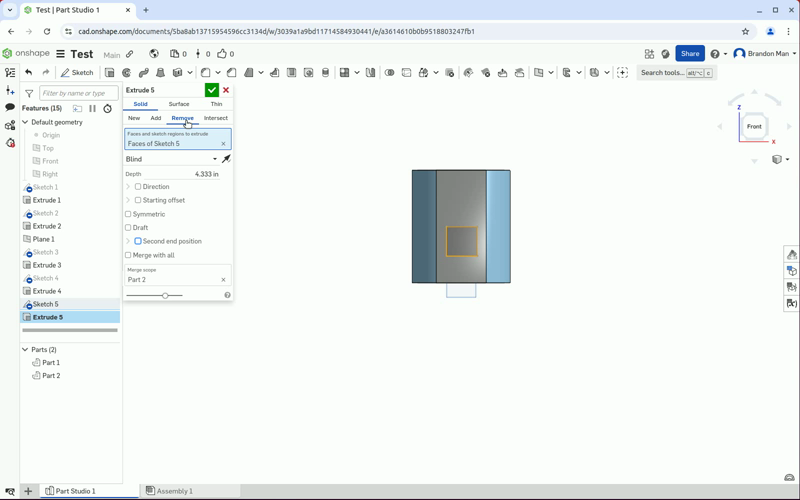
key(space)
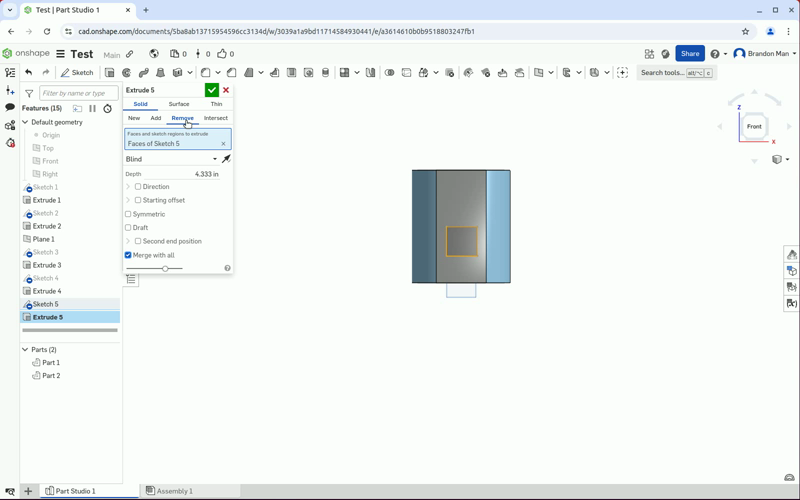
key(enter)
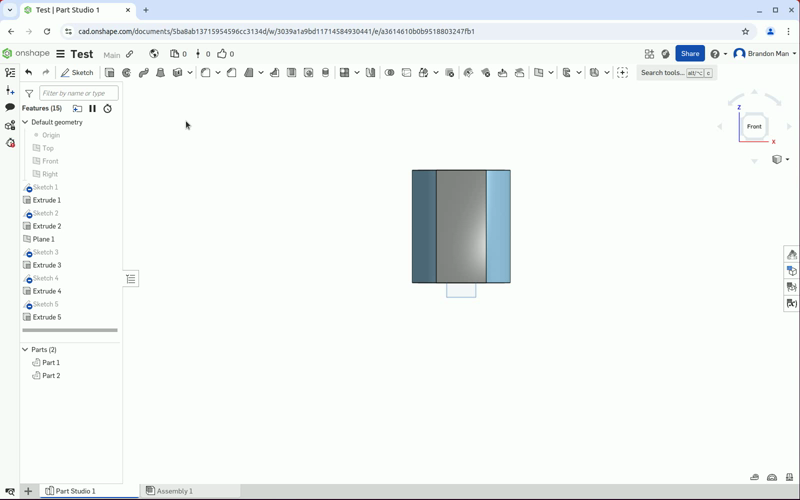
key(shift+h)
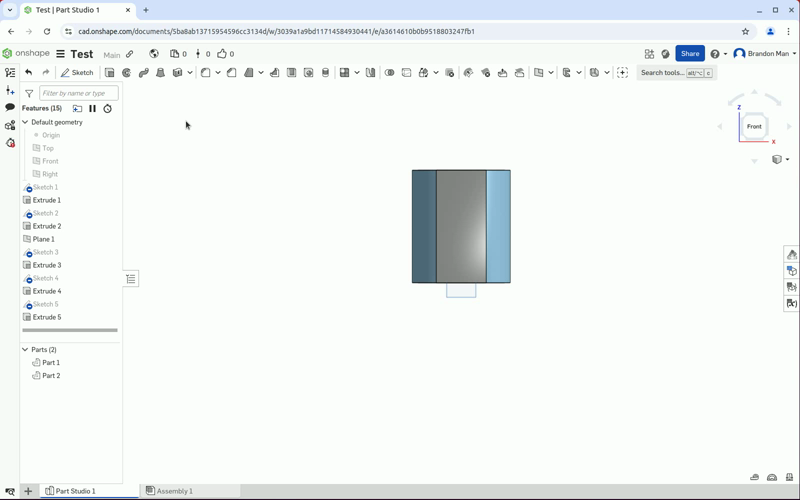
key(shift+h)
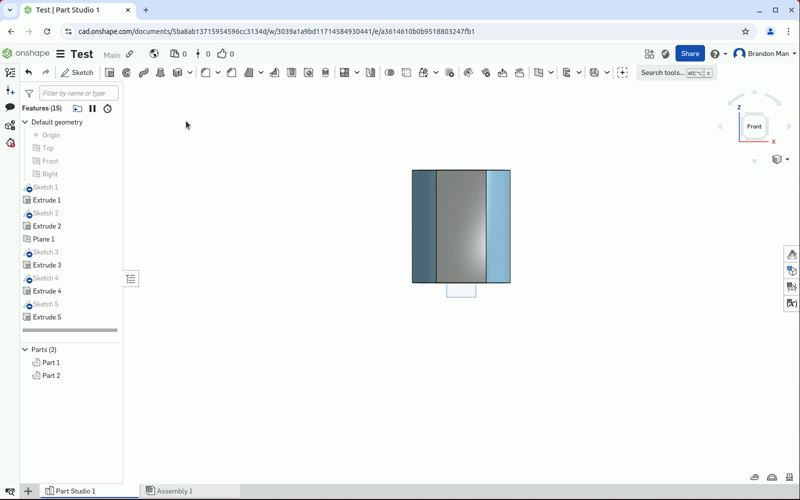
mouse_move(73, 189)
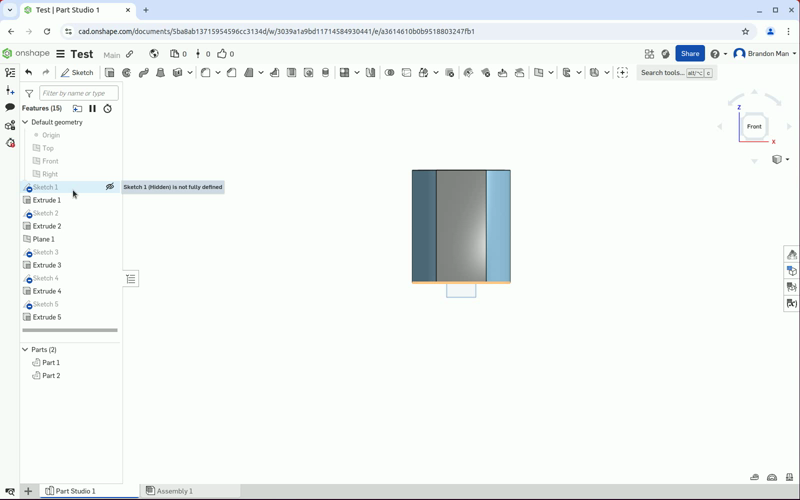
click(73, 189)
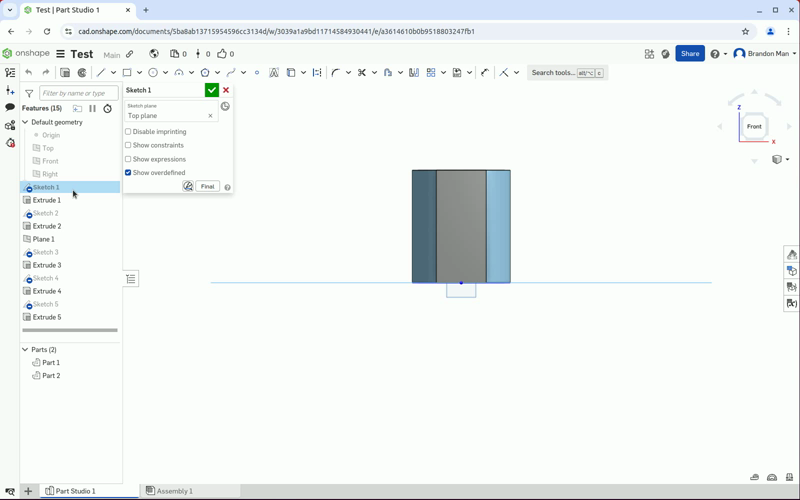
mouse_move(229, 92)
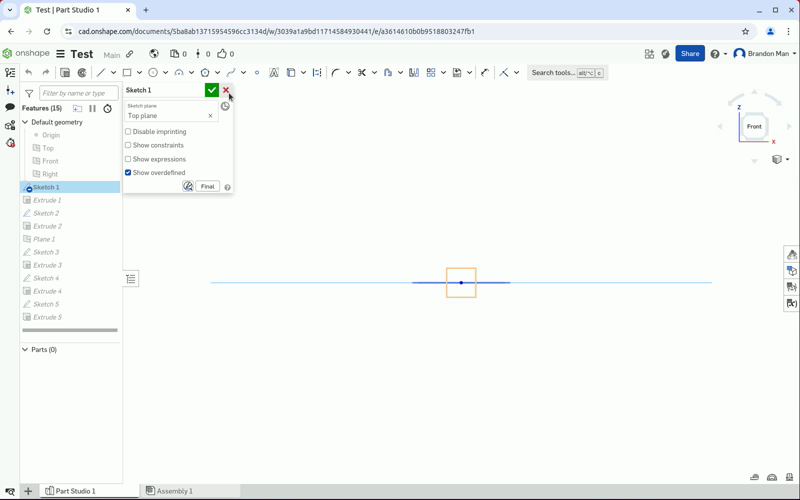
click(229, 92)
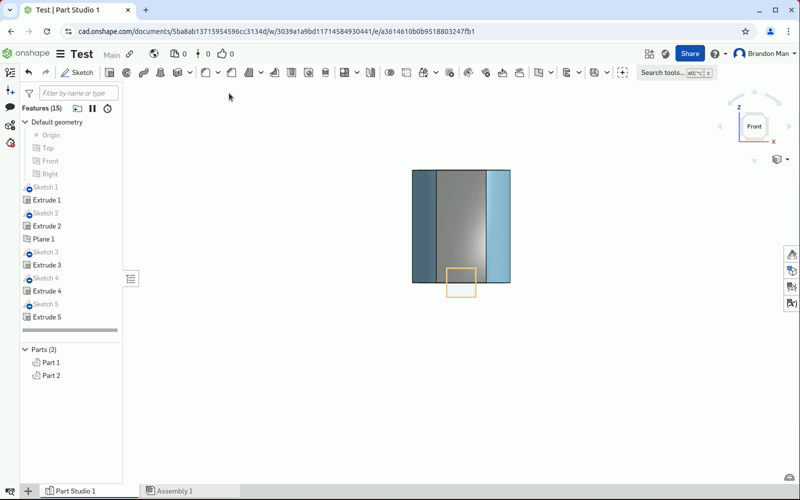
mouse_move(73, 352)
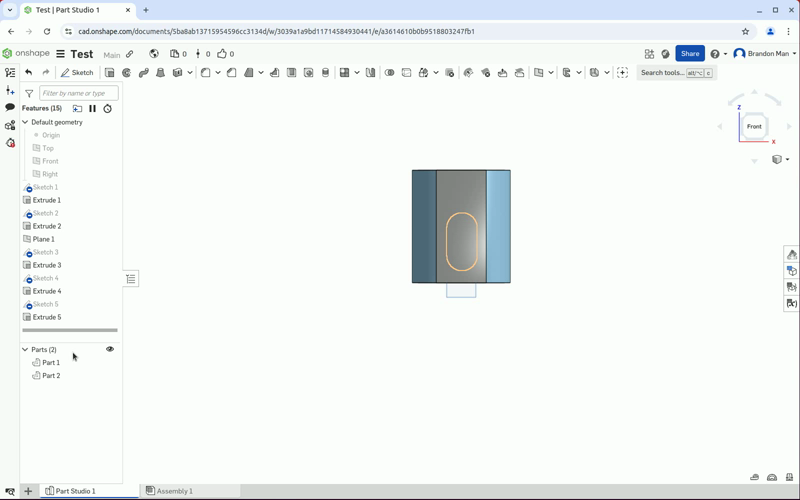
key(y)
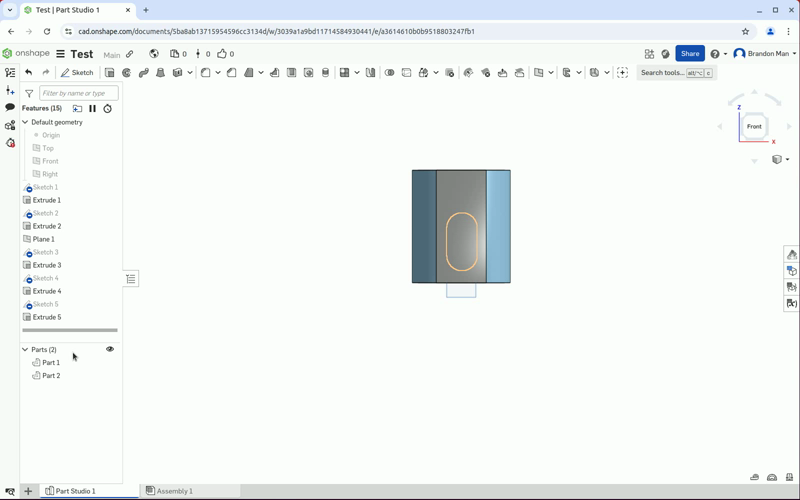
key(shift+p)
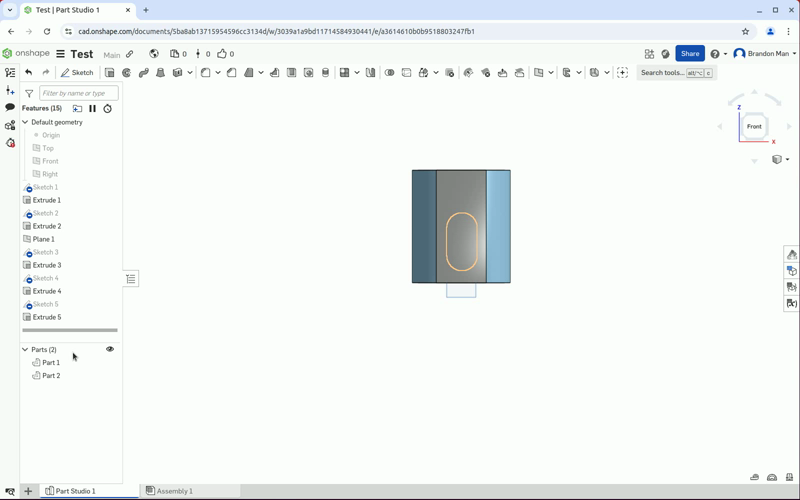
key(space)
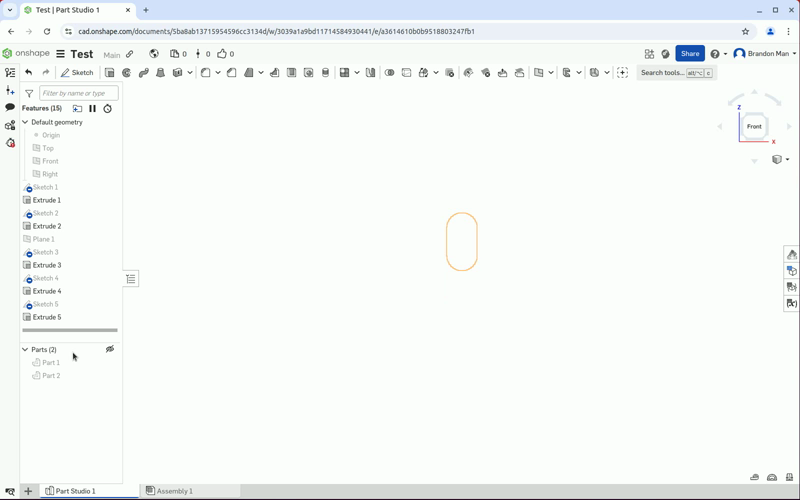
key_down(shift)
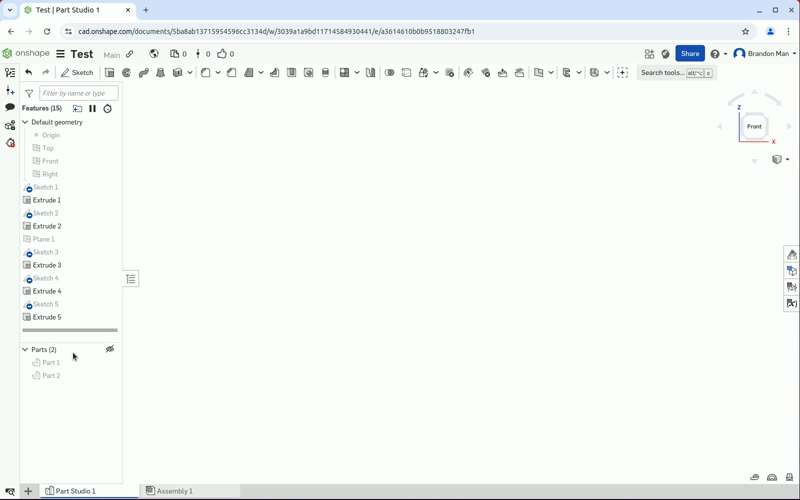
key(down)
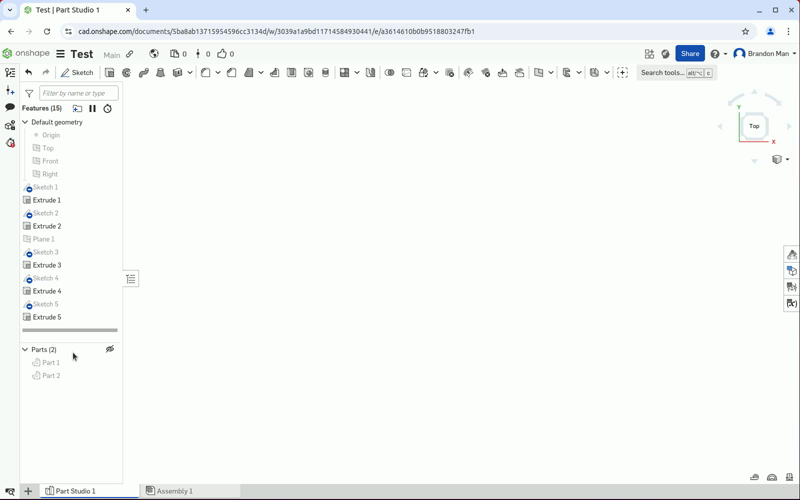
key_up(shift)
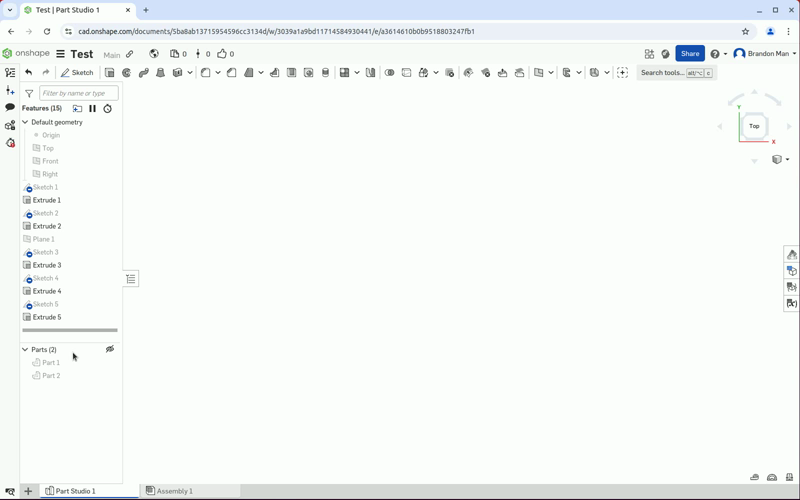
mouse_move(73, 352)
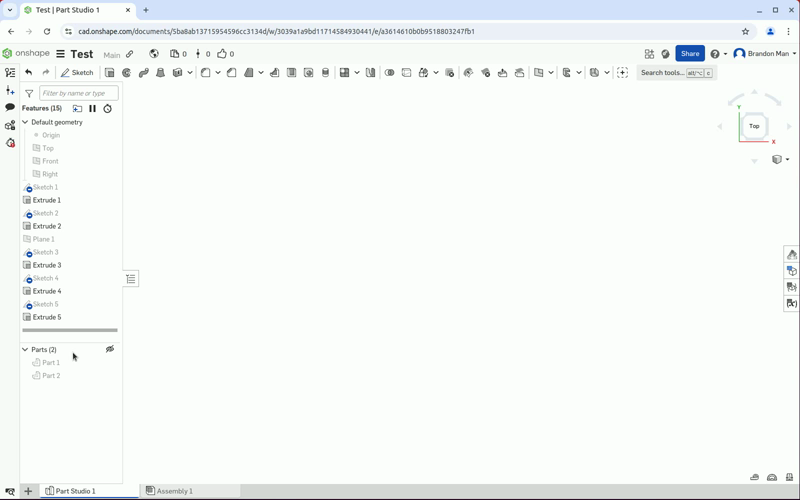
key(shift+y)
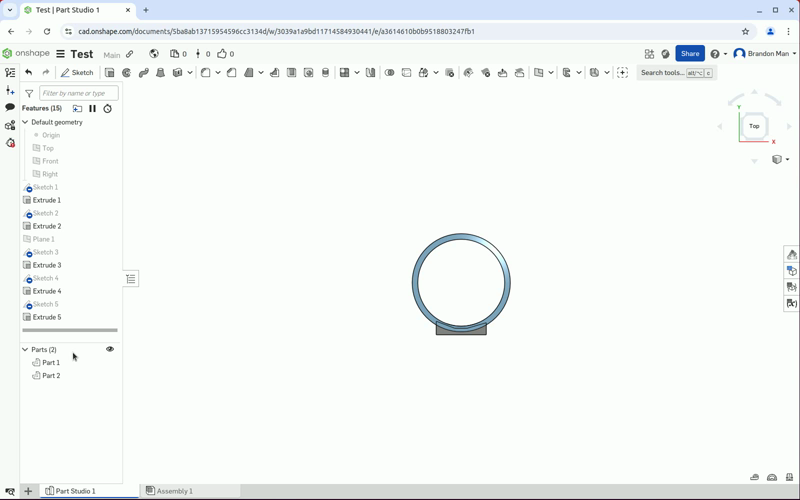
mouse_move(541, 75)
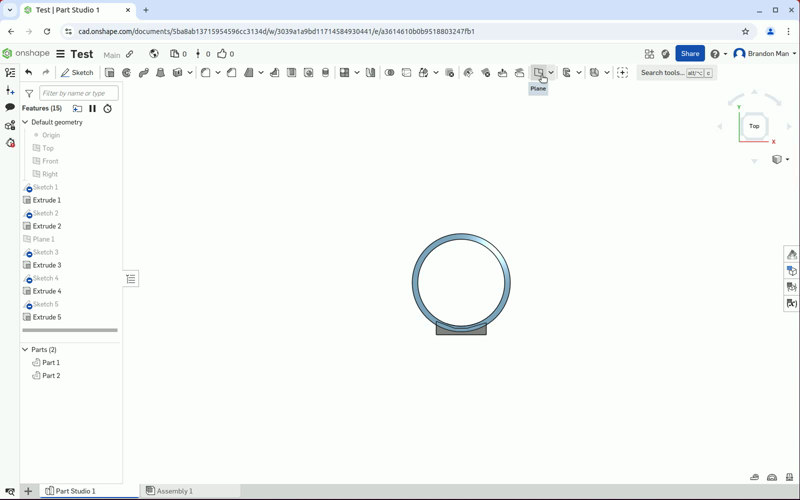
click(541, 75)
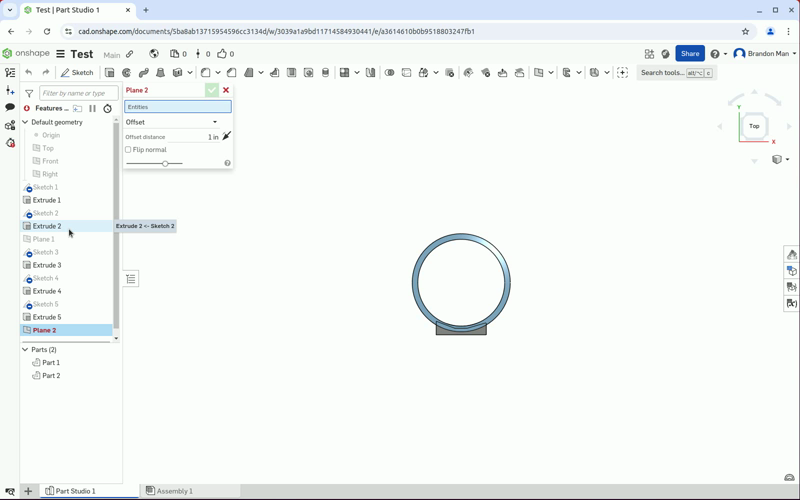
scroll(3)
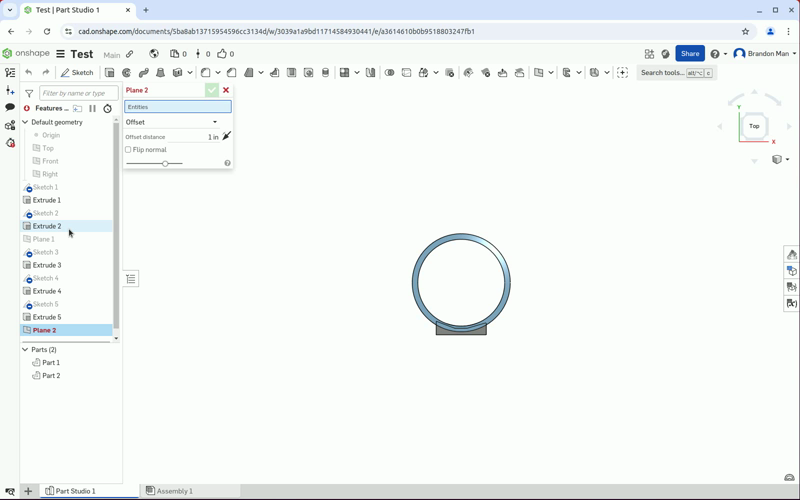
mouse_move(69, 150)
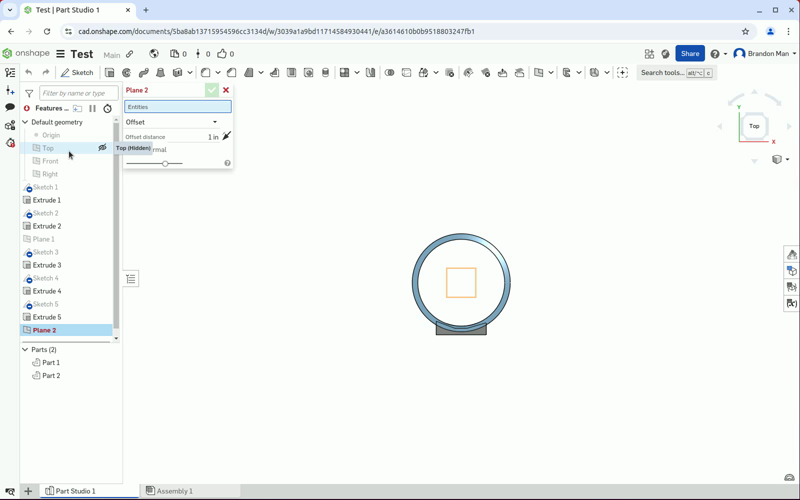
click(69, 150)
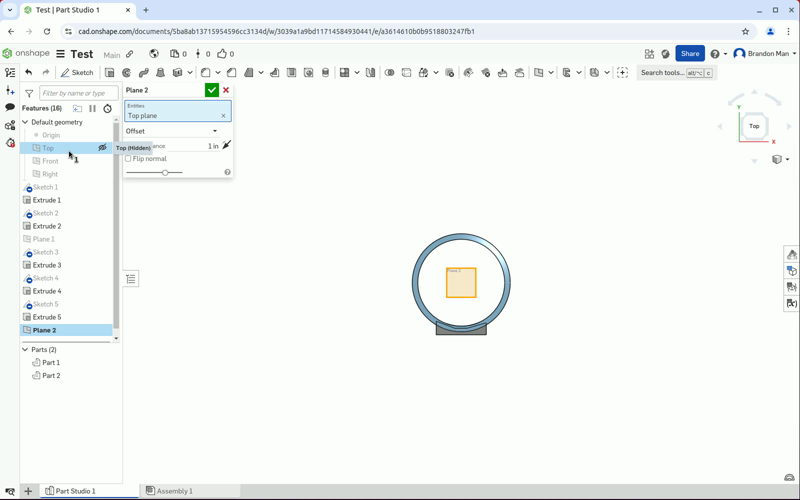
key(tab, 2)
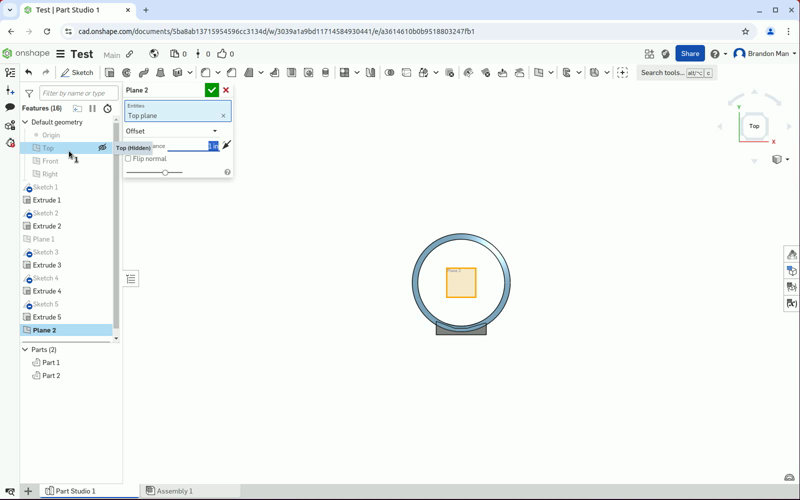
text(23.108)
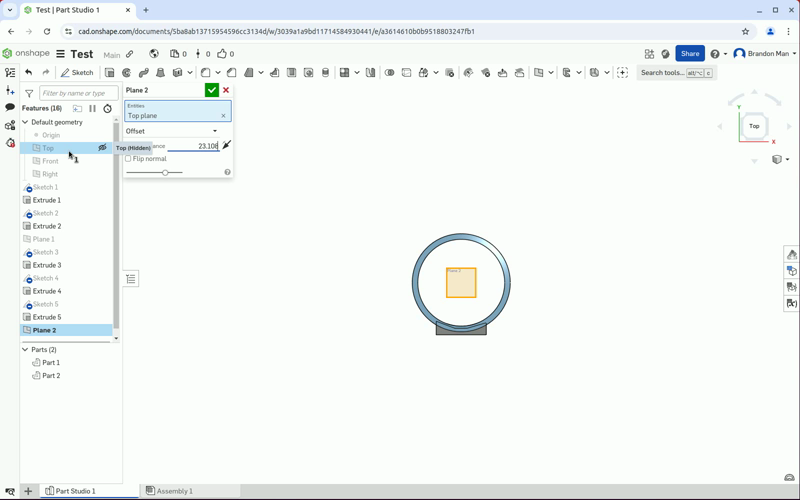
key(enter, 2)
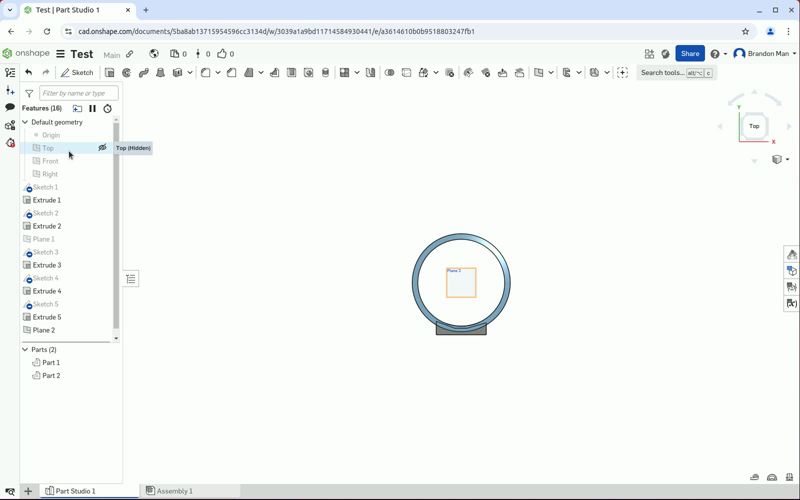
key(shift+s)
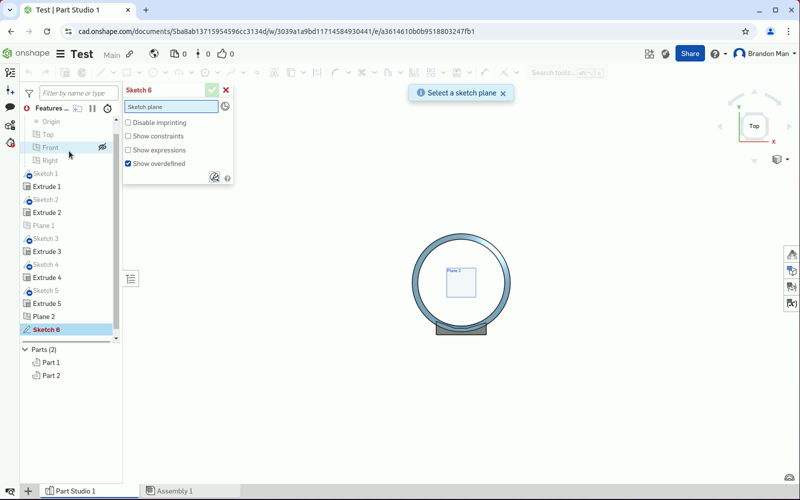
mouse_move(69, 319)
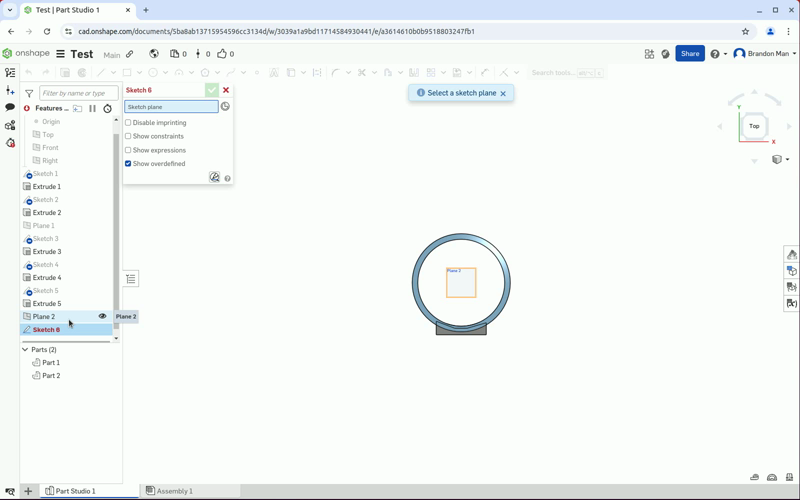
click(69, 319)
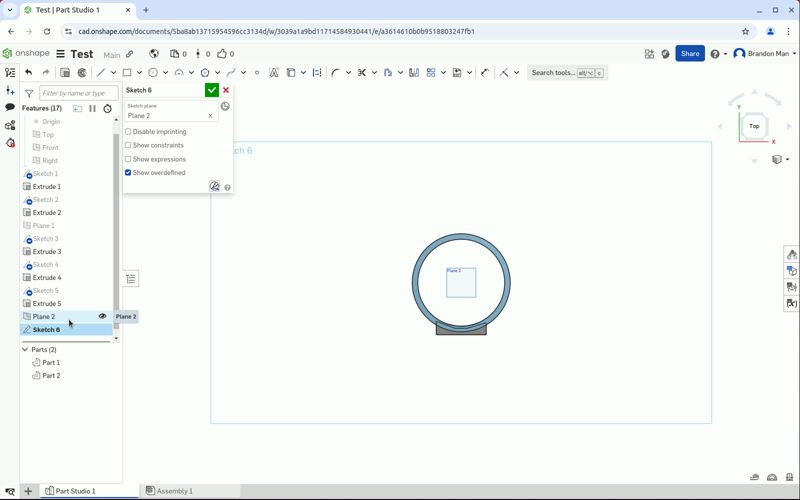
mouse_move(73, 352)
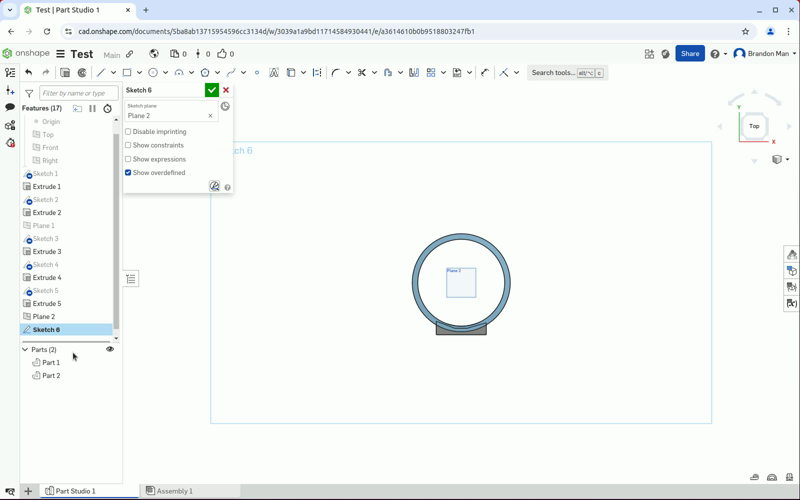
key(y)
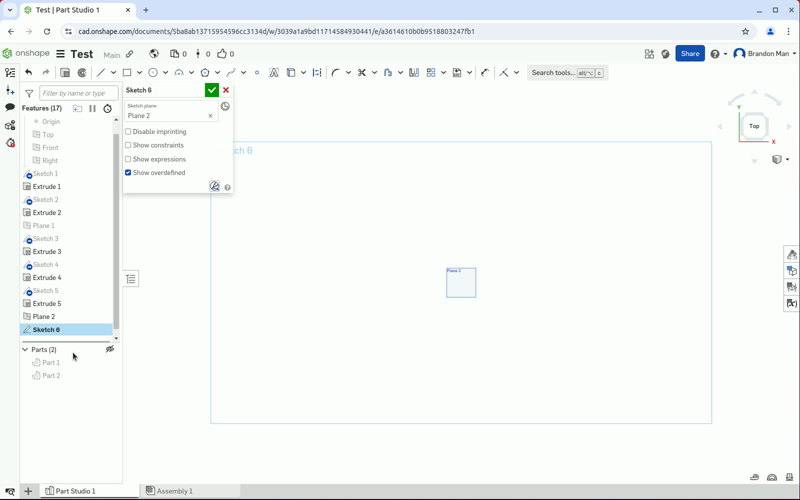
key(l)
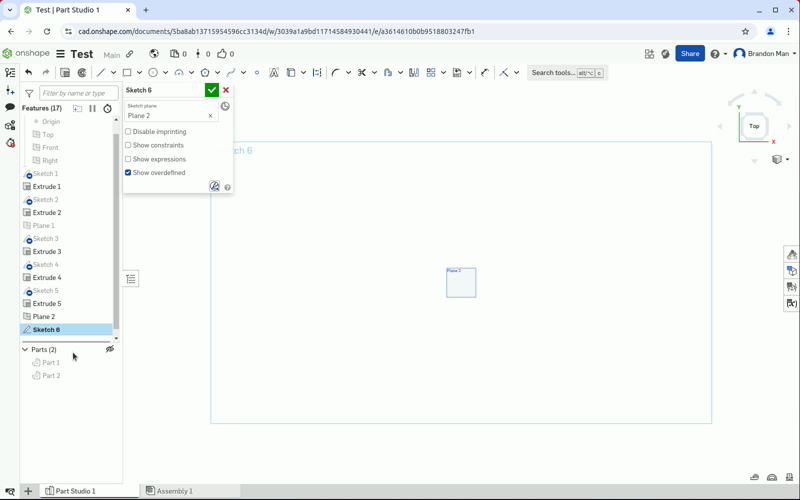
key_down(shift)
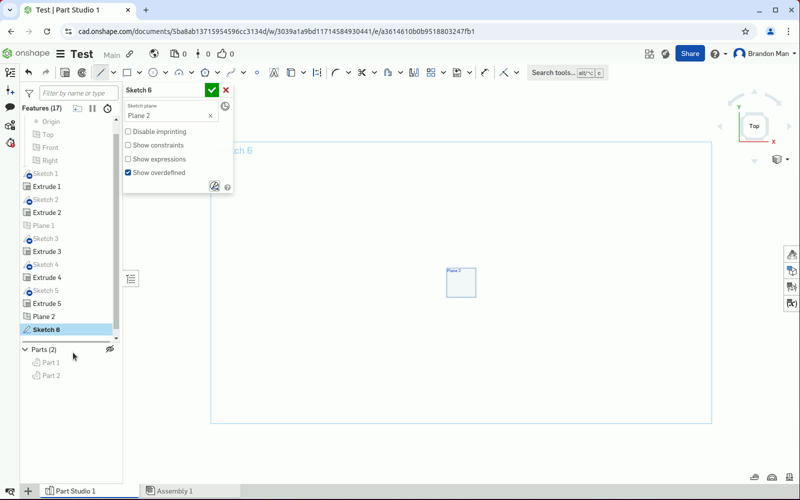
mouse_move(441, 332)
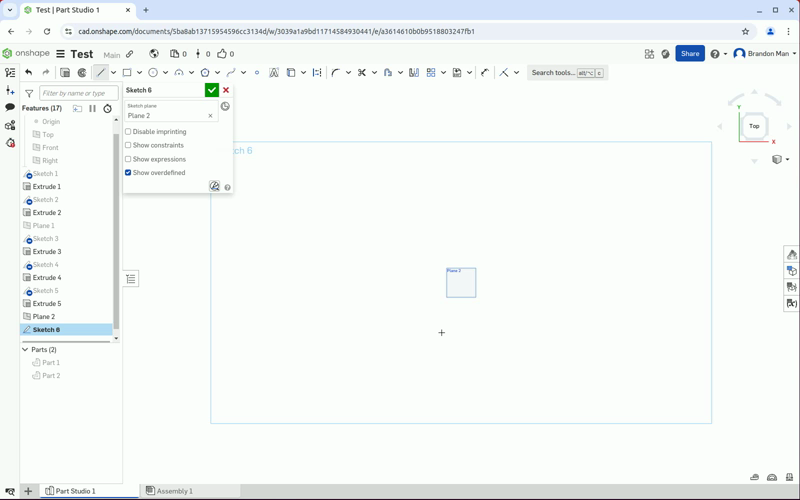
click(441, 332)
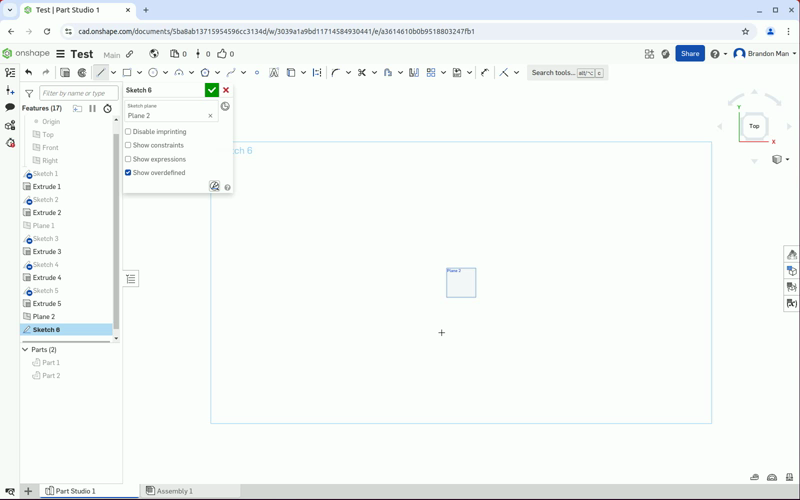
key_up(shift)
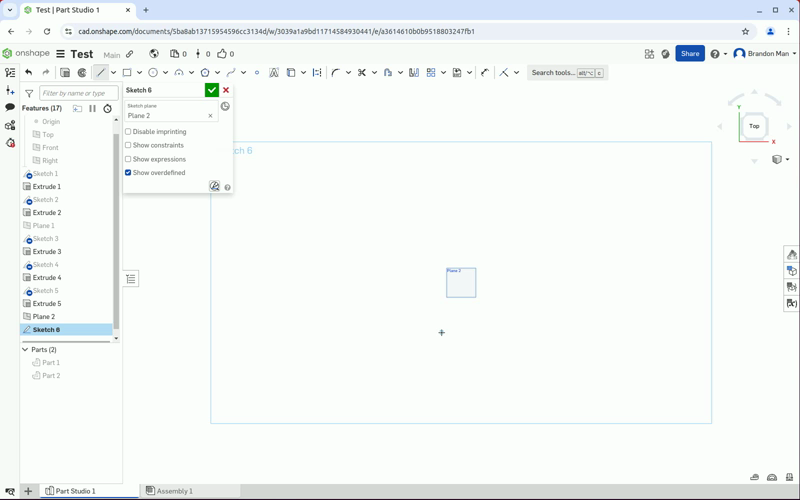
key_down(shift)
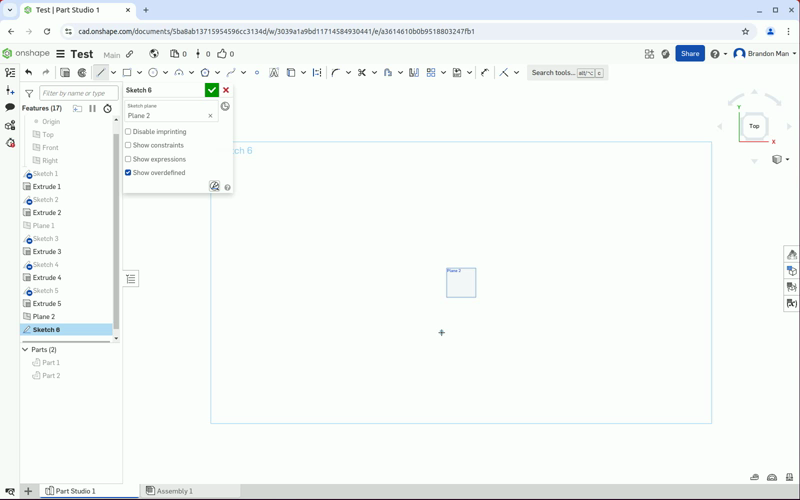
mouse_move(471, 332)
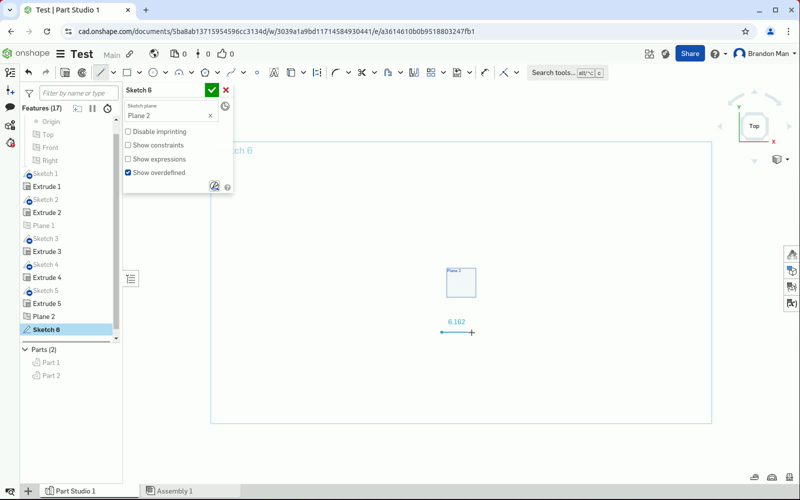
mouse_move(480, 332)
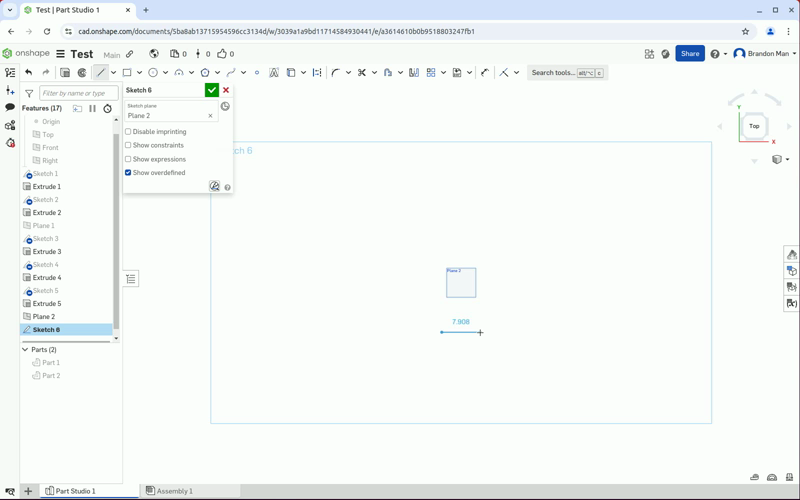
click(480, 332)
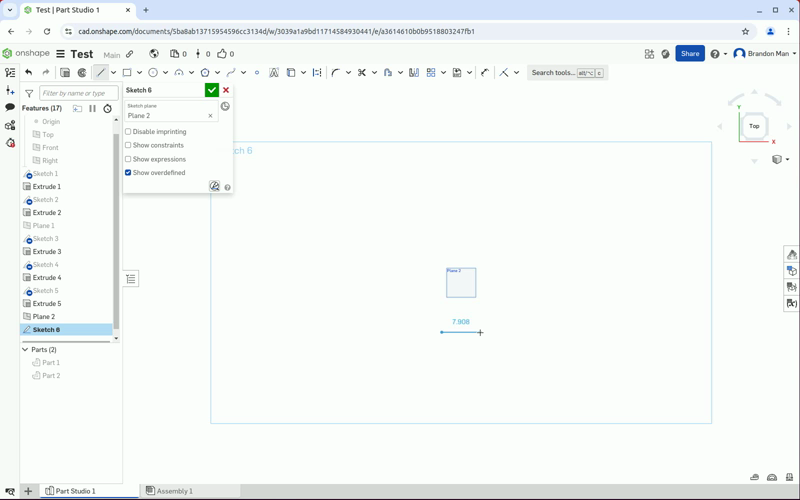
key_up(shift)
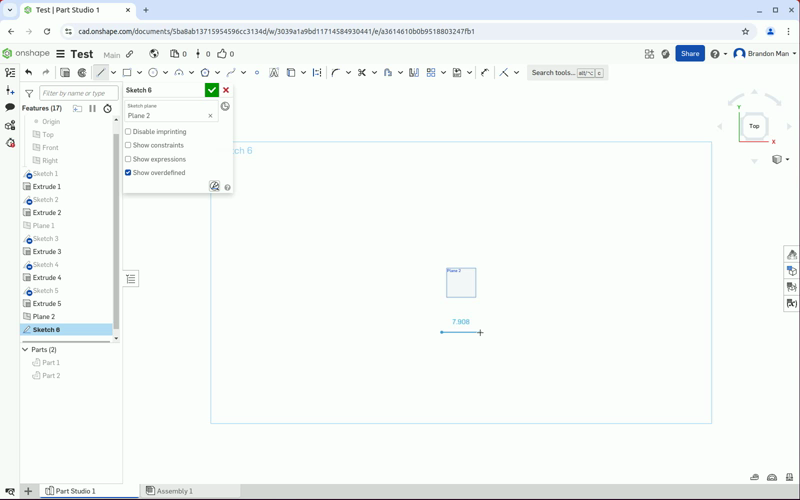
key_down(shift)
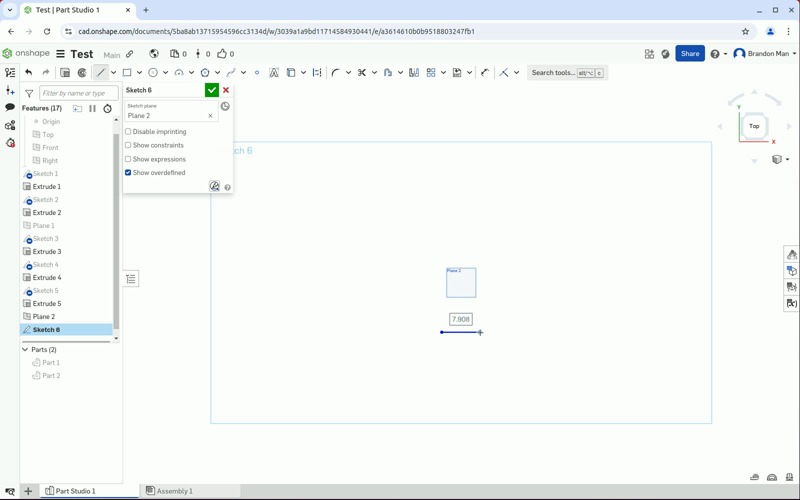
mouse_move(510, 332)
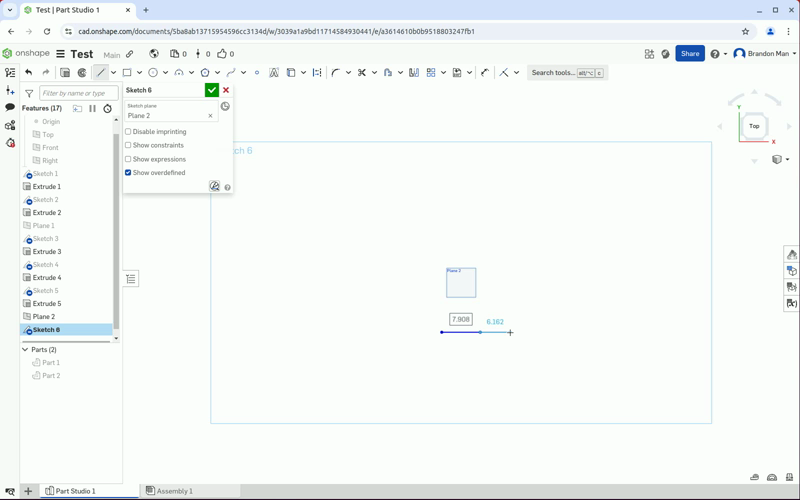
mouse_move(480, 329)
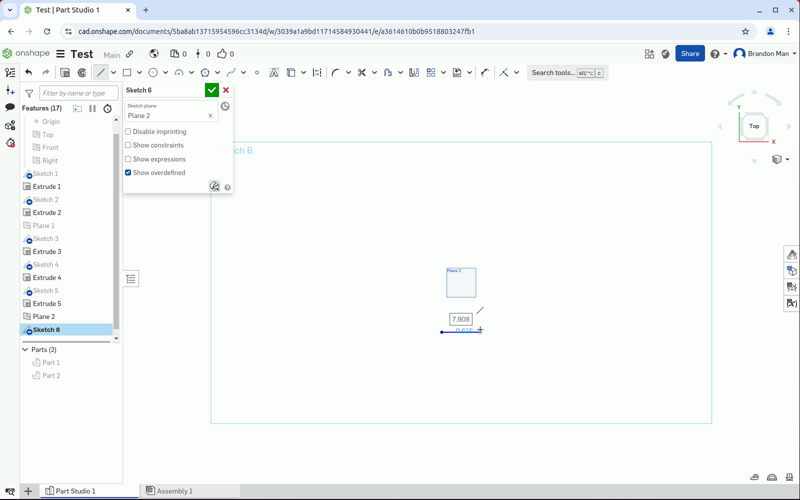
scroll(6)
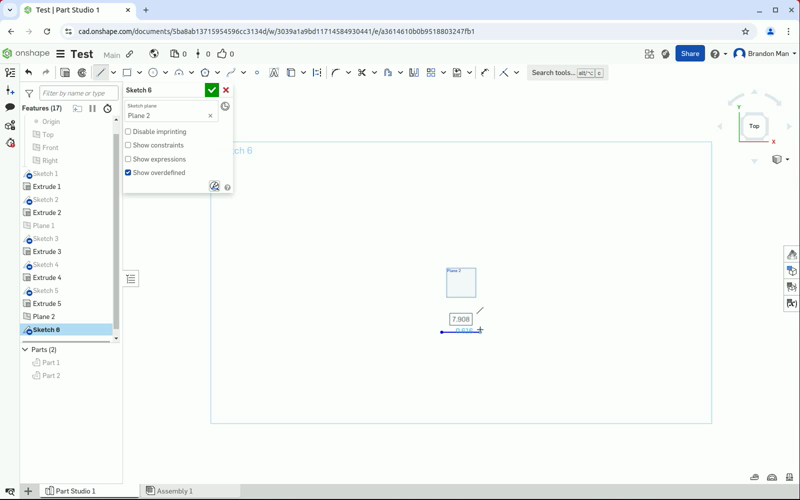
scroll(6)
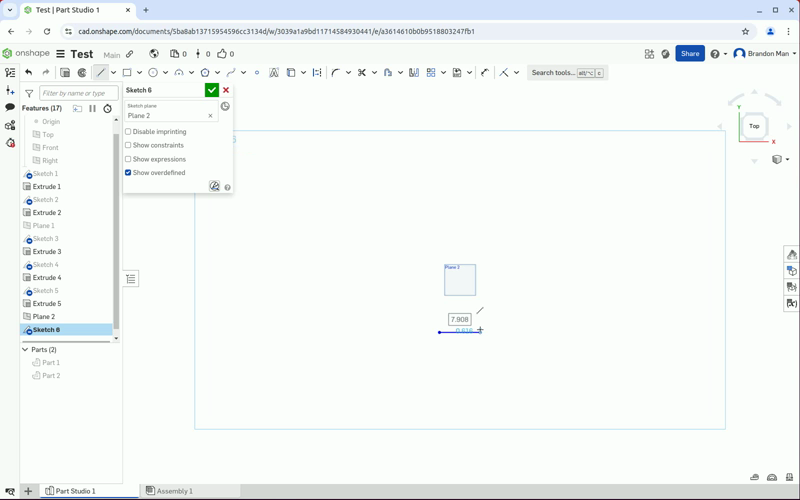
scroll(6)
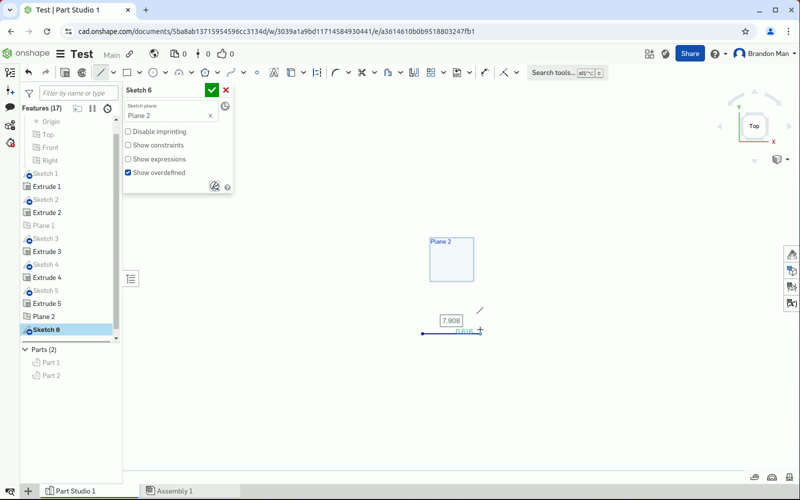
scroll(6)
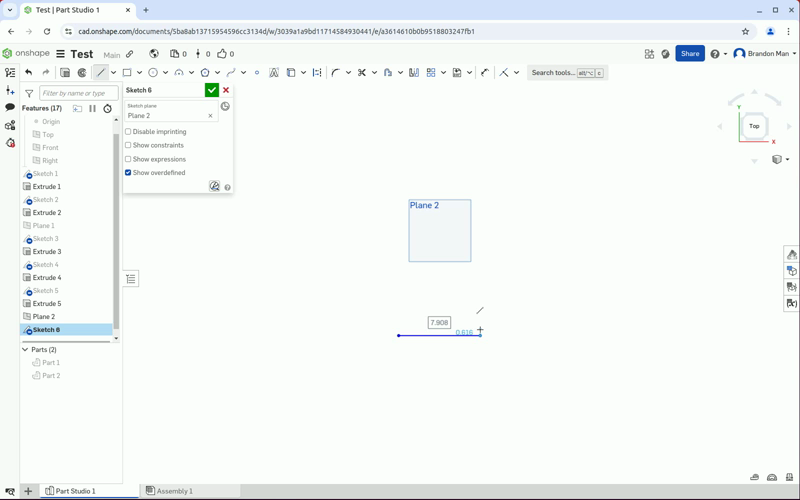
scroll(6)
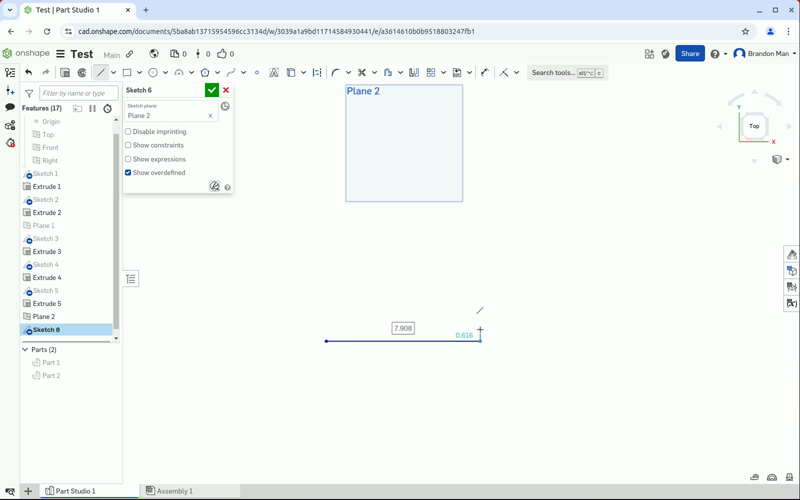
scroll(6)
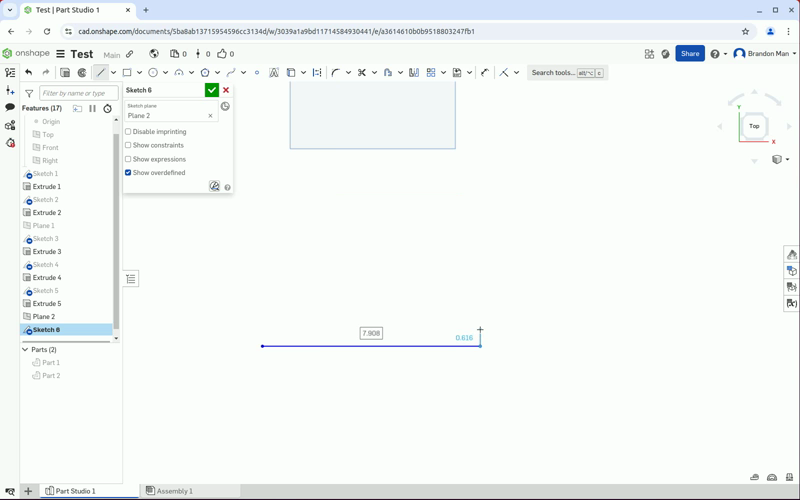
scroll(6)
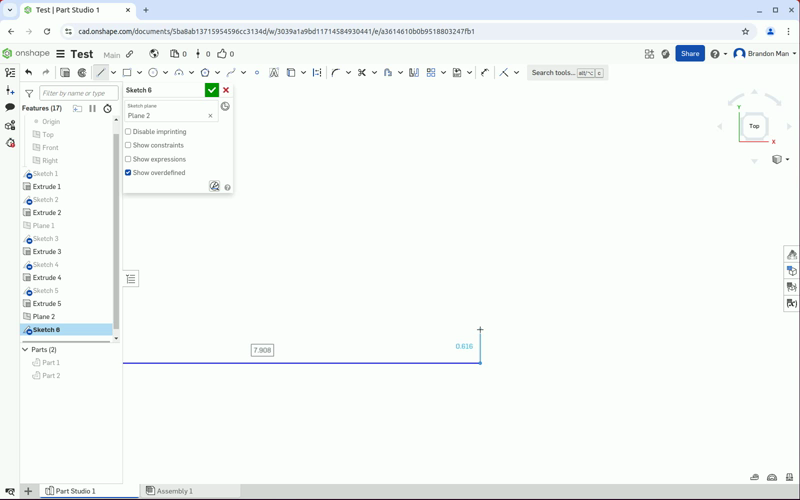
click(480, 329)
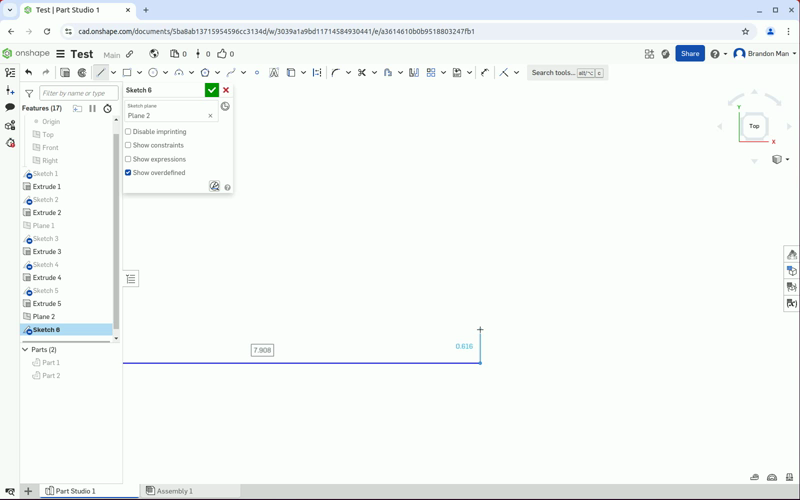
scroll(-6)
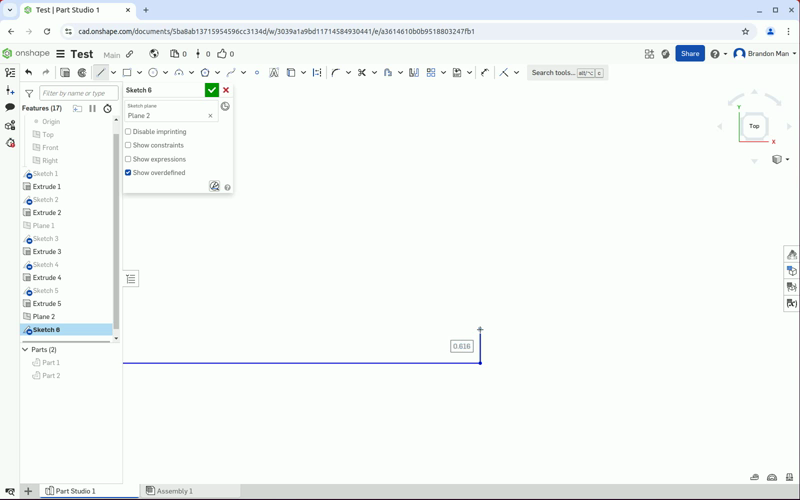
scroll(-6)
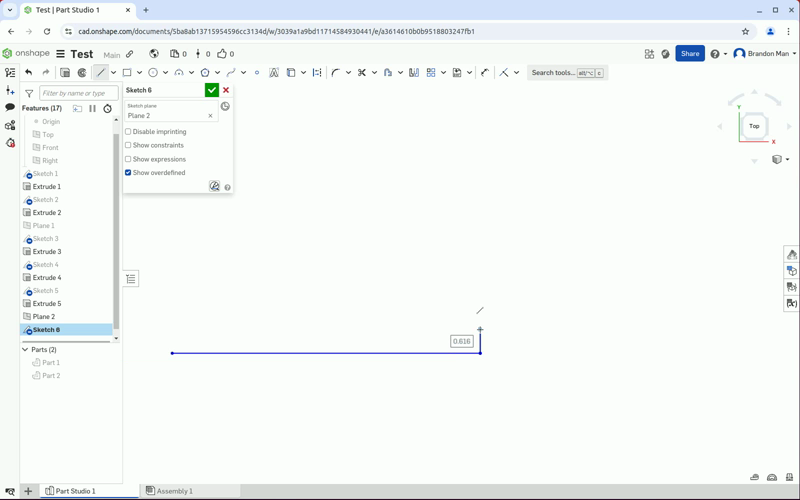
scroll(-6)
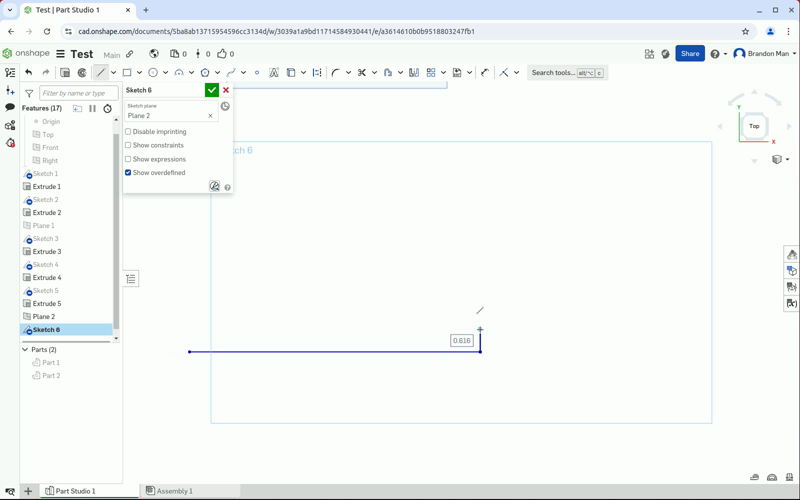
scroll(-6)
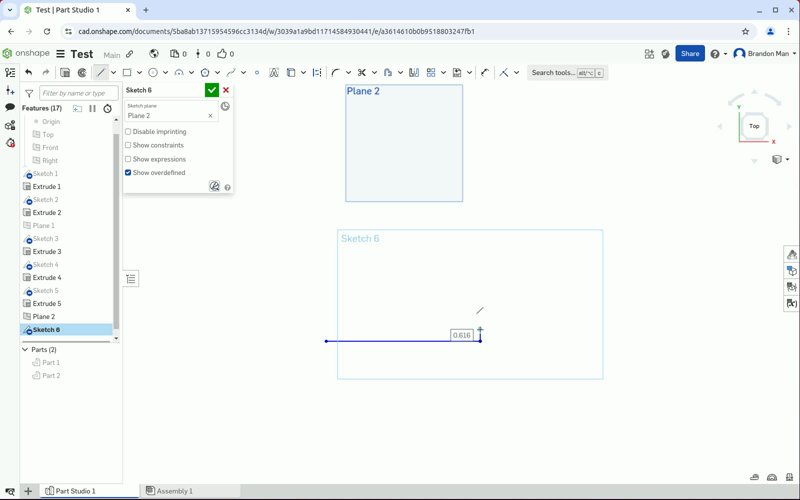
scroll(-6)
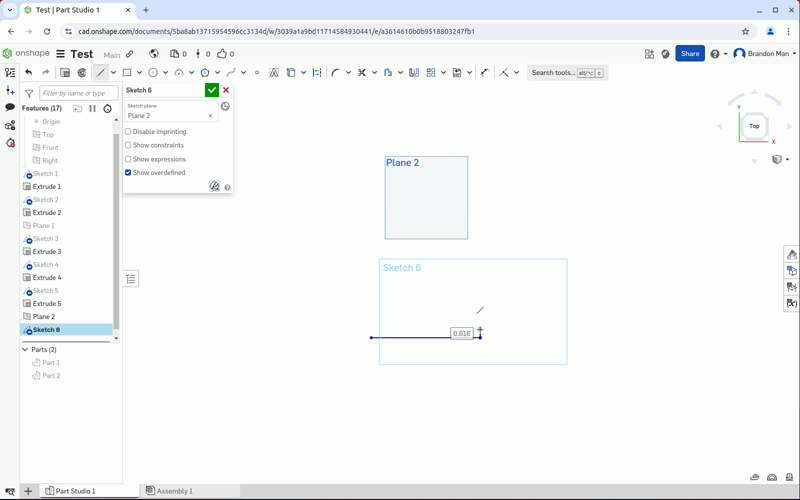
scroll(-6)
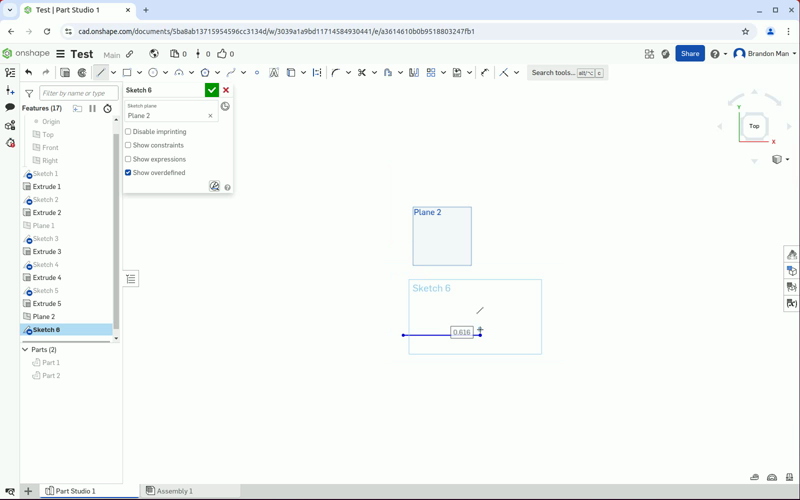
scroll(-6)
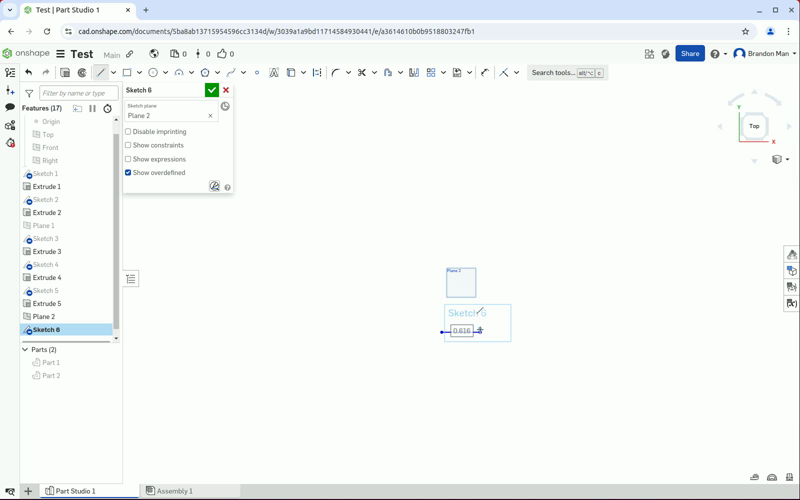
key_up(shift)
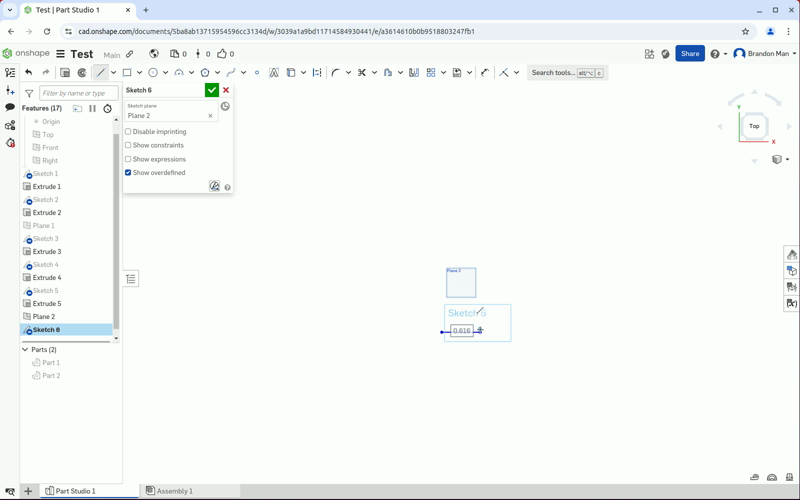
key_down(shift)
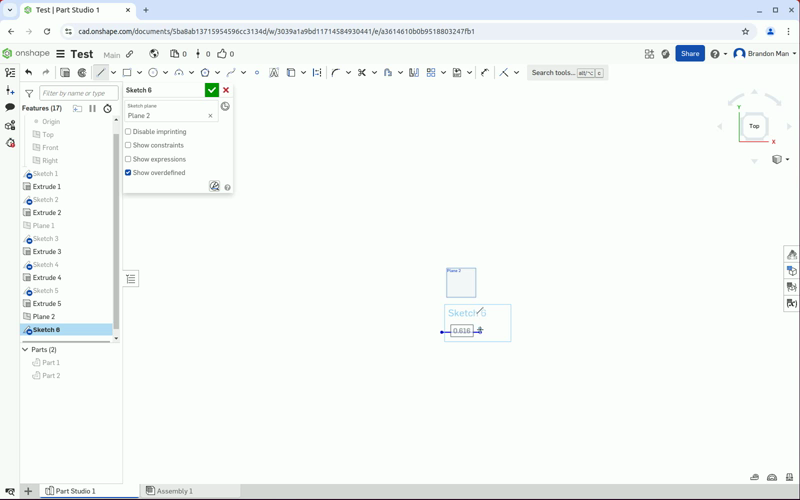
mouse_move(510, 329)
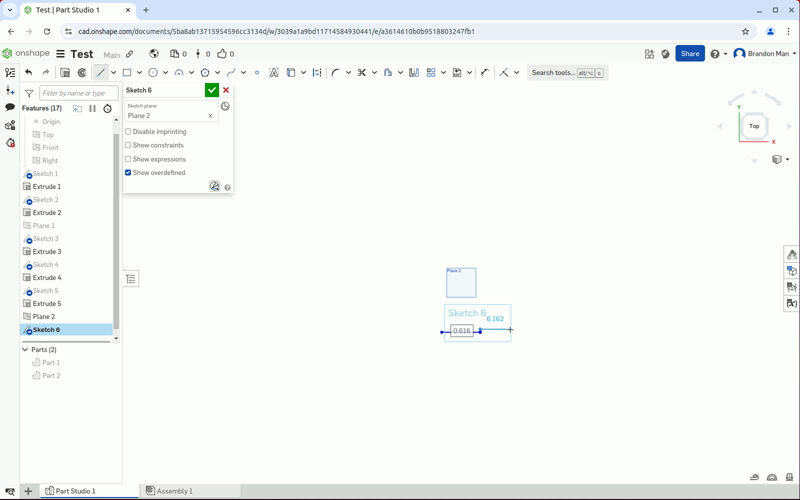
mouse_move(441, 329)
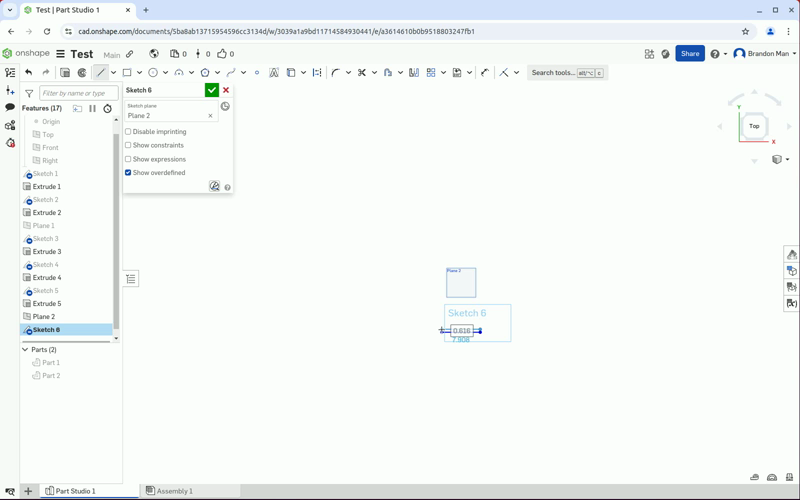
scroll(6)
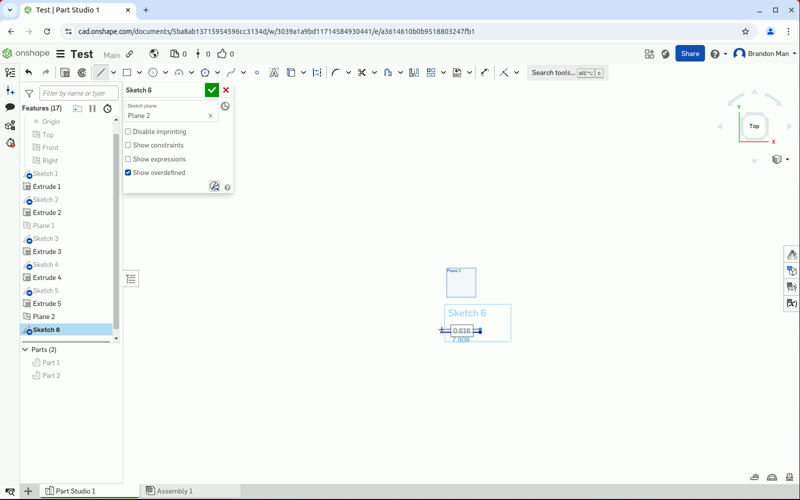
scroll(6)
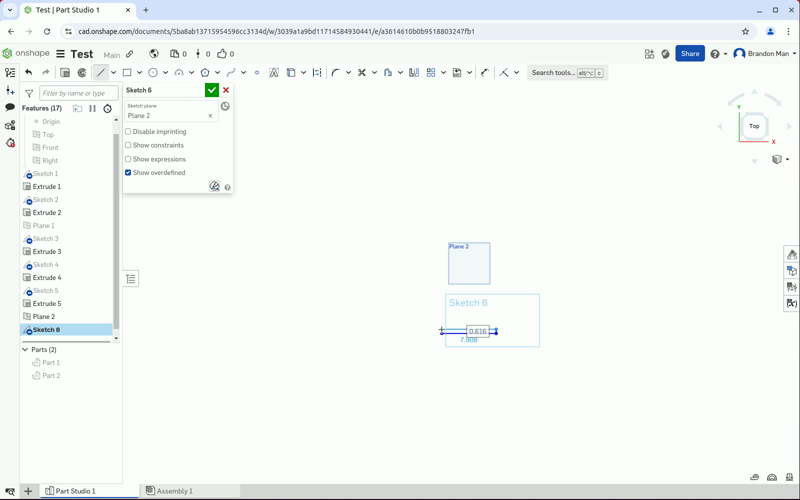
scroll(6)
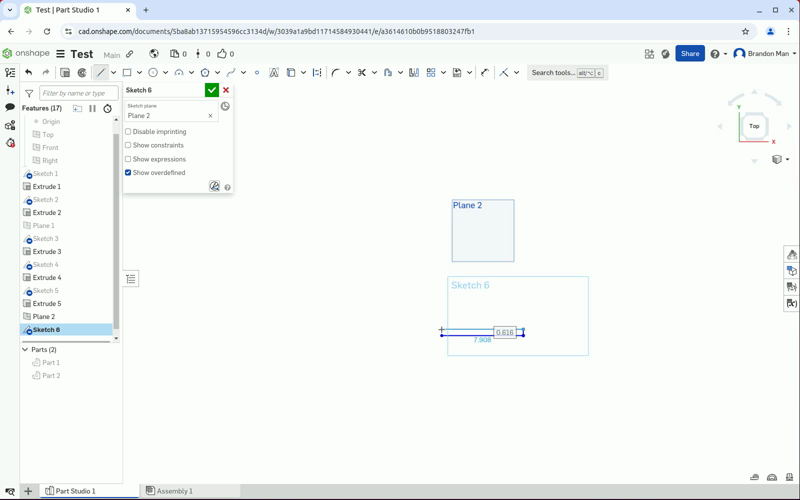
scroll(6)
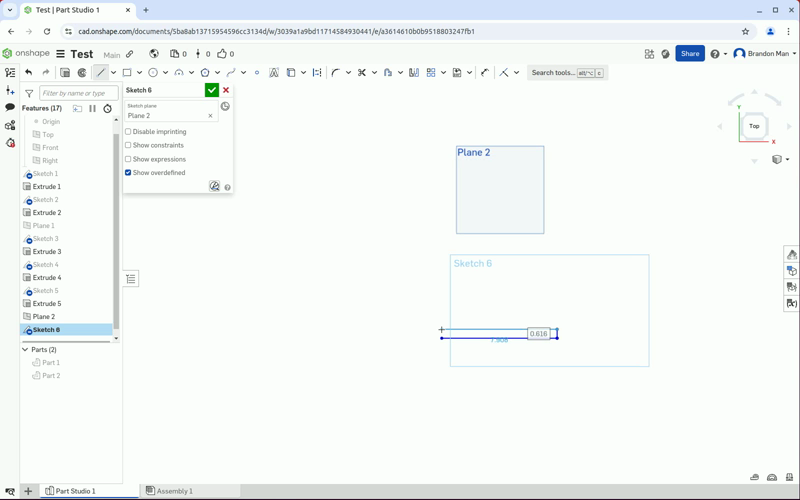
scroll(6)
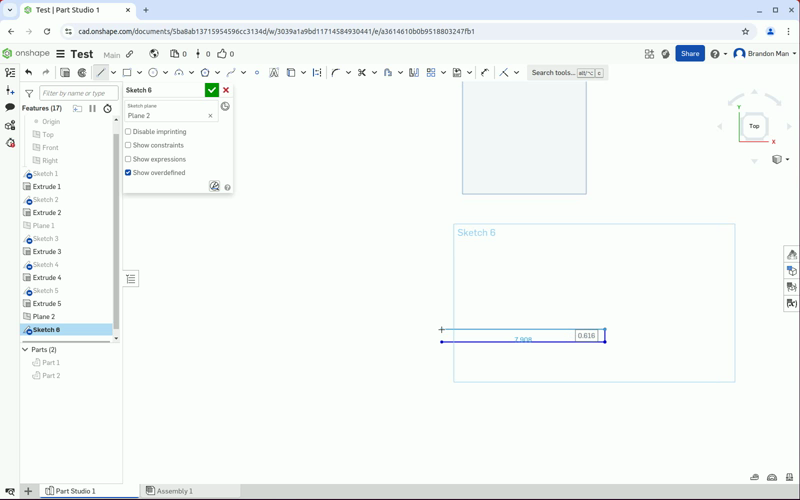
scroll(6)
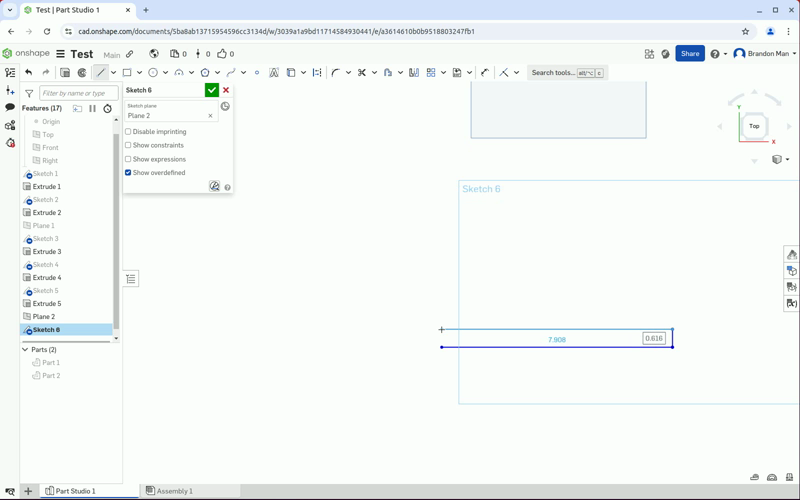
scroll(6)
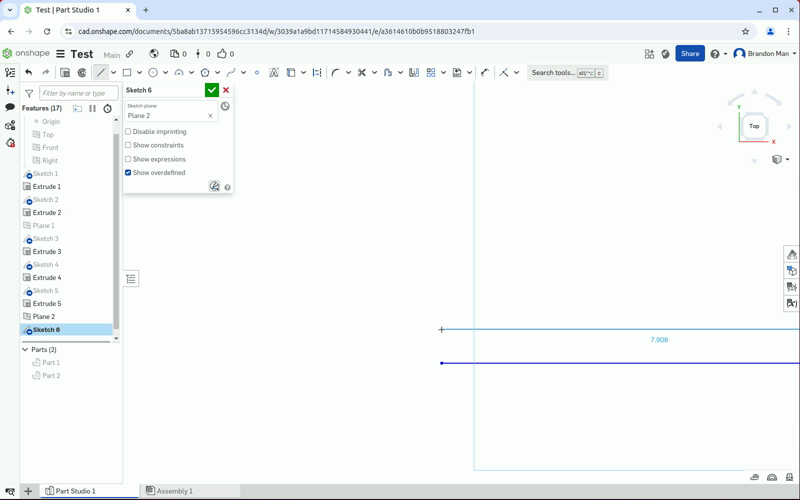
click(441, 329)
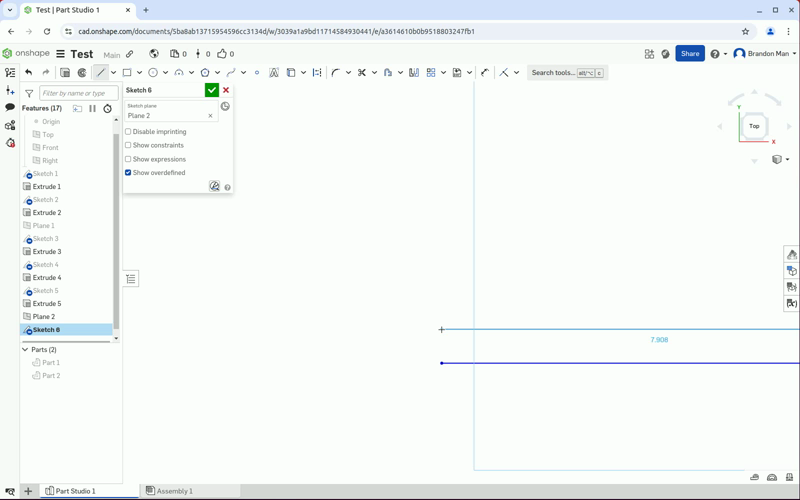
scroll(-6)
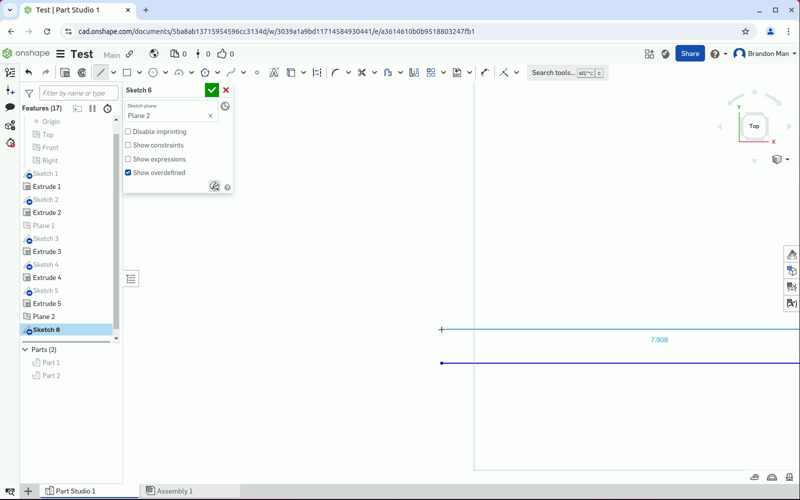
scroll(-6)
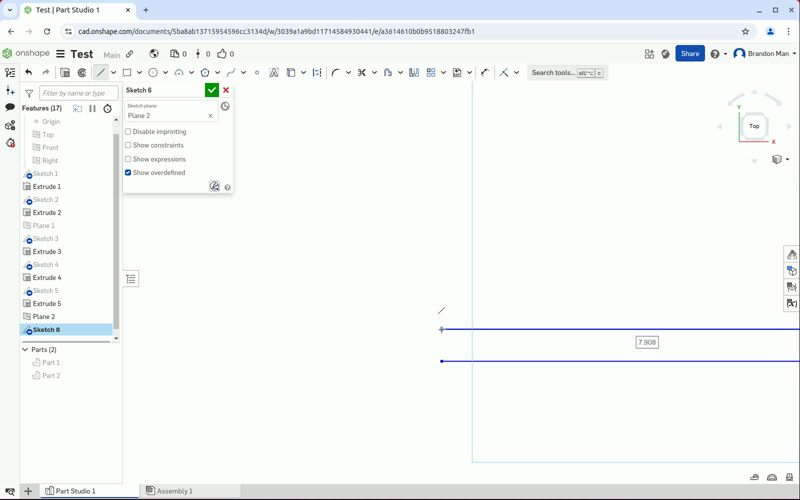
scroll(-6)
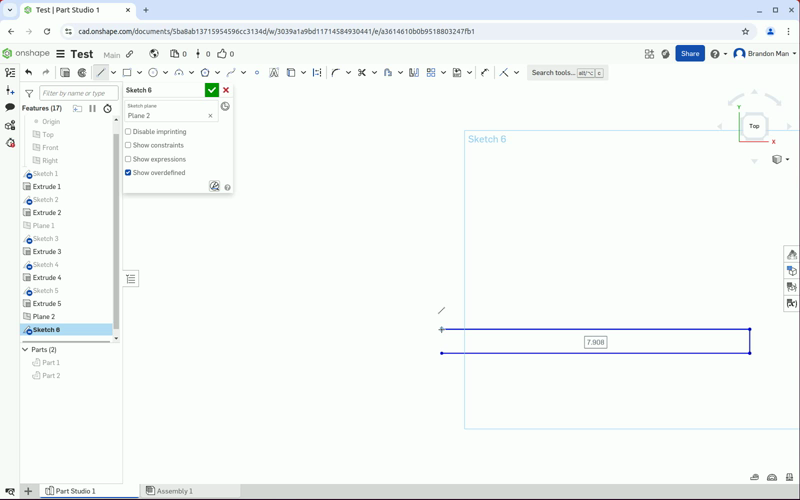
scroll(-6)
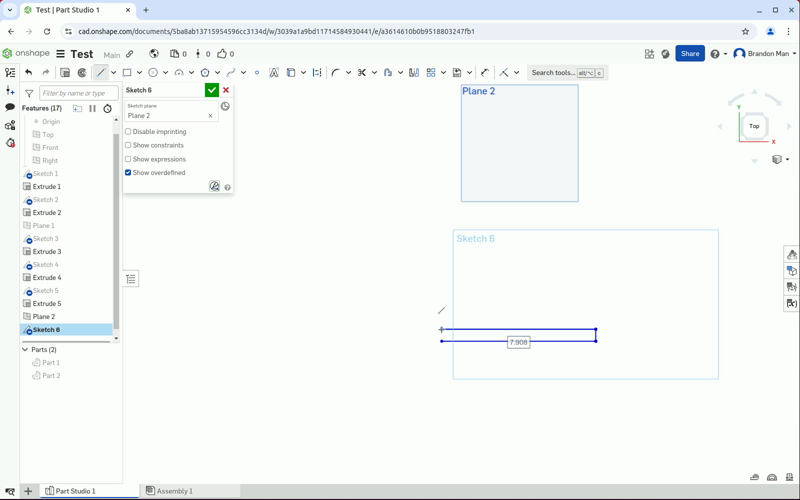
scroll(-6)
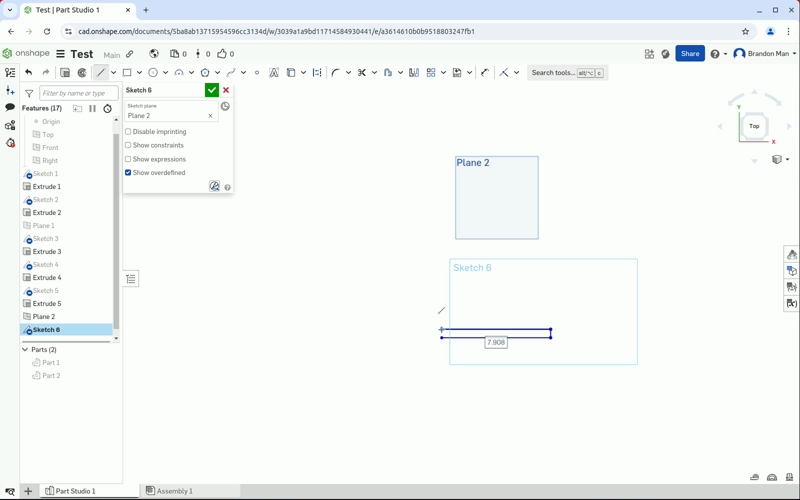
scroll(-6)
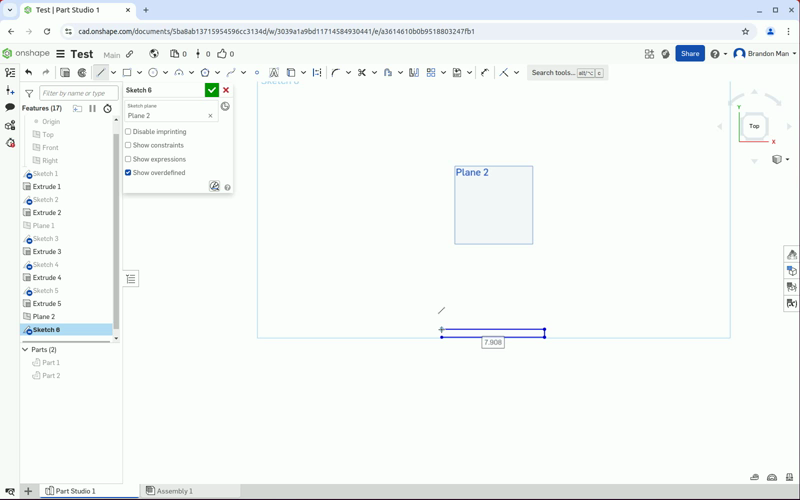
scroll(-6)
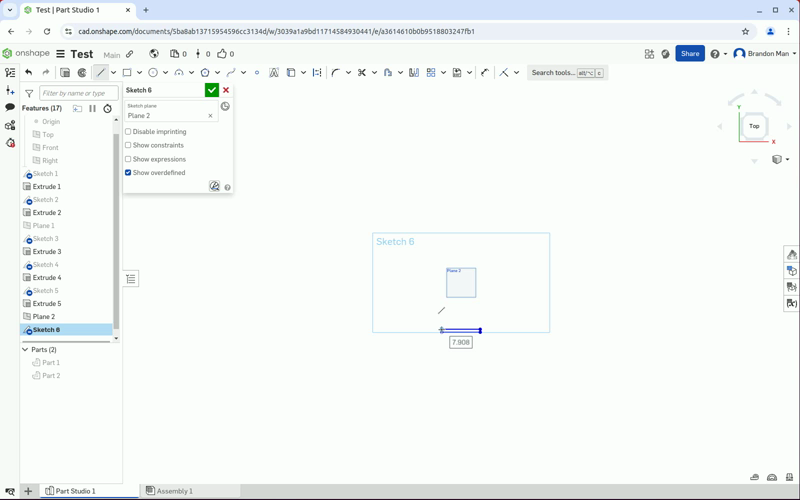
key_up(shift)
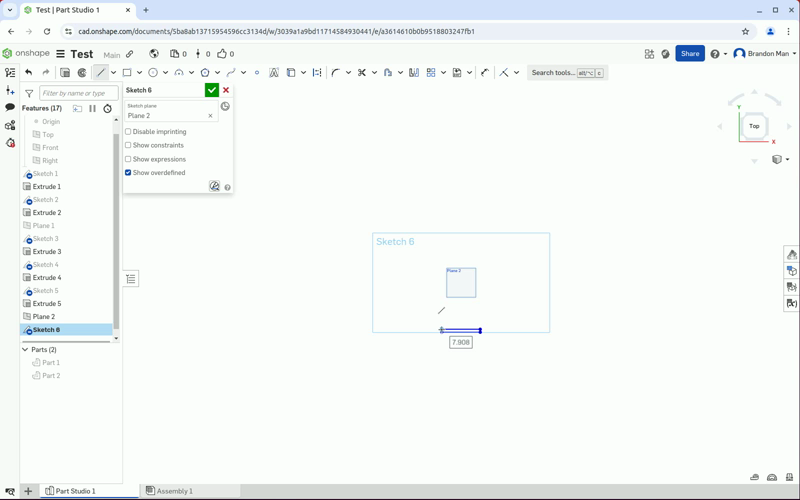
mouse_move(471, 329)
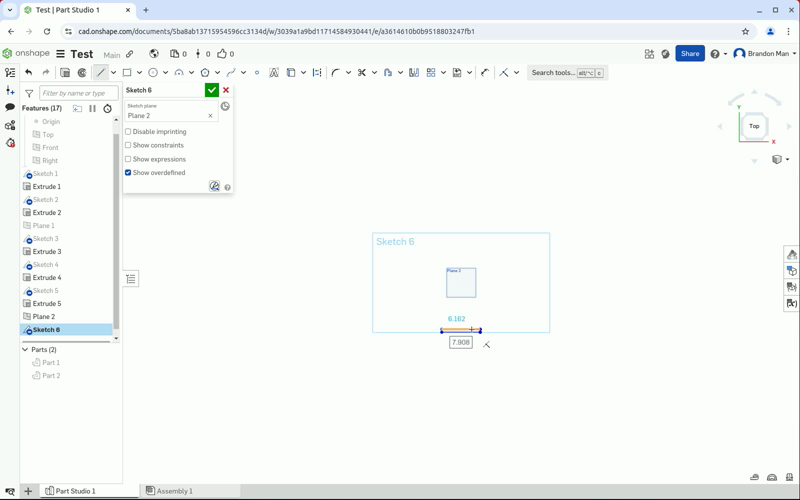
key_down(shift)
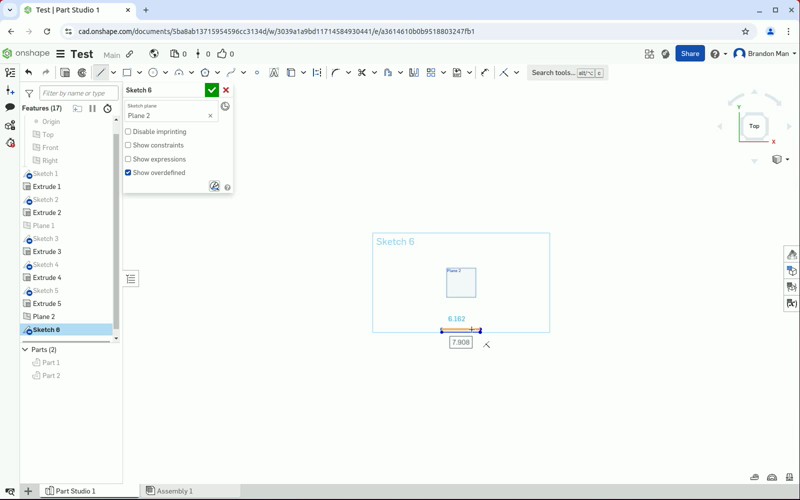
mouse_move(441, 332)
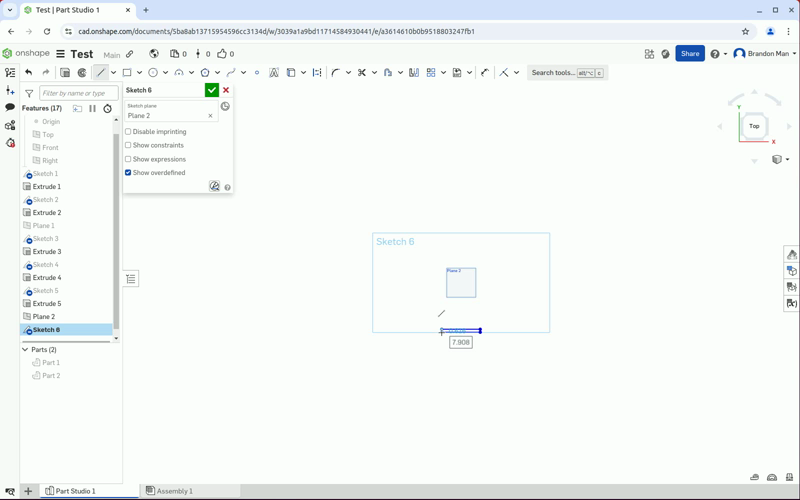
scroll(6)
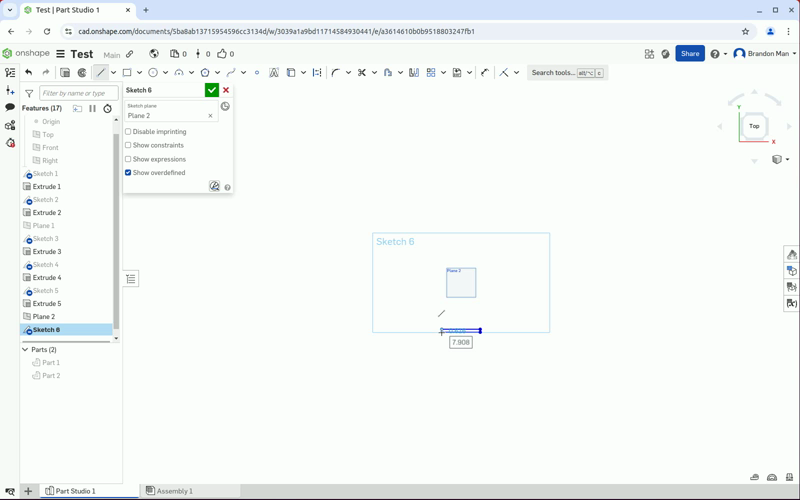
scroll(6)
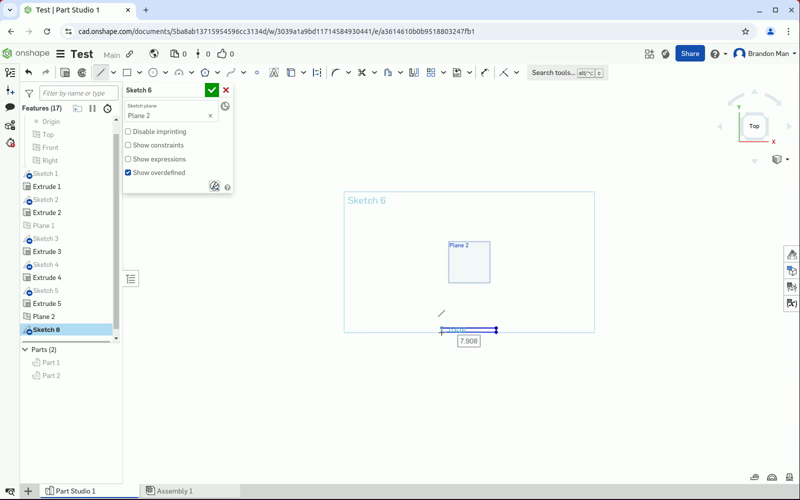
scroll(6)
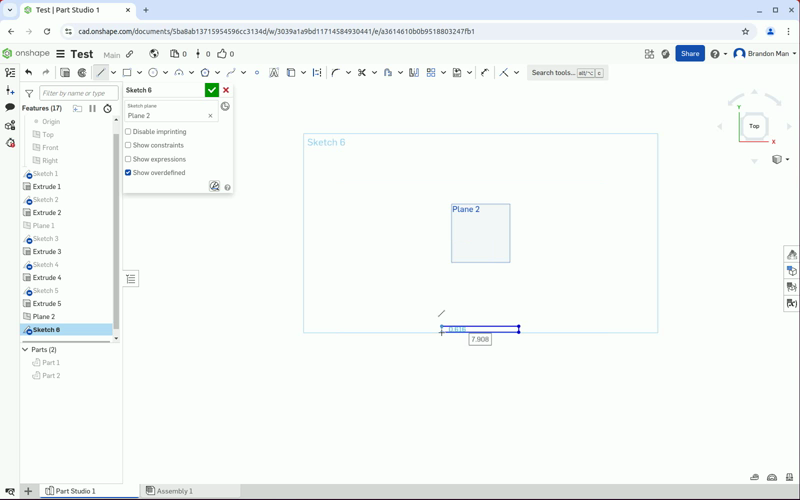
scroll(6)
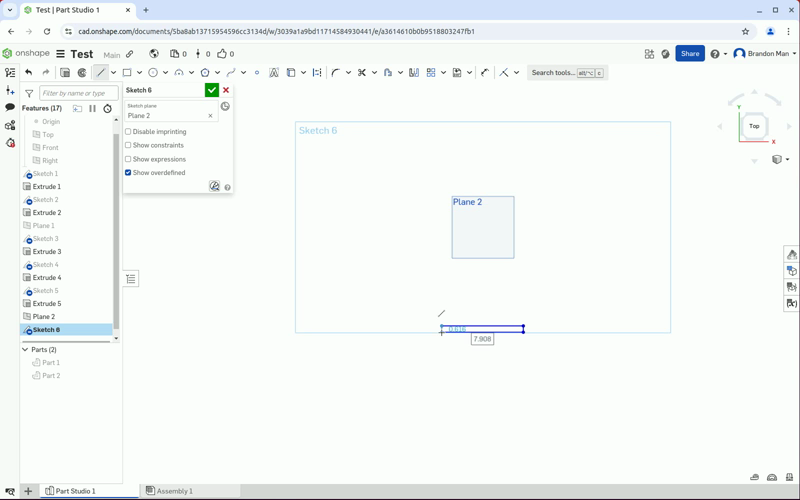
scroll(6)
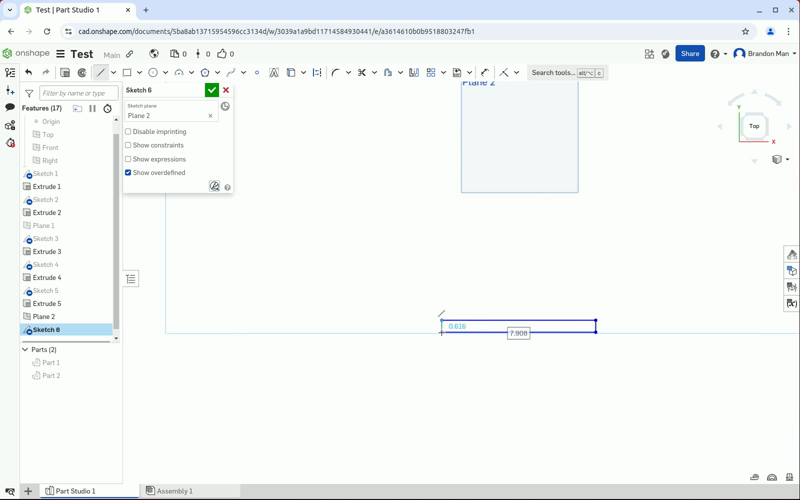
scroll(6)
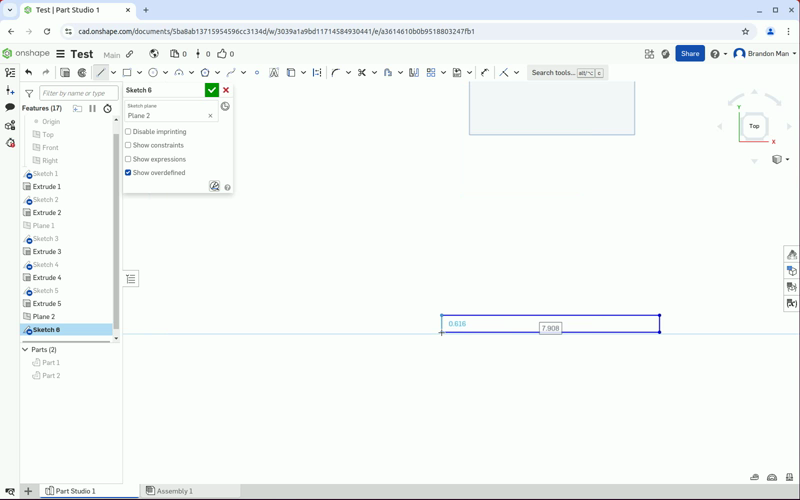
scroll(6)
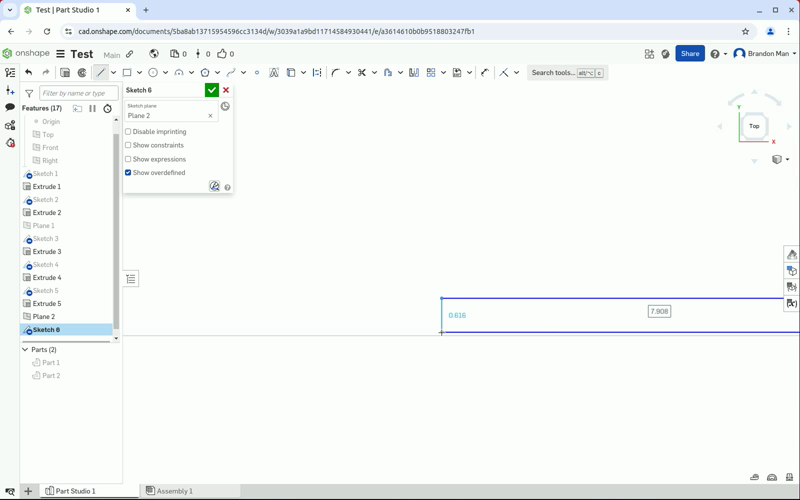
key_up(shift)
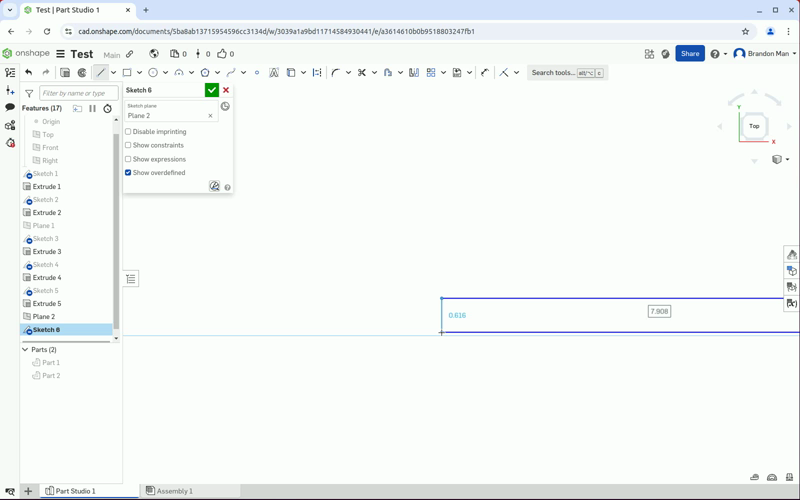
click(441, 332)
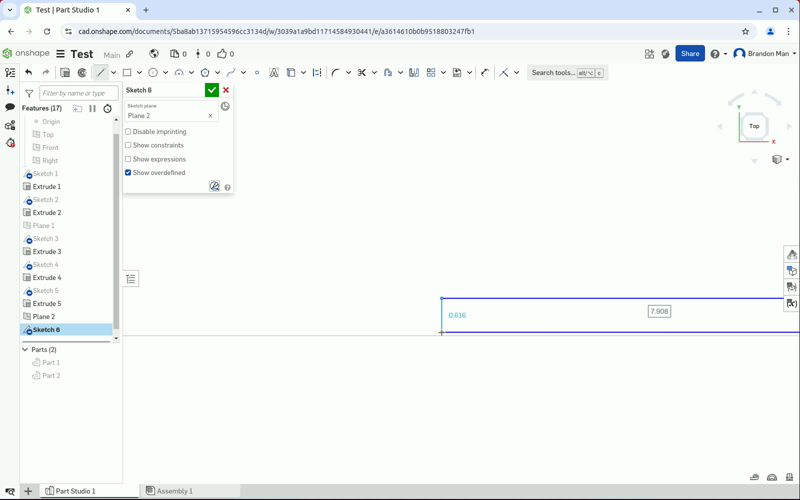
scroll(-6)
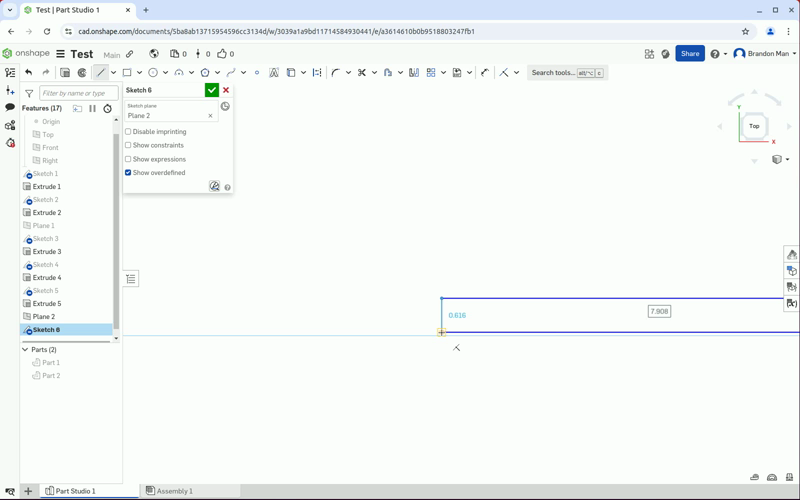
scroll(-6)
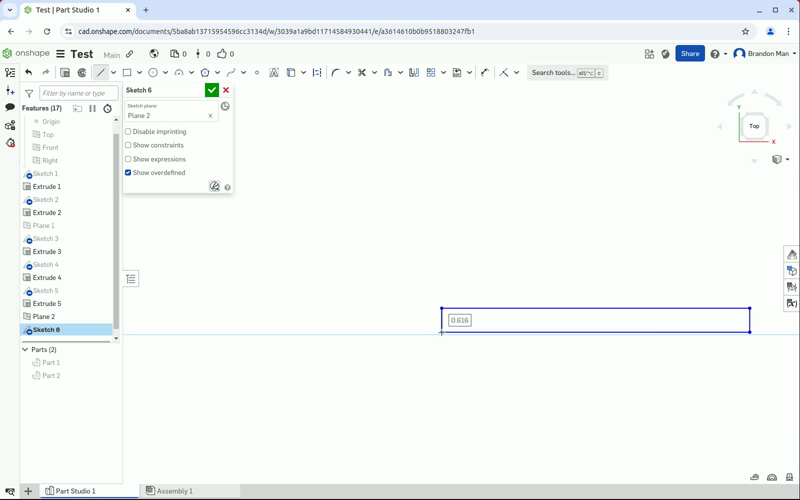
scroll(-6)
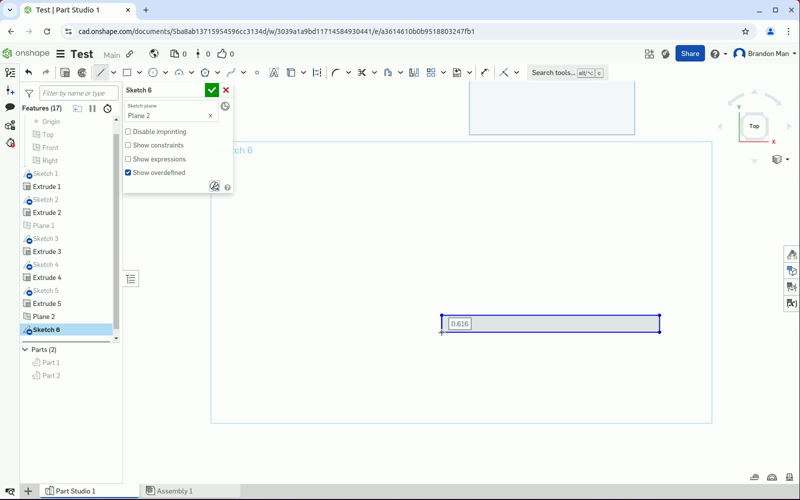
scroll(-6)
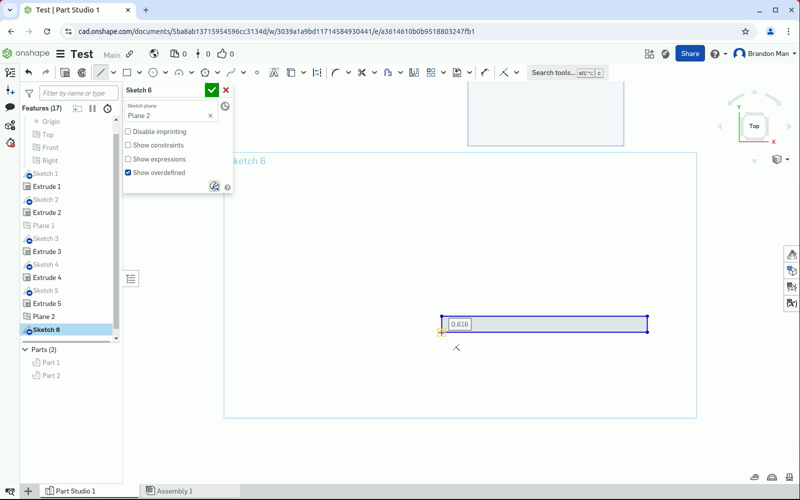
scroll(-6)
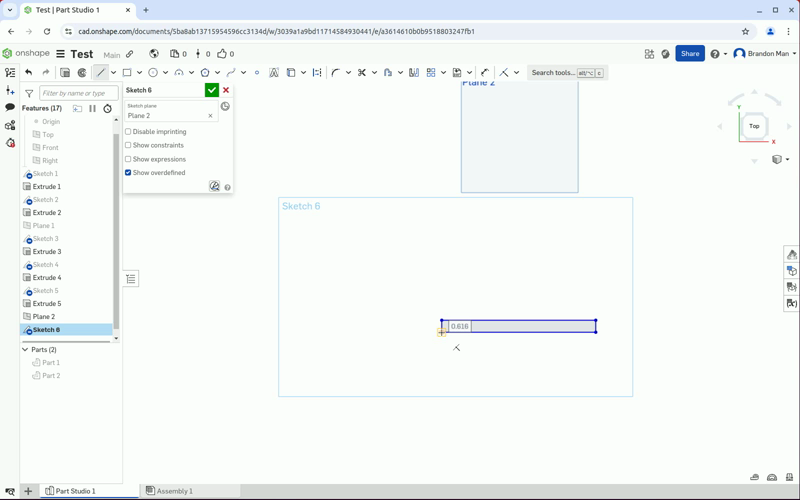
scroll(-6)
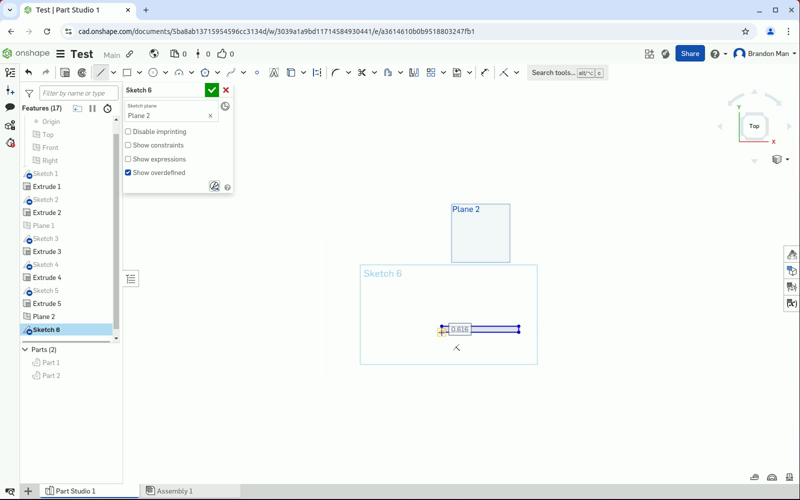
scroll(-6)
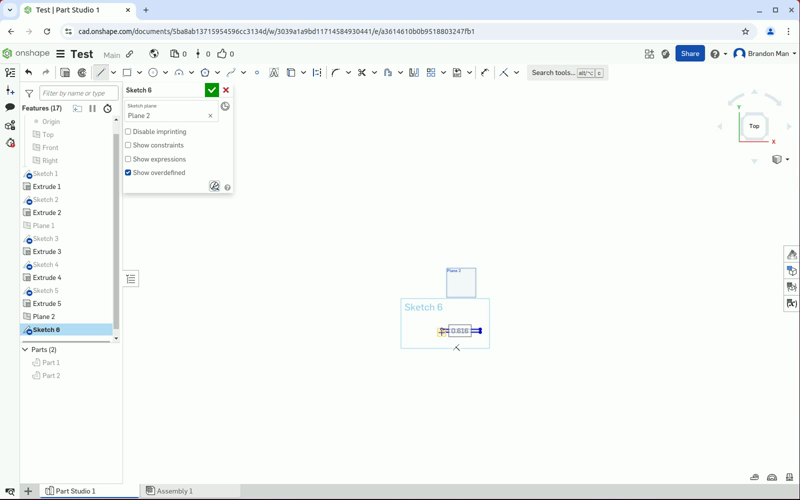
key(esc)
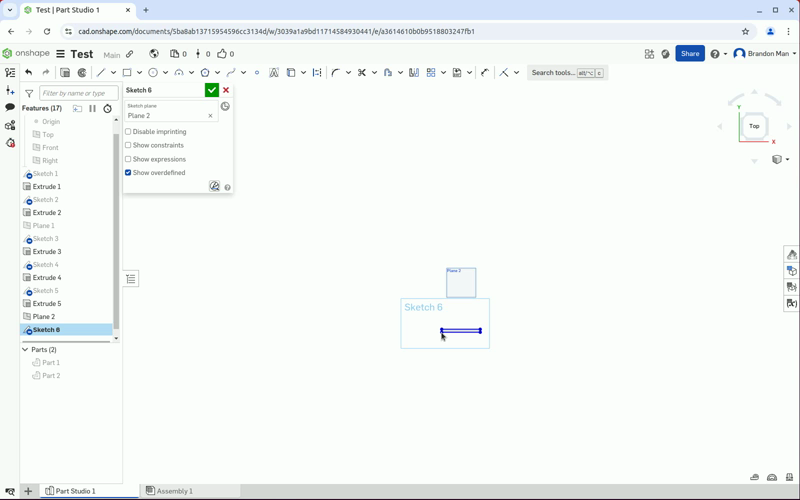
mouse_move(460, 330)
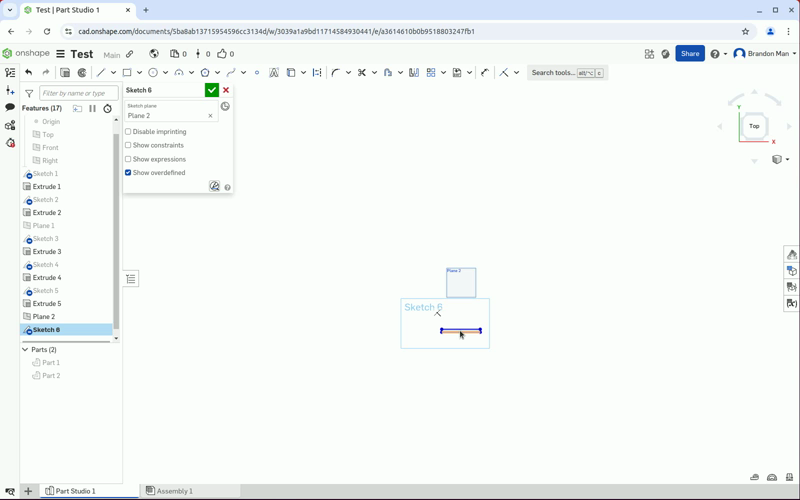
scroll(6)
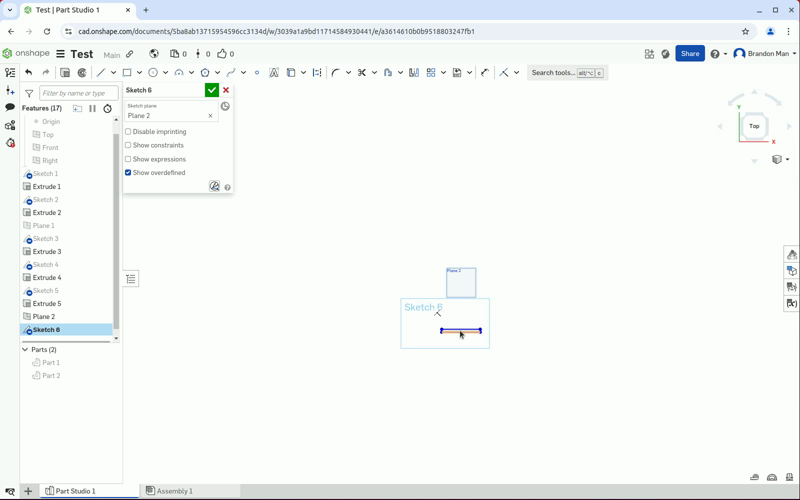
scroll(6)
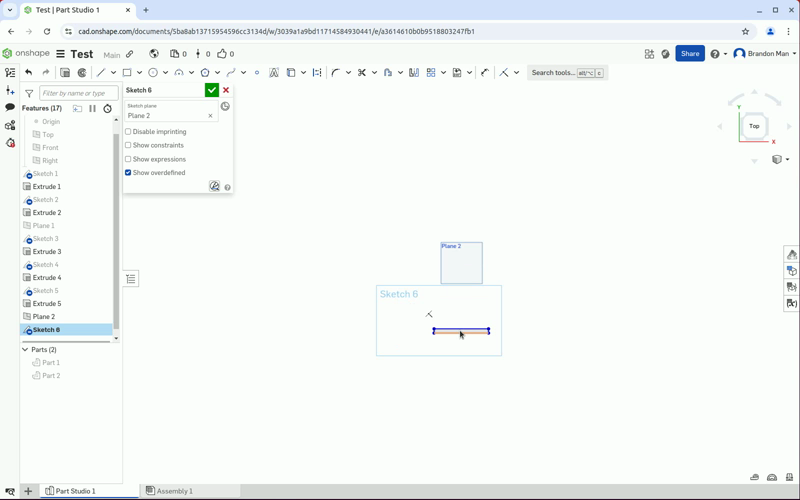
scroll(6)
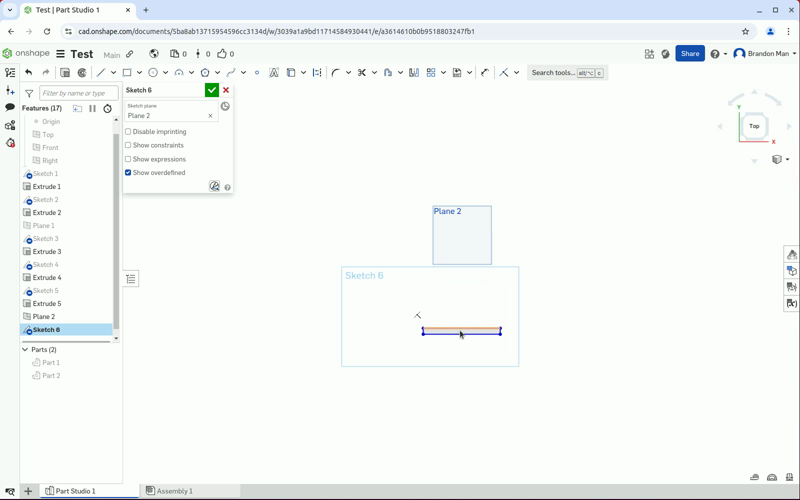
scroll(6)
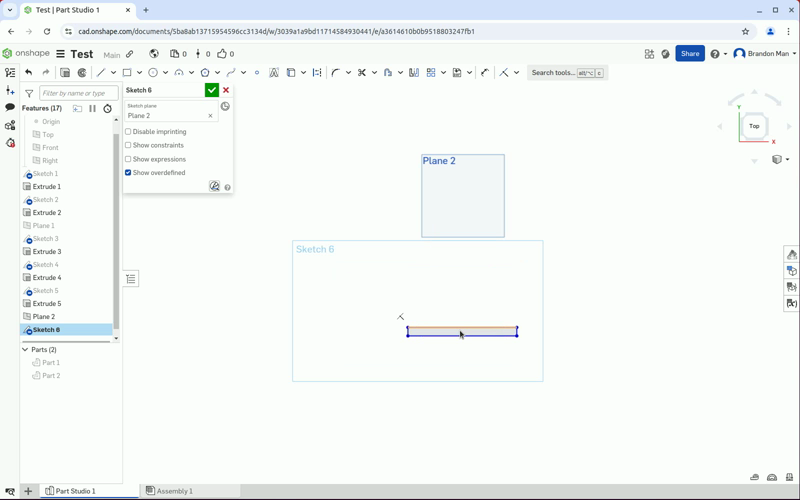
scroll(6)
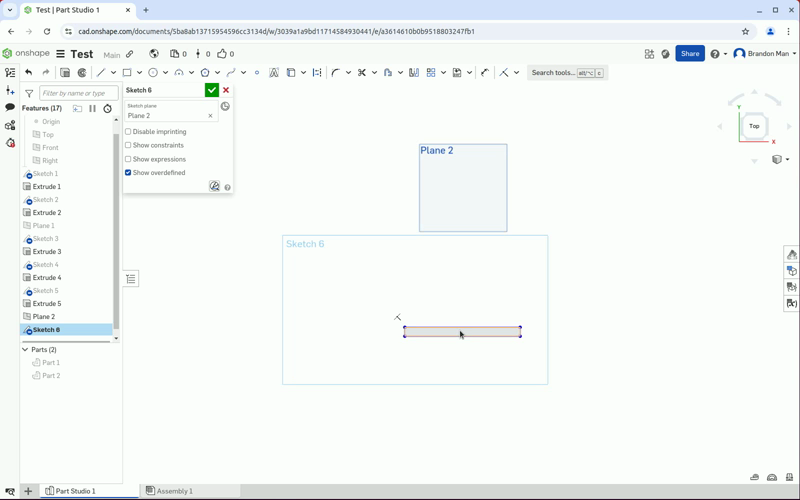
scroll(6)
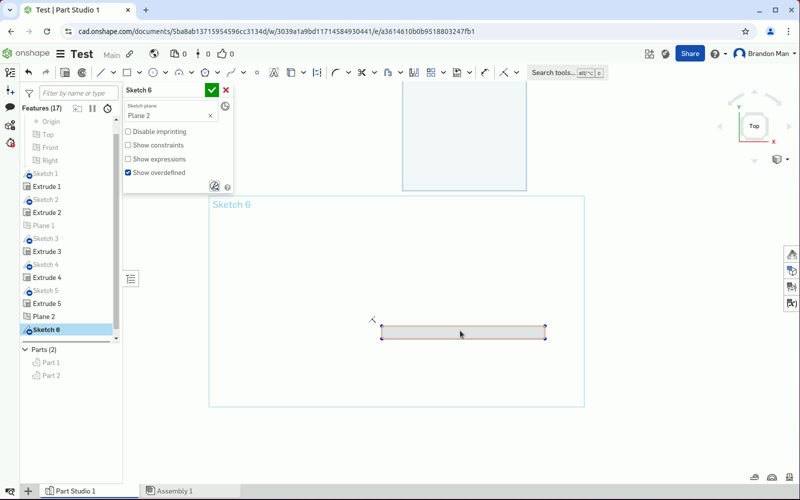
scroll(6)
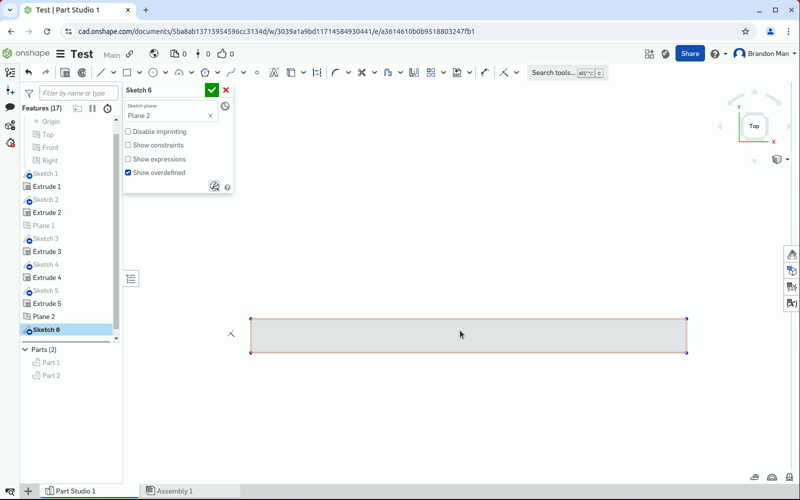
click(460, 330)
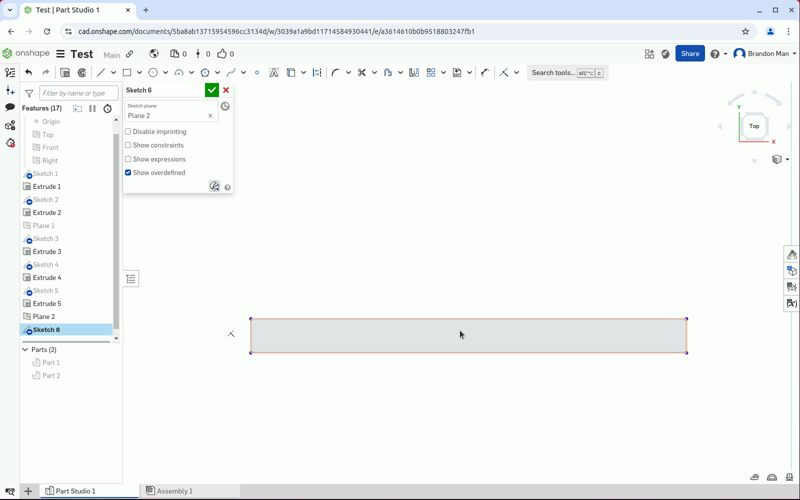
scroll(-6)
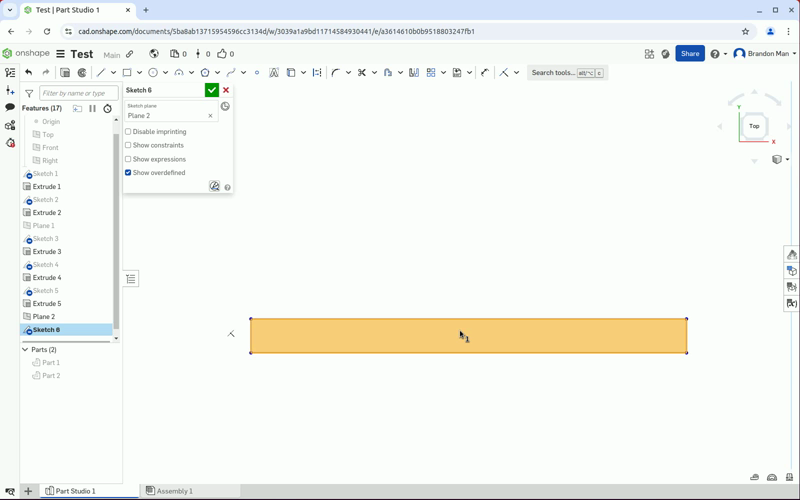
scroll(-6)
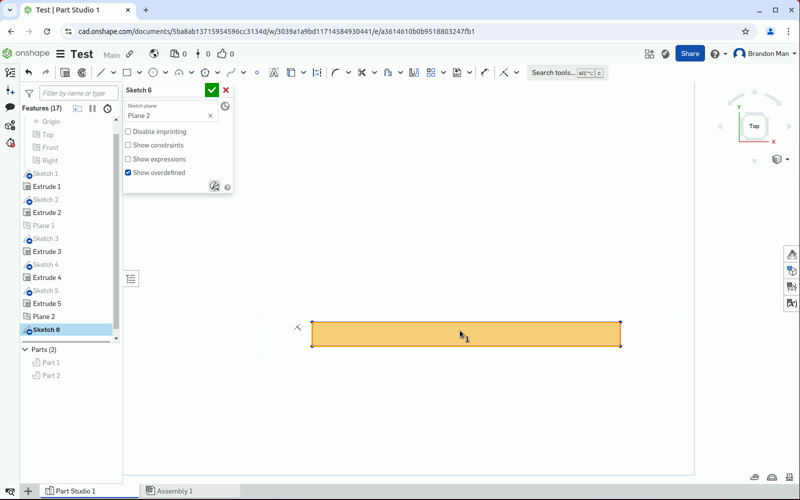
scroll(-6)
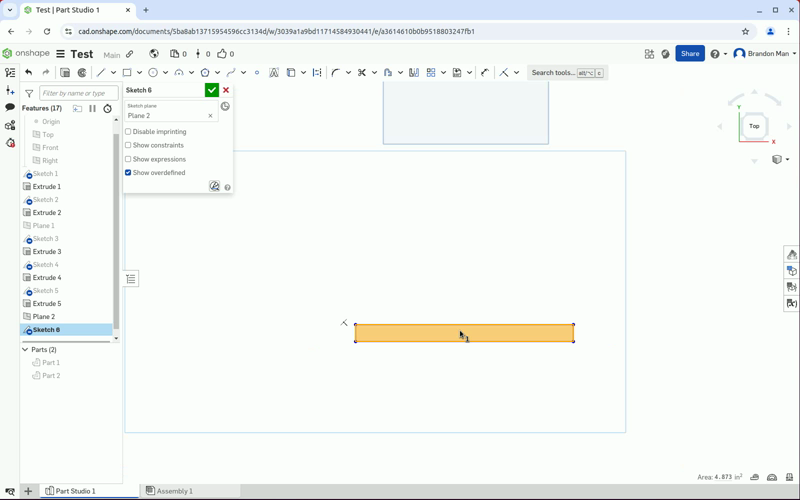
scroll(-6)
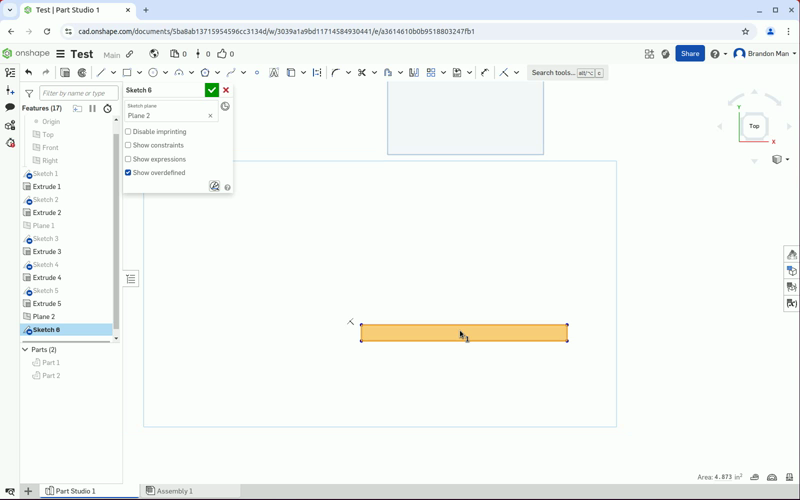
scroll(-6)
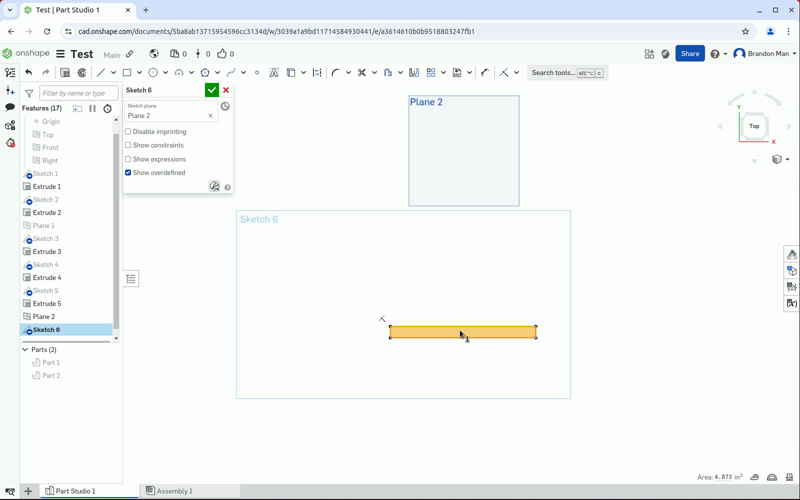
scroll(-6)
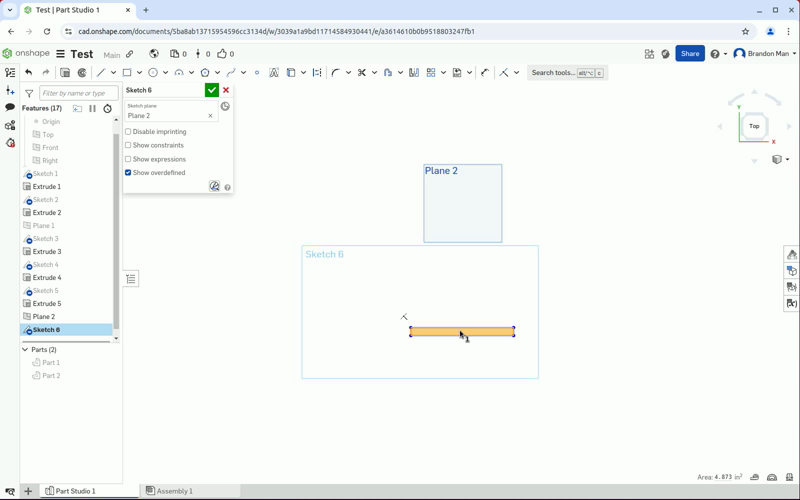
scroll(-6)
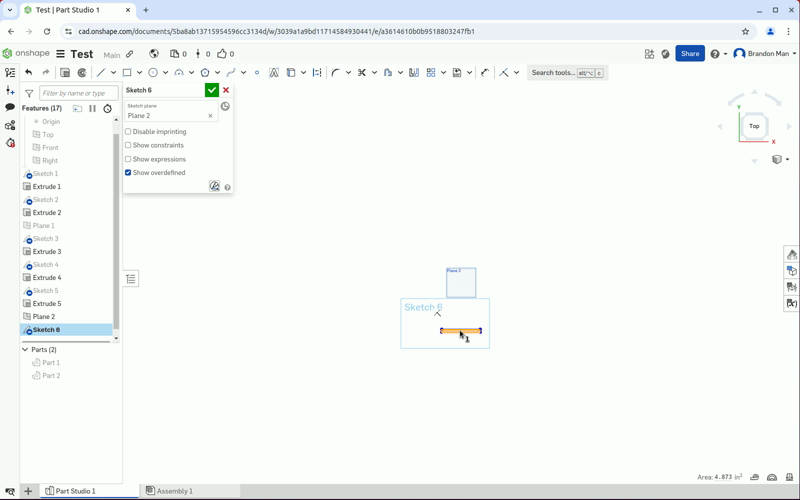
mouse_move(73, 352)
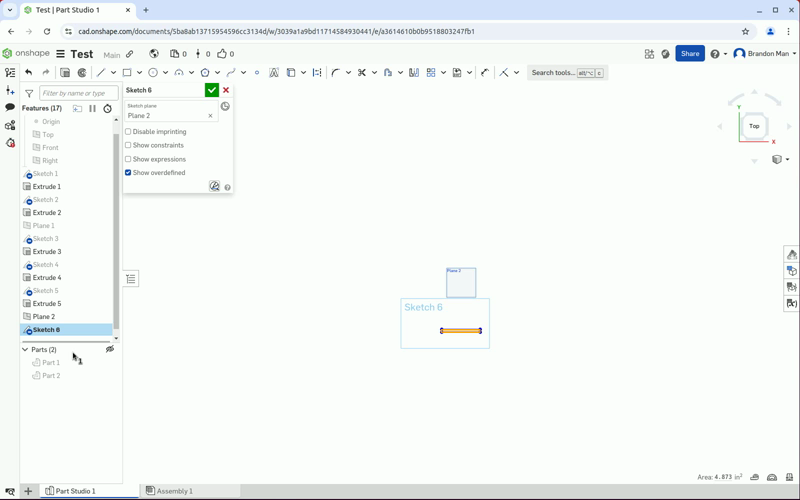
key(shift+y)
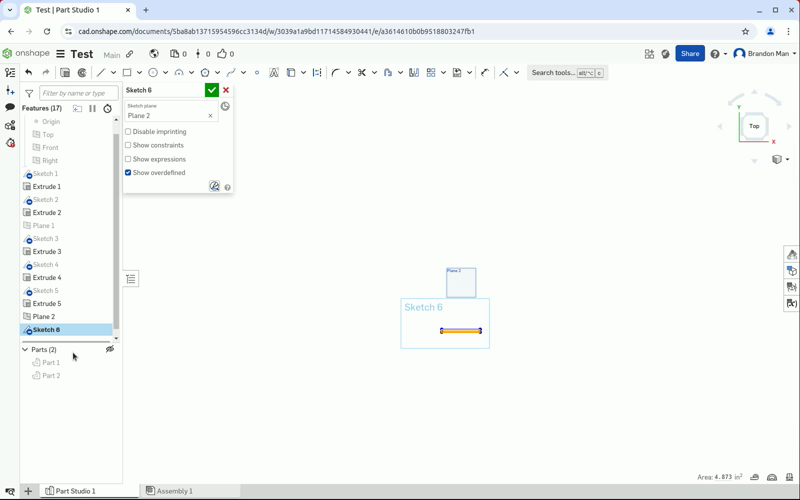
key(shift+e)
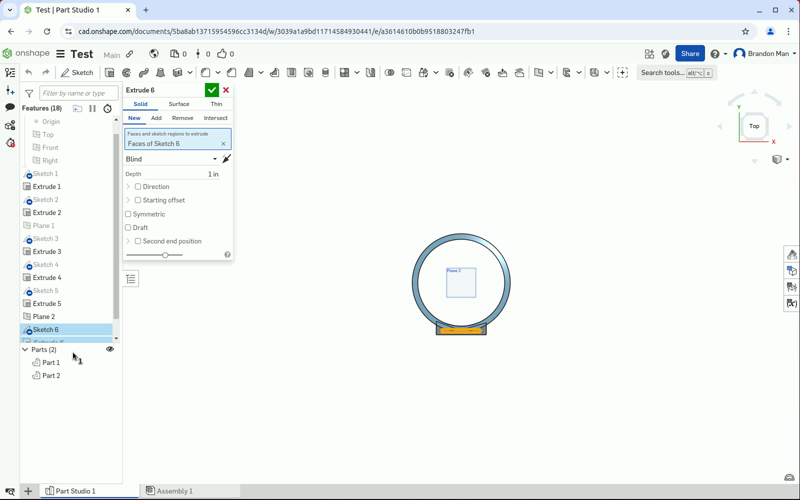
mouse_move(143, 106)
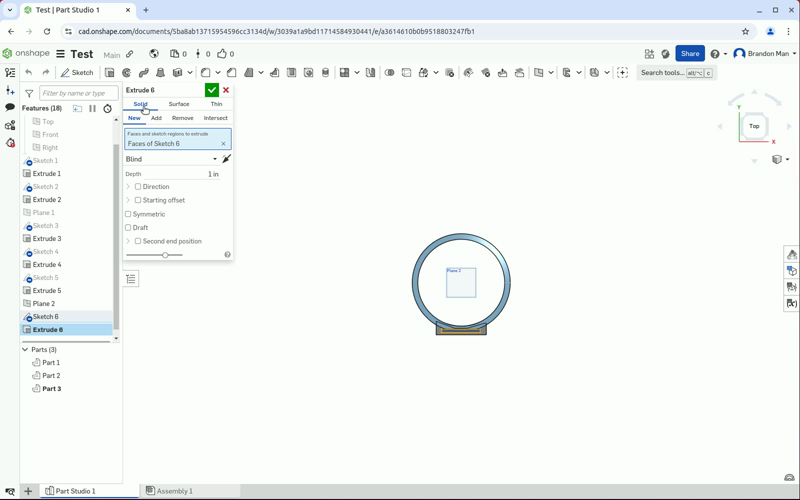
click(143, 106)
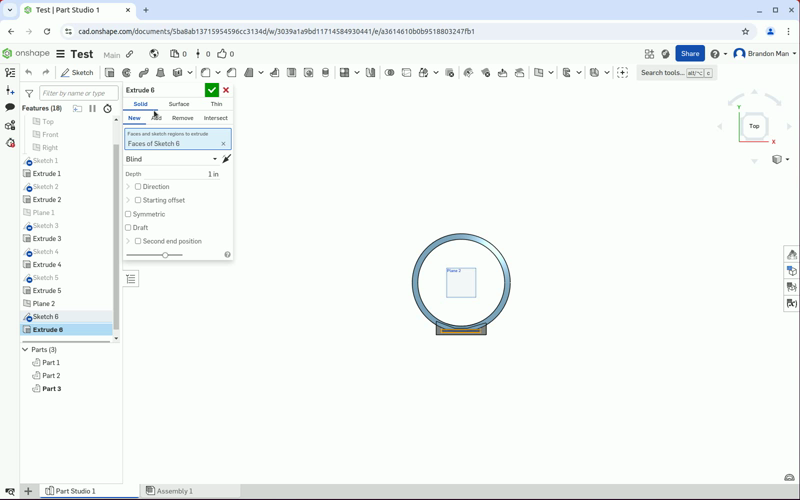
mouse_move(186, 120)
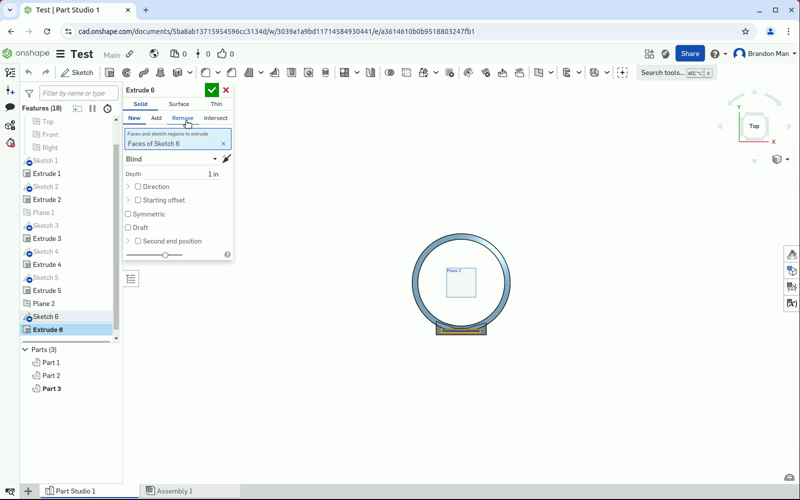
click(186, 120)
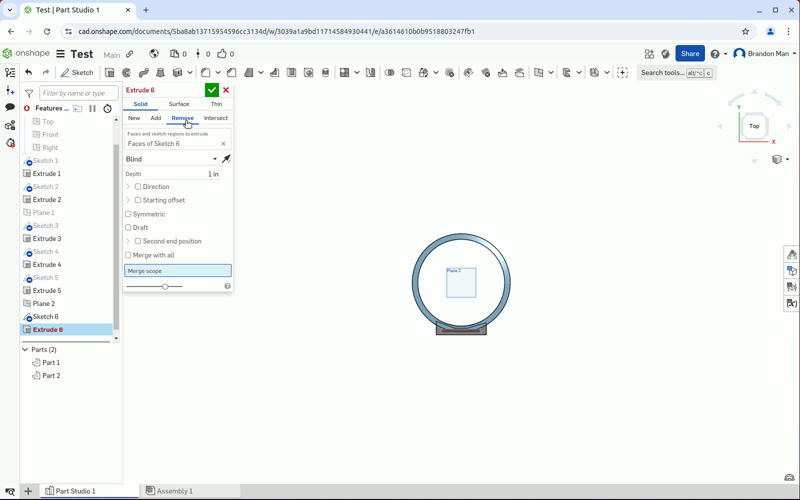
key(tab, 4)
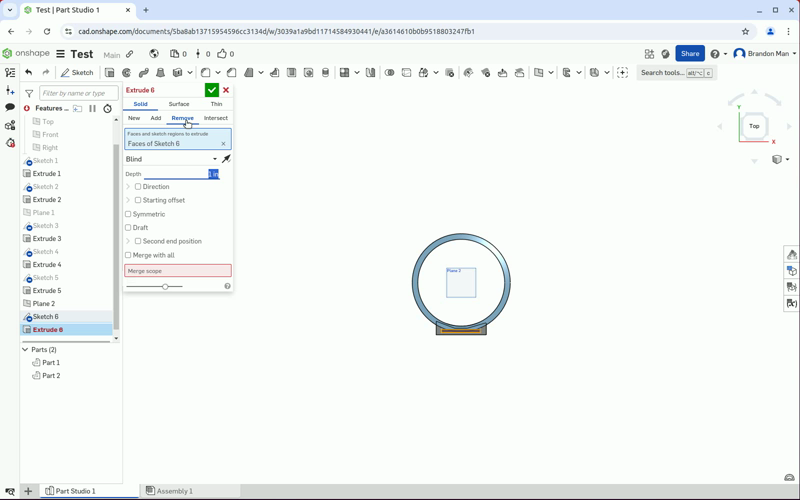
text(23.108)
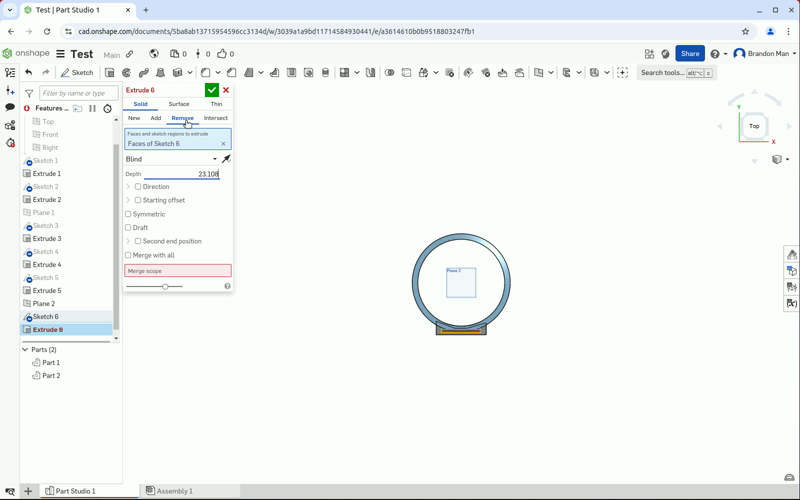
key(tab, 6)
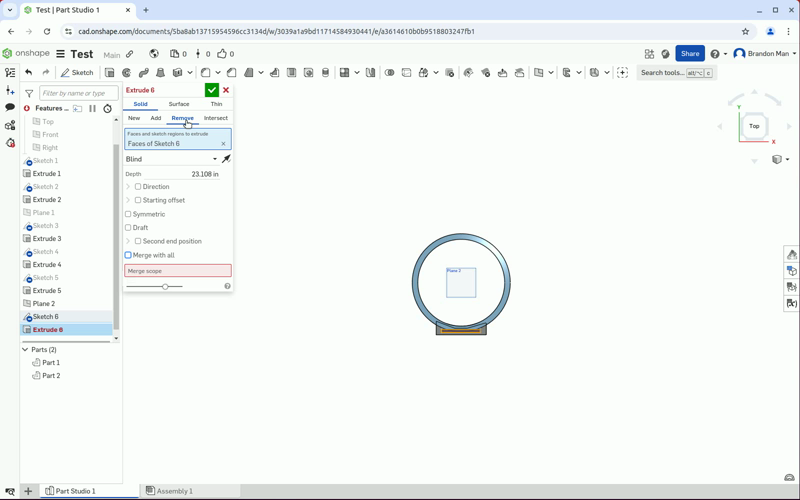
key(space)
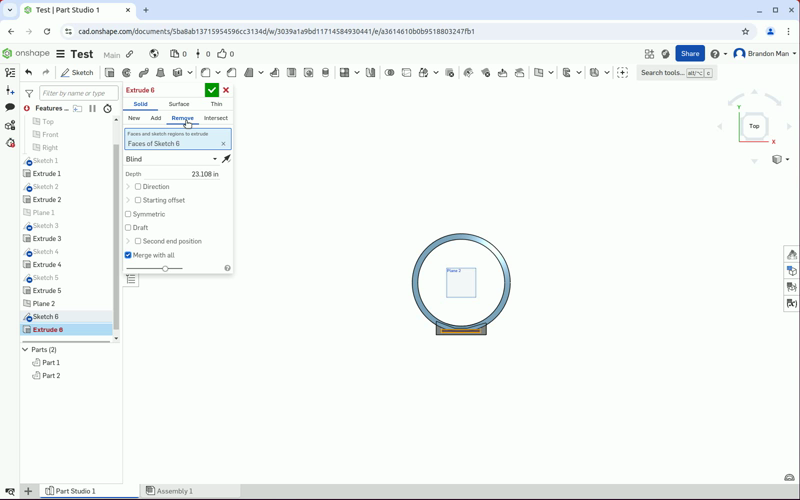
key(enter)
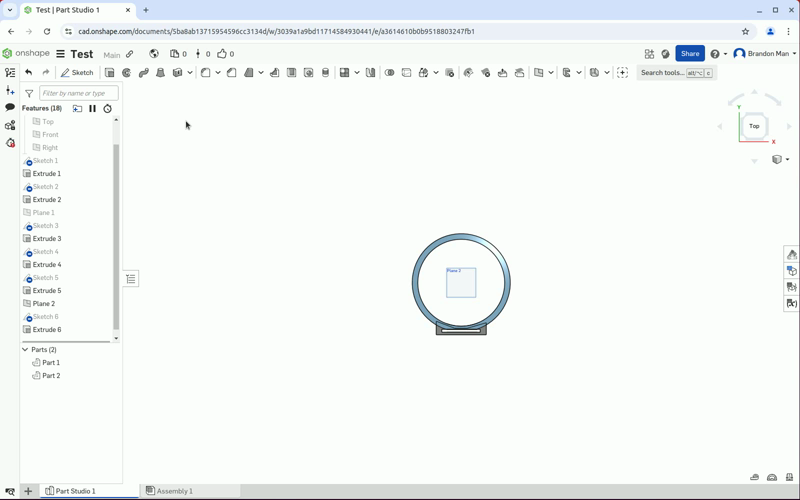
key(shift+h)
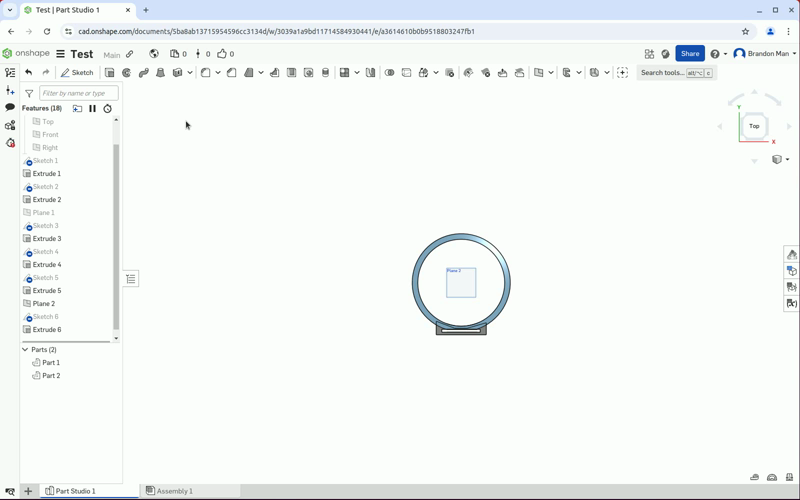
key(shift+h)
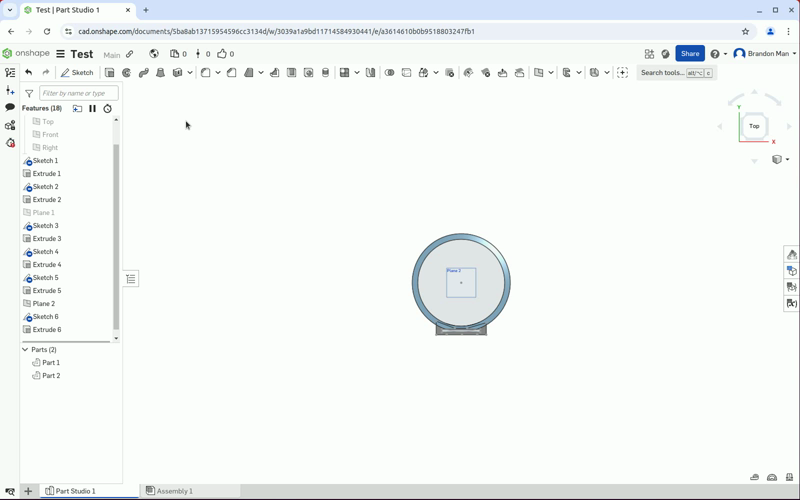
key(shift+7)
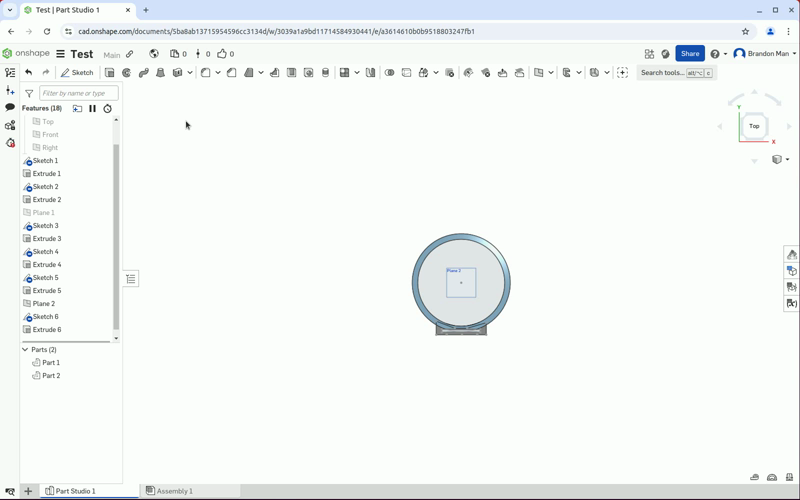
key(up, 3)
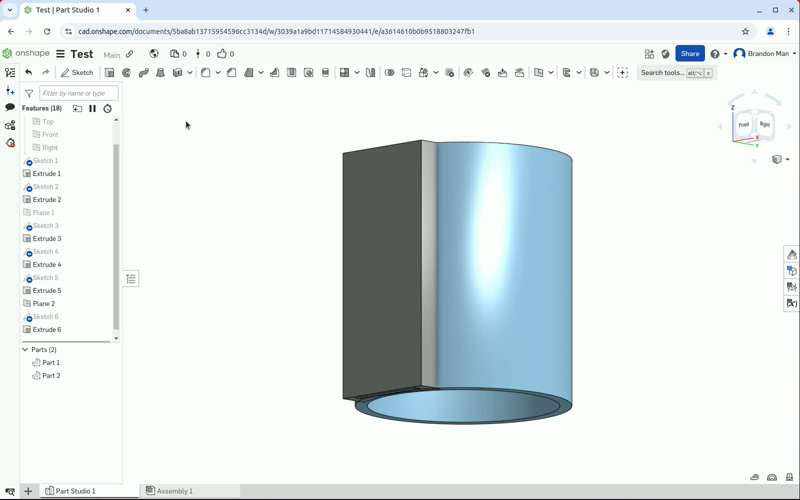
key(left, 3)
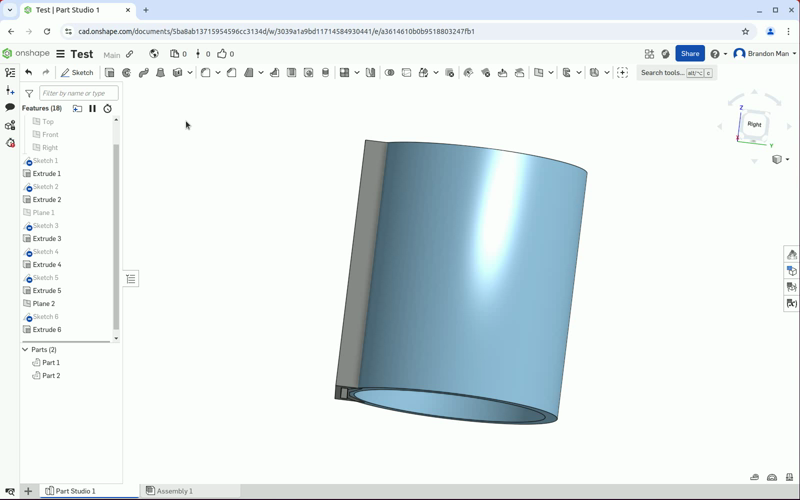
key(right, 3)
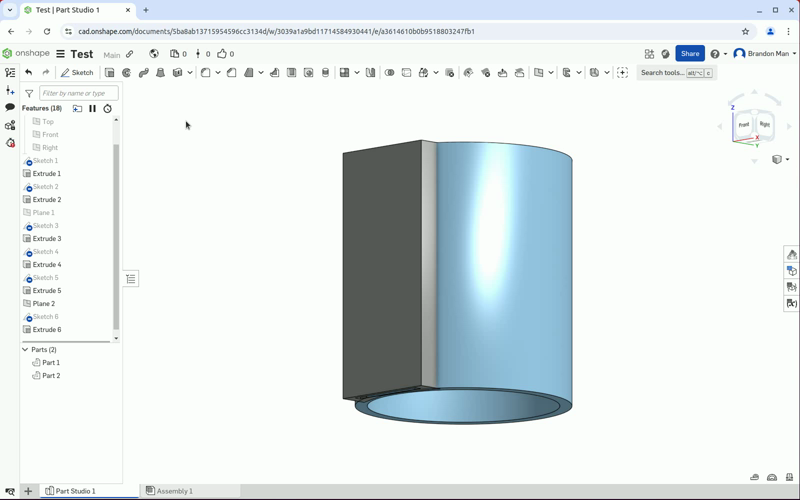
key(down, 3)
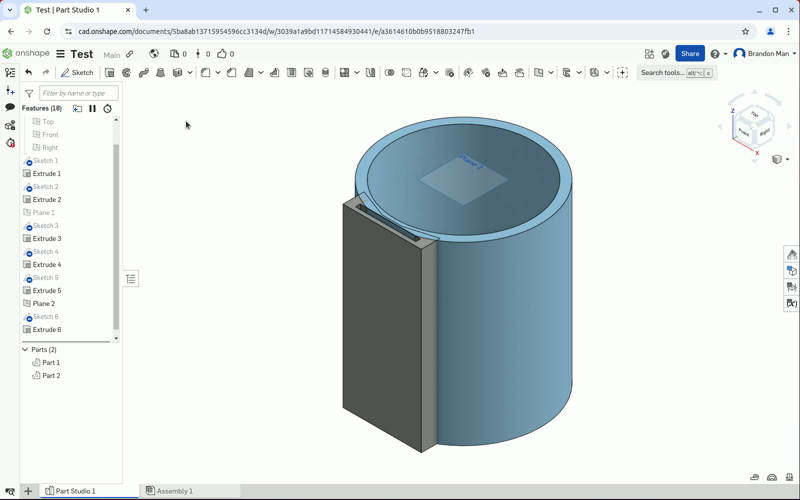
mouse_move(69, 163)
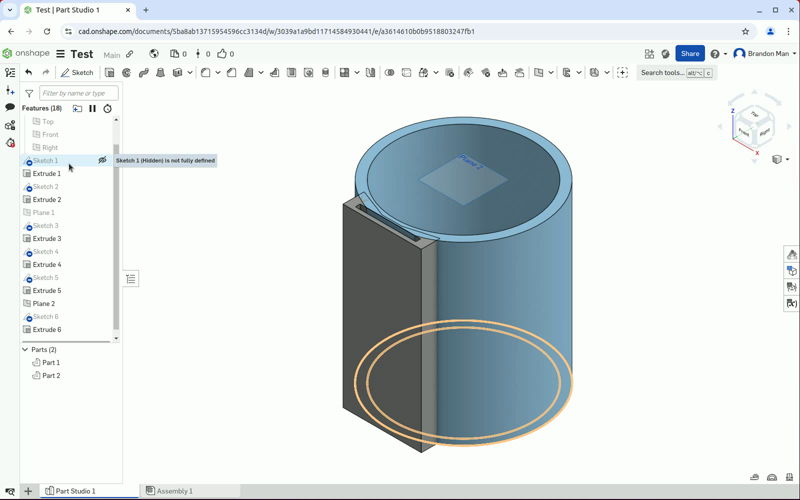
click(69, 163)